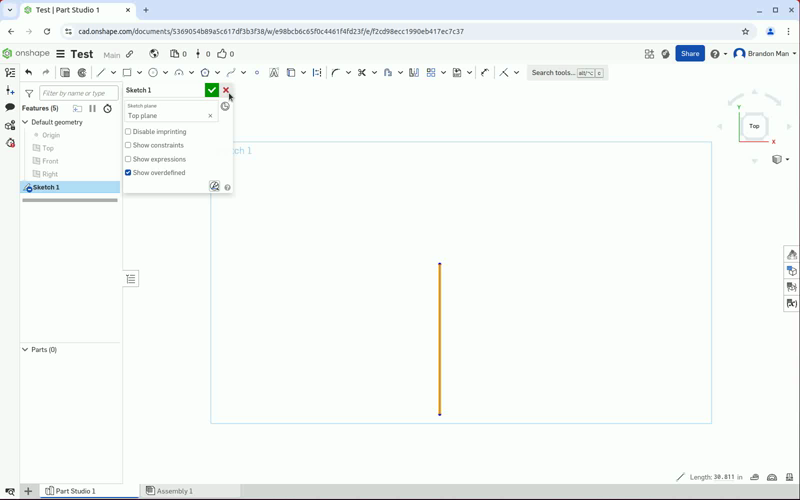
key(shift+h)
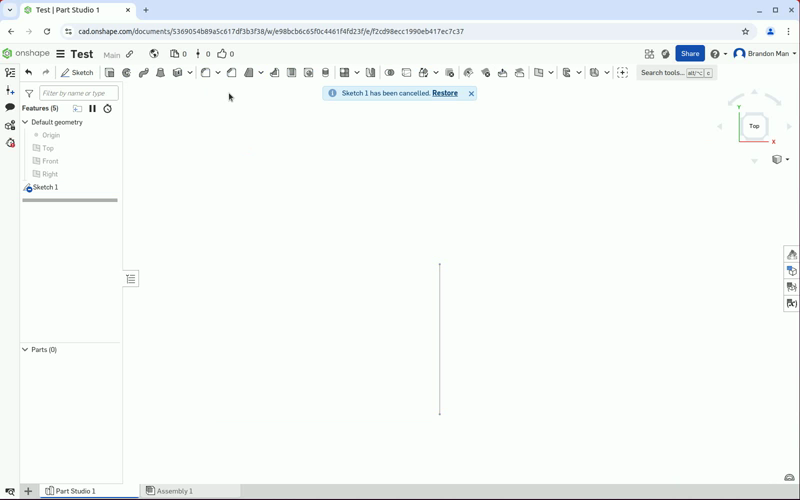
key(shift+s)
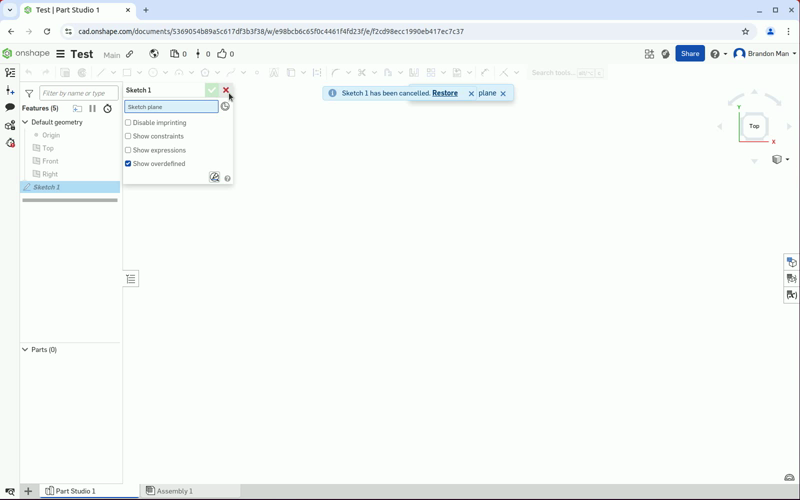
mouse_move(73, 150)
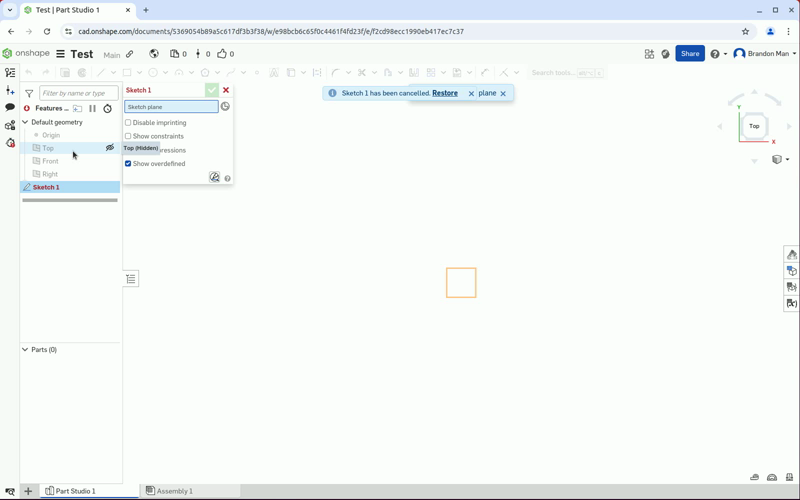
click(73, 150)
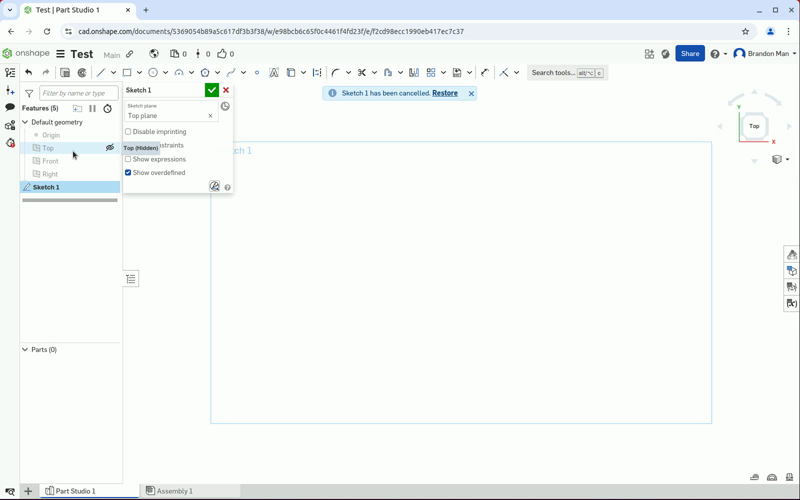
mouse_move(73, 352)
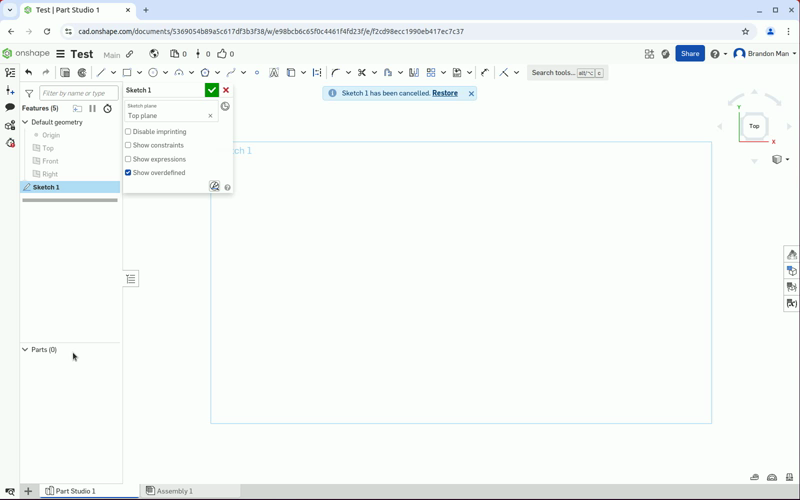
key(y)
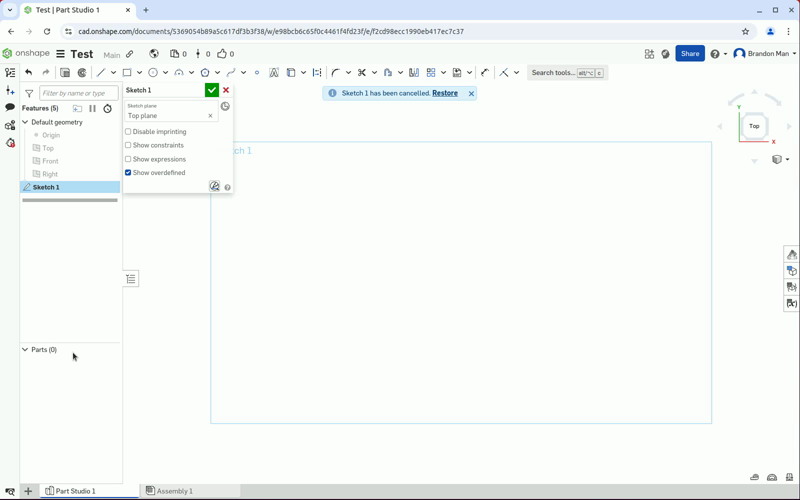
key(l)
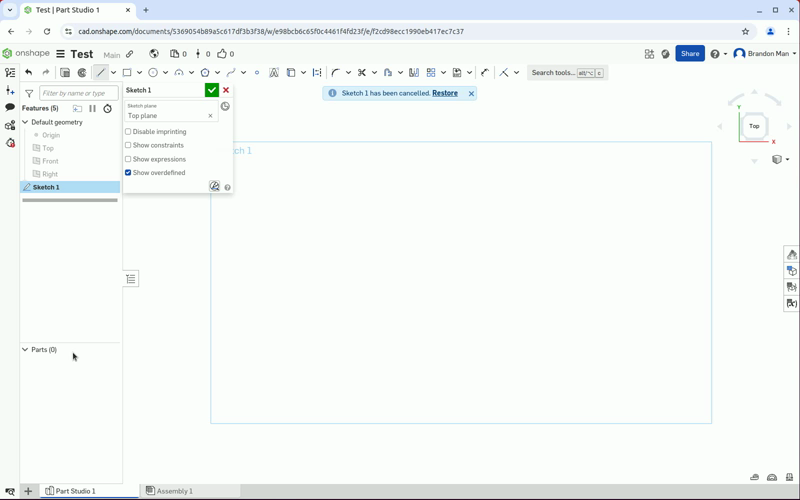
key_down(shift)
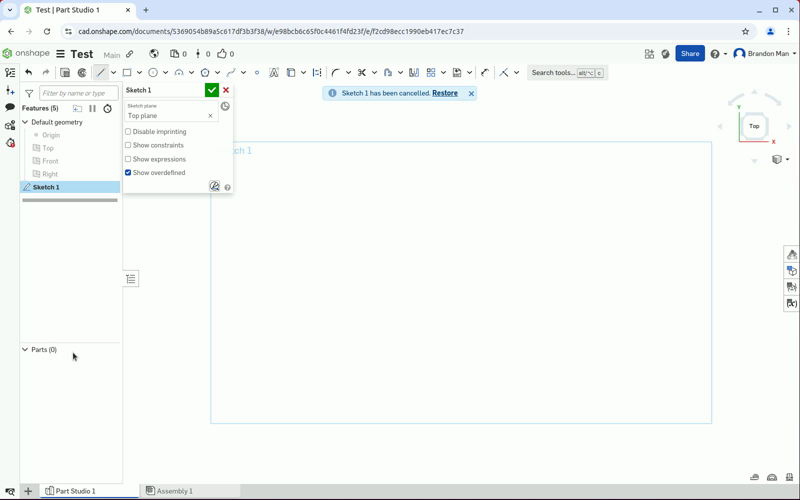
mouse_move(348, 395)
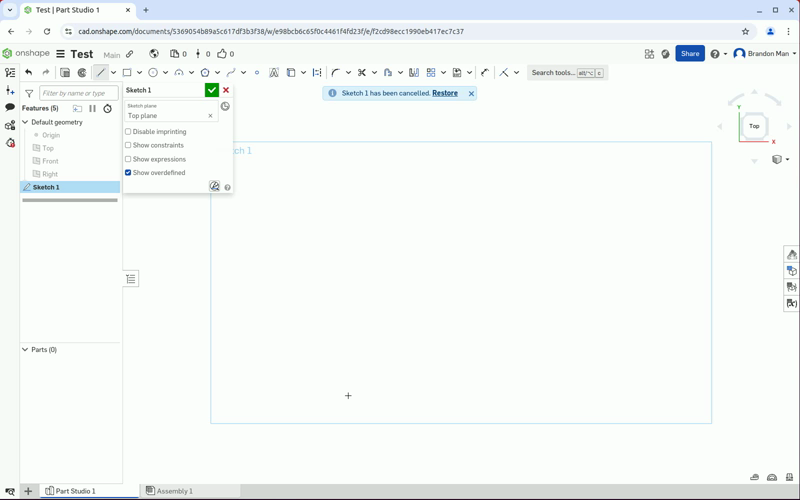
click(348, 395)
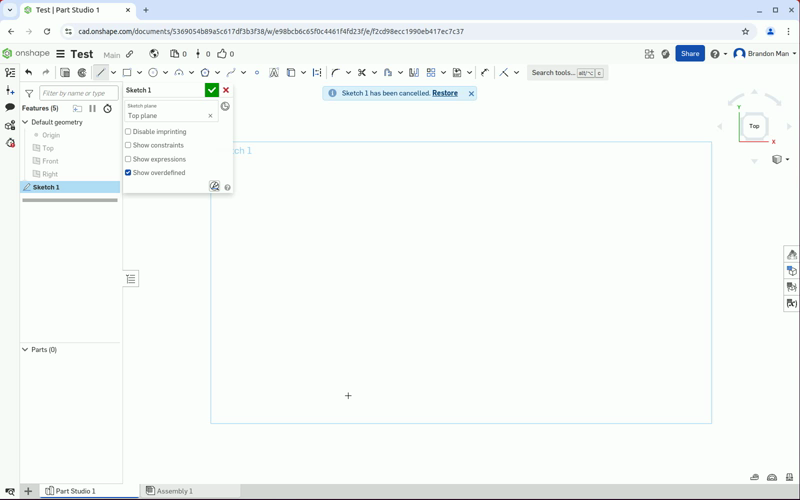
key_up(shift)
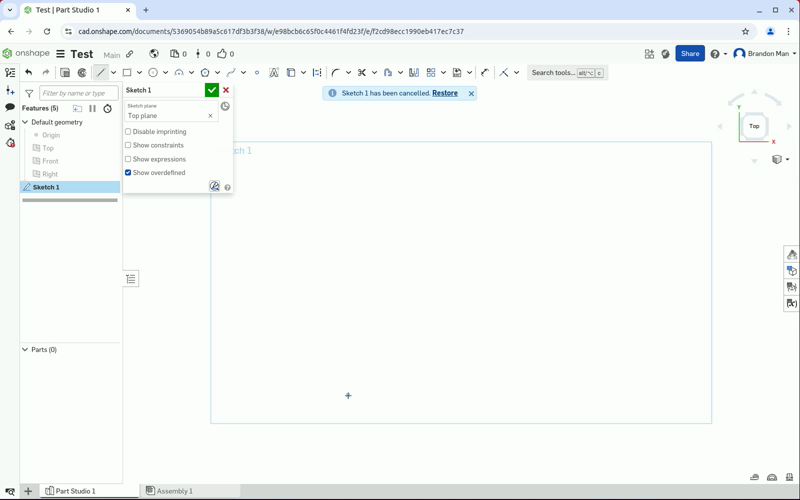
key_down(shift)
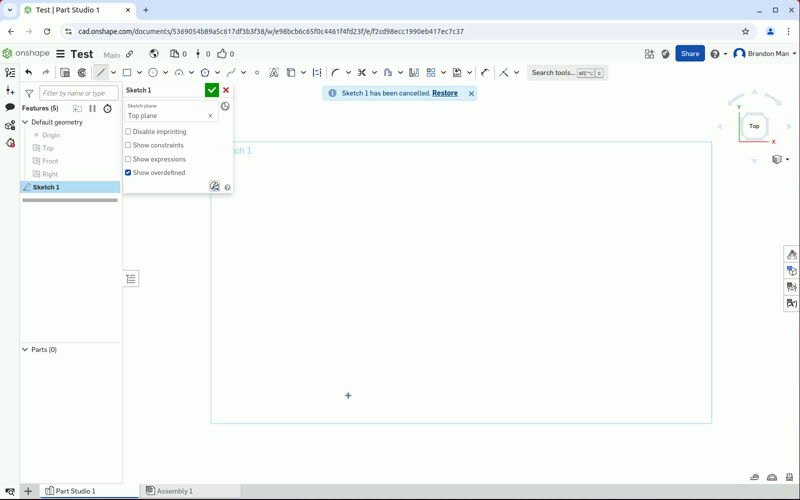
mouse_move(572, 395)
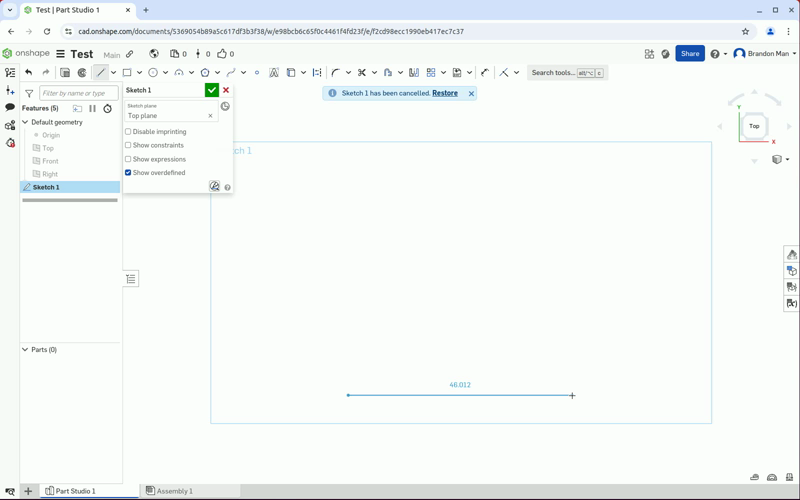
click(572, 395)
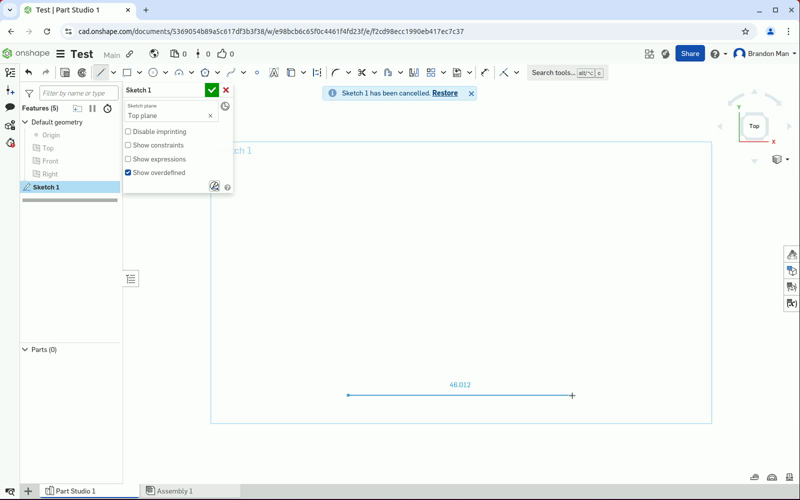
key_up(shift)
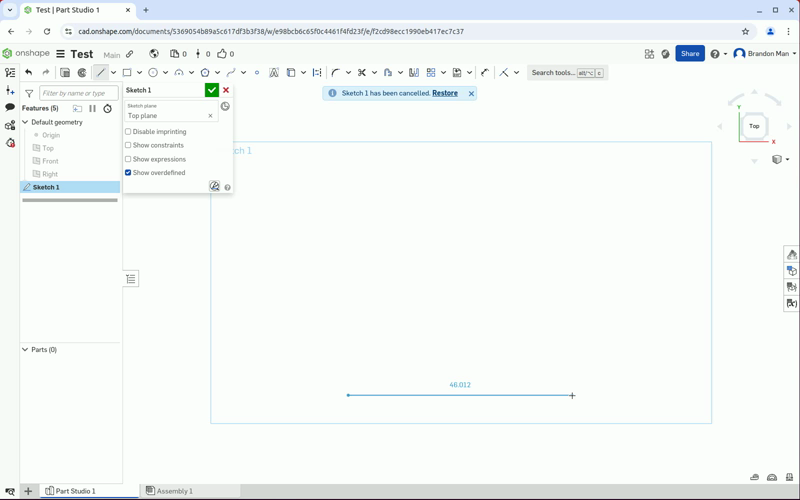
key_down(shift)
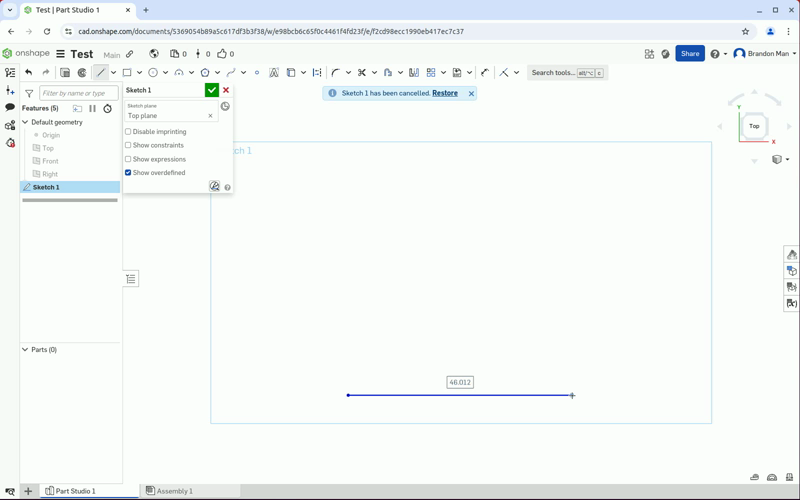
mouse_move(572, 171)
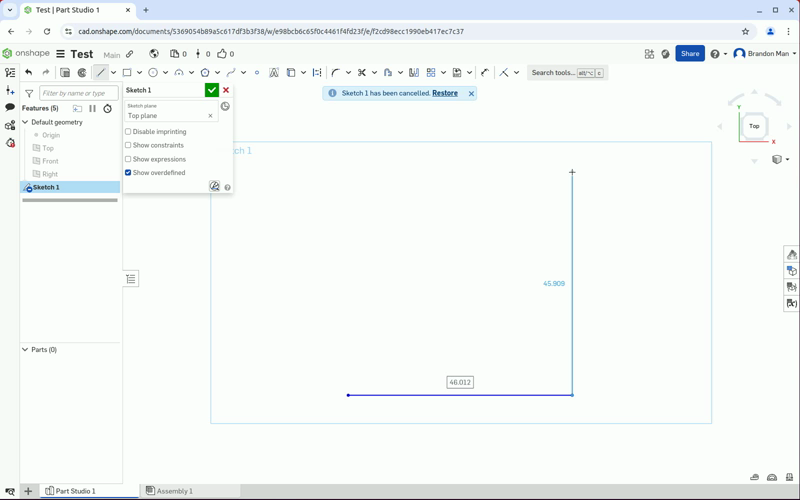
click(572, 171)
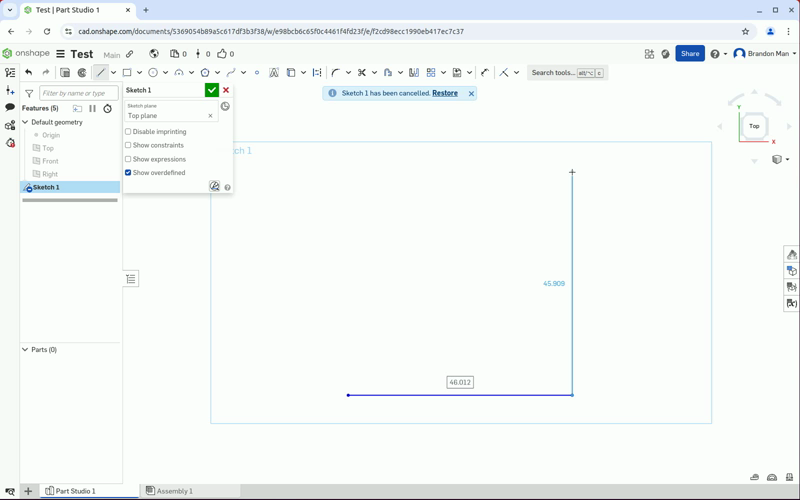
key_up(shift)
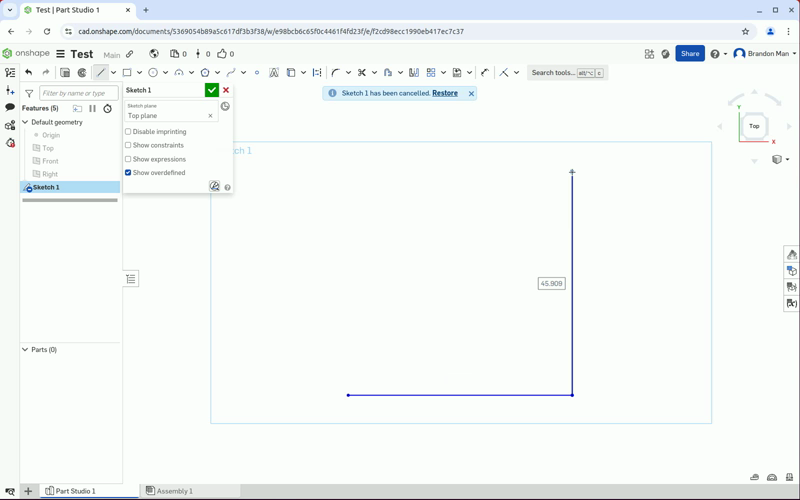
key_down(shift)
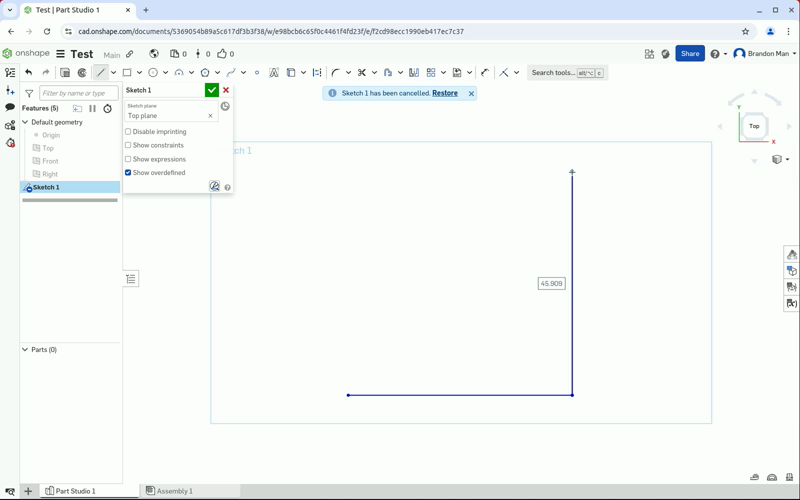
mouse_move(348, 171)
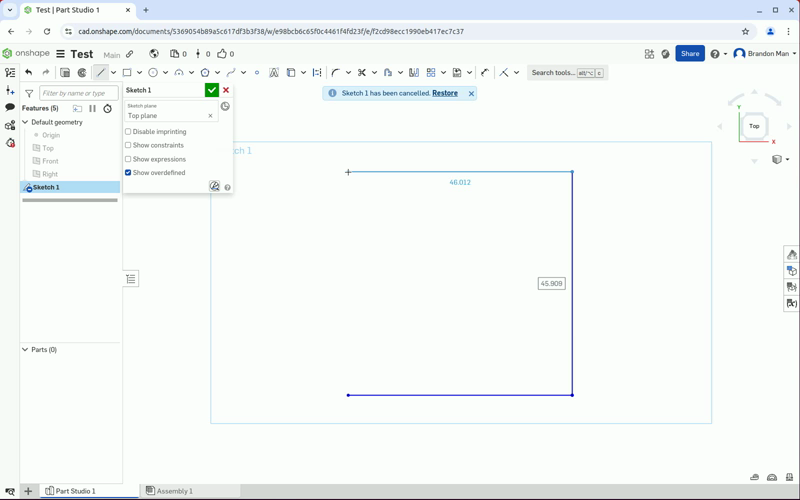
click(348, 171)
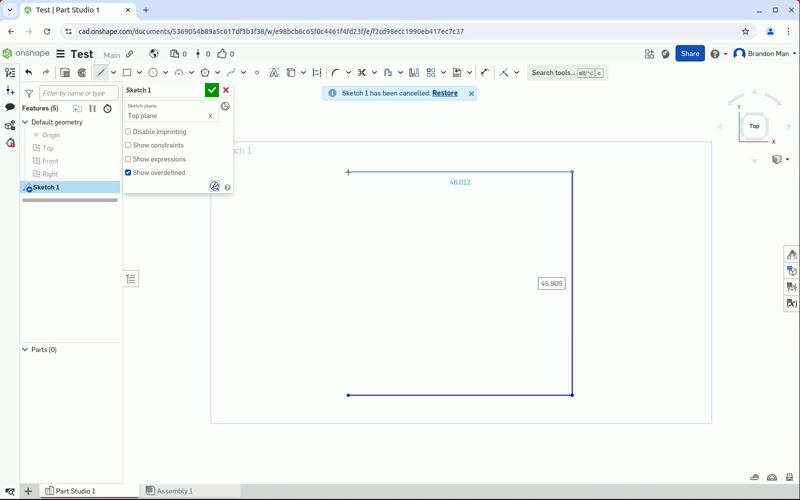
key_up(shift)
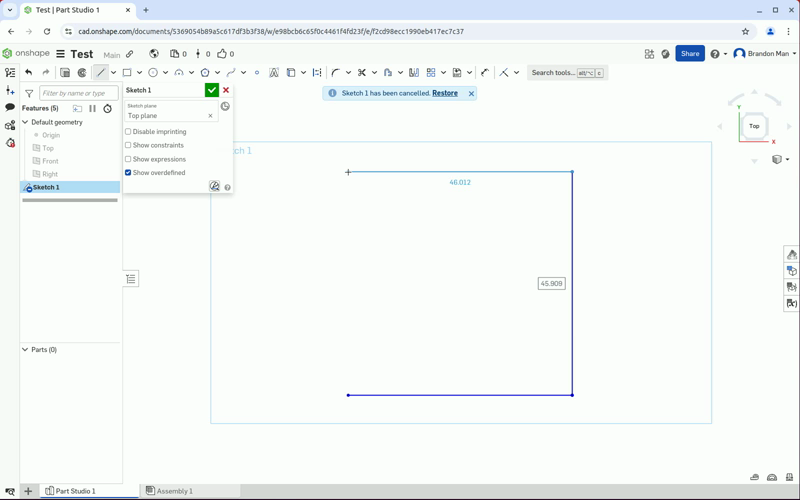
key_down(shift)
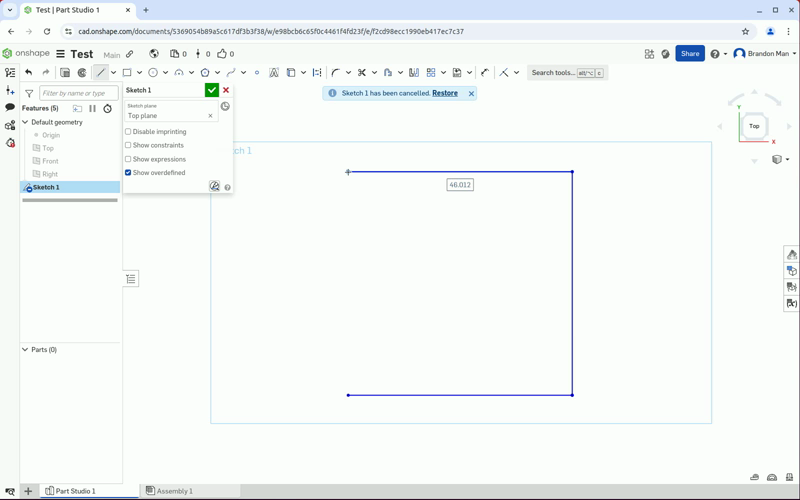
mouse_move(348, 395)
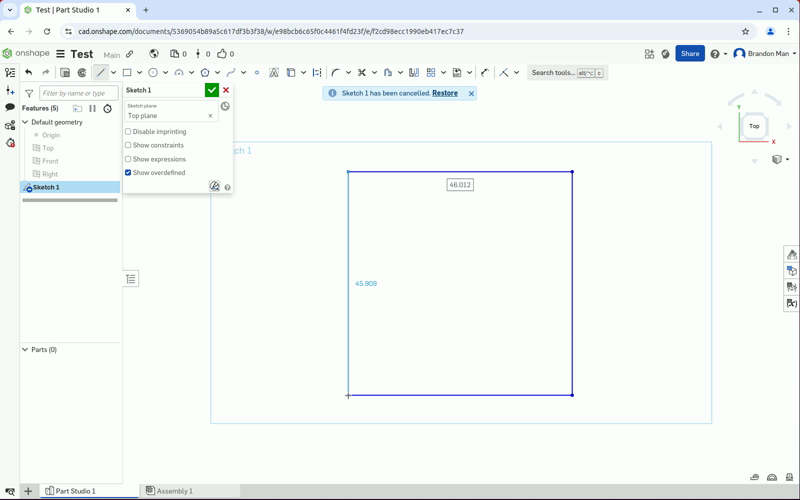
key_up(shift)
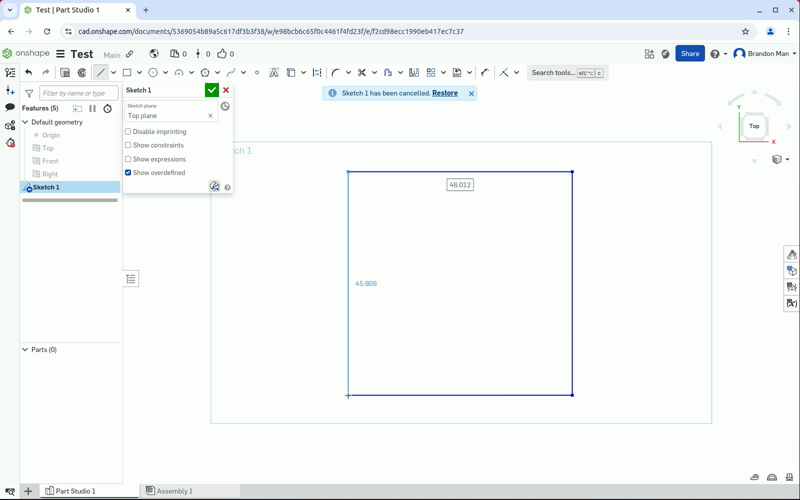
click(348, 395)
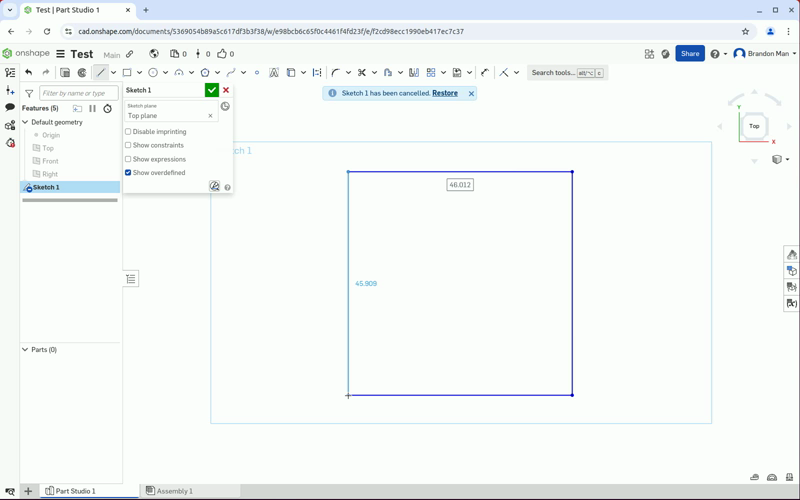
key(esc)
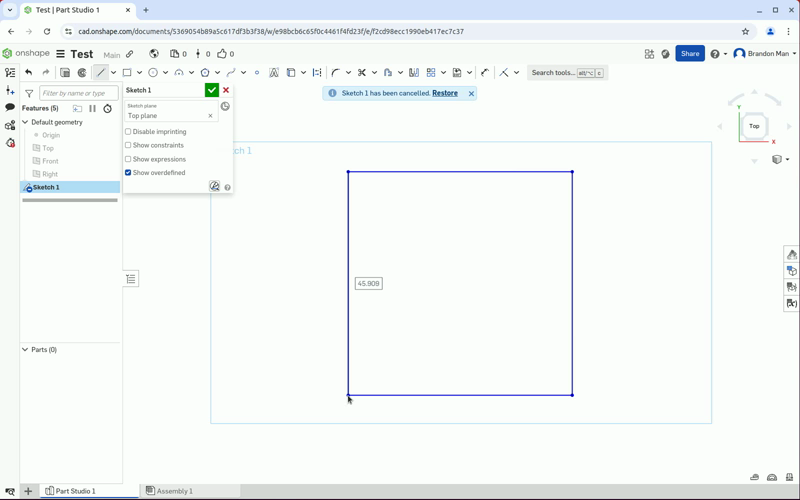
key(c)
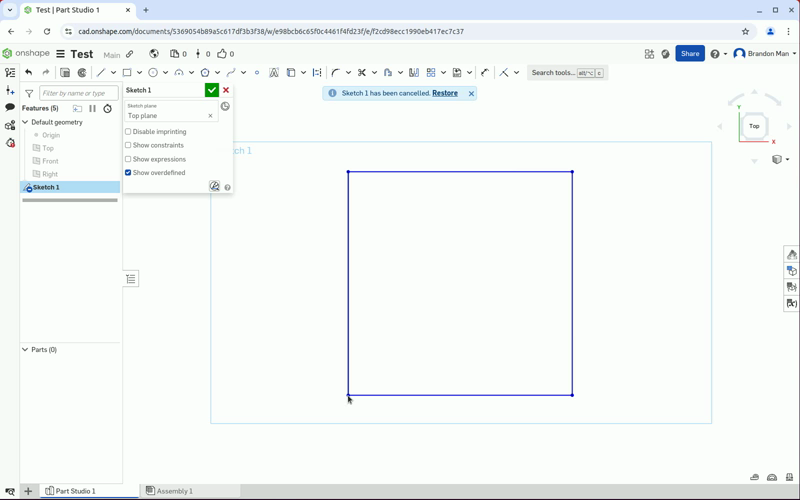
key_down(shift)
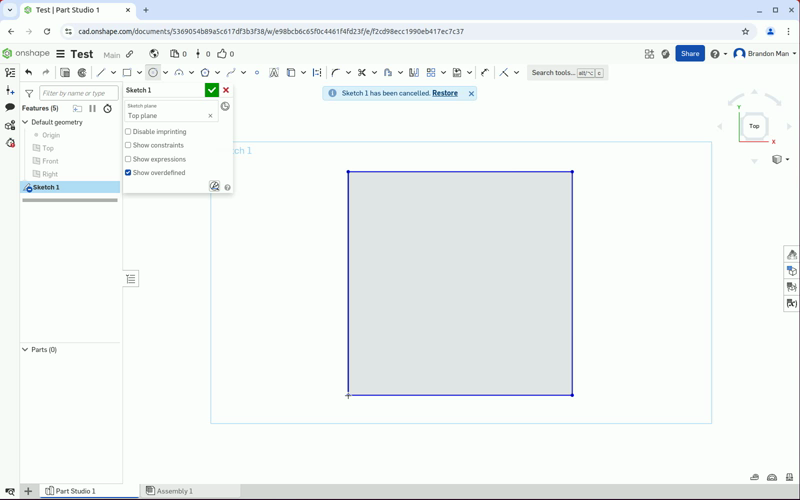
mouse_move(350, 393)
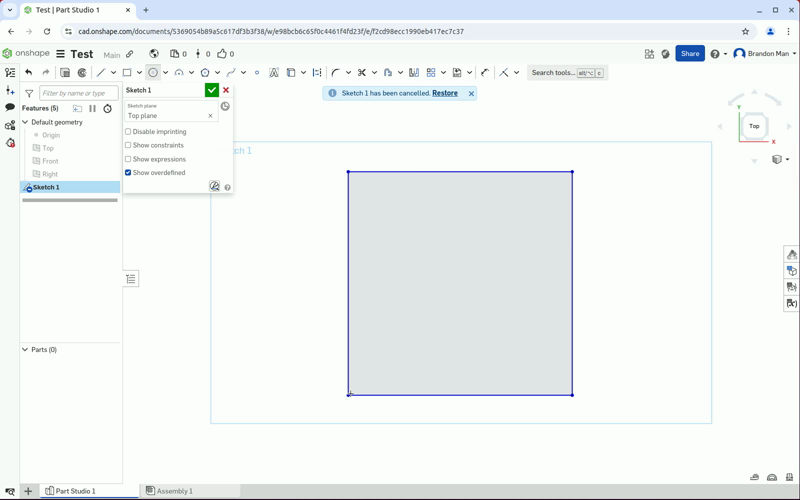
scroll(6)
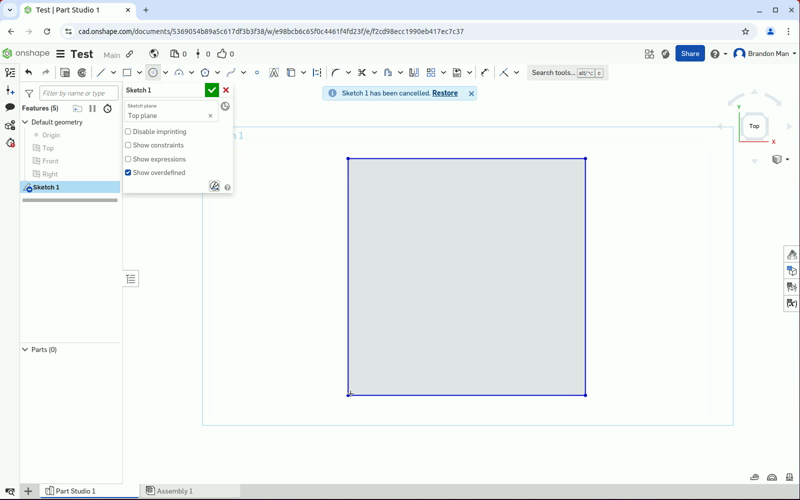
scroll(6)
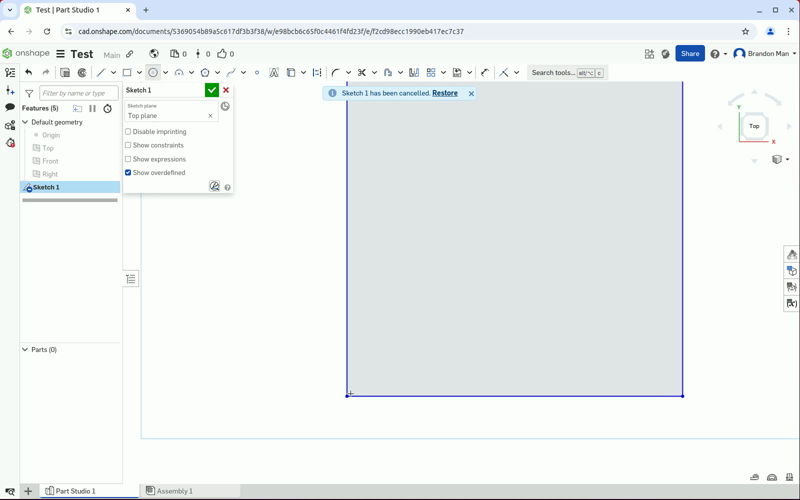
scroll(6)
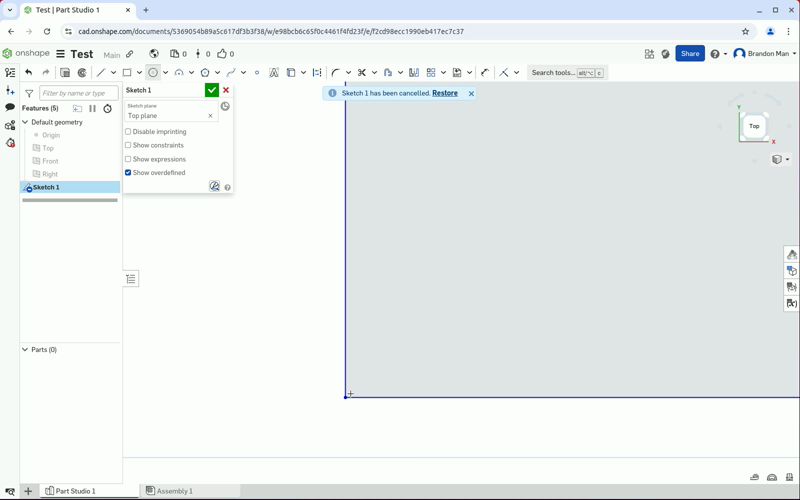
scroll(6)
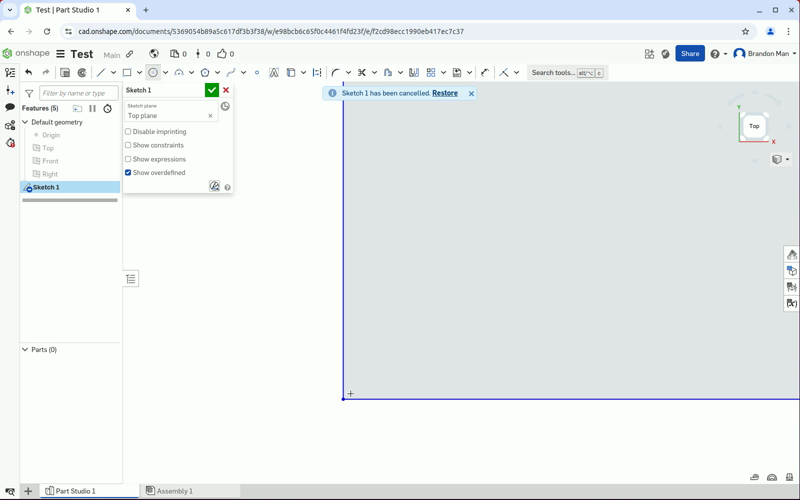
scroll(6)
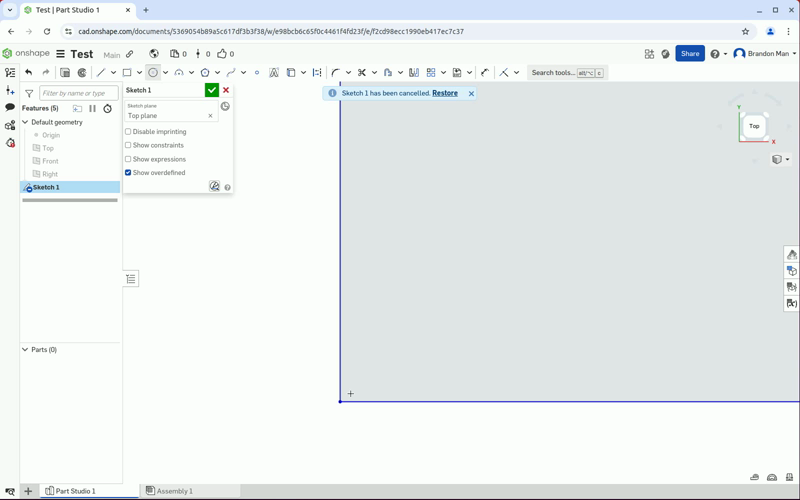
scroll(6)
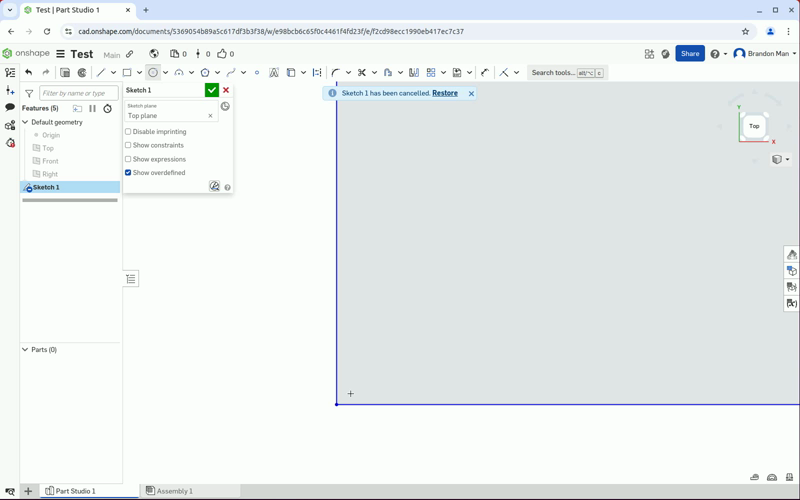
scroll(6)
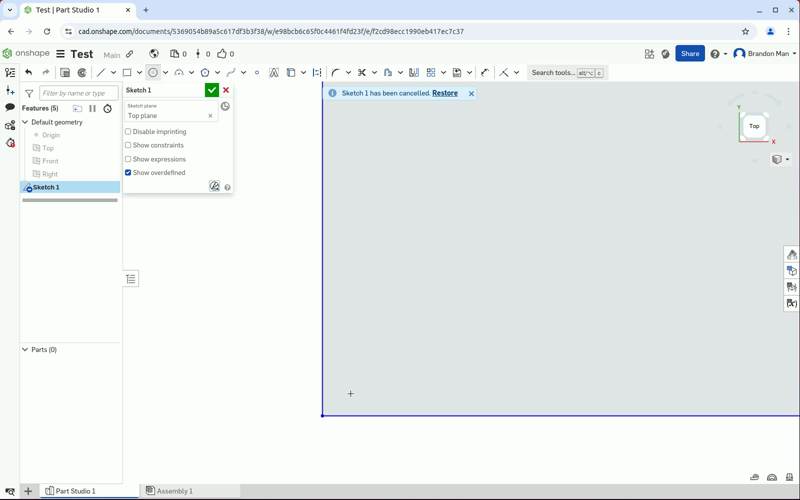
click(350, 393)
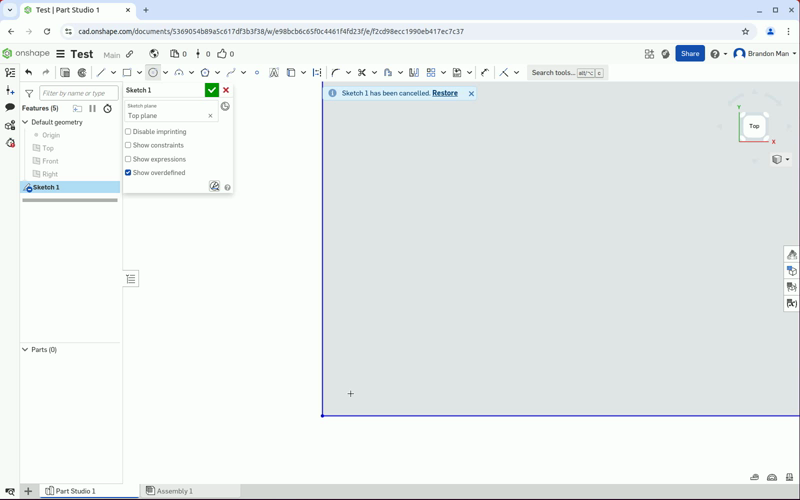
scroll(-6)
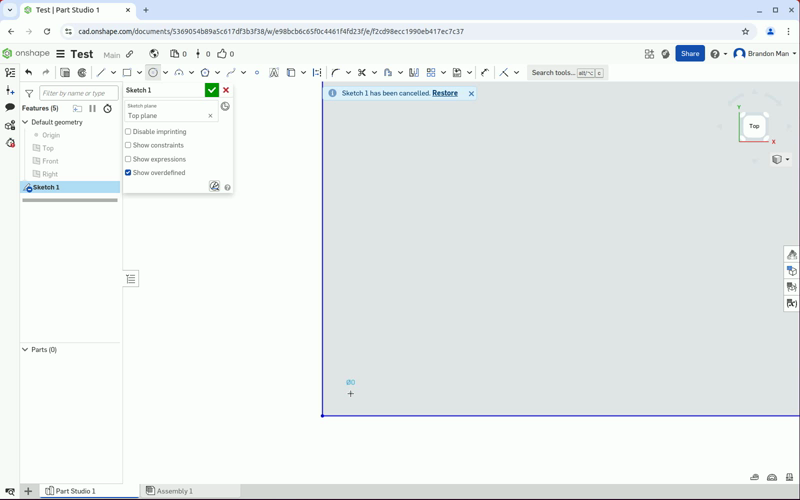
scroll(-6)
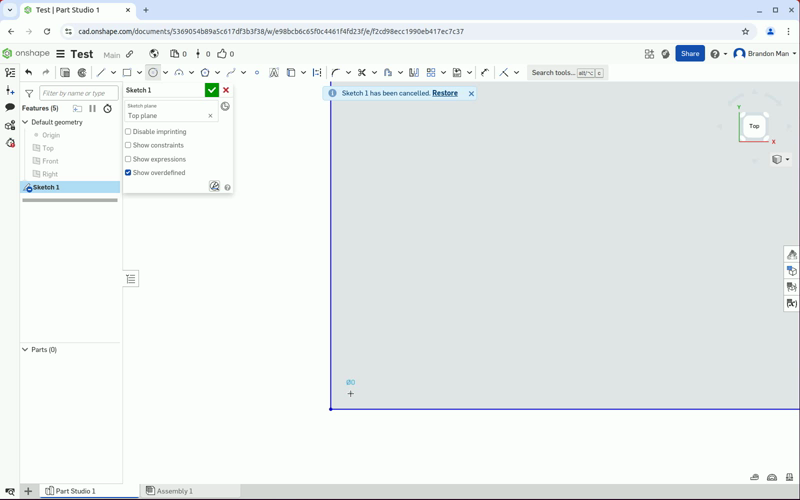
scroll(-6)
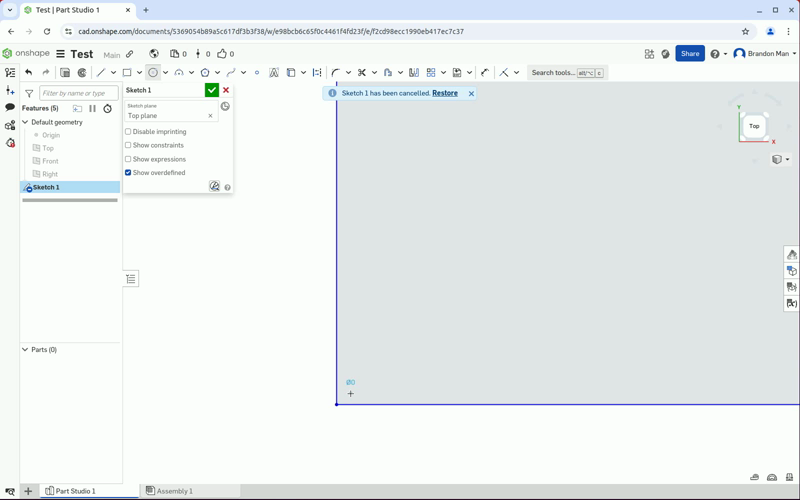
scroll(-6)
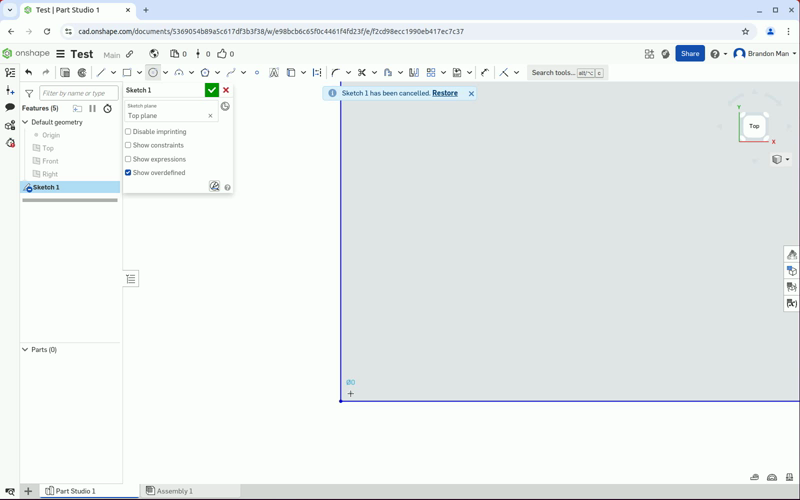
scroll(-6)
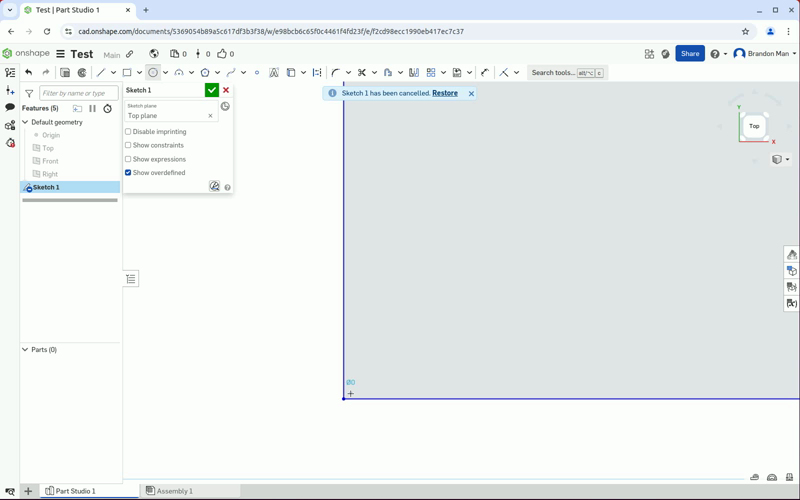
scroll(-6)
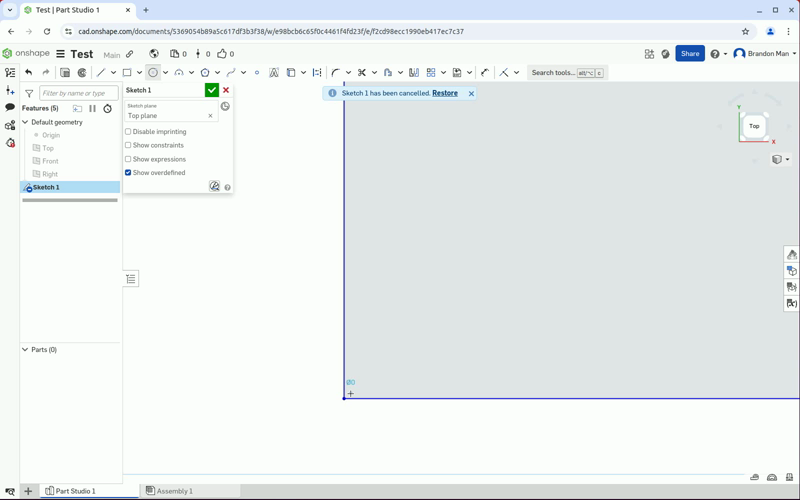
scroll(-6)
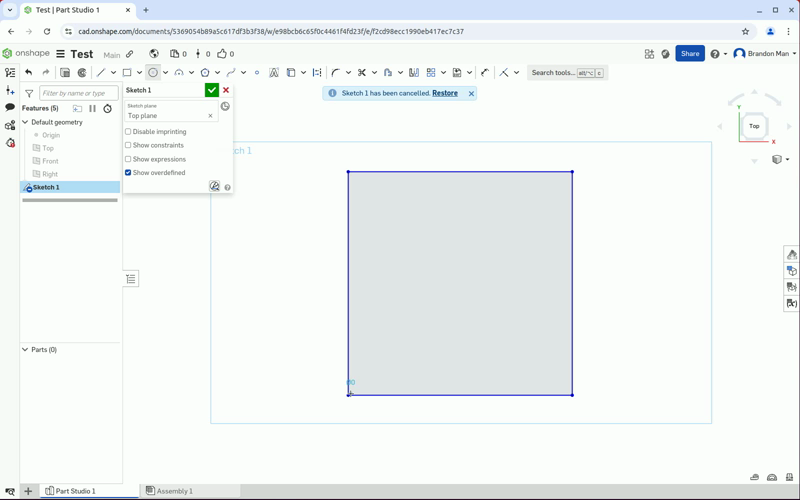
key_up(shift)
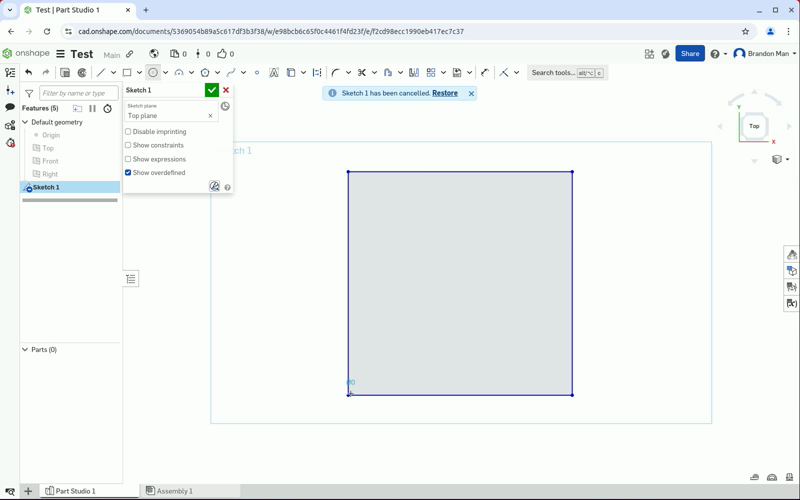
mouse_move(353, 393)
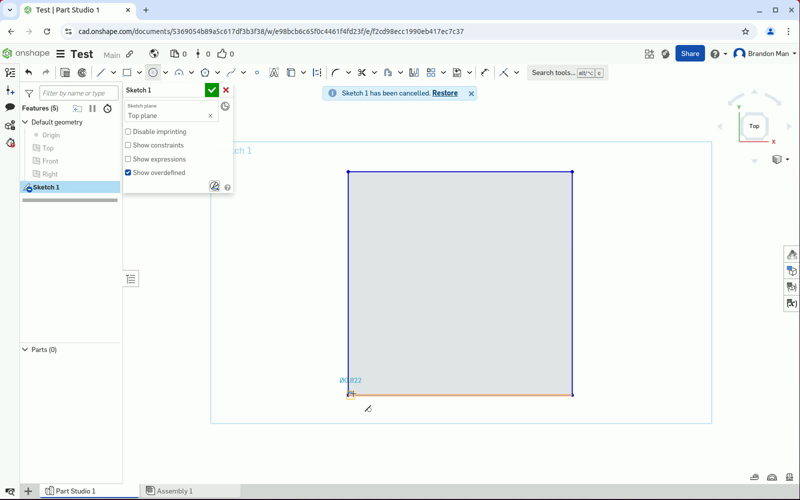
scroll(6)
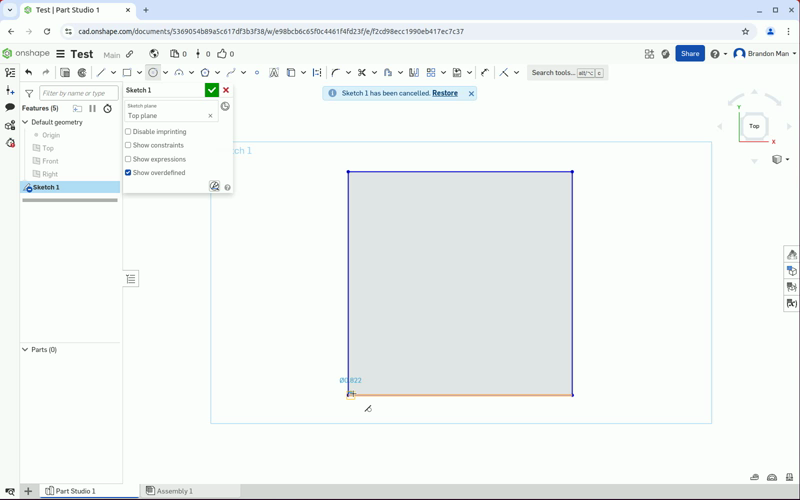
scroll(6)
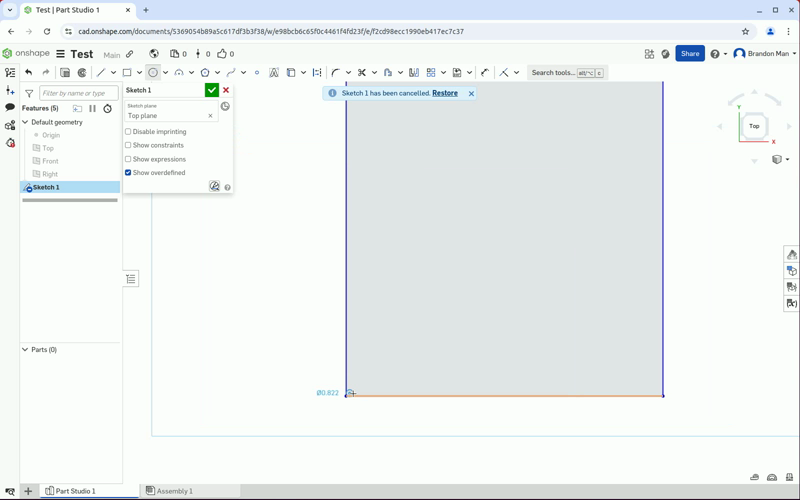
scroll(6)
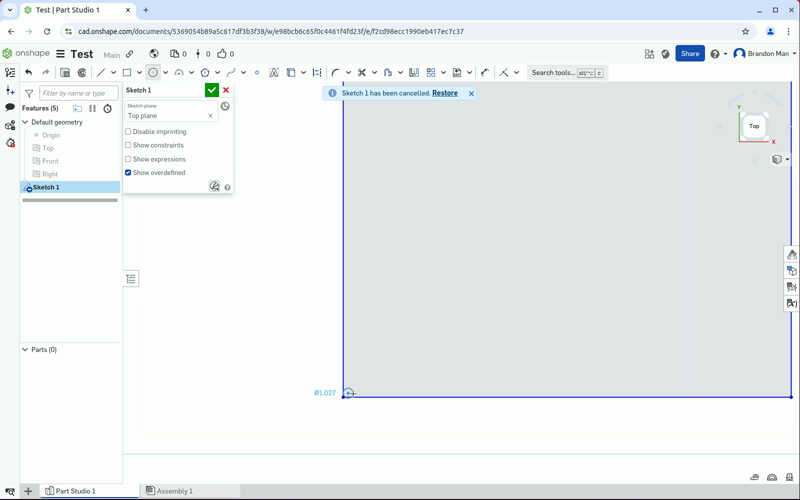
scroll(6)
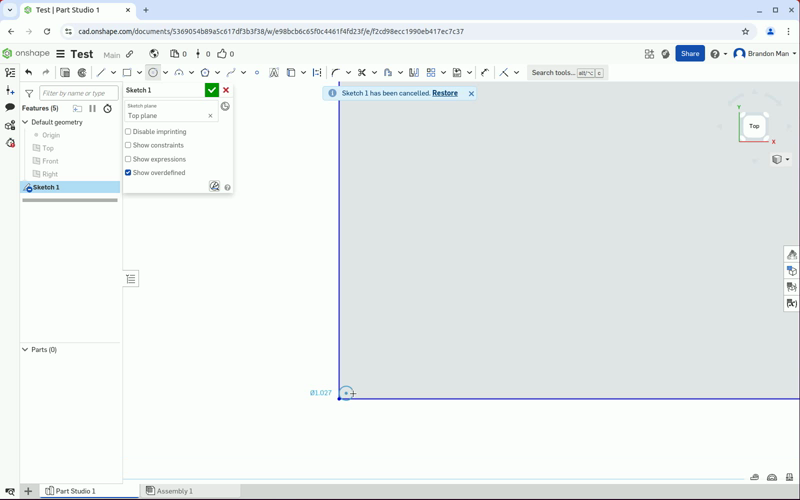
scroll(6)
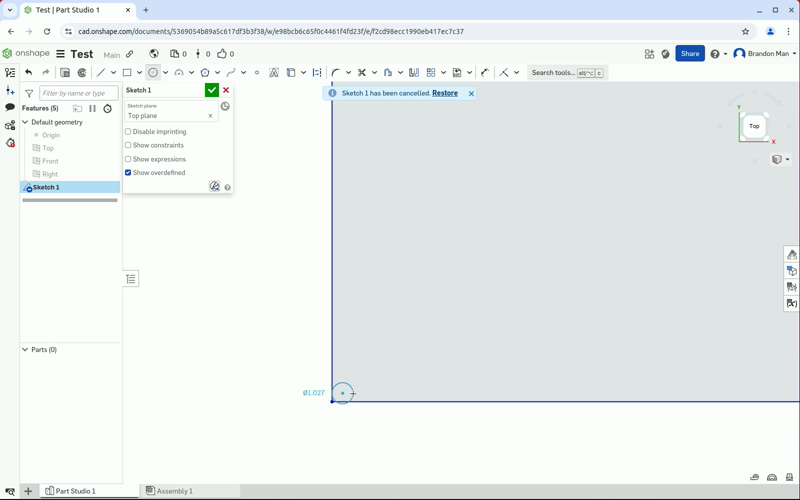
scroll(6)
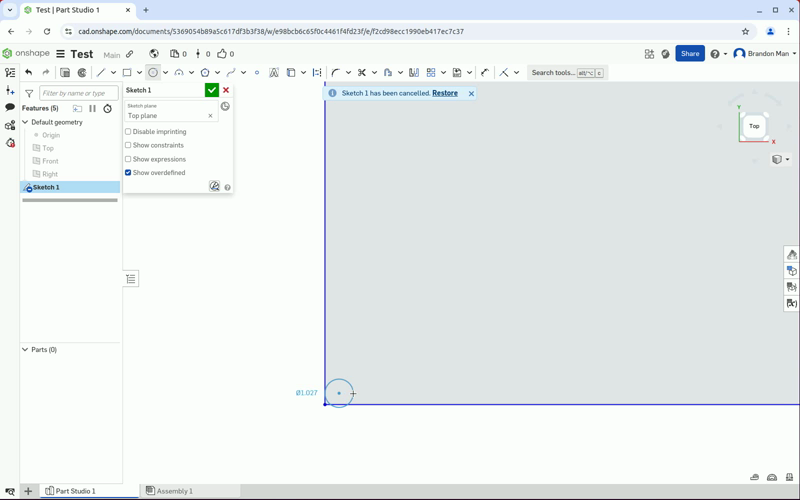
scroll(6)
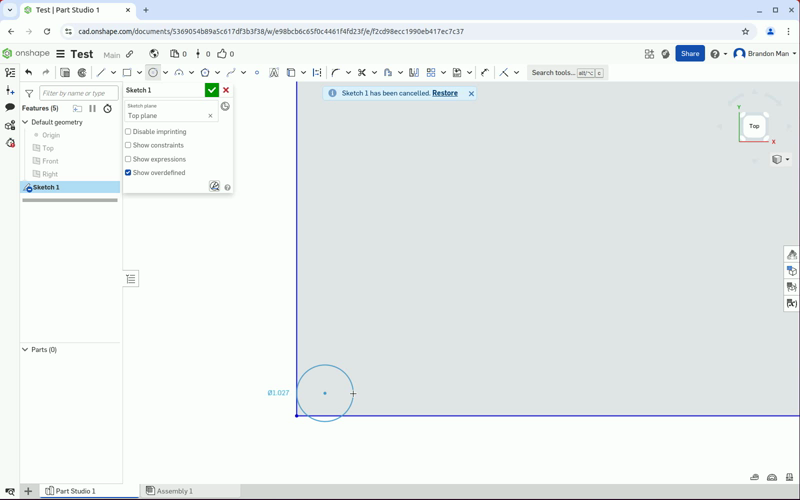
click(353, 393)
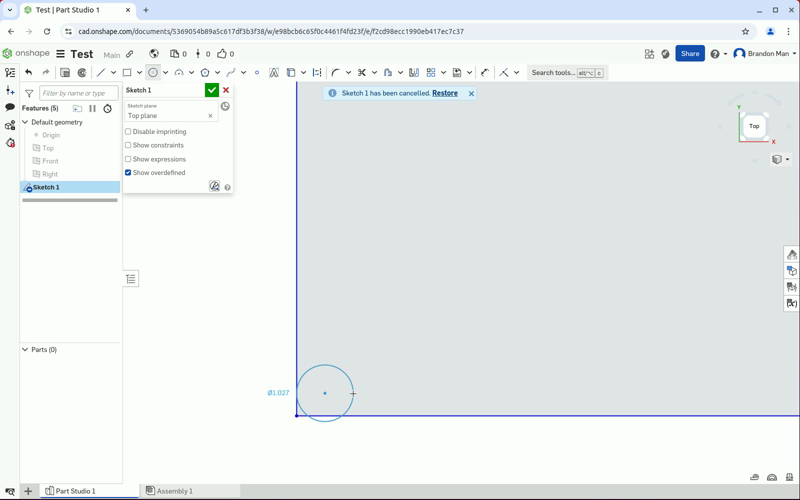
scroll(-6)
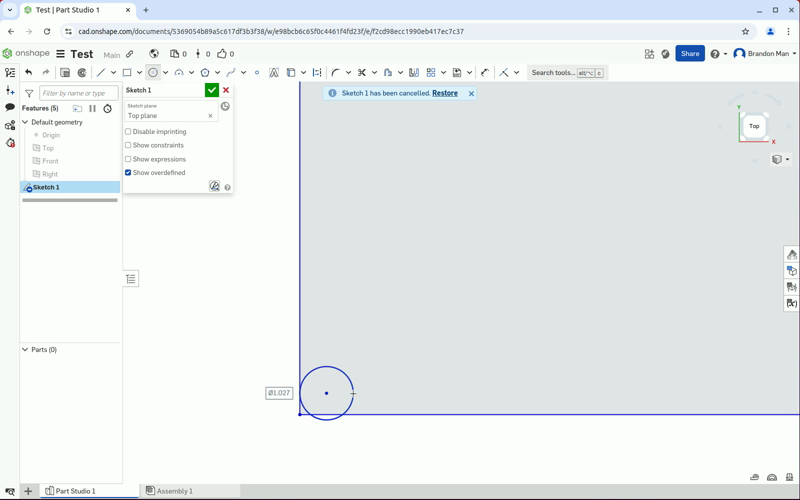
scroll(-6)
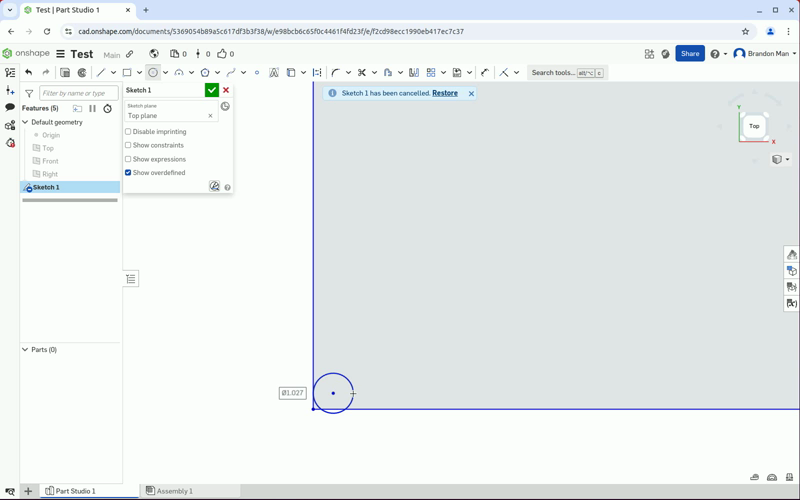
scroll(-6)
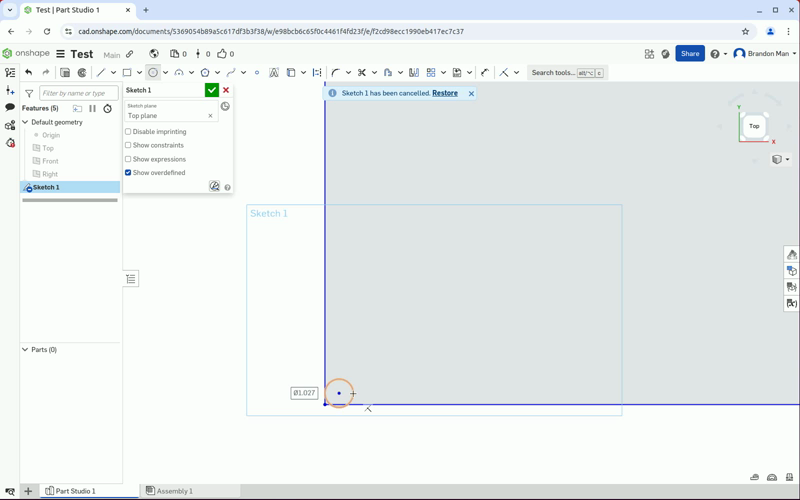
scroll(-6)
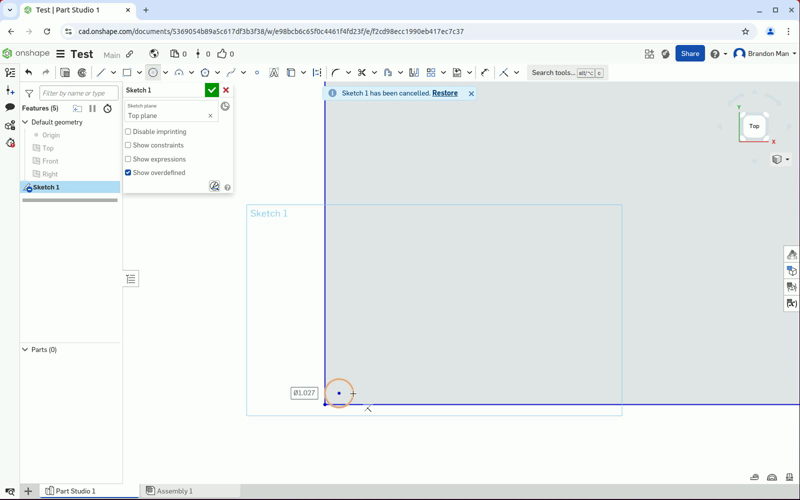
scroll(-6)
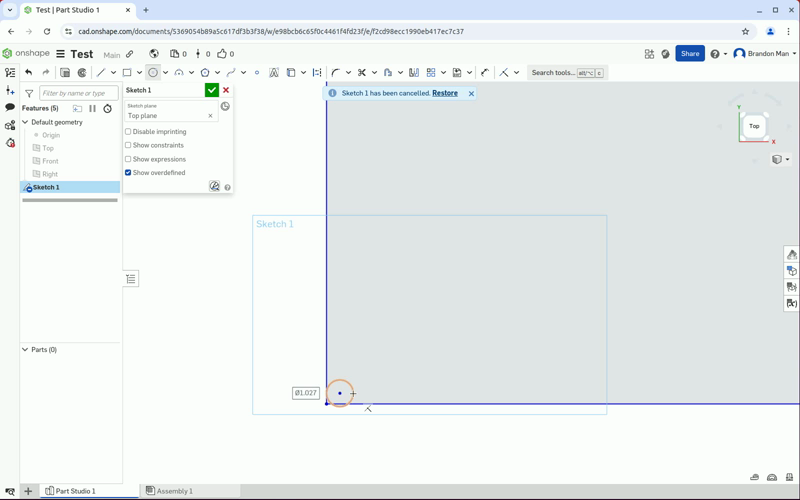
scroll(-6)
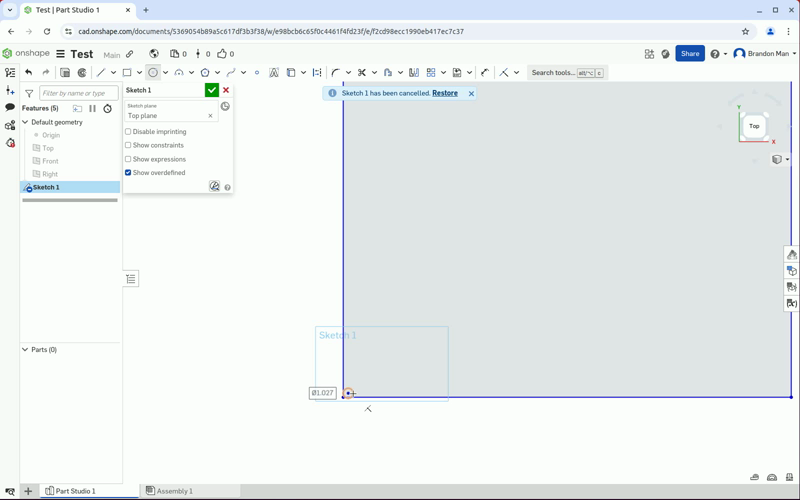
scroll(-6)
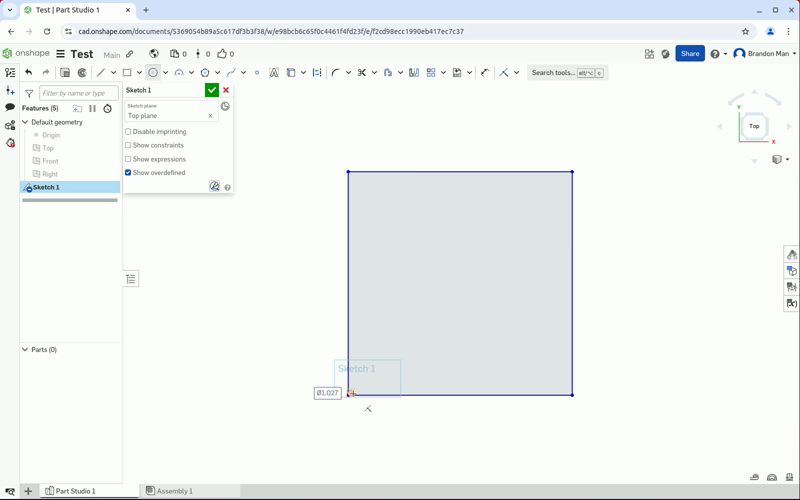
key(esc)
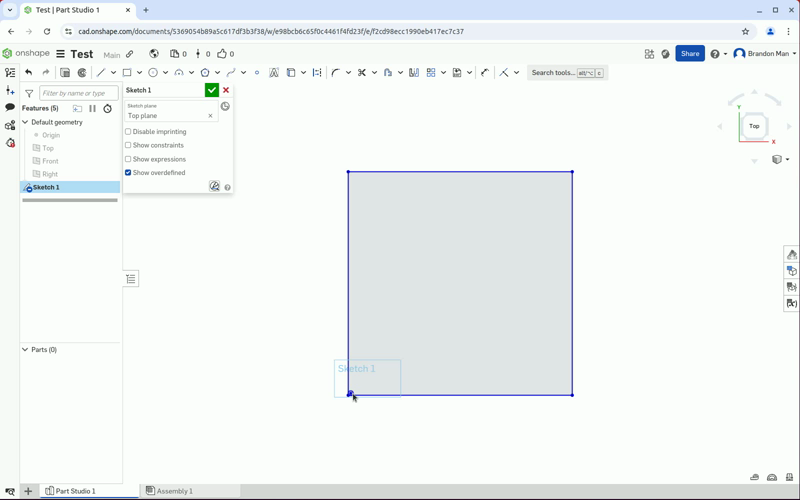
key(c)
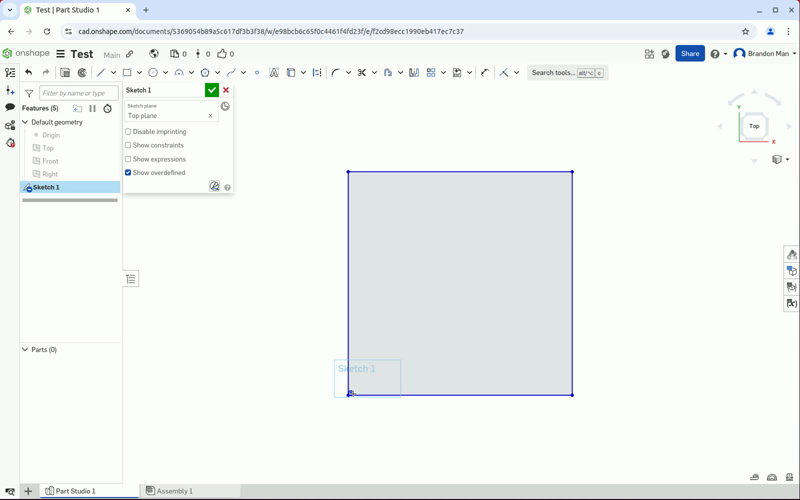
key_down(shift)
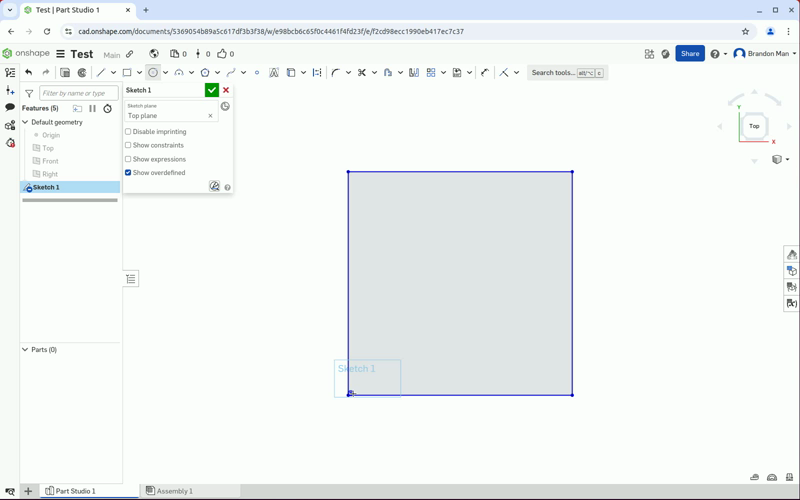
mouse_move(350, 174)
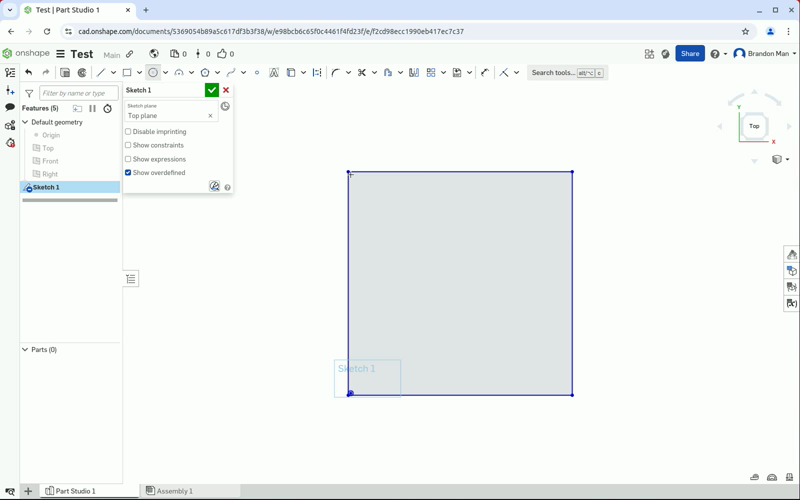
scroll(6)
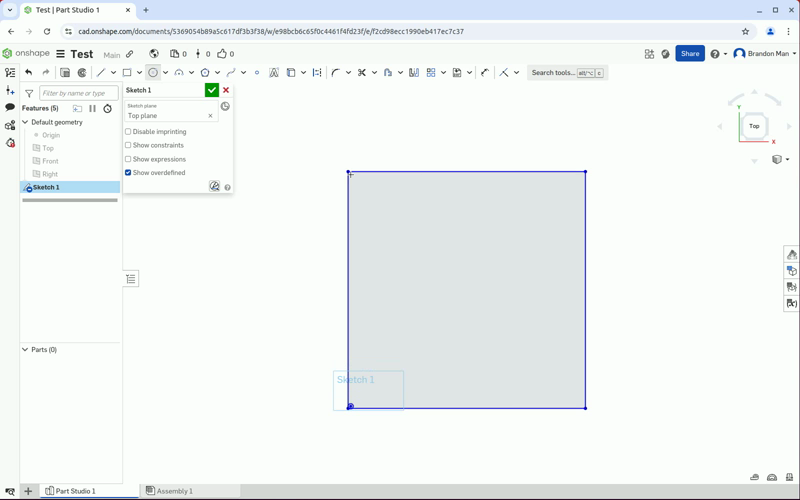
scroll(6)
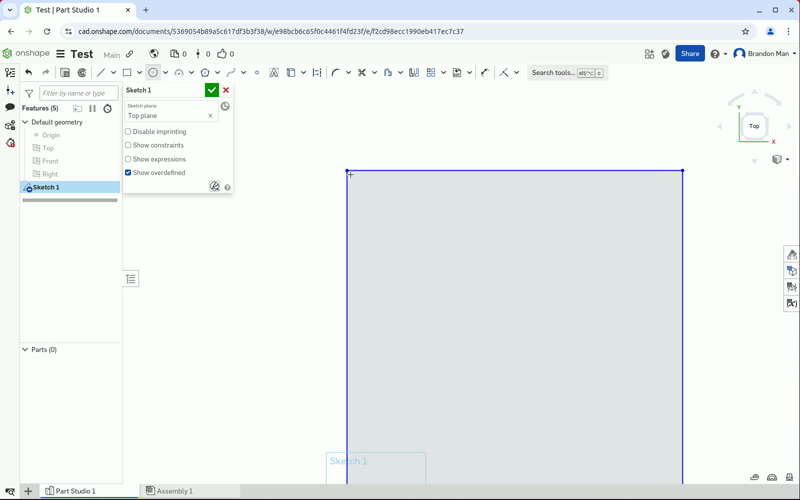
scroll(6)
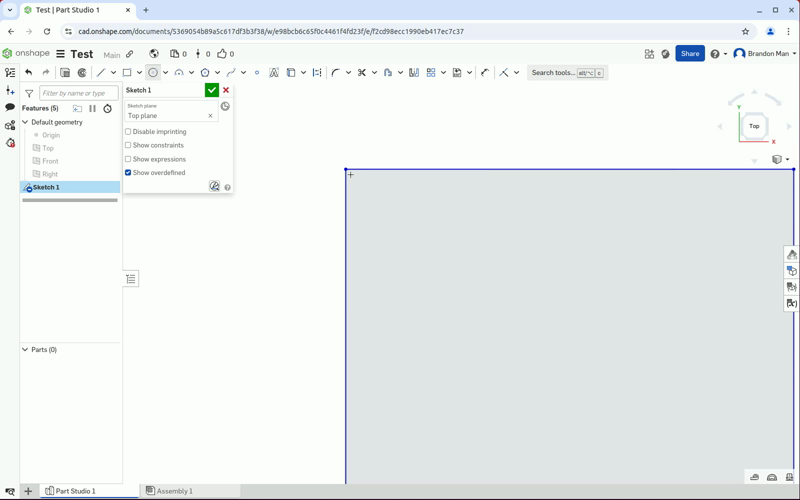
scroll(6)
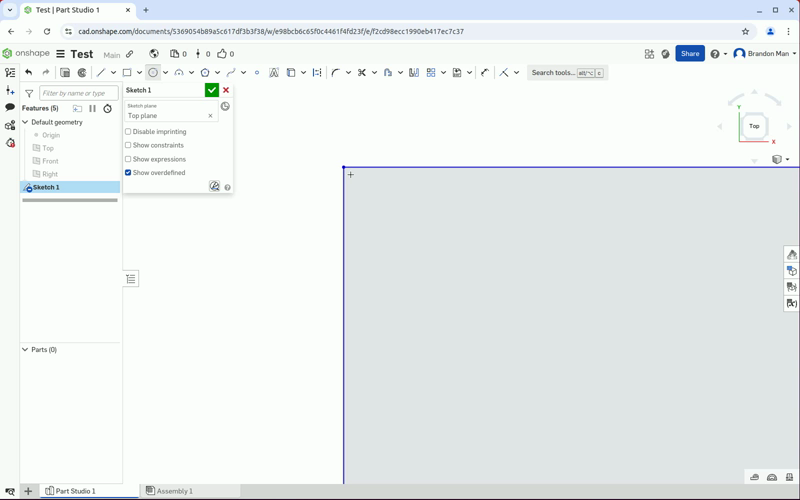
scroll(6)
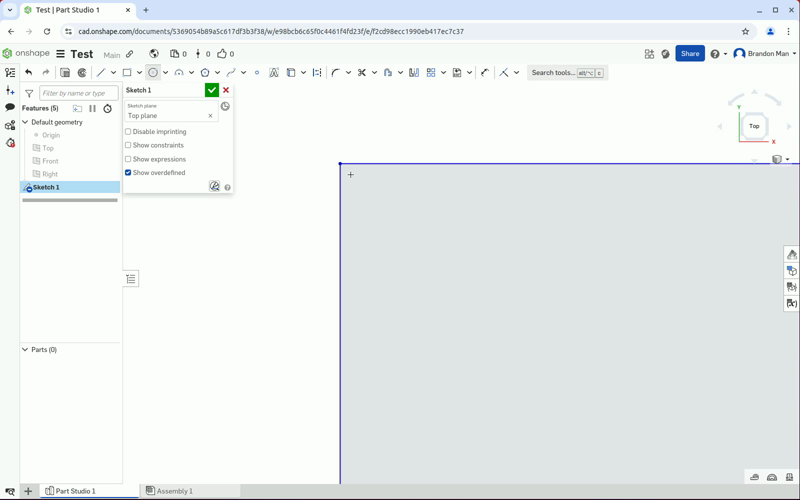
scroll(6)
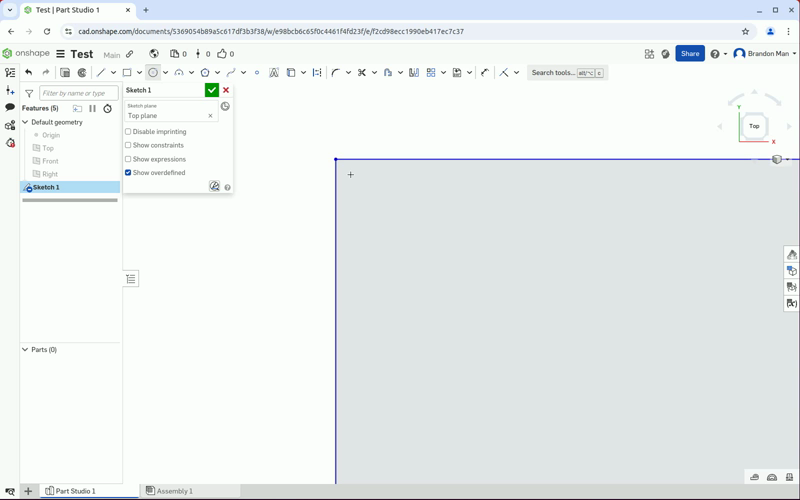
scroll(6)
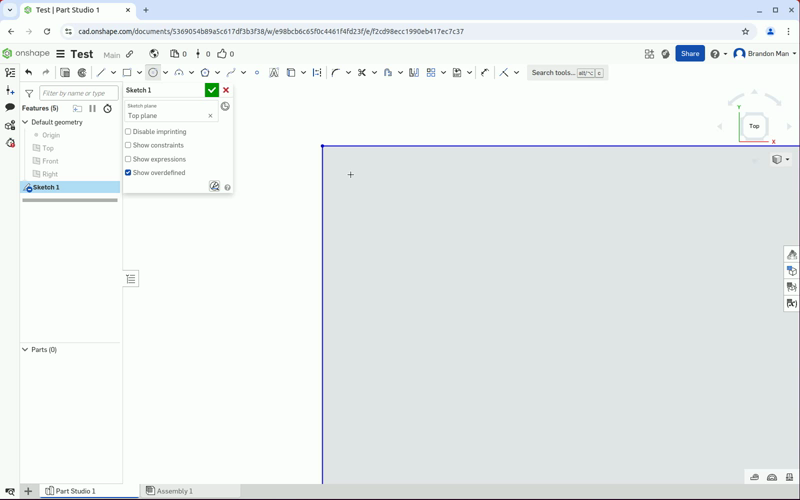
click(350, 174)
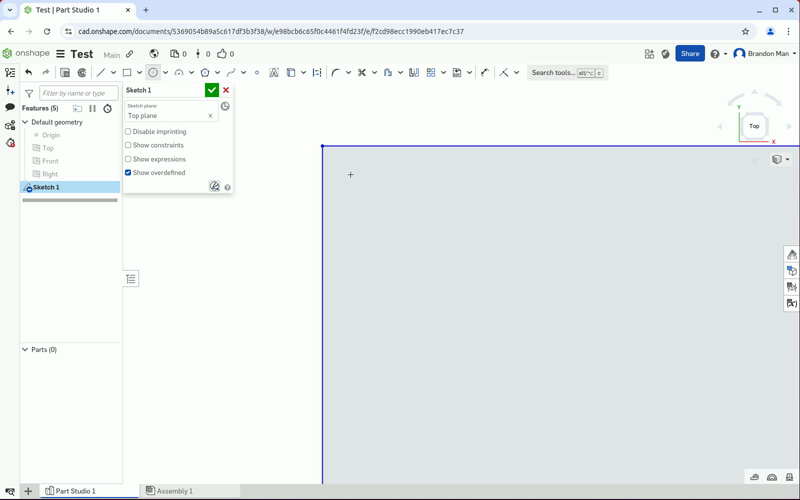
scroll(-6)
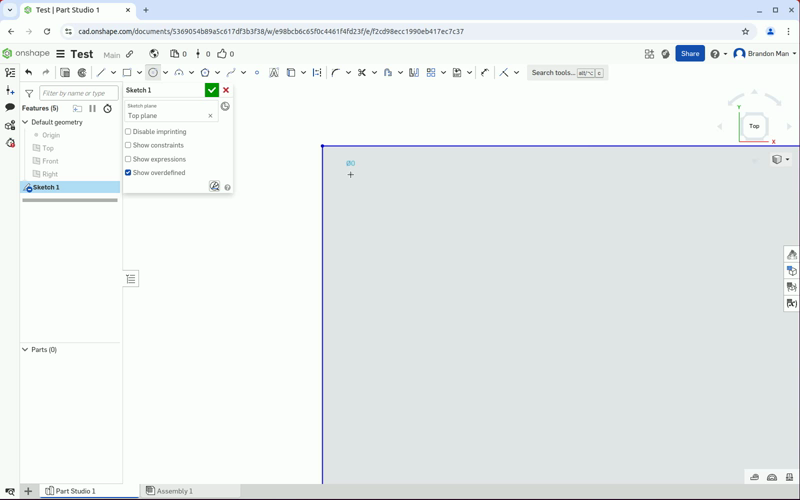
scroll(-6)
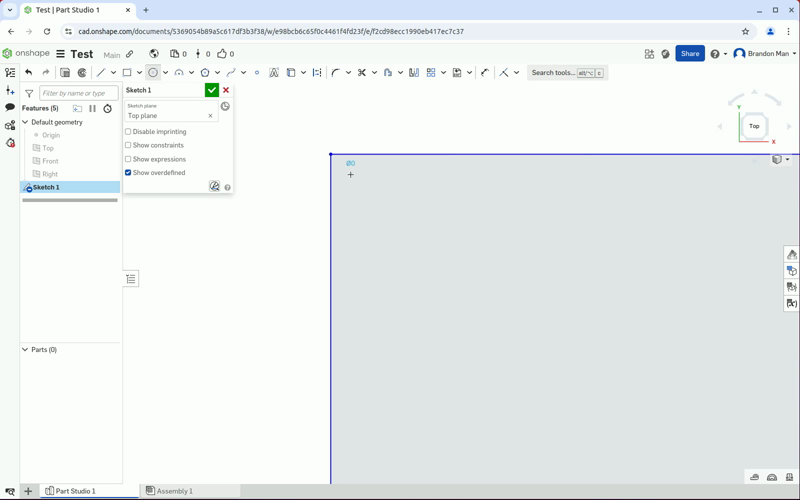
scroll(-6)
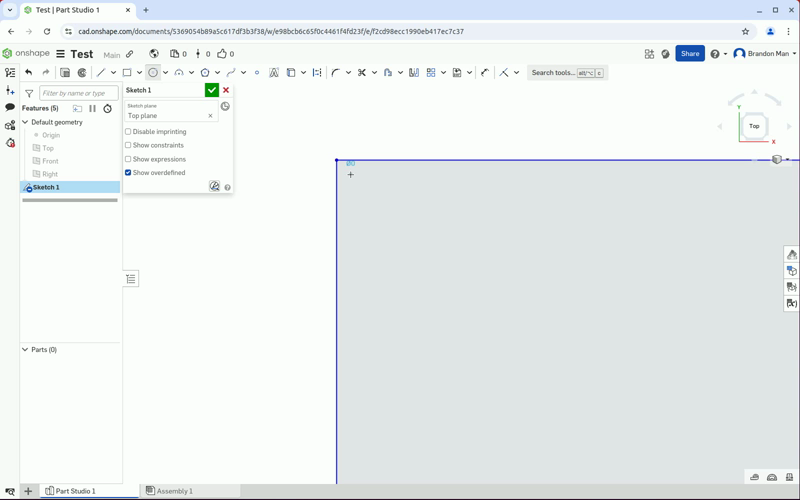
scroll(-6)
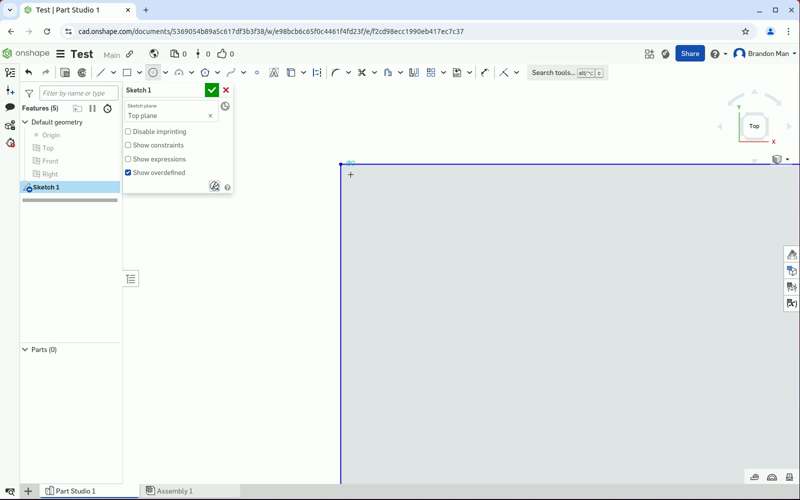
scroll(-6)
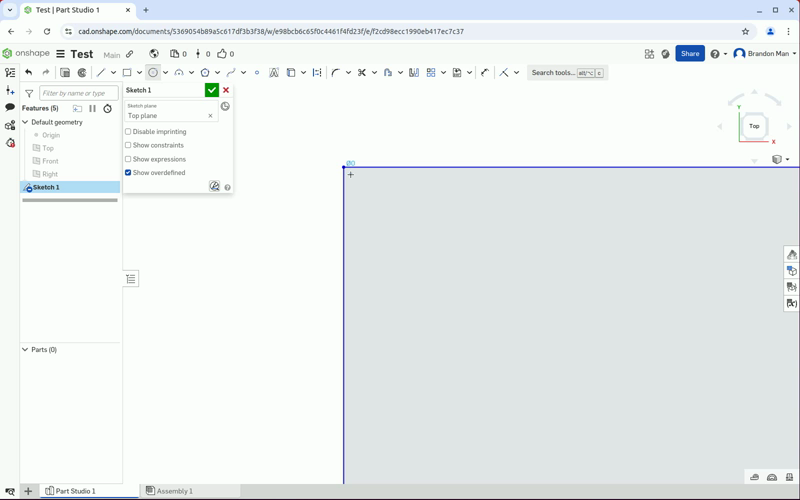
scroll(-6)
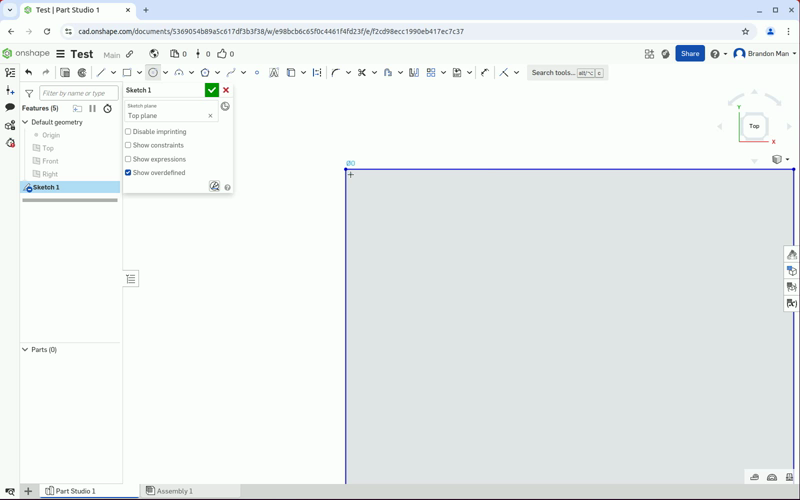
scroll(-6)
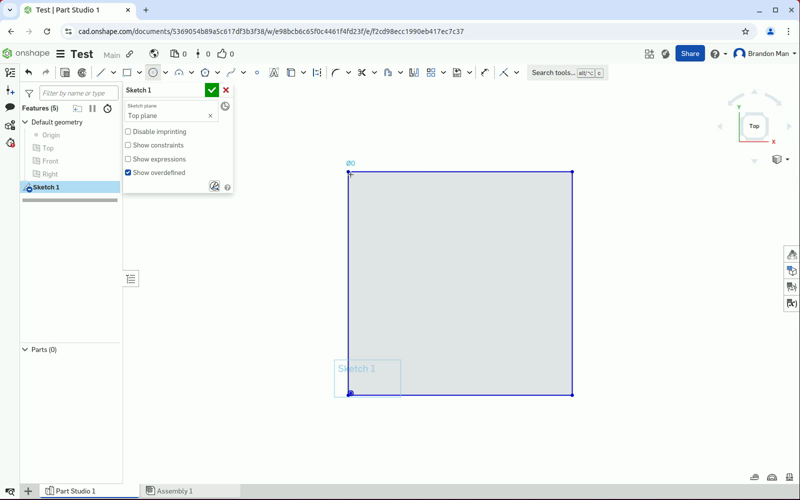
key_up(shift)
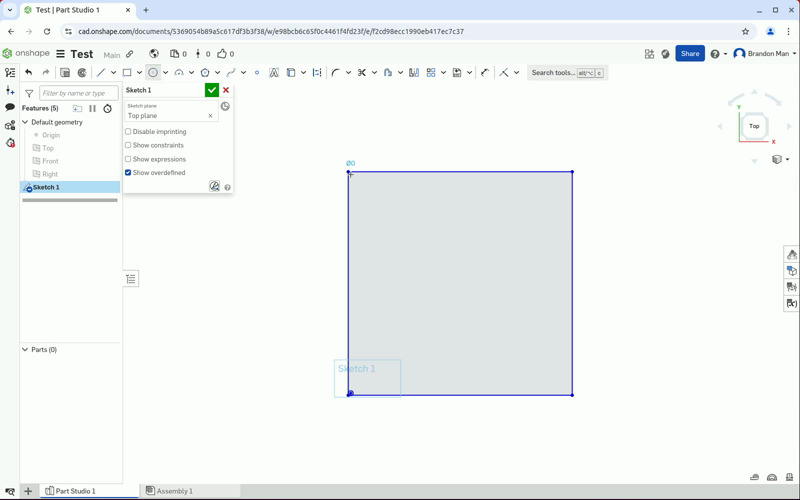
mouse_move(353, 174)
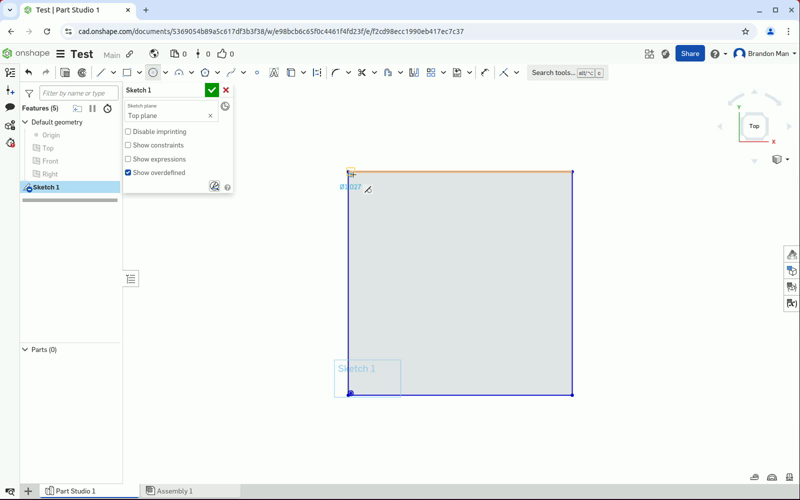
scroll(6)
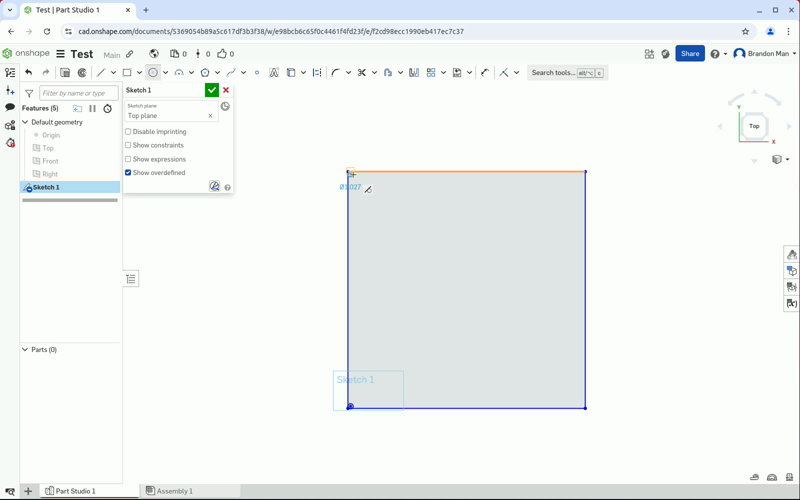
scroll(6)
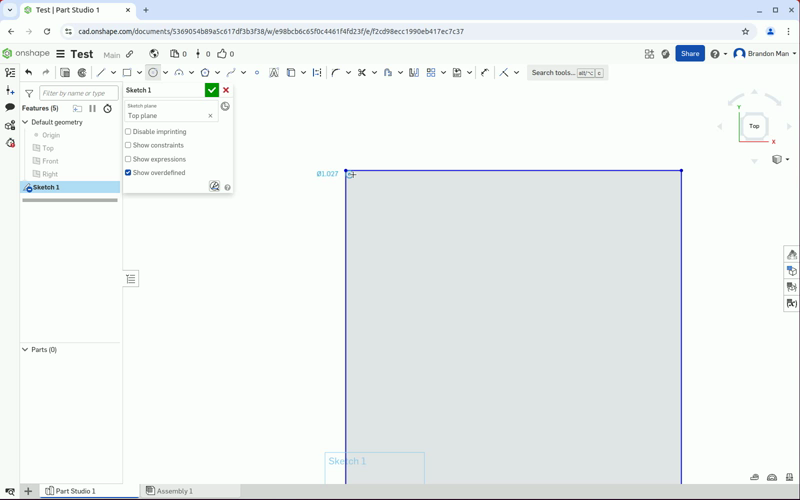
scroll(6)
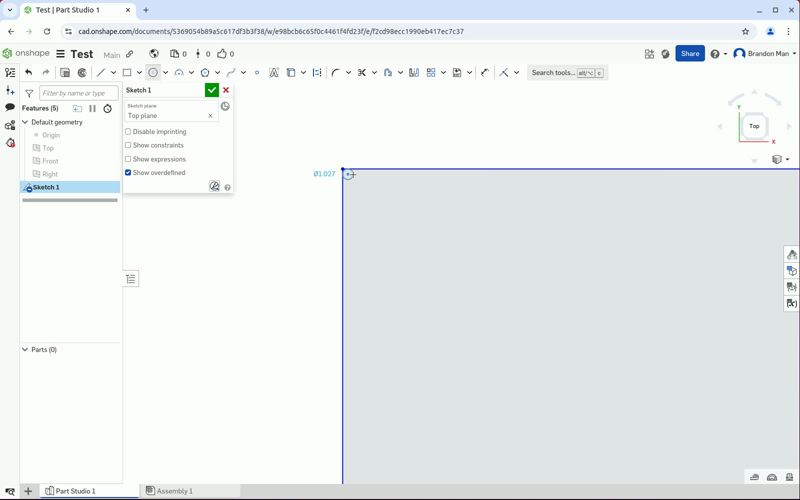
scroll(6)
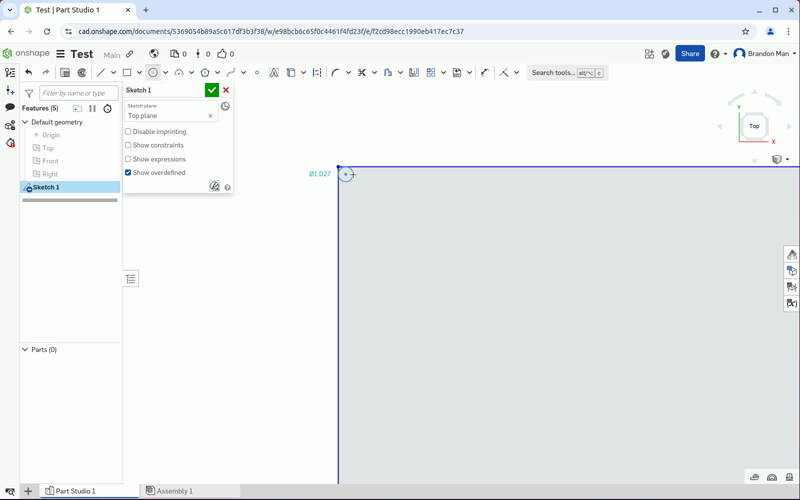
scroll(6)
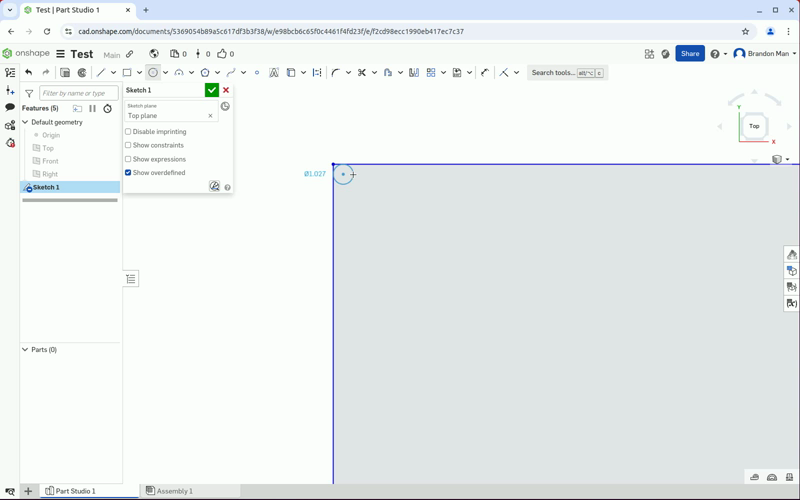
scroll(6)
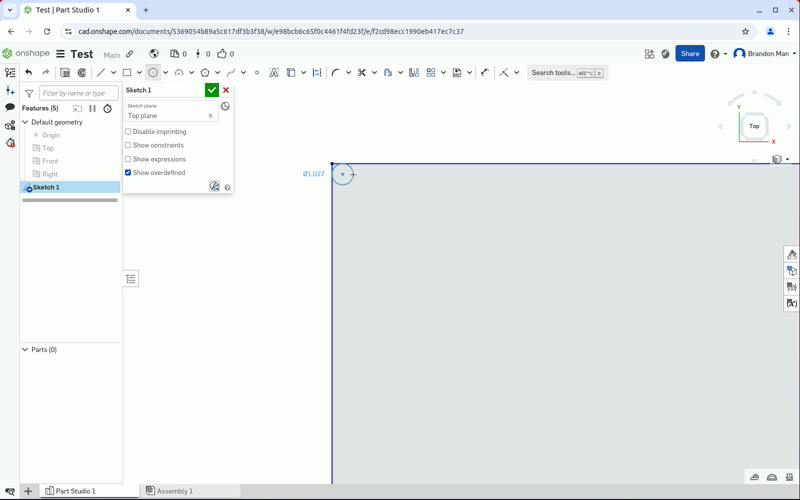
scroll(6)
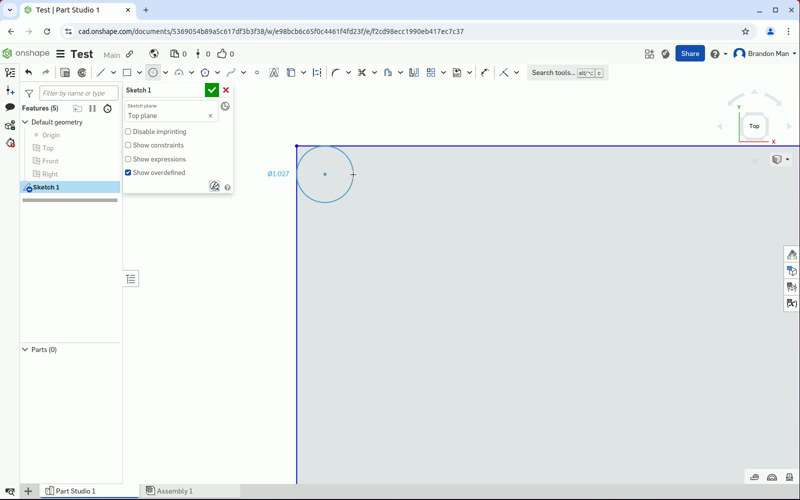
click(353, 174)
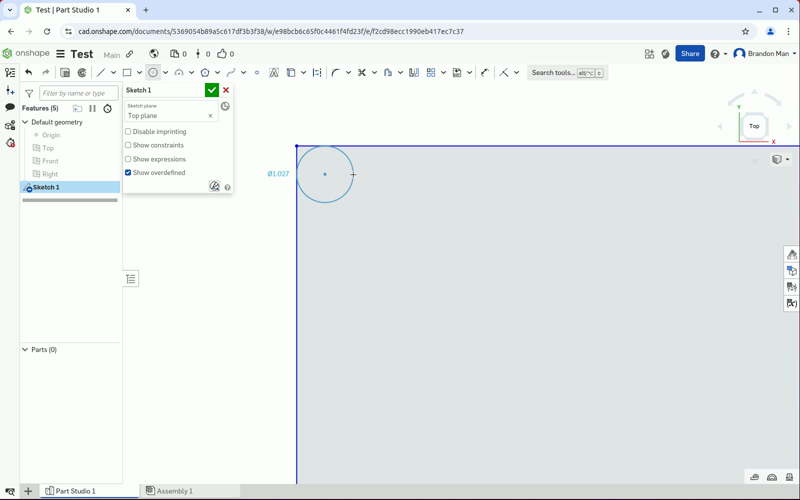
scroll(-6)
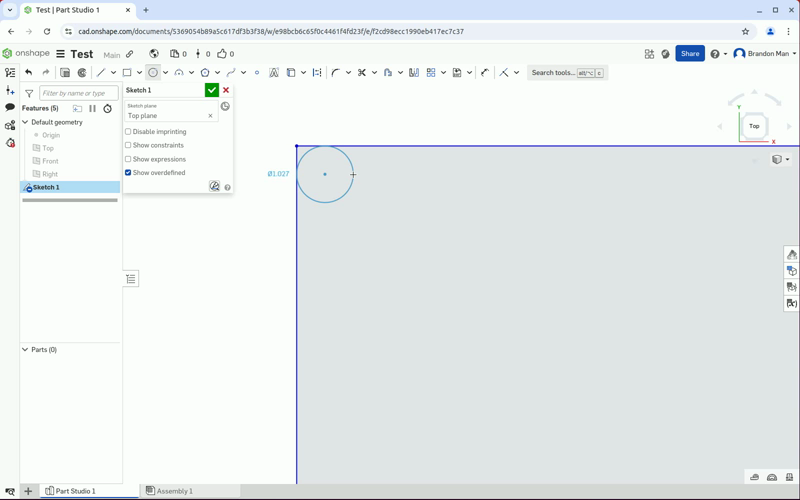
scroll(-6)
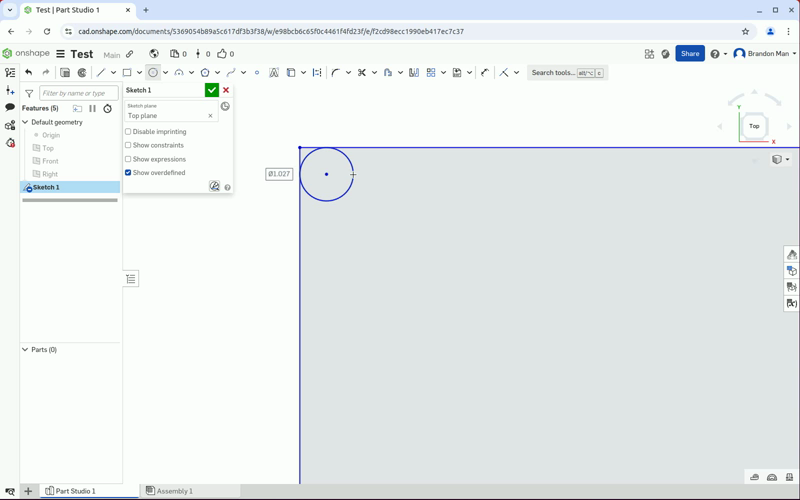
scroll(-6)
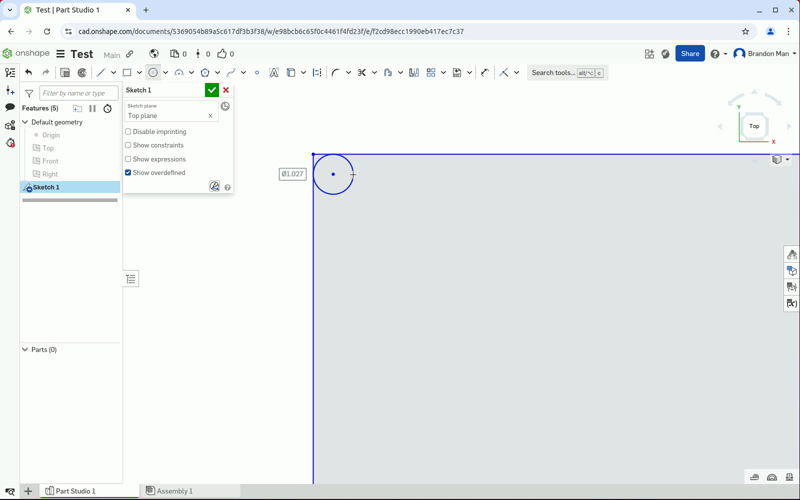
scroll(-6)
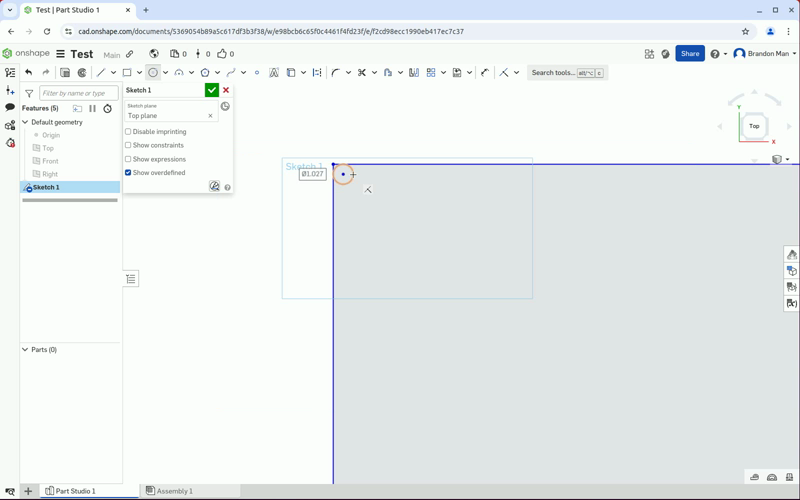
scroll(-6)
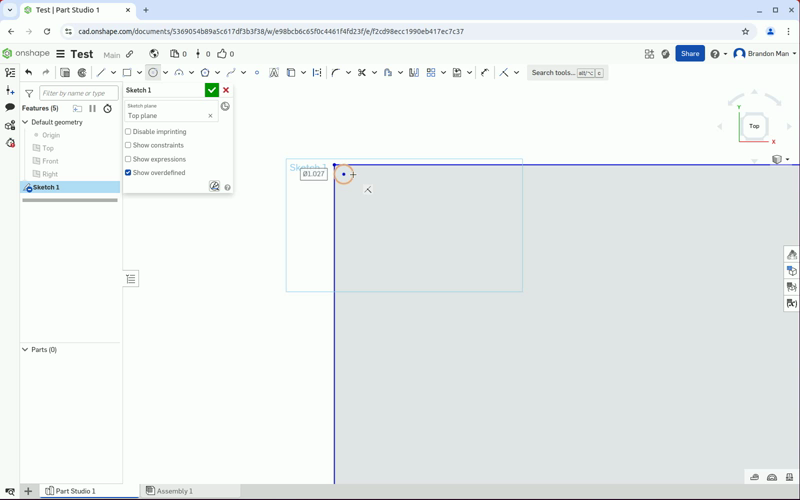
scroll(-6)
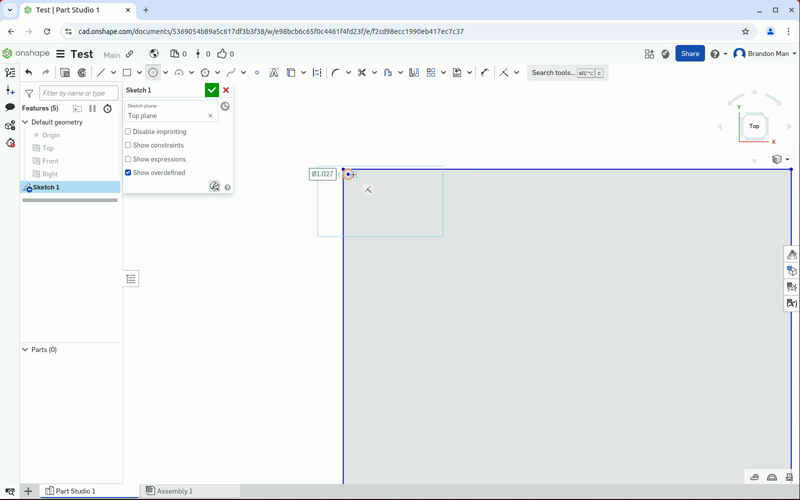
scroll(-6)
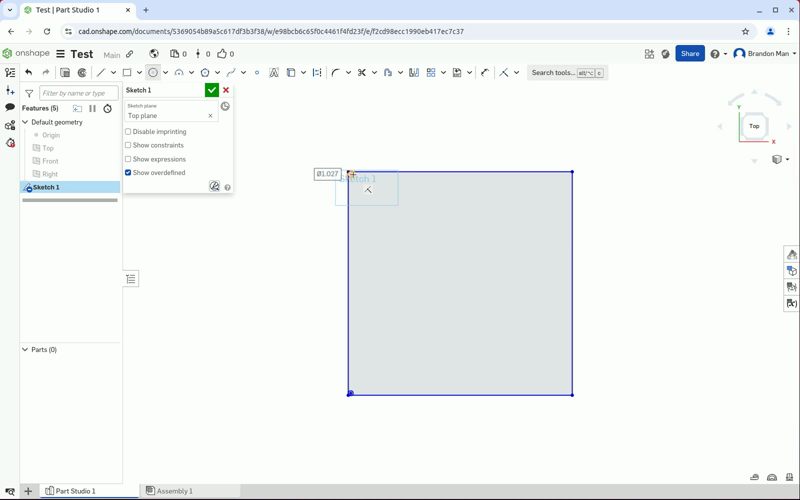
key(esc)
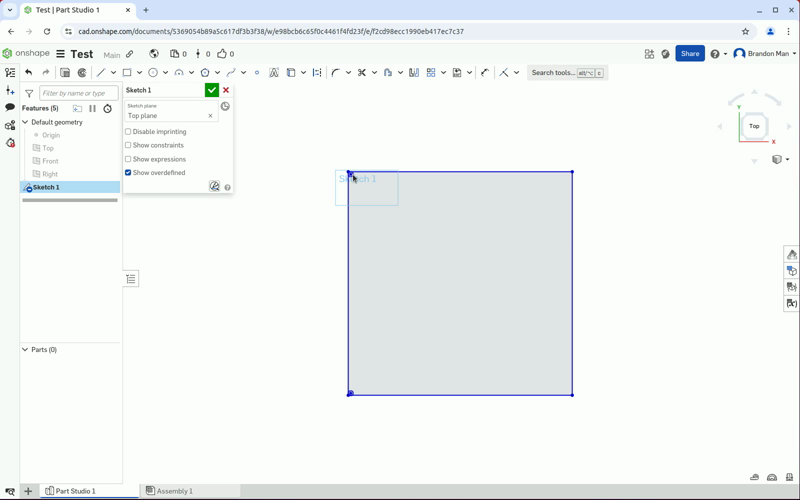
key(c)
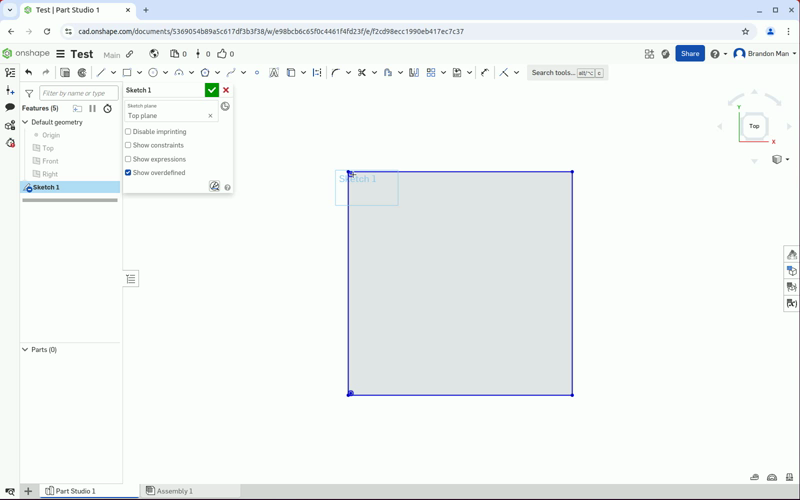
key_down(shift)
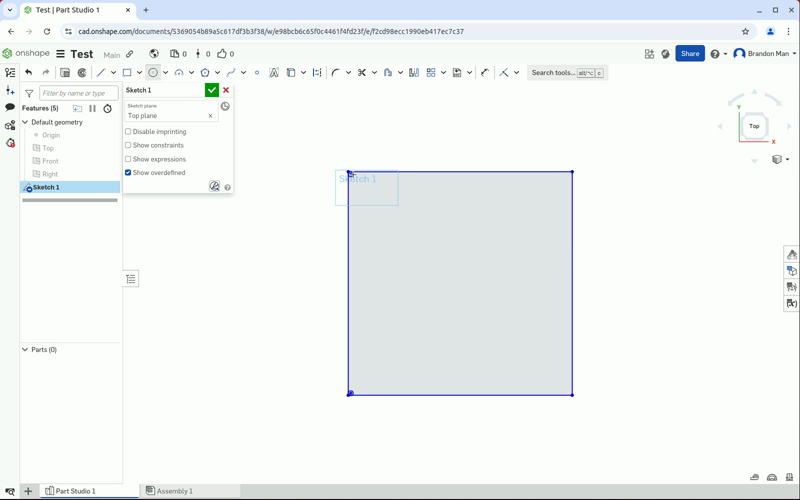
mouse_move(461, 282)
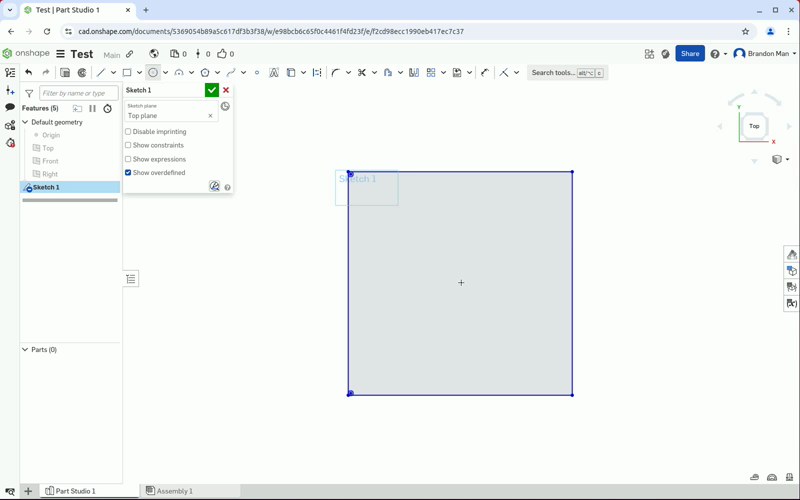
click(461, 282)
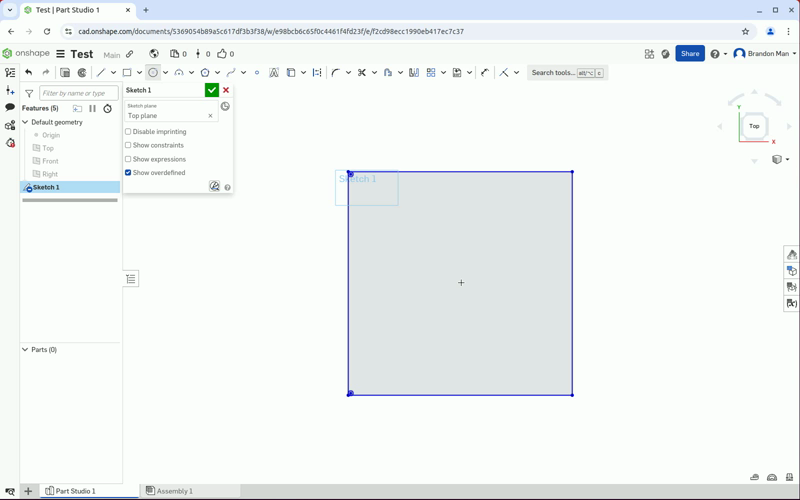
key_up(shift)
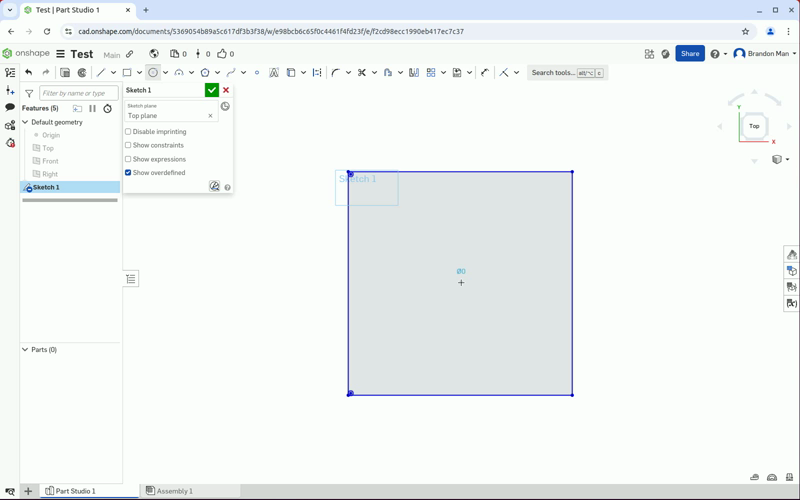
mouse_move(463, 282)
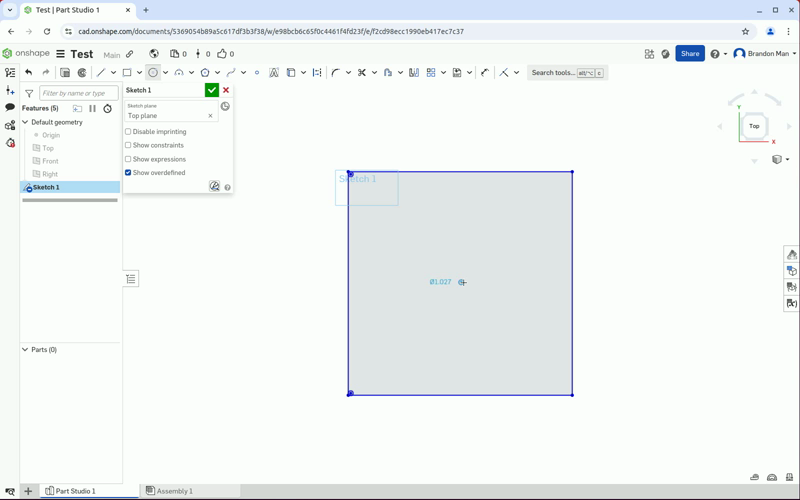
scroll(6)
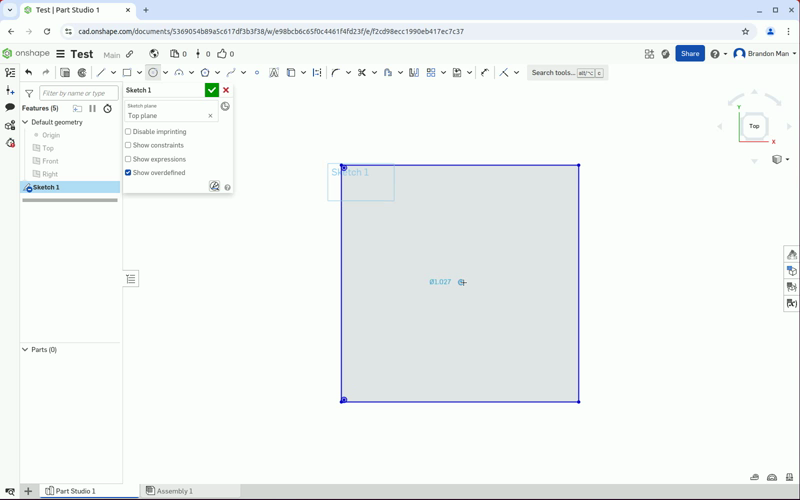
scroll(6)
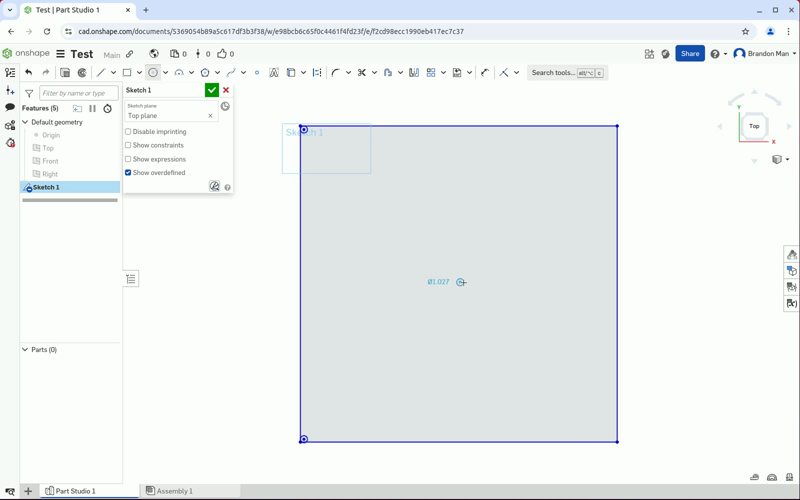
scroll(6)
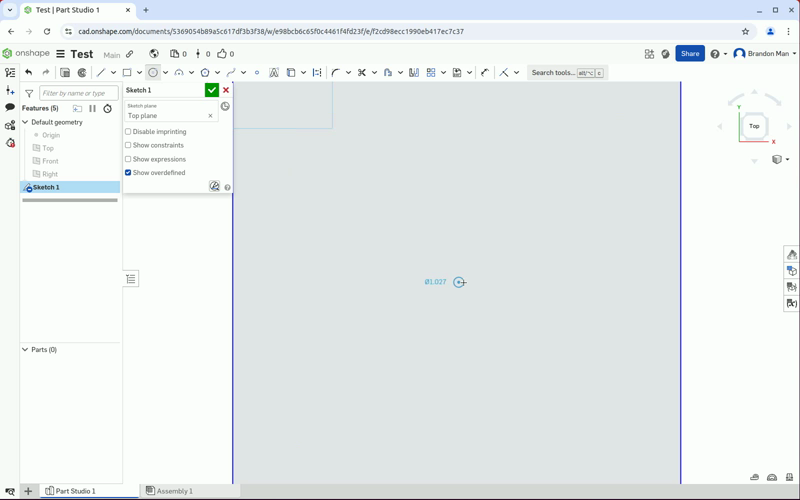
scroll(6)
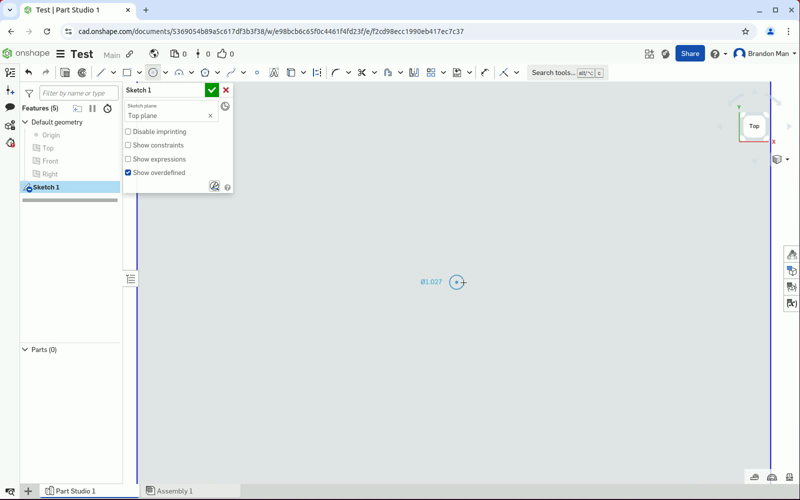
scroll(6)
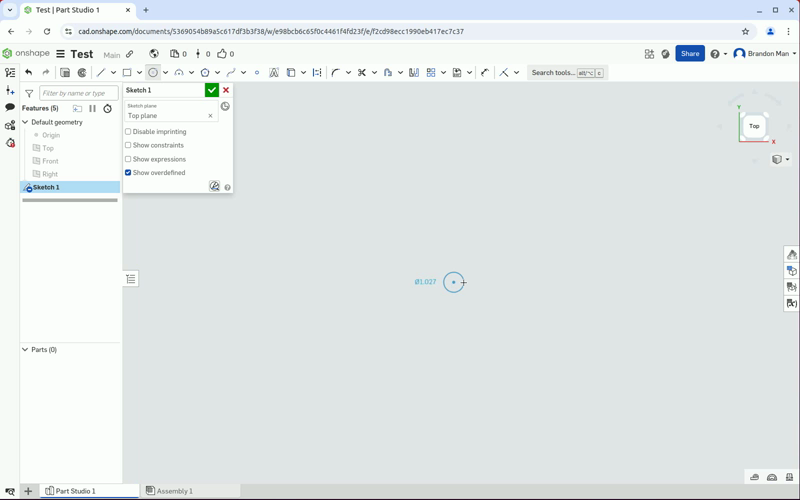
scroll(6)
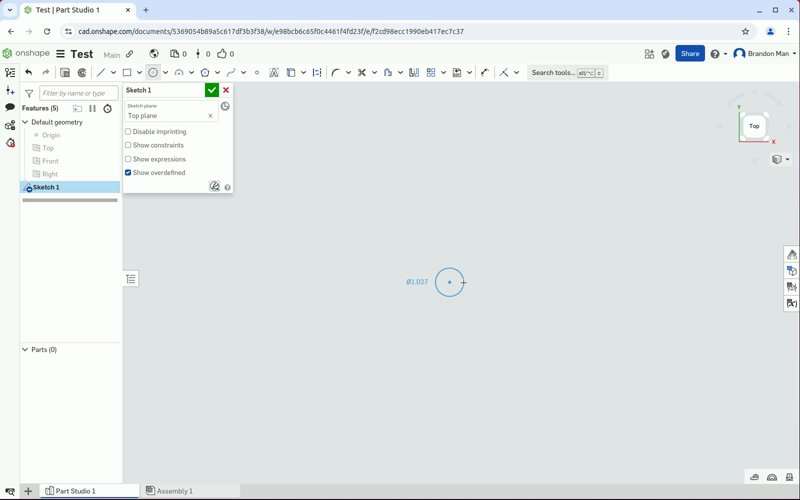
scroll(6)
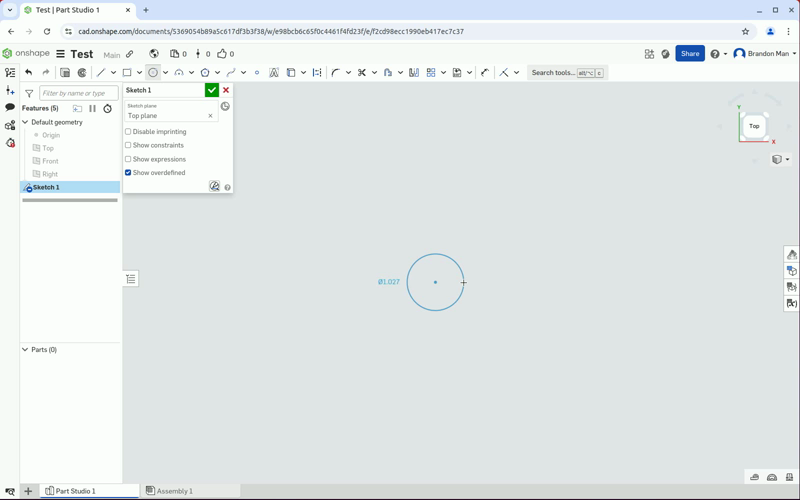
click(463, 282)
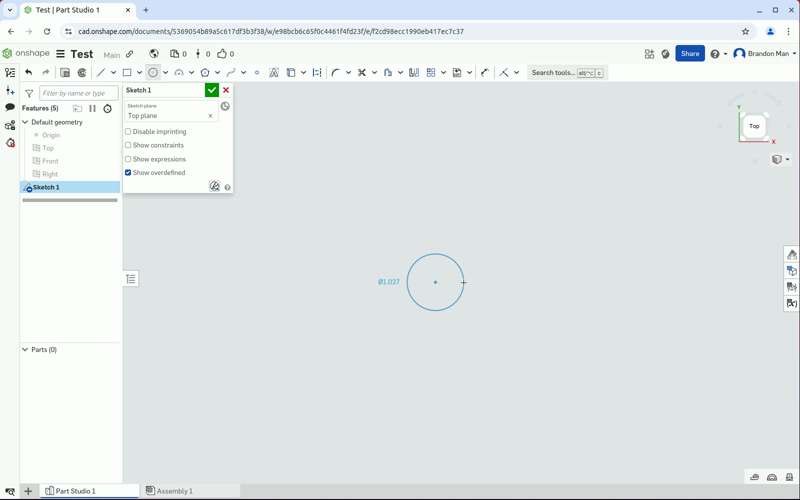
scroll(-6)
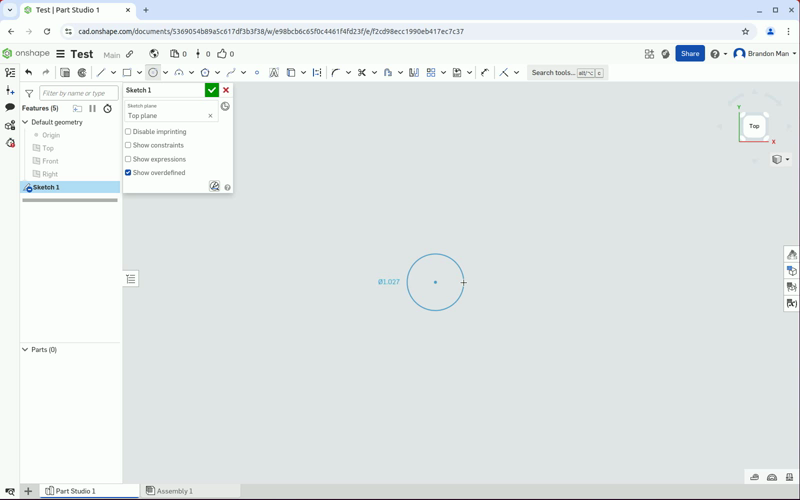
scroll(-6)
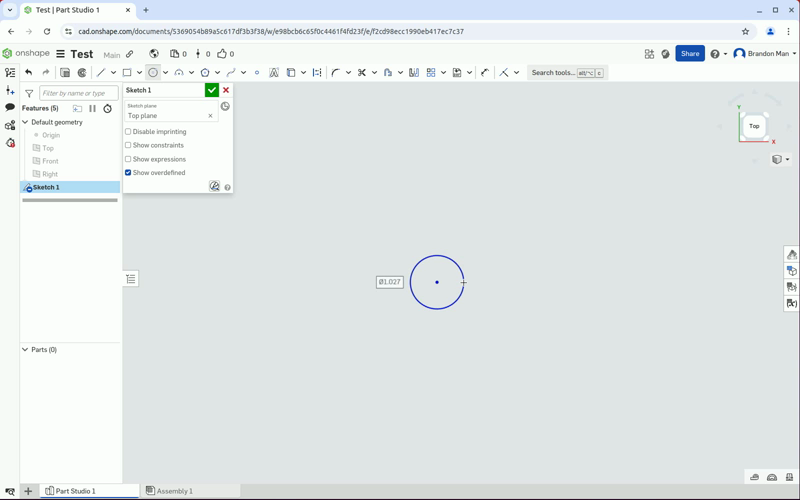
scroll(-6)
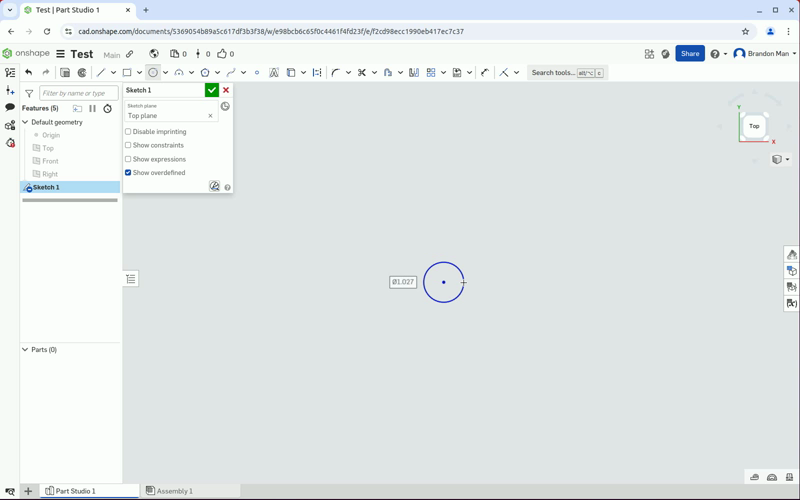
scroll(-6)
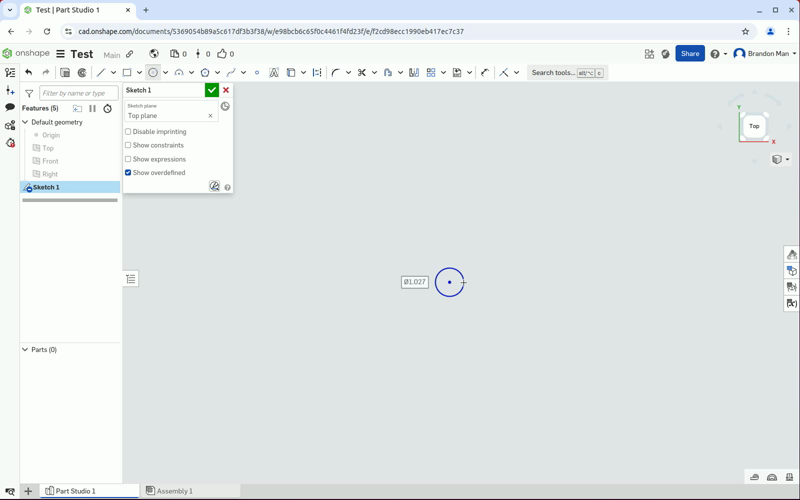
scroll(-6)
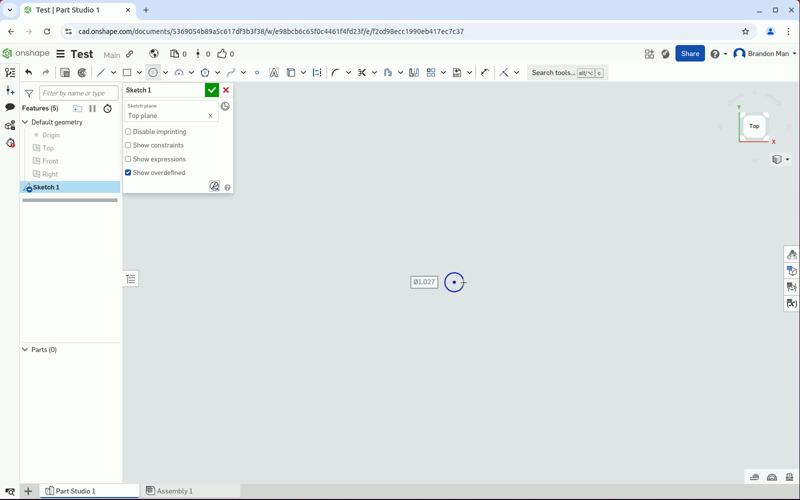
scroll(-6)
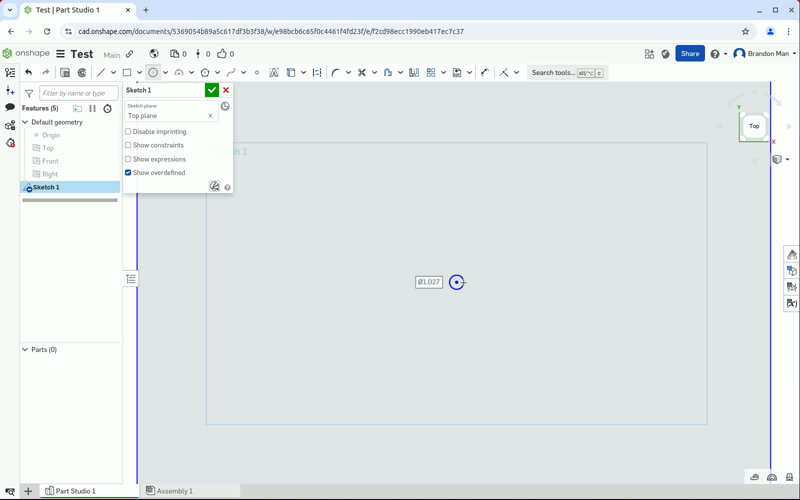
scroll(-6)
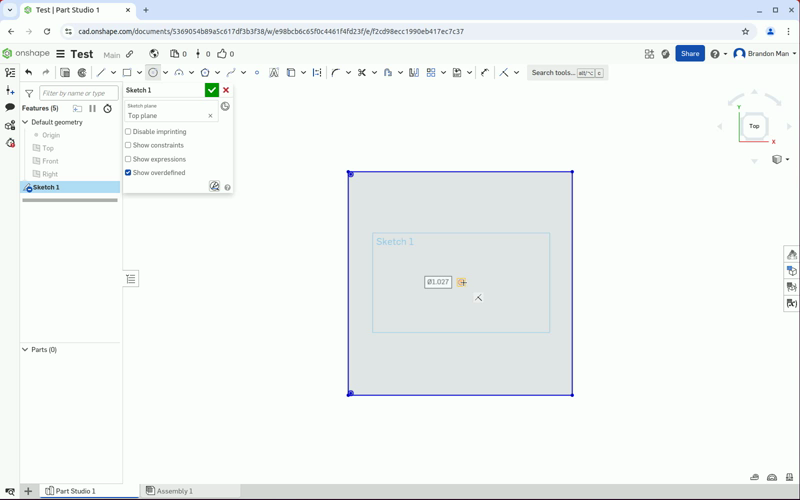
key(esc)
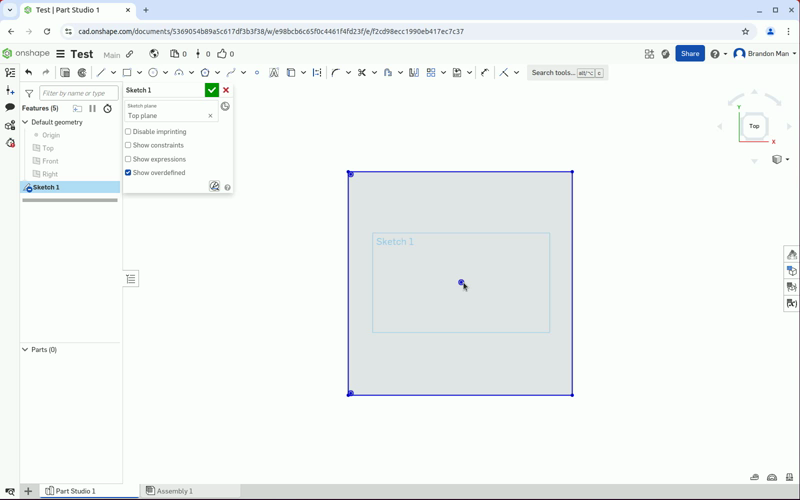
key(c)
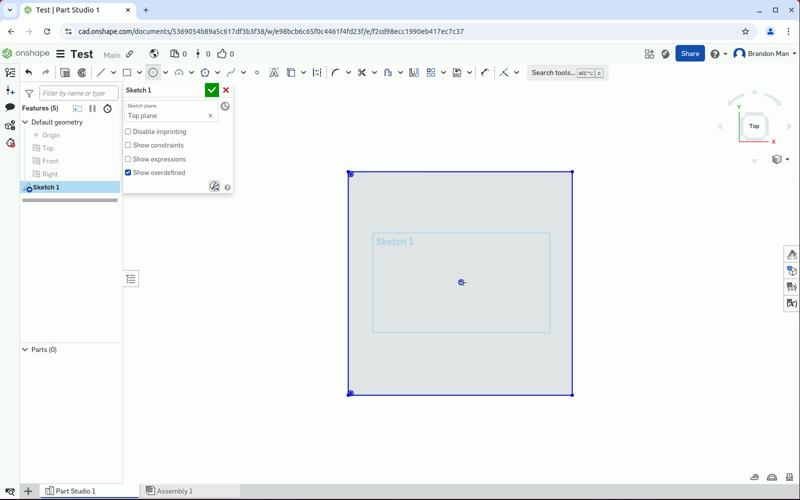
key_down(shift)
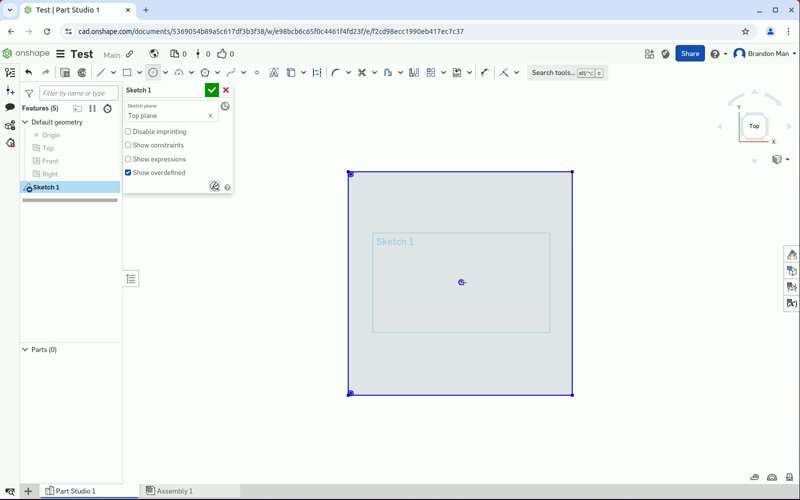
mouse_move(569, 393)
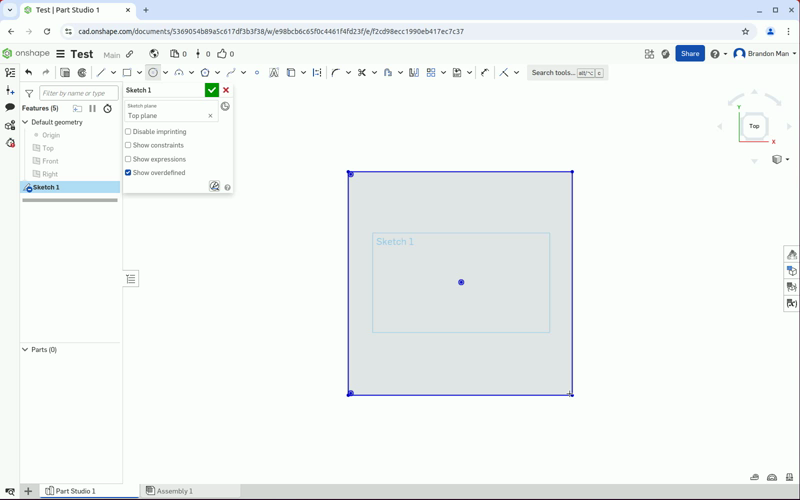
scroll(6)
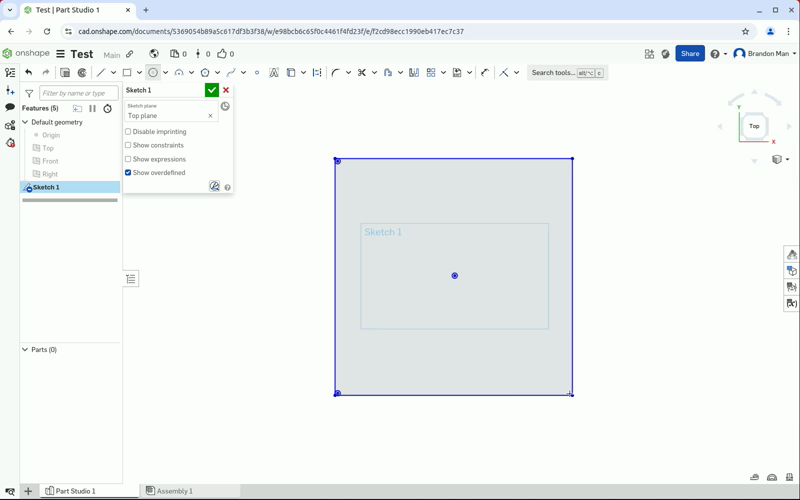
scroll(6)
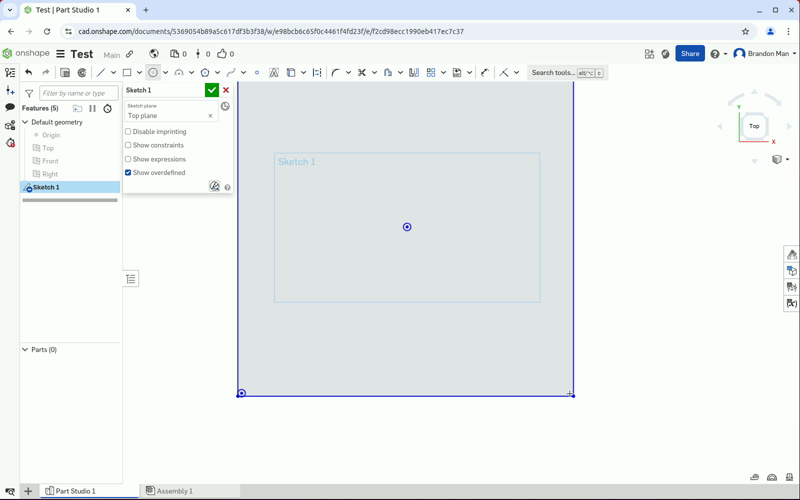
scroll(6)
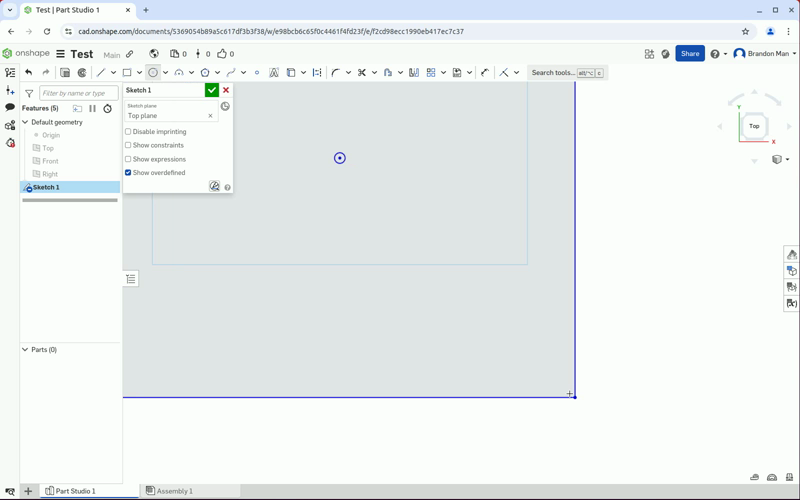
scroll(6)
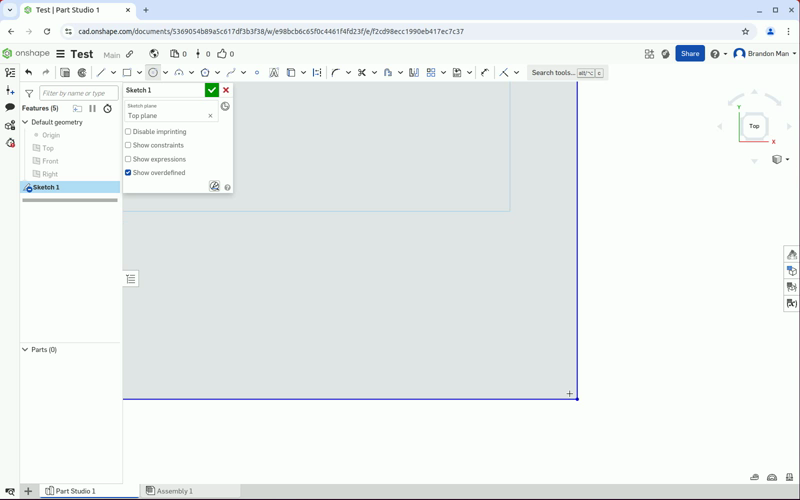
scroll(6)
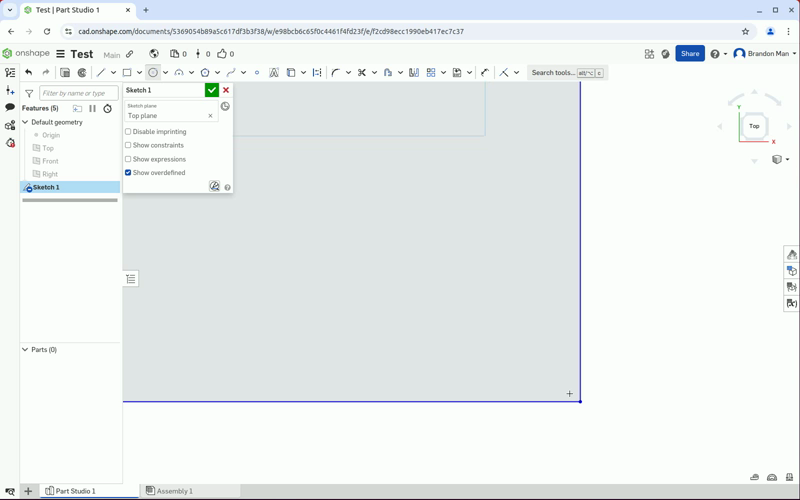
scroll(6)
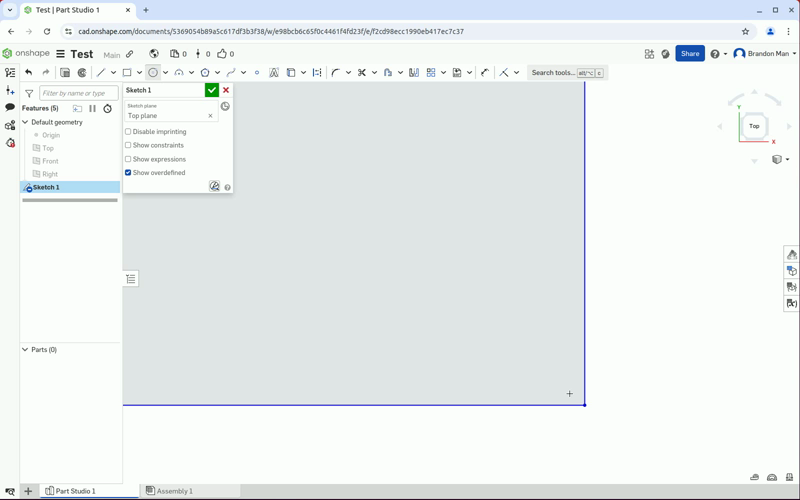
scroll(6)
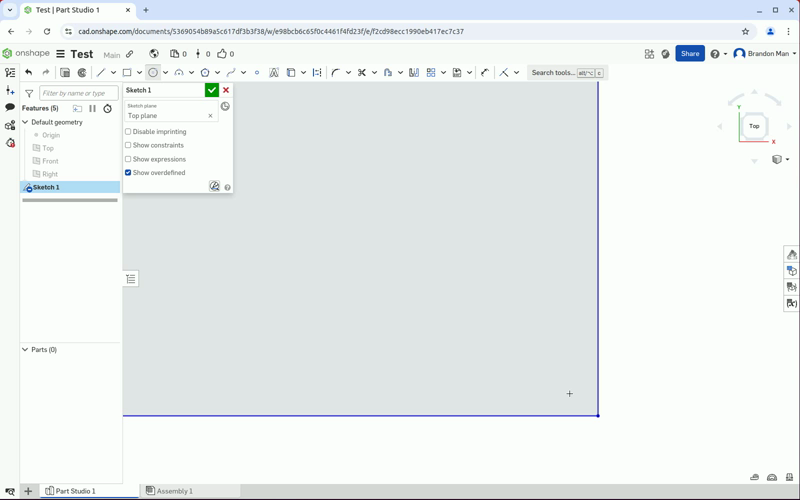
click(569, 393)
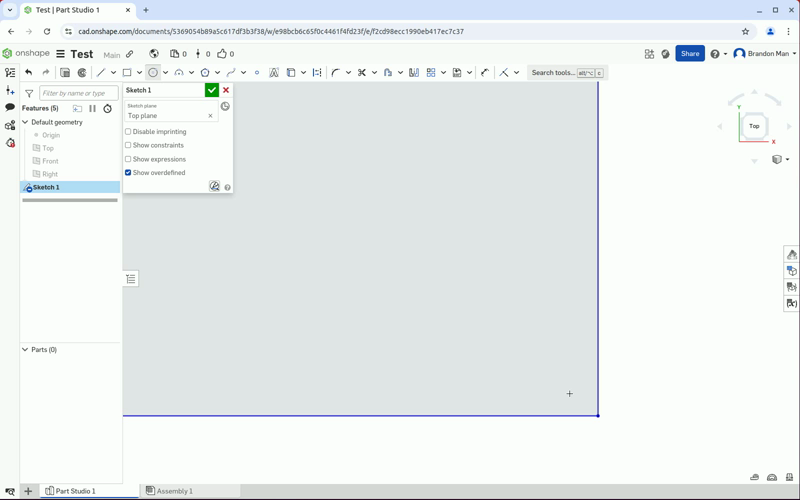
scroll(-6)
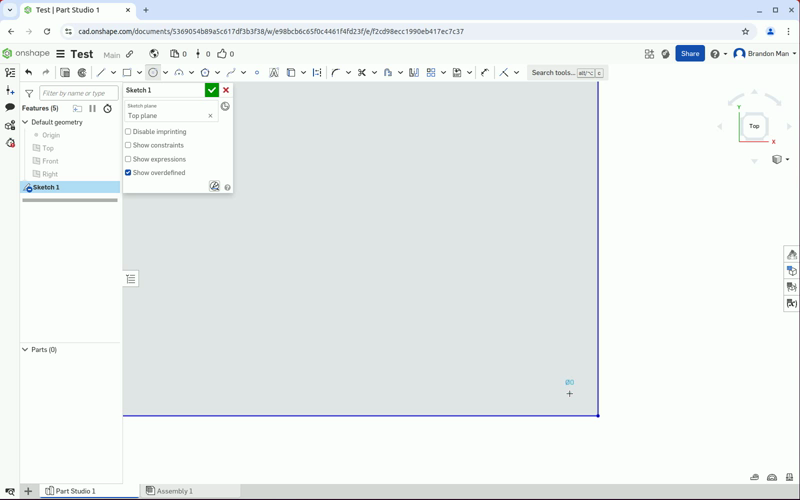
scroll(-6)
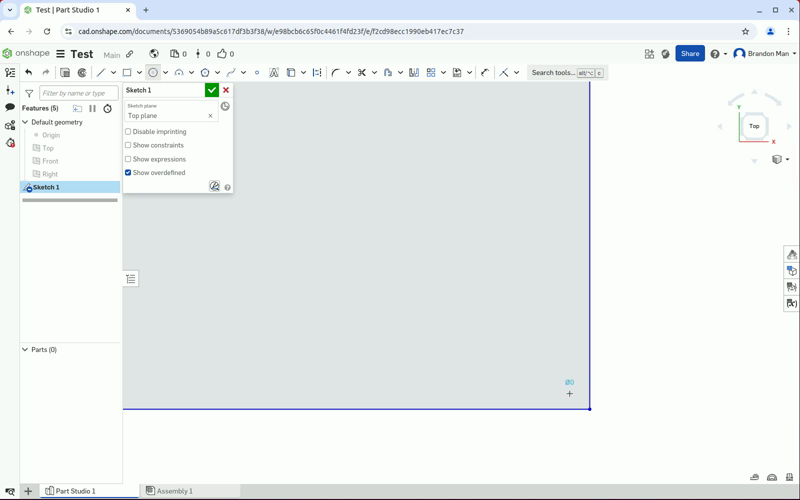
scroll(-6)
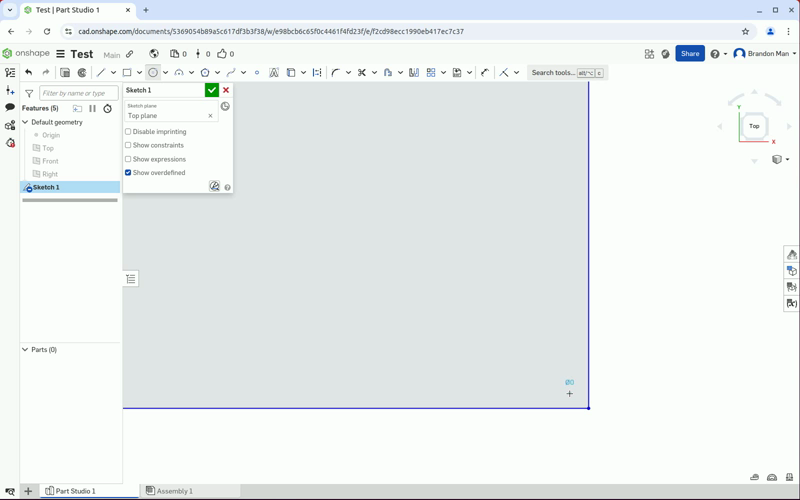
scroll(-6)
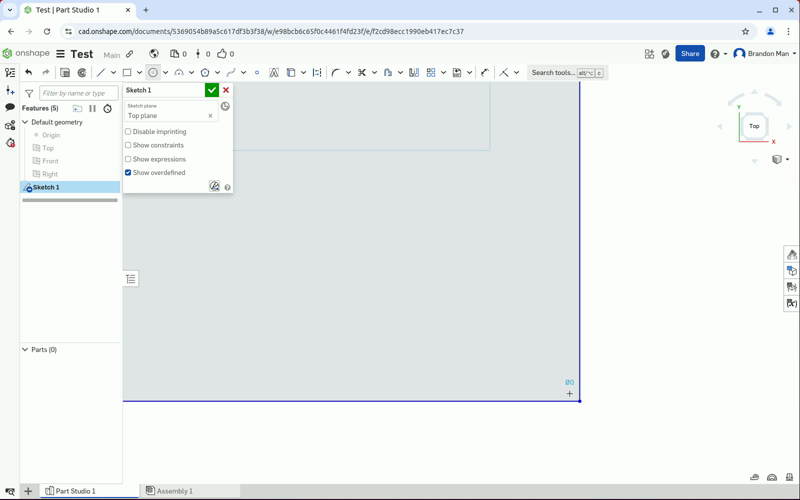
scroll(-6)
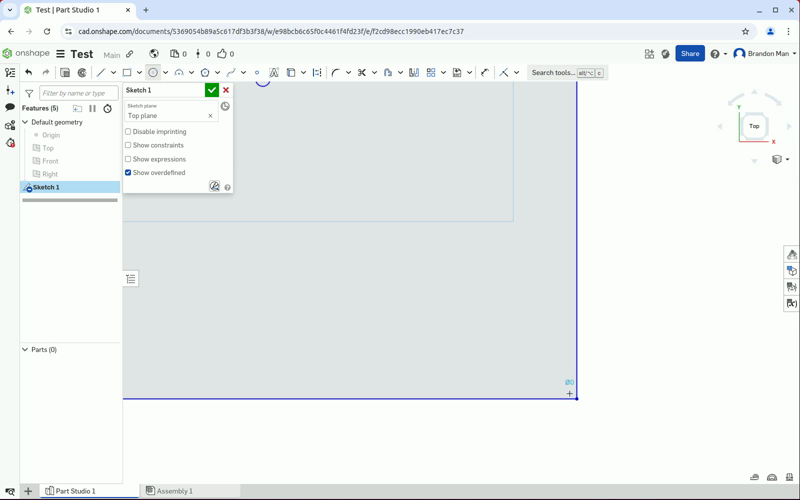
scroll(-6)
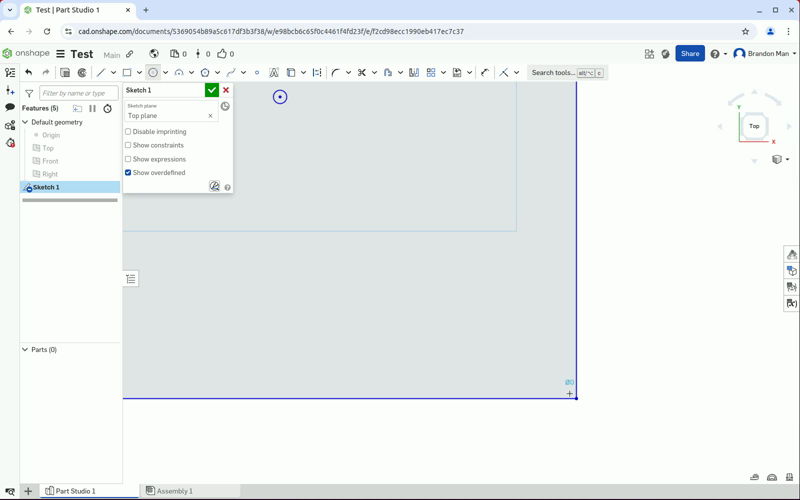
scroll(-6)
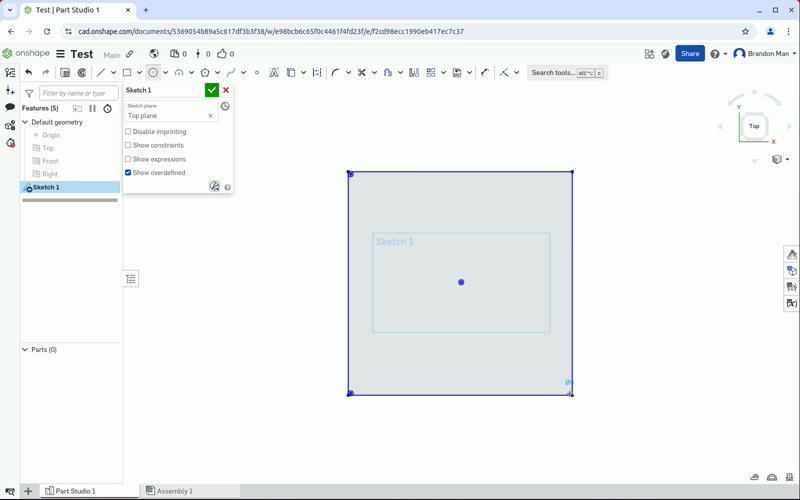
key_up(shift)
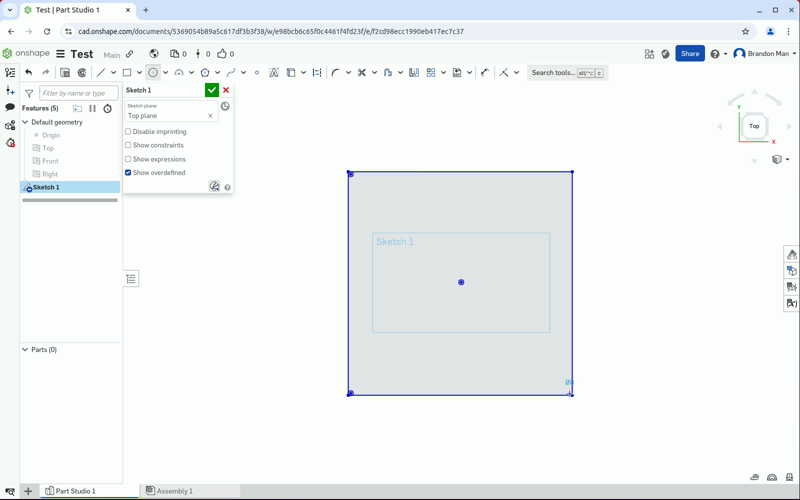
mouse_move(572, 393)
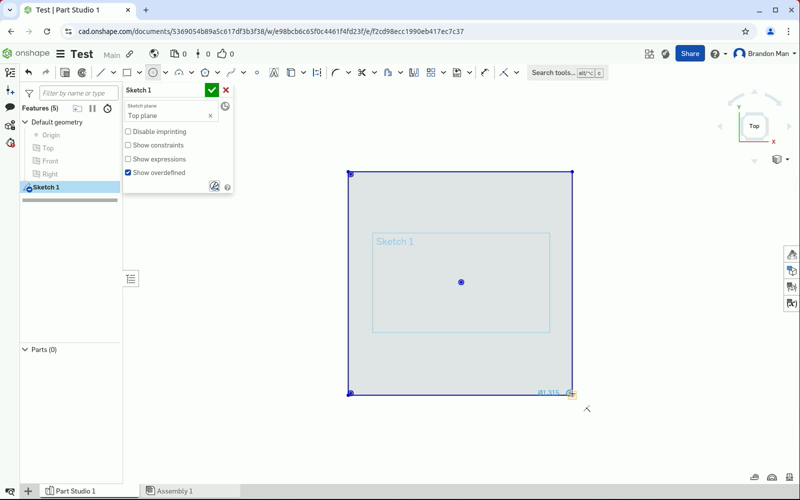
scroll(6)
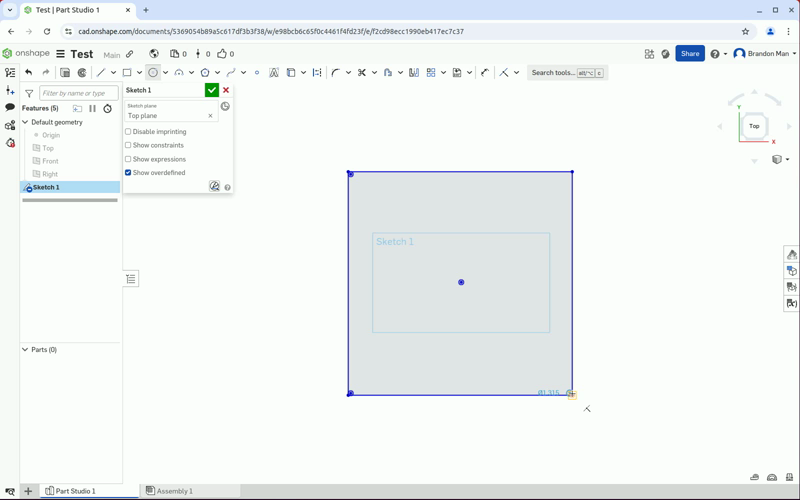
scroll(6)
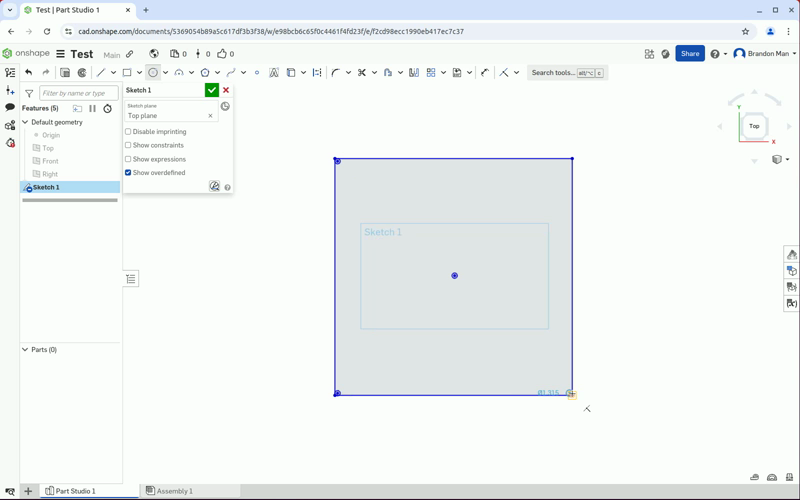
scroll(6)
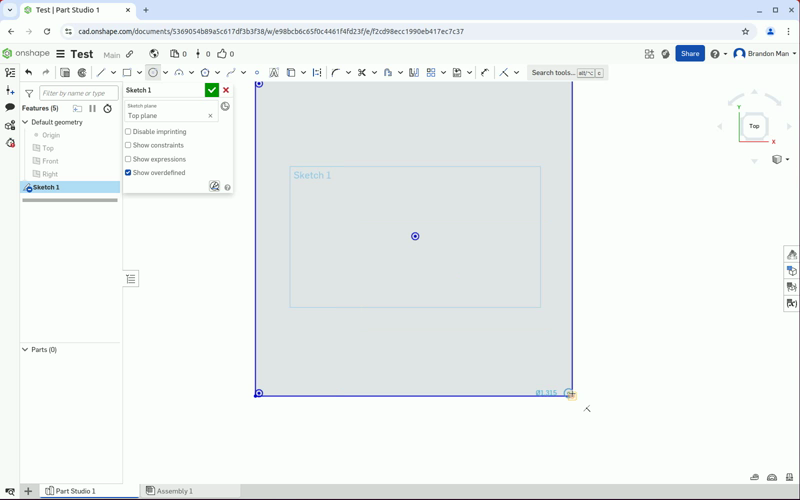
scroll(6)
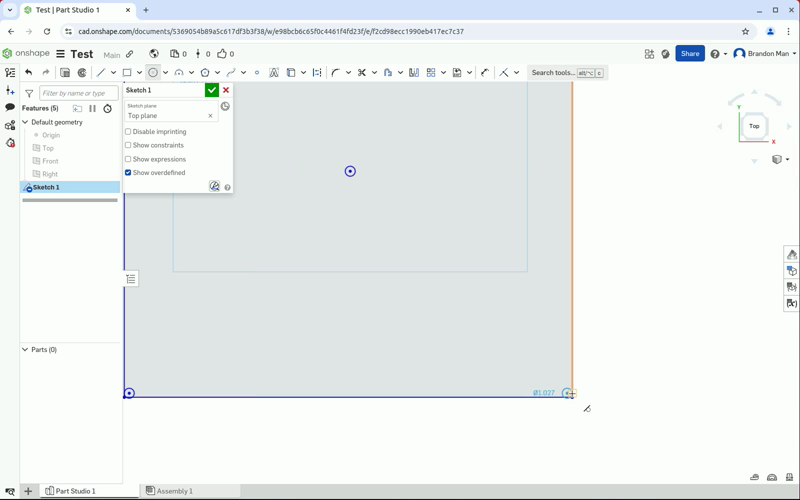
scroll(6)
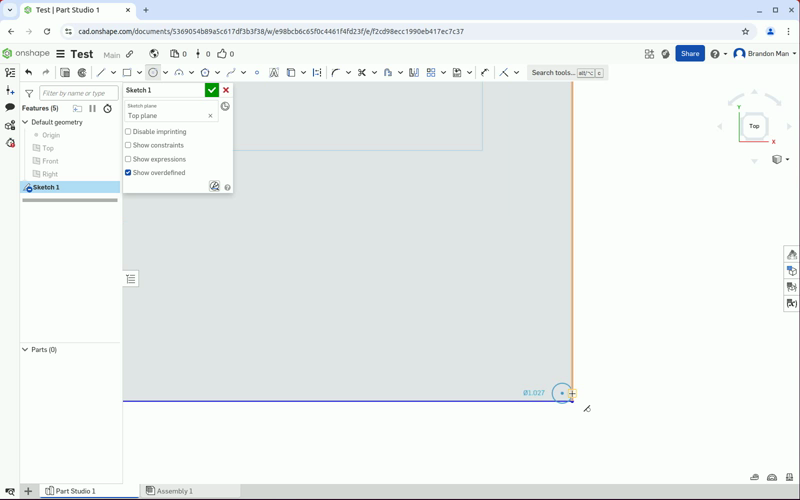
scroll(6)
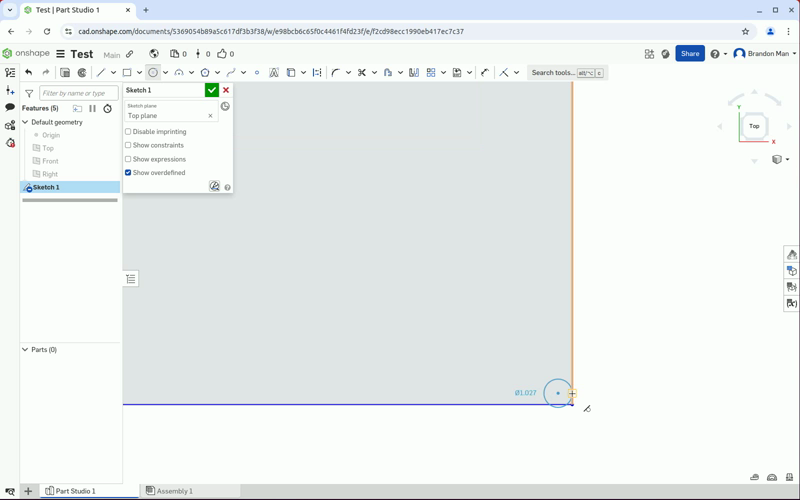
scroll(6)
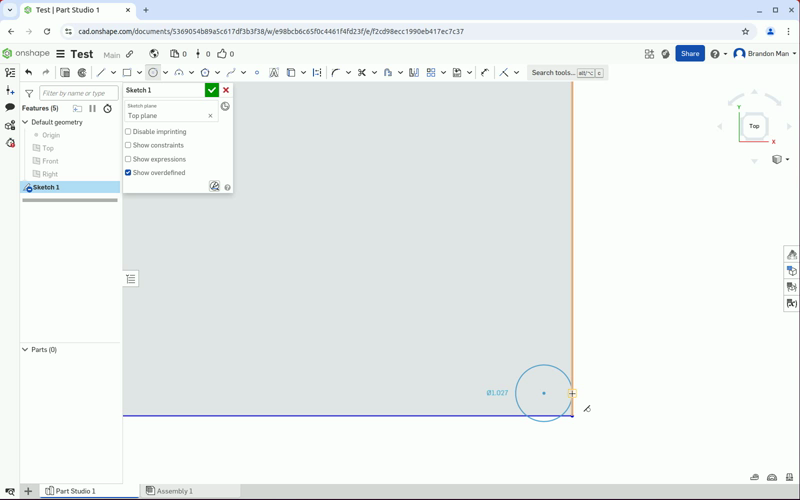
click(572, 393)
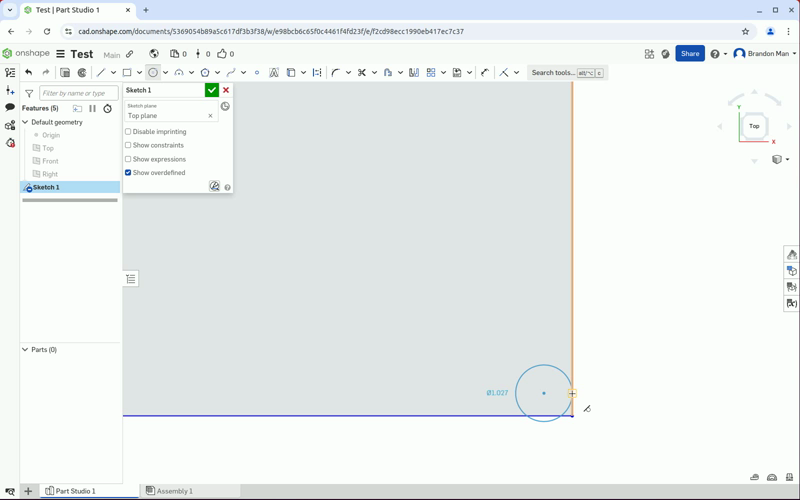
scroll(-6)
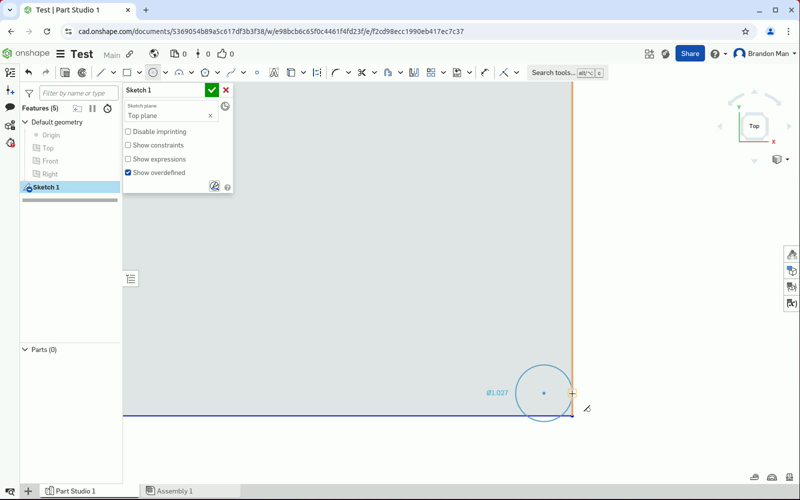
scroll(-6)
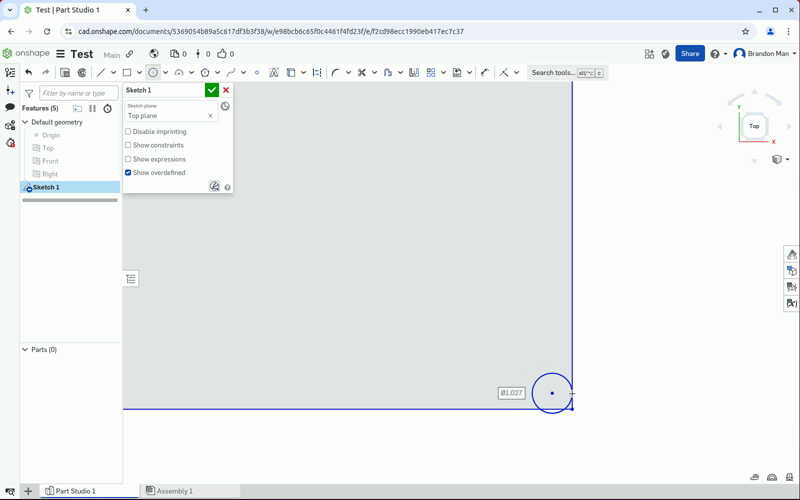
scroll(-6)
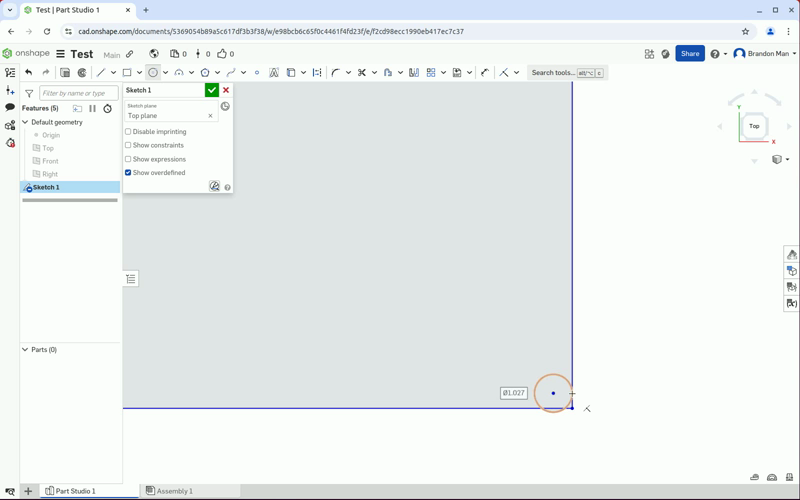
scroll(-6)
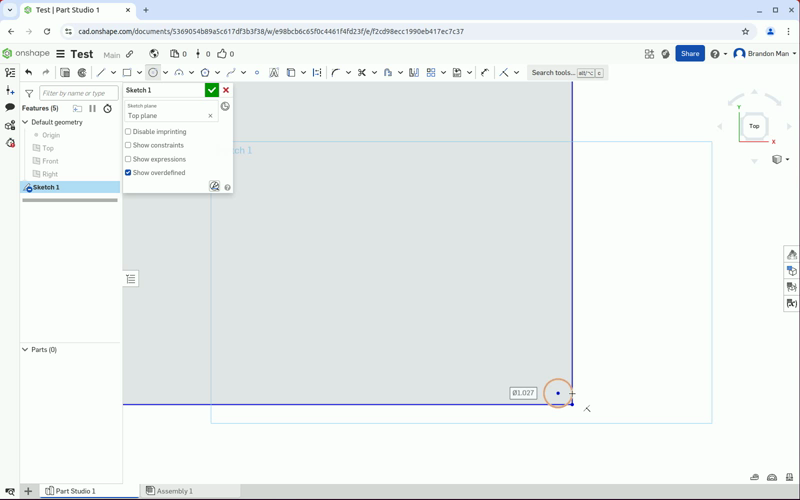
scroll(-6)
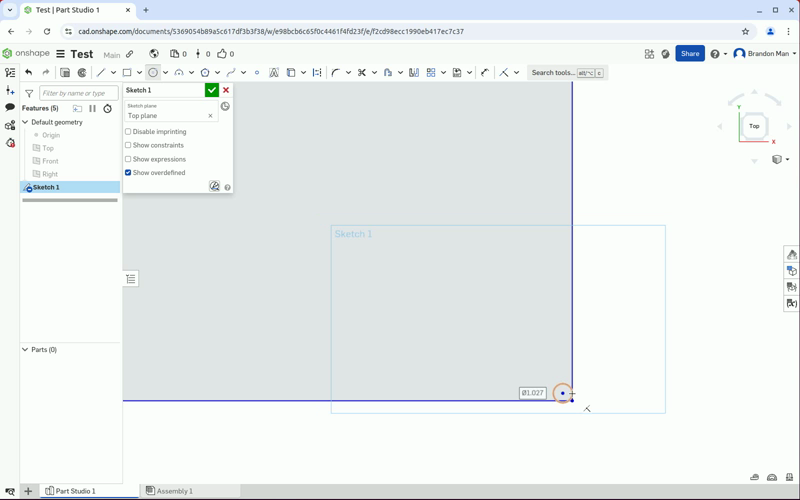
scroll(-6)
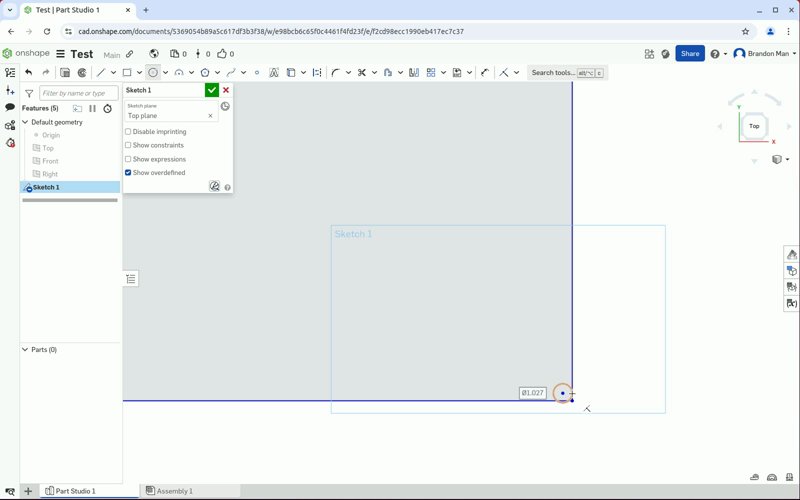
scroll(-6)
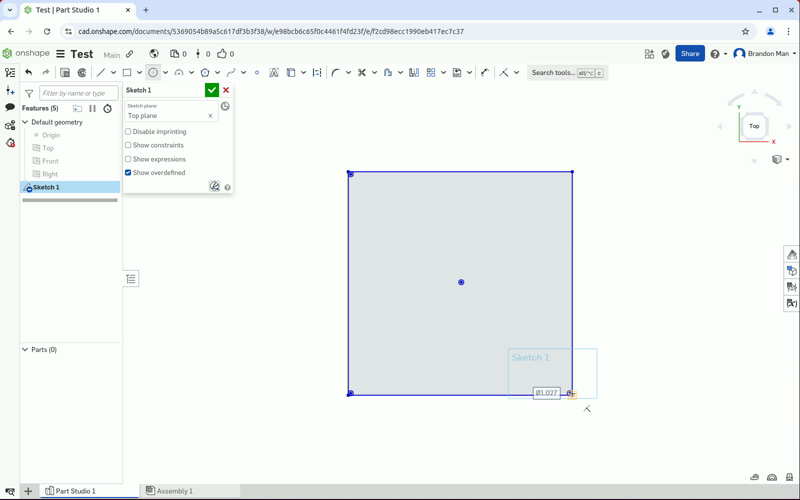
key(esc)
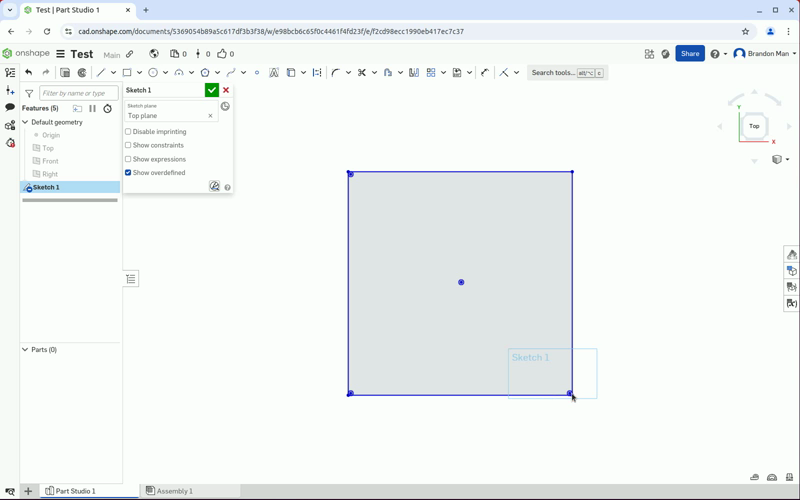
key(c)
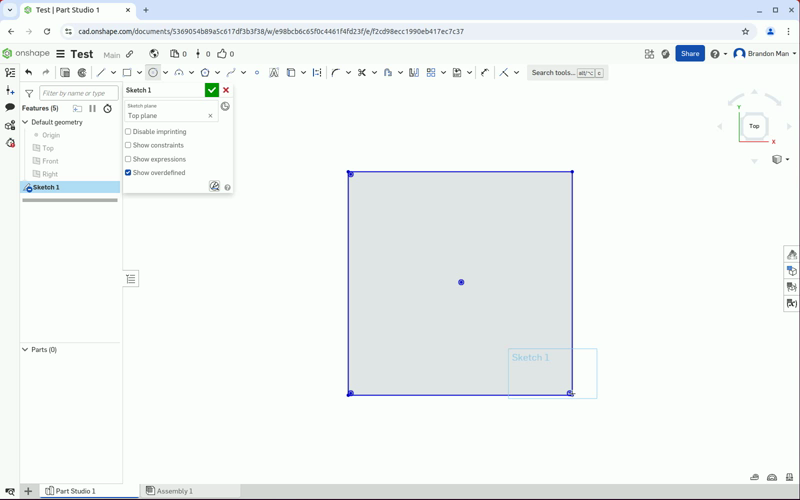
key_down(shift)
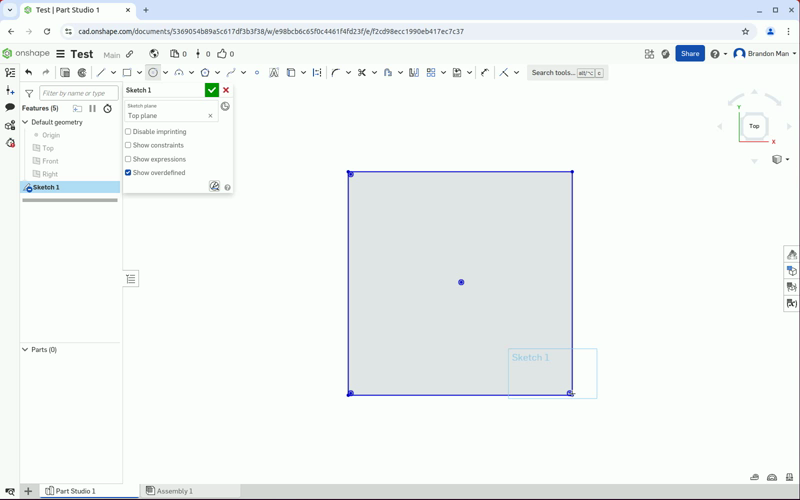
mouse_move(569, 174)
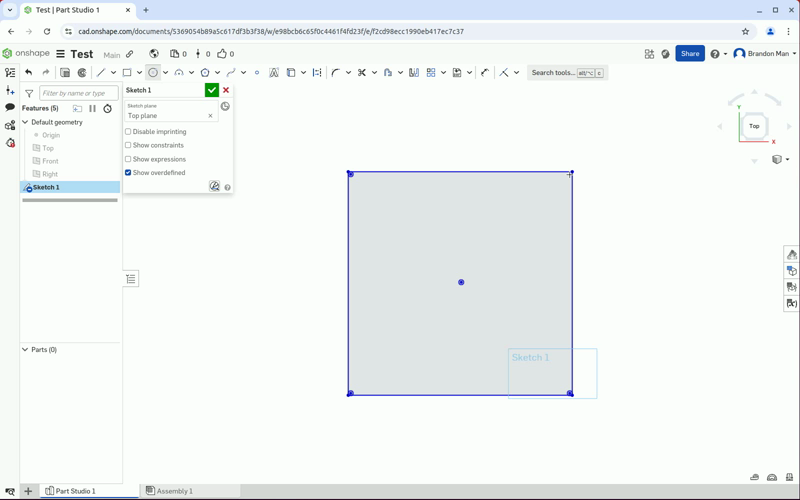
scroll(6)
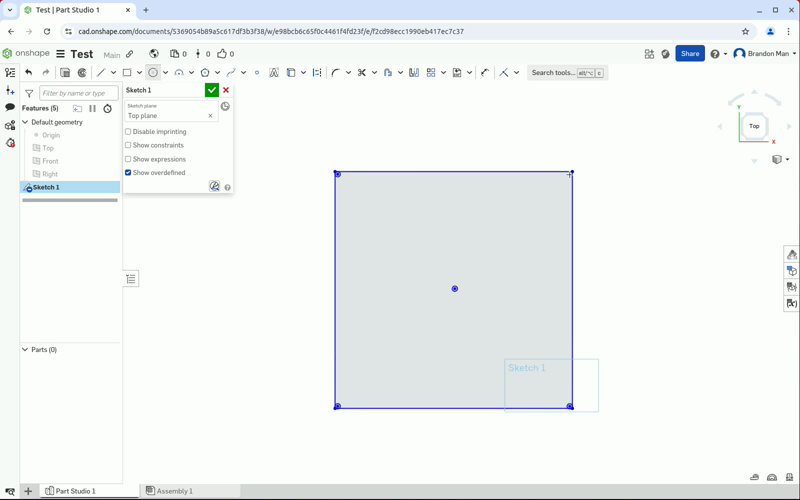
scroll(6)
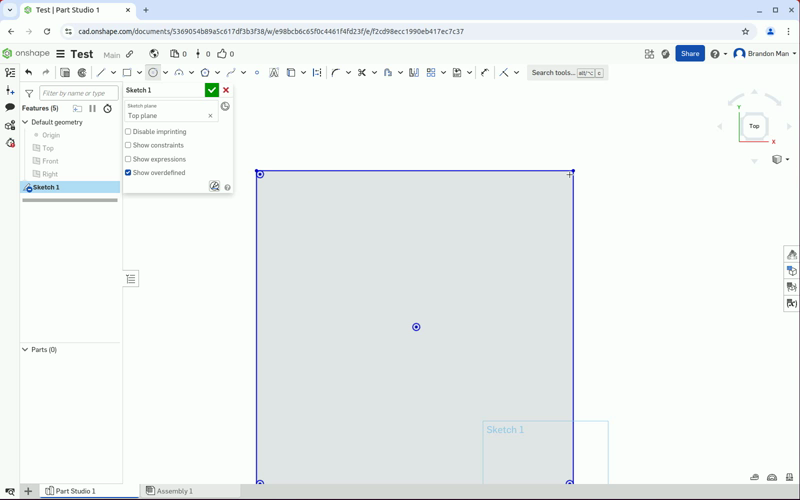
scroll(6)
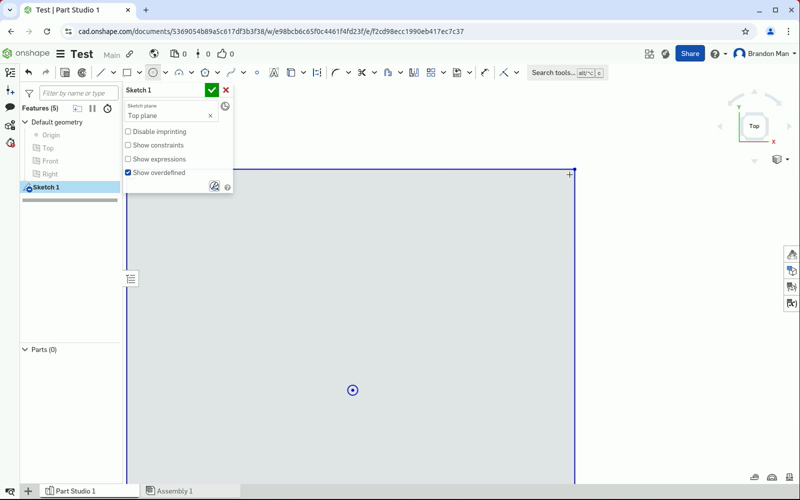
scroll(6)
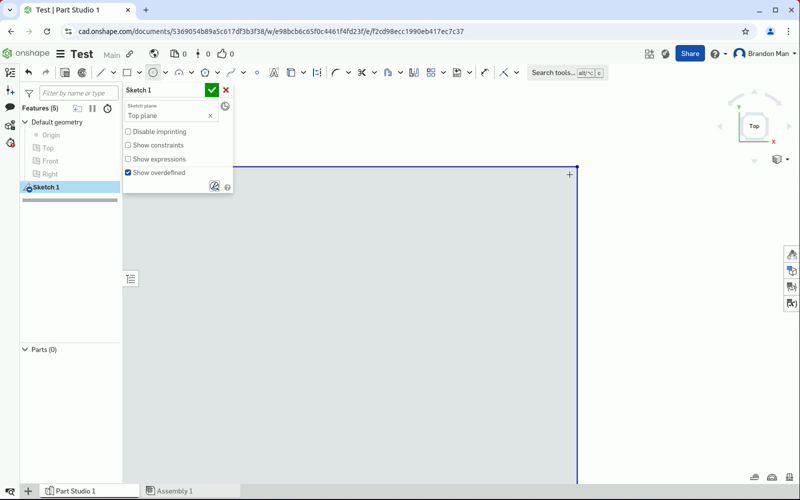
scroll(6)
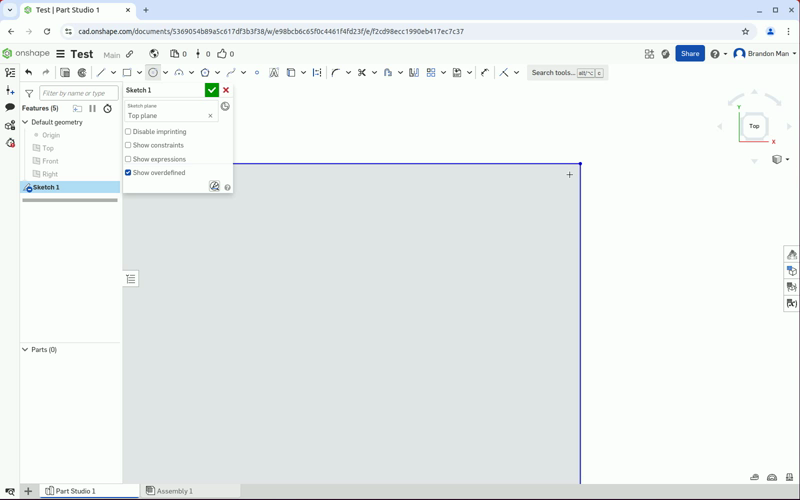
scroll(6)
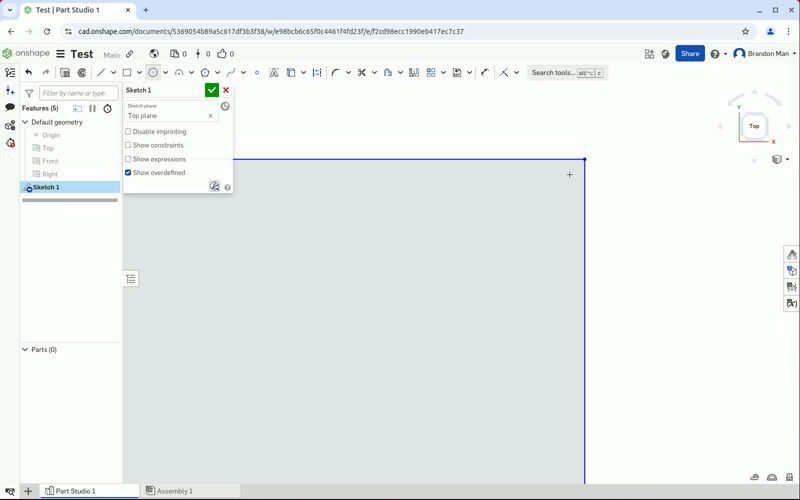
scroll(6)
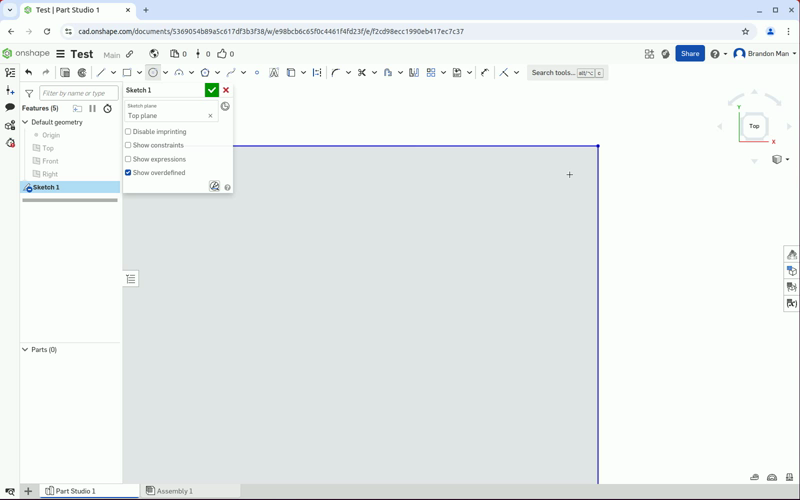
click(569, 174)
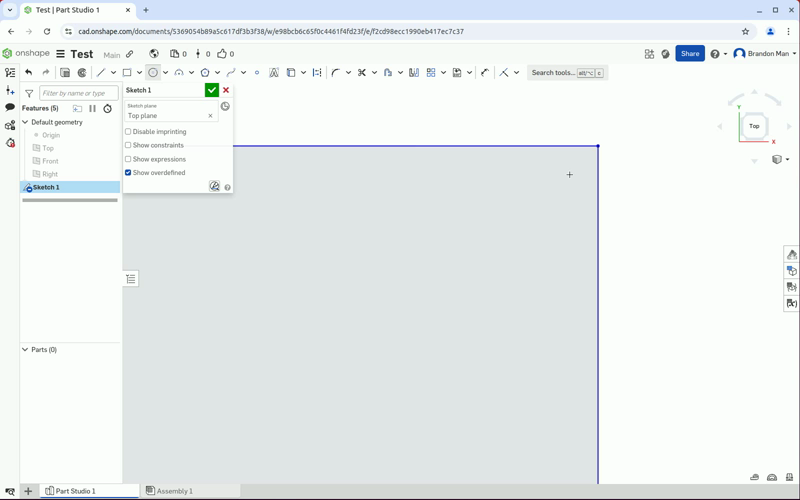
scroll(-6)
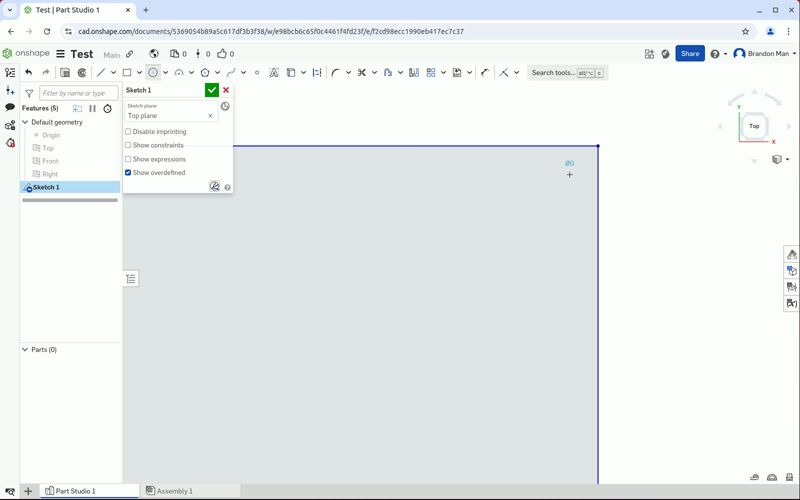
scroll(-6)
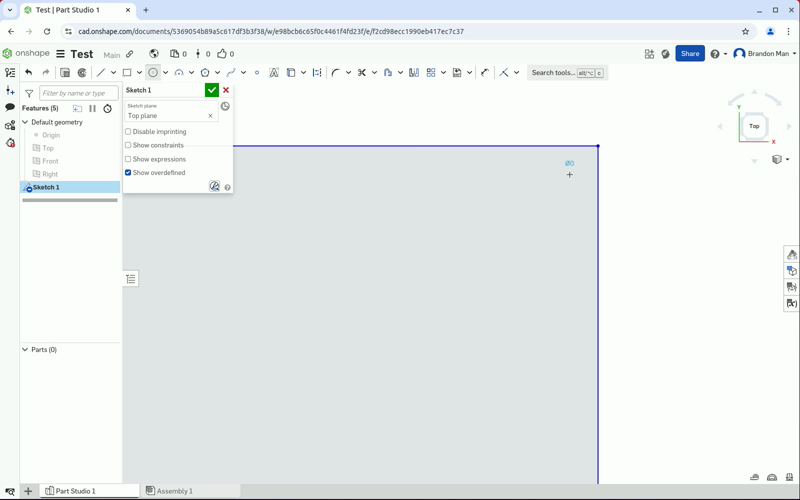
scroll(-6)
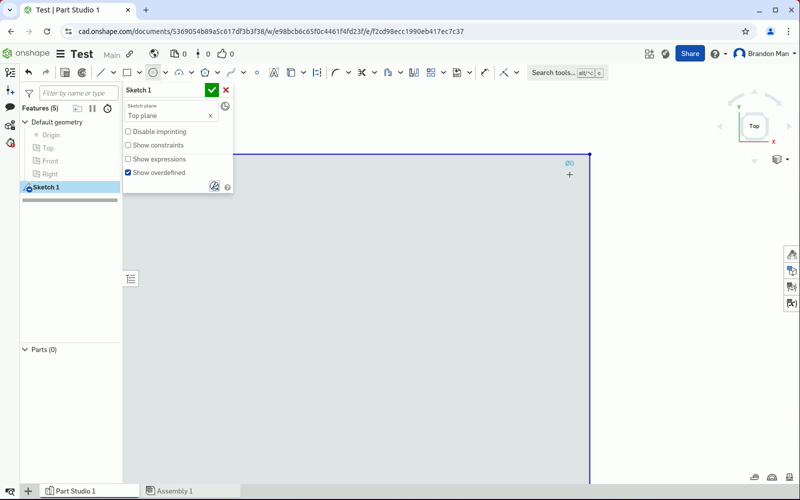
scroll(-6)
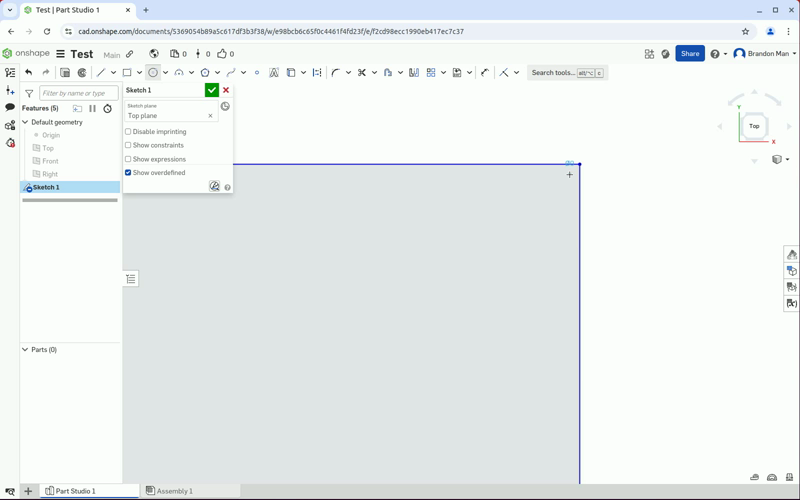
scroll(-6)
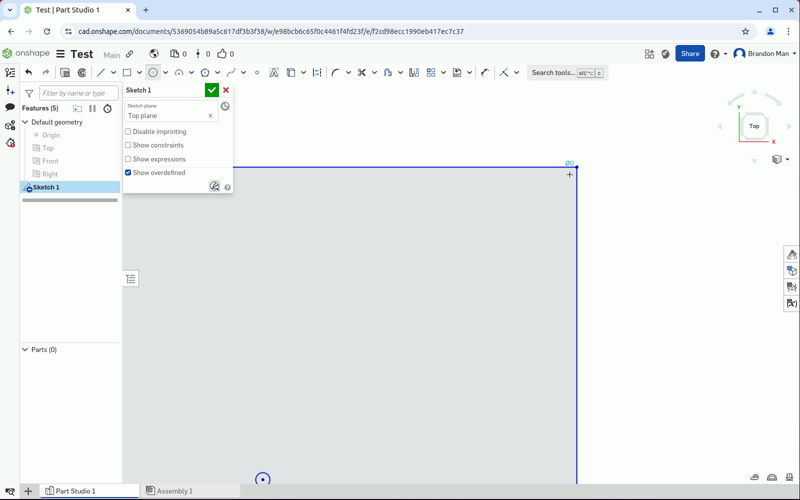
scroll(-6)
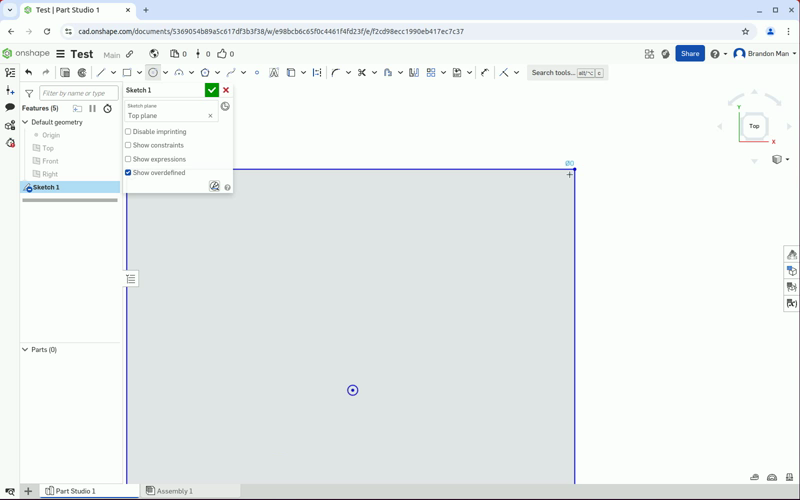
scroll(-6)
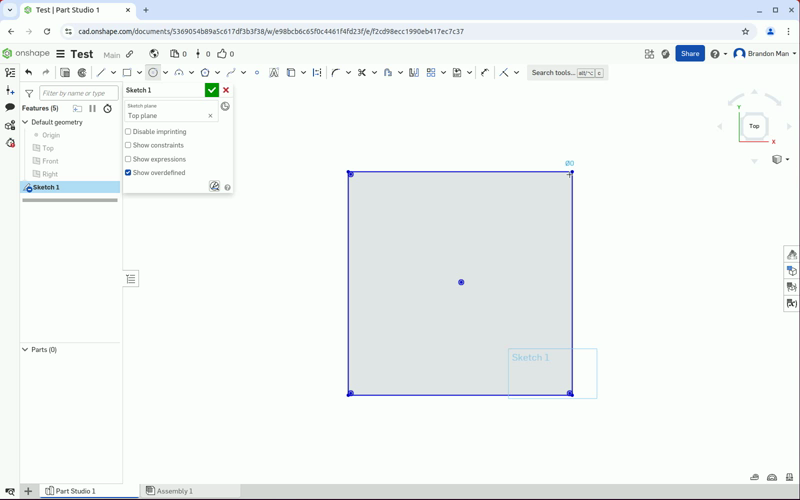
key_up(shift)
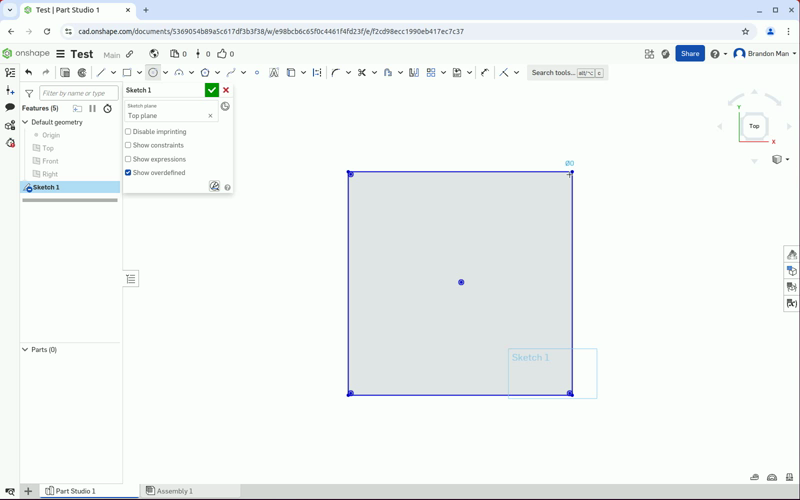
mouse_move(572, 174)
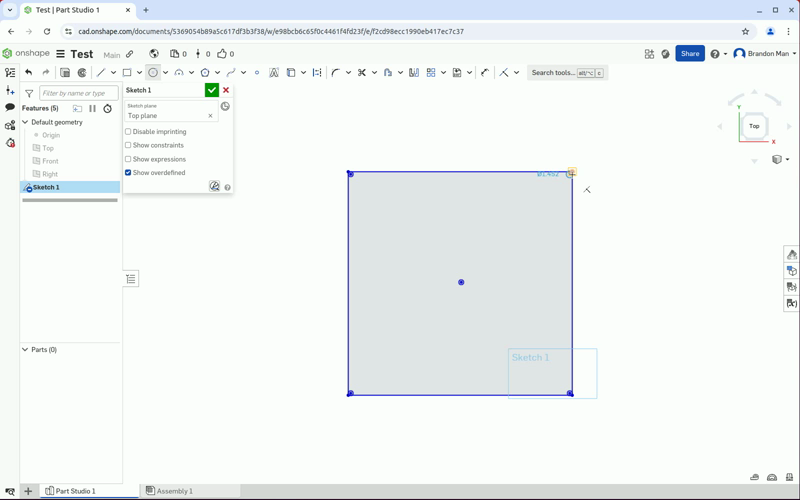
scroll(6)
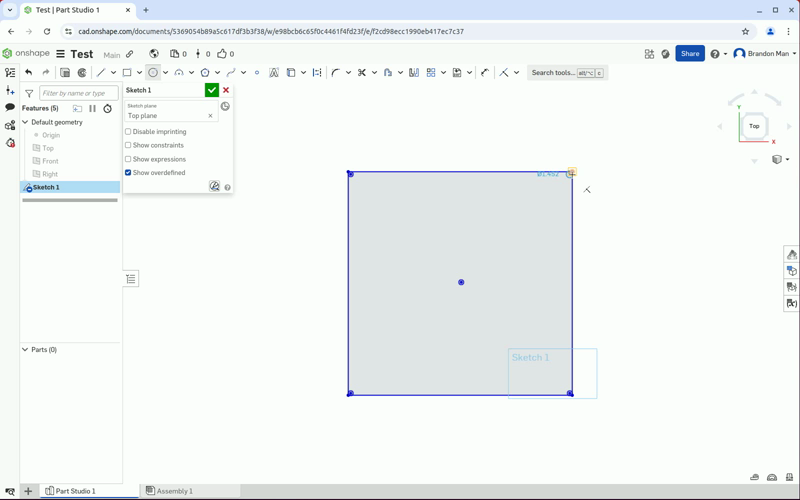
scroll(6)
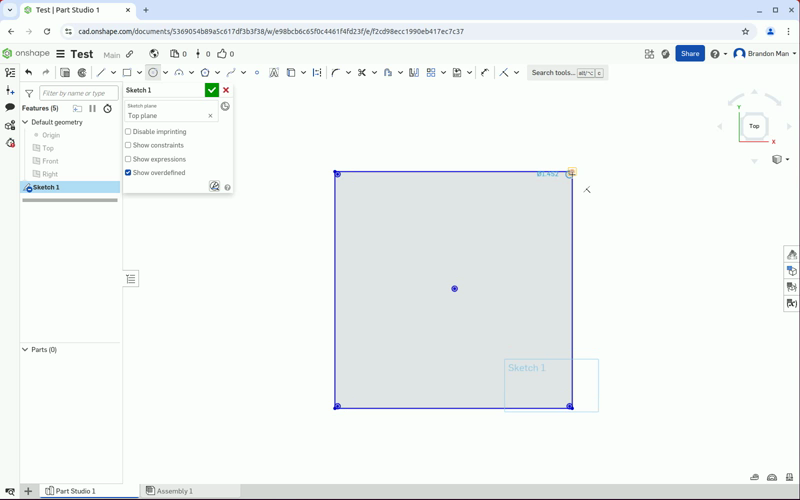
scroll(6)
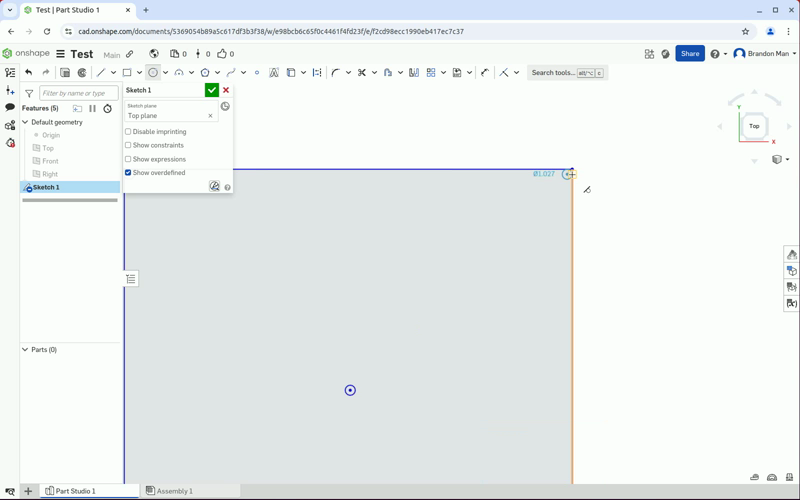
scroll(6)
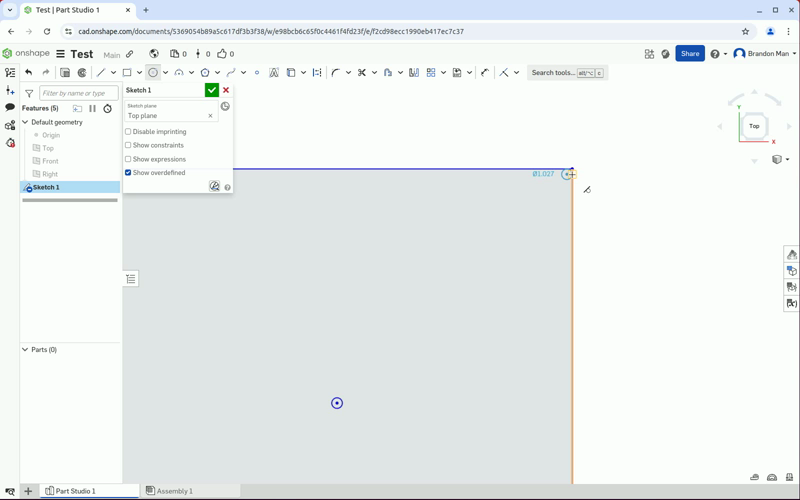
scroll(6)
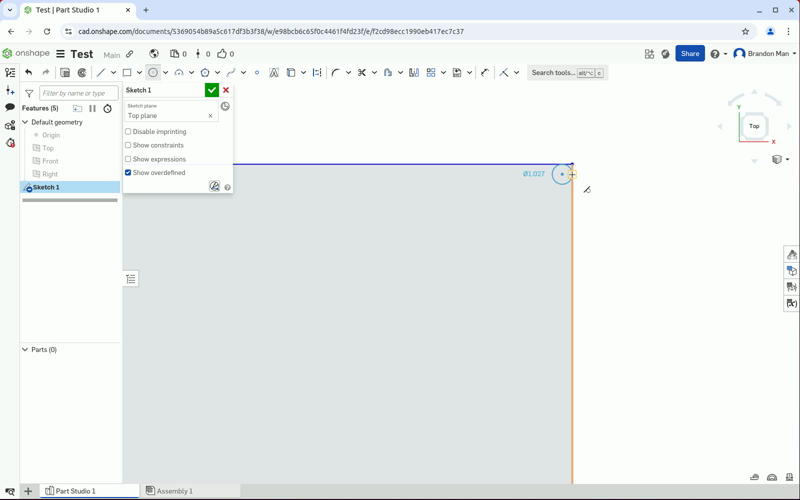
scroll(6)
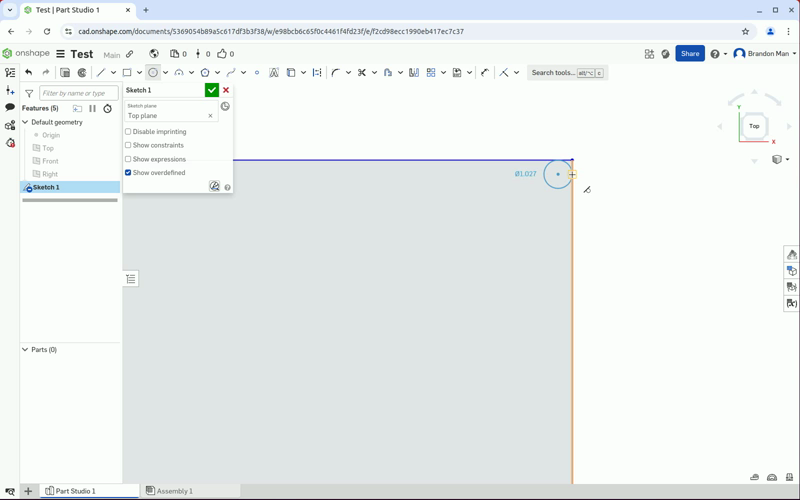
scroll(6)
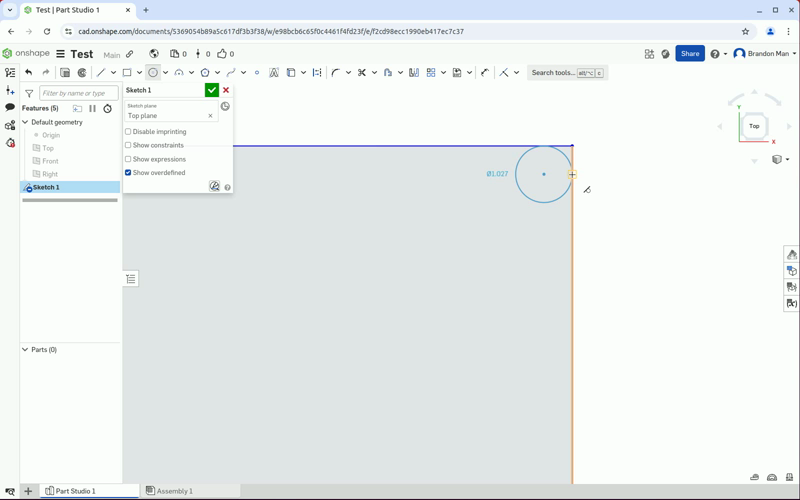
click(572, 174)
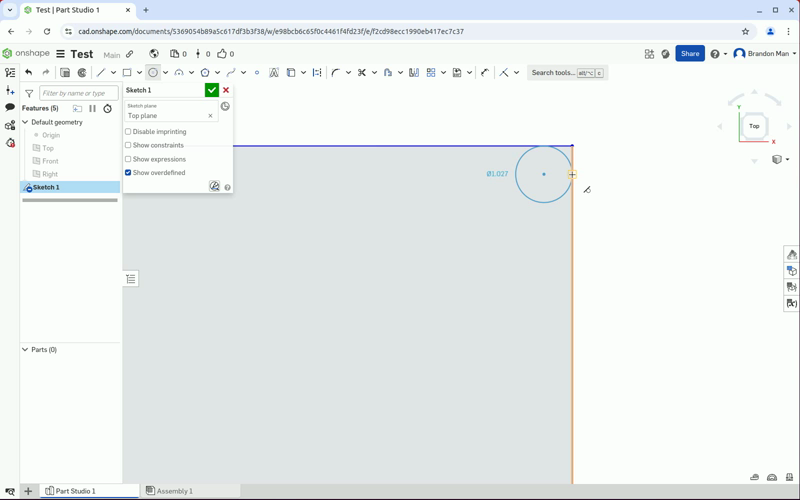
scroll(-6)
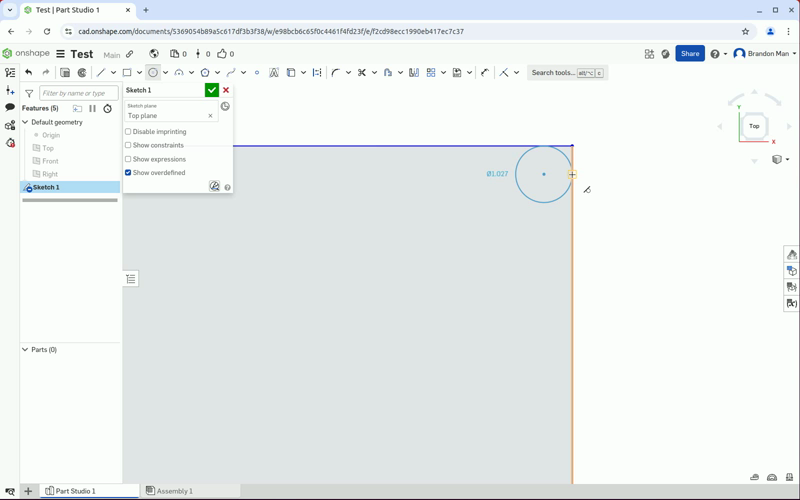
scroll(-6)
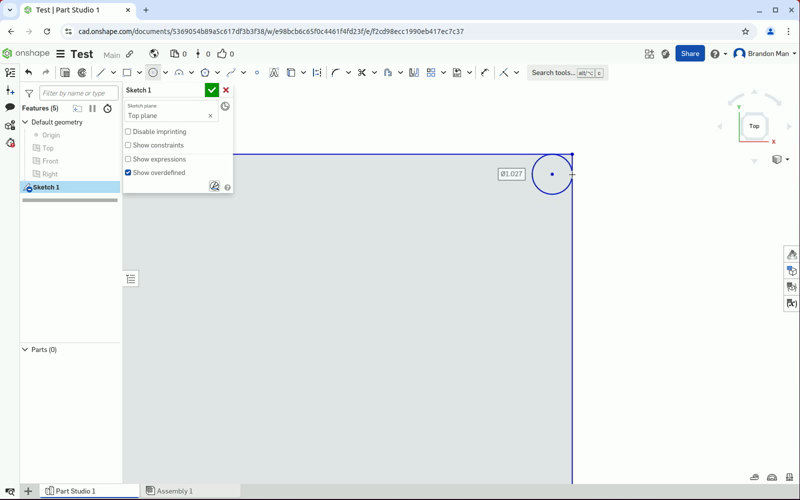
scroll(-6)
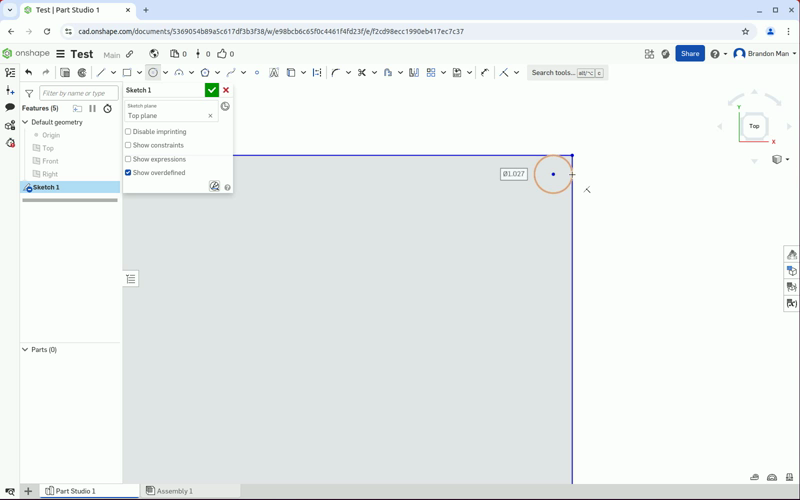
scroll(-6)
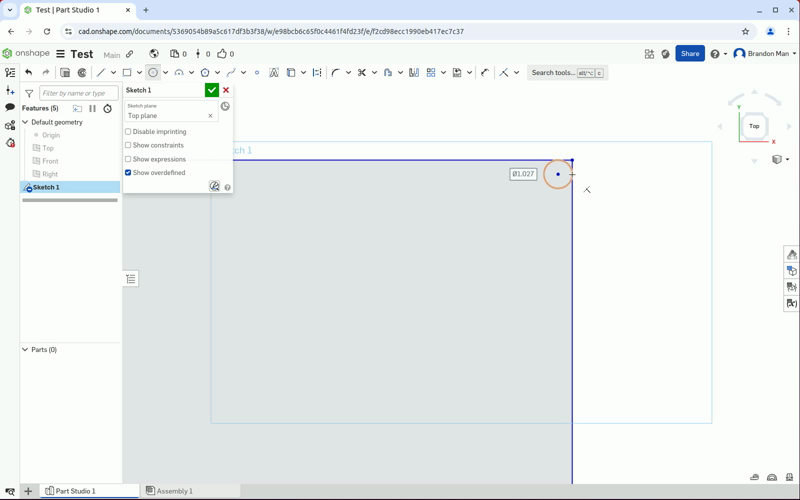
scroll(-6)
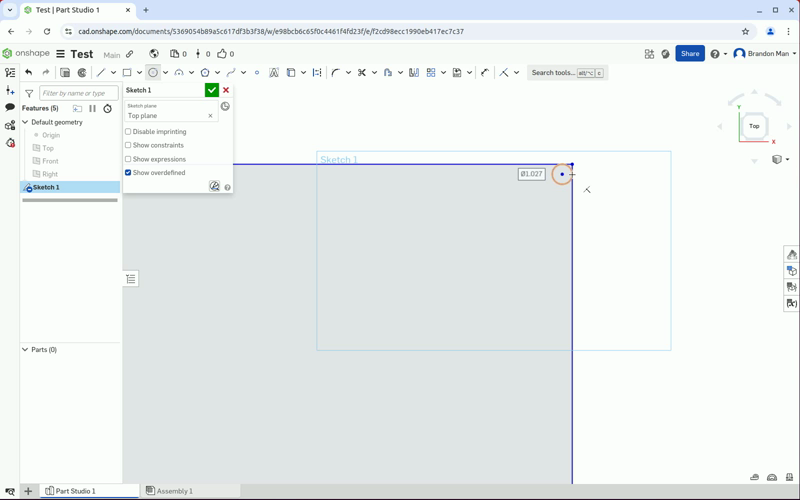
scroll(-6)
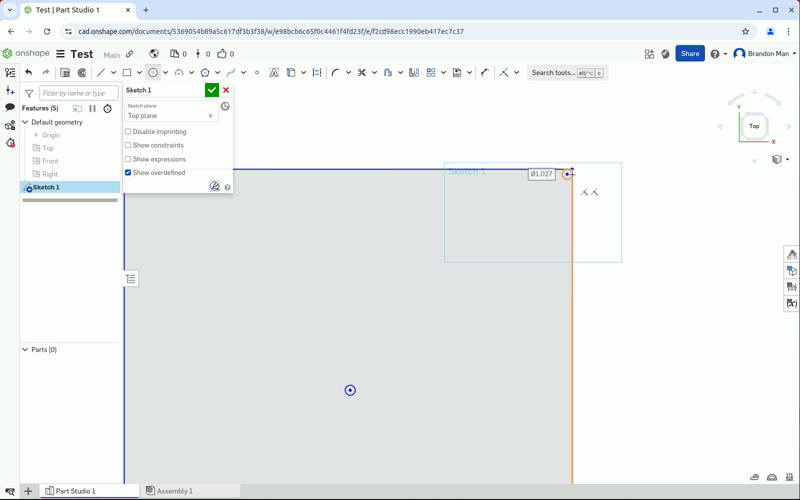
scroll(-6)
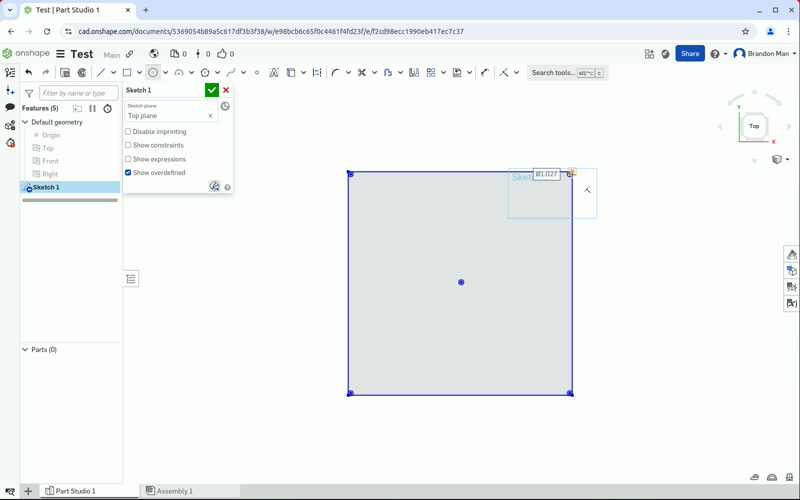
key(esc)
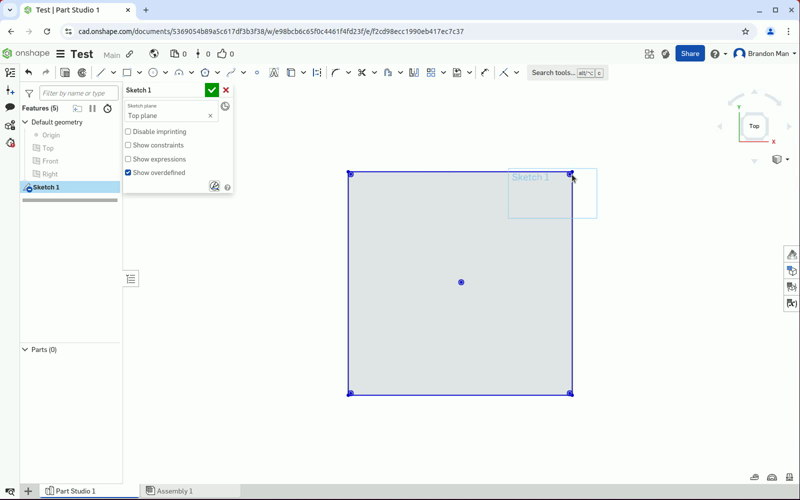
mouse_move(499, 208)
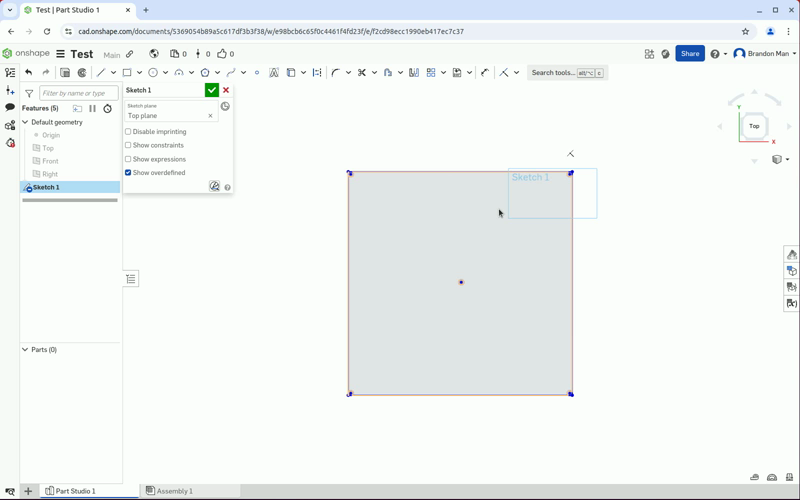
click(499, 208)
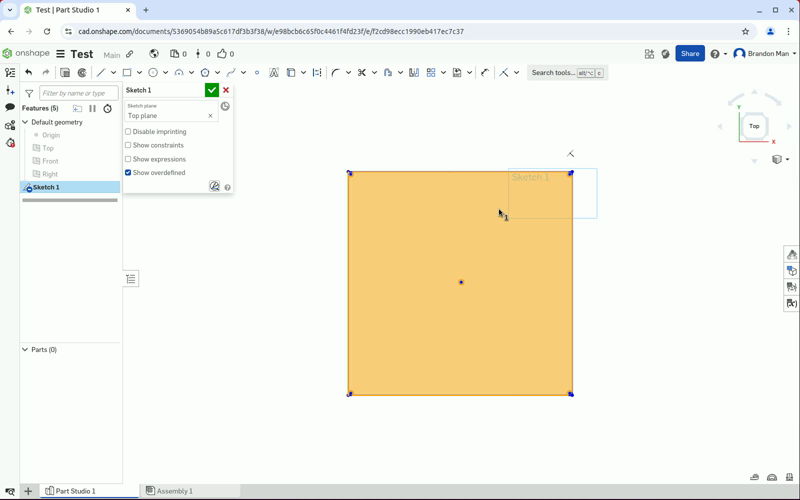
mouse_move(73, 352)
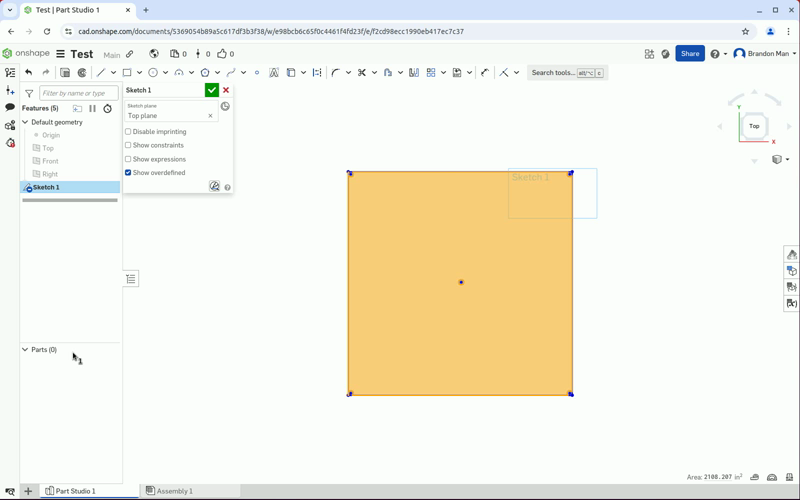
key(shift+y)
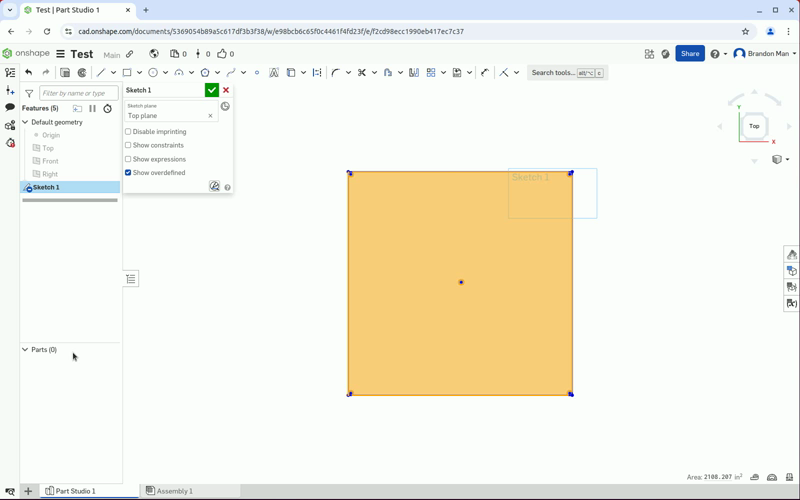
key(shift+e)
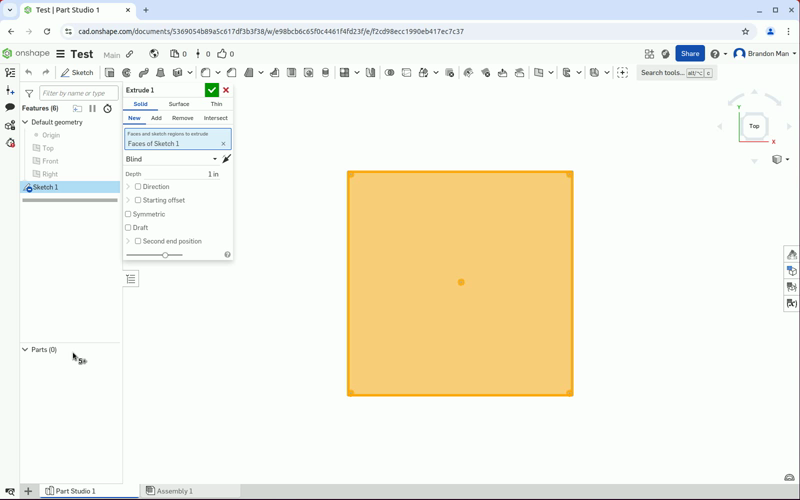
mouse_move(143, 106)
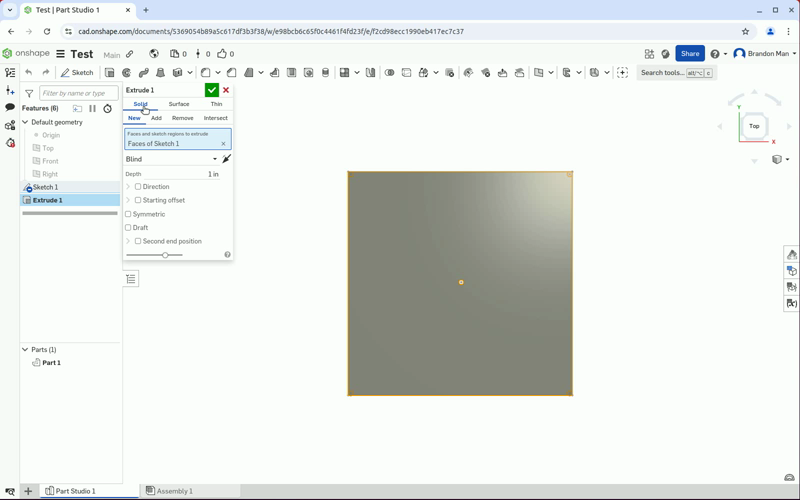
click(143, 106)
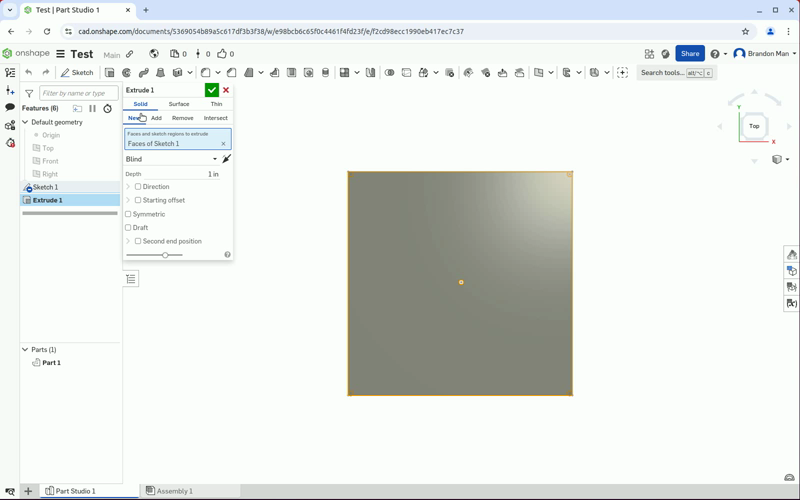
mouse_move(137, 120)
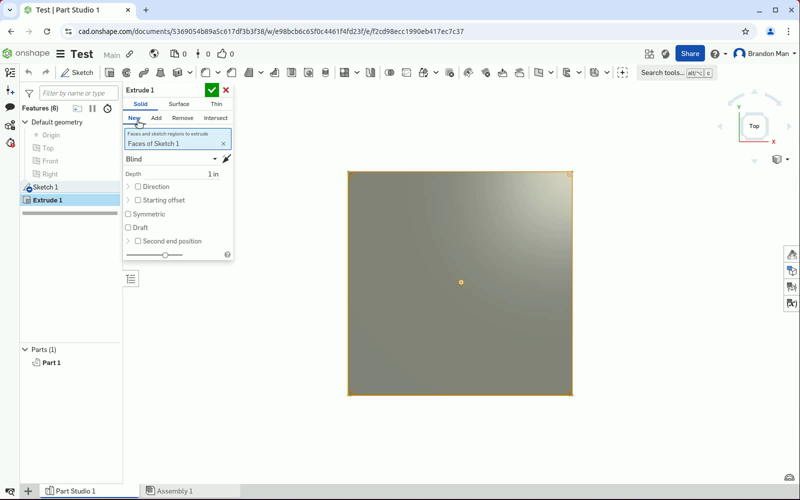
click(137, 120)
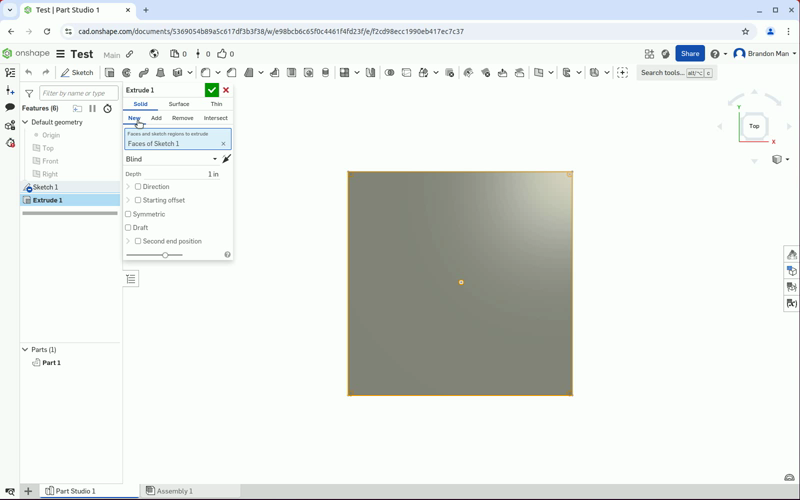
key(tab, 4)
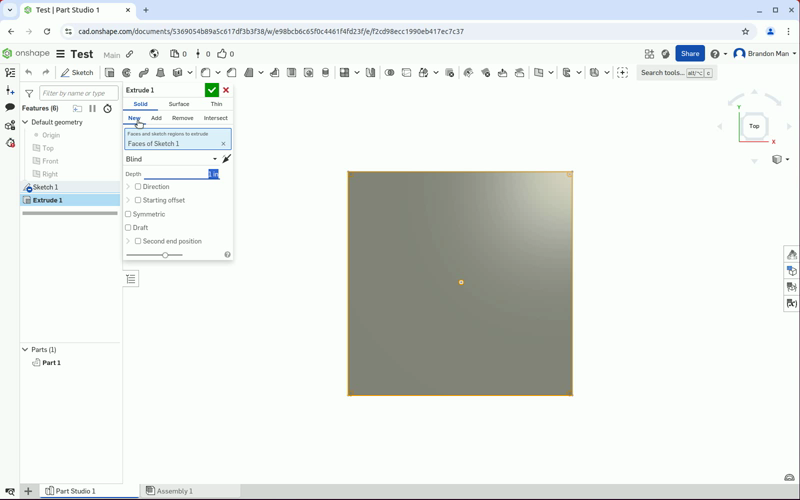
text(0.241)
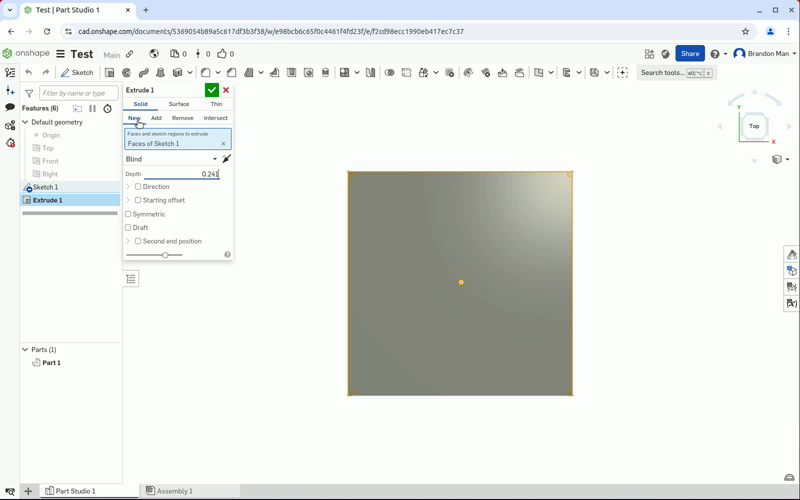
key(enter)
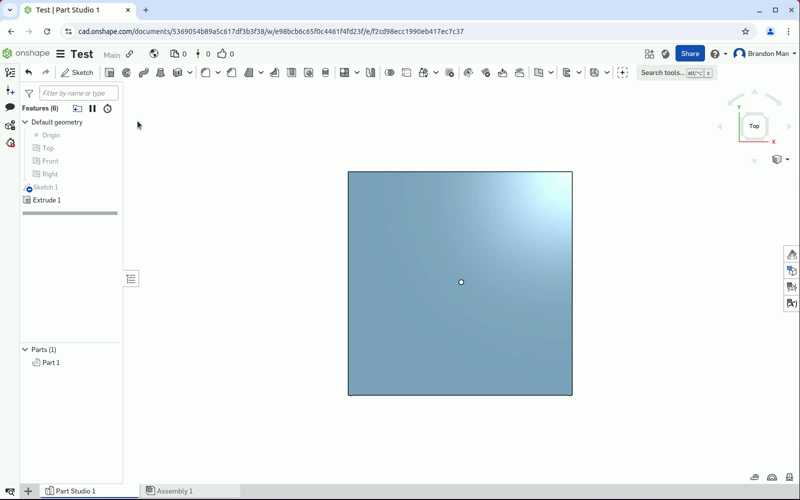
key(shift+h)
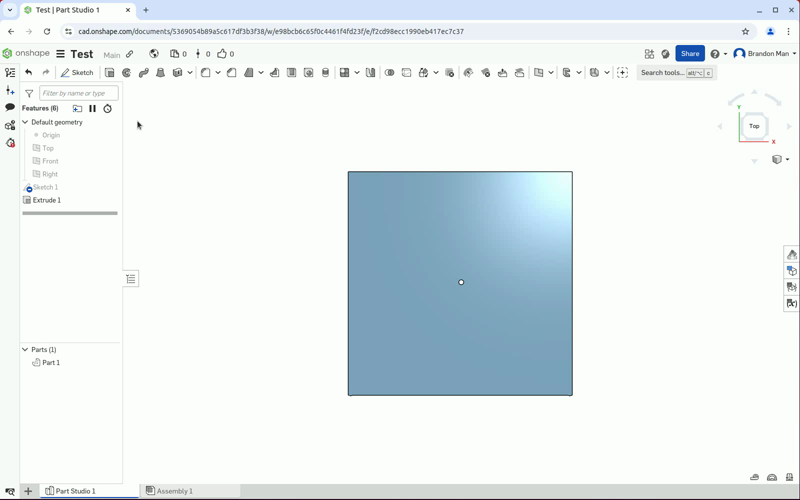
key(shift+h)
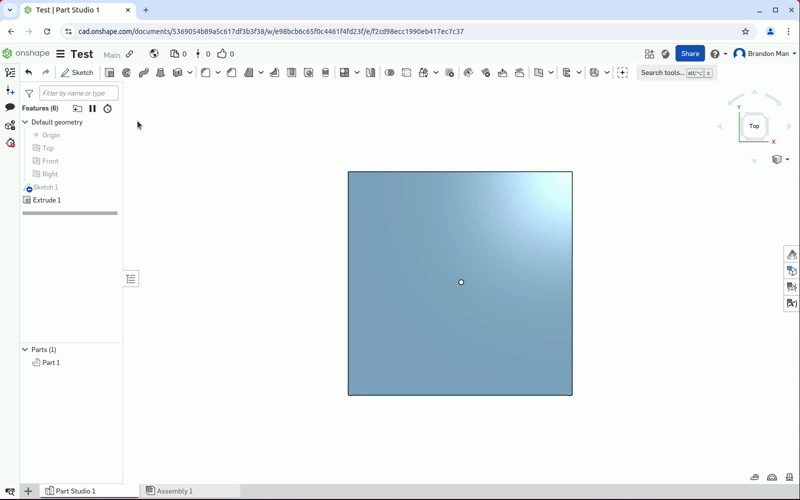
mouse_move(73, 189)
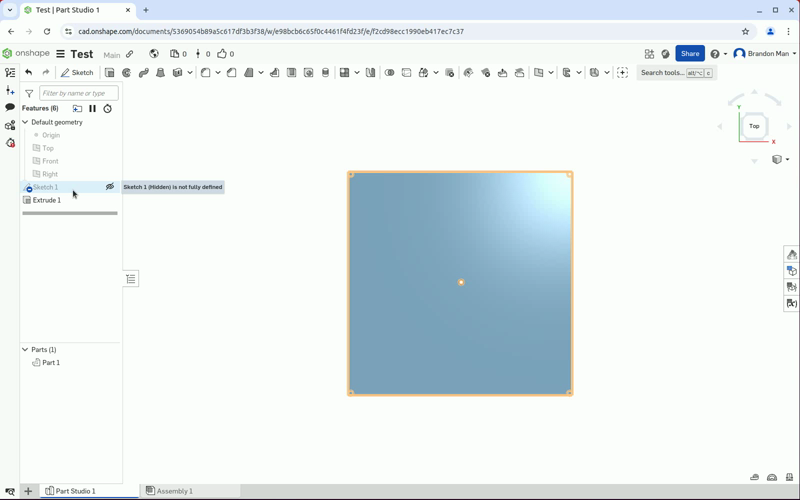
click(73, 189)
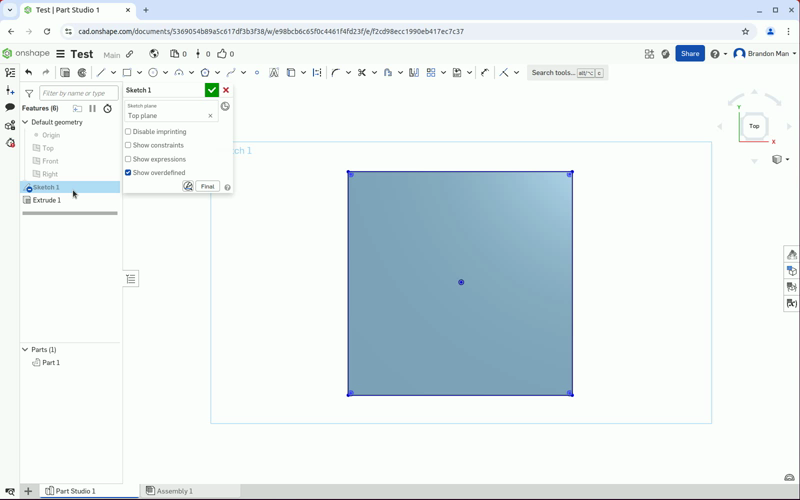
mouse_move(229, 92)
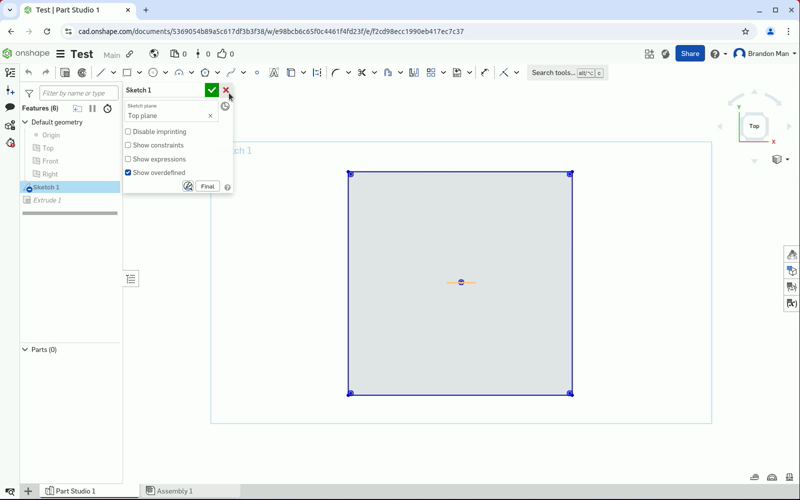
click(229, 92)
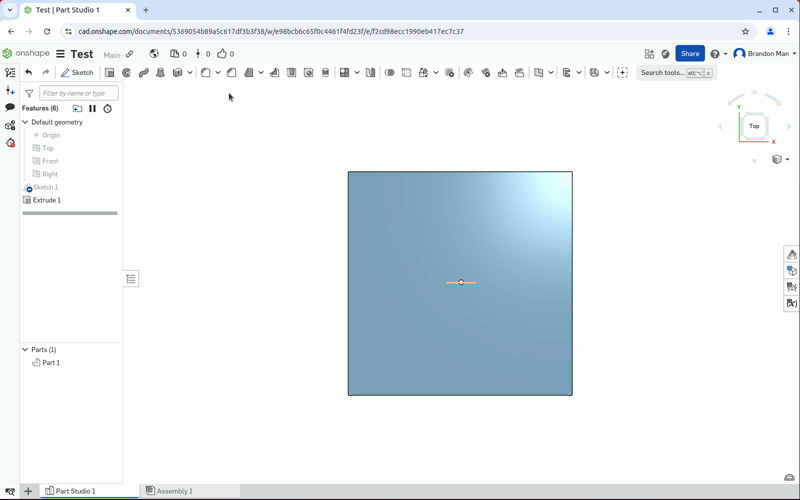
mouse_move(541, 75)
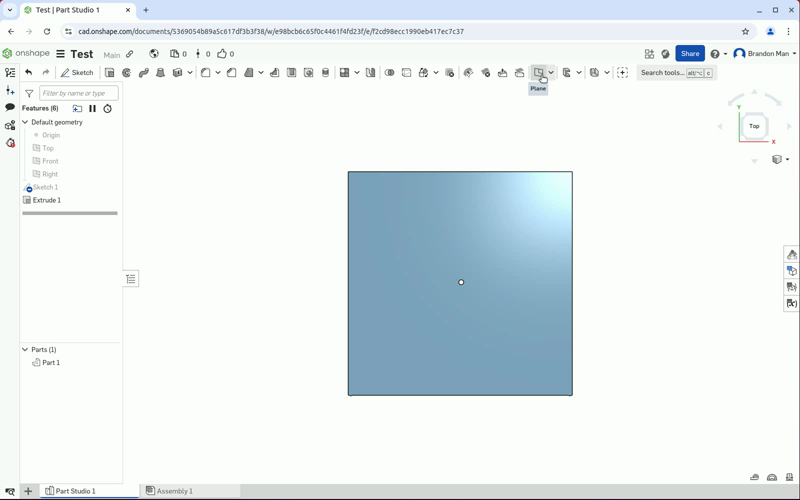
click(541, 75)
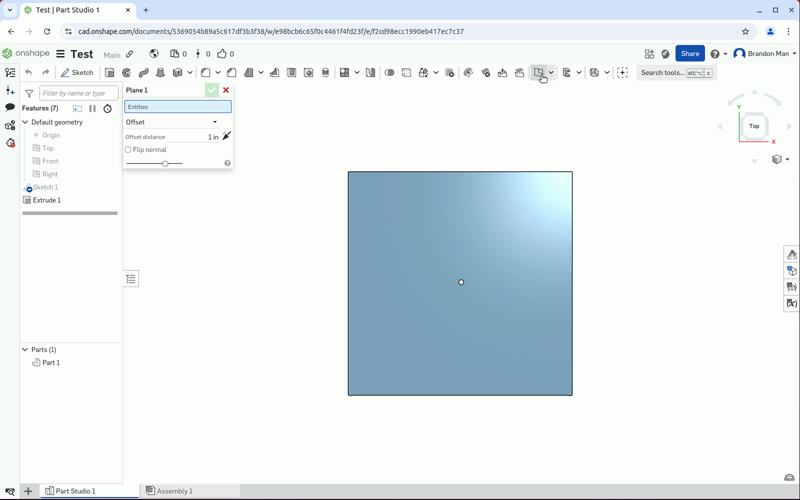
mouse_move(73, 150)
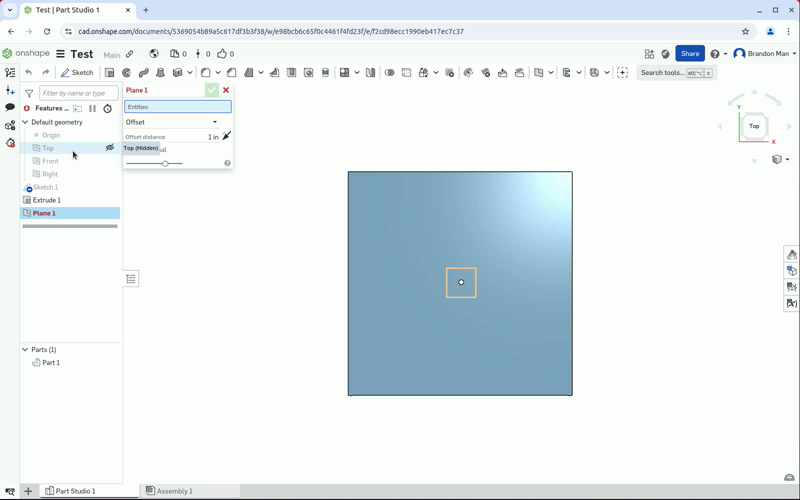
click(73, 150)
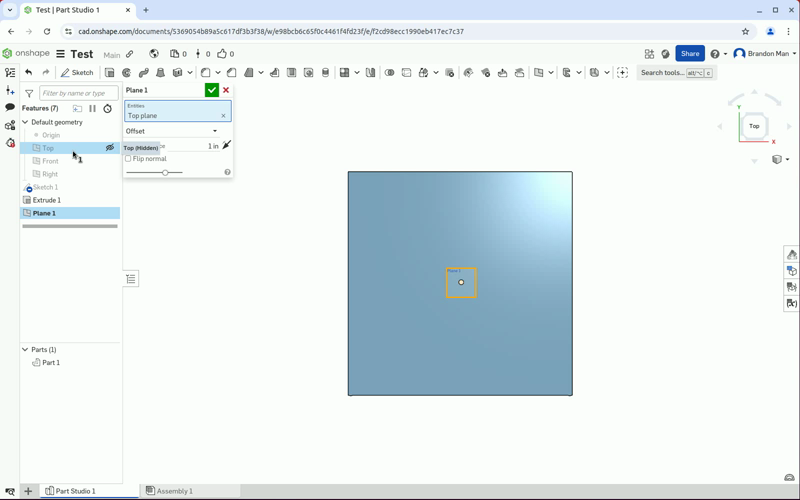
key(tab, 2)
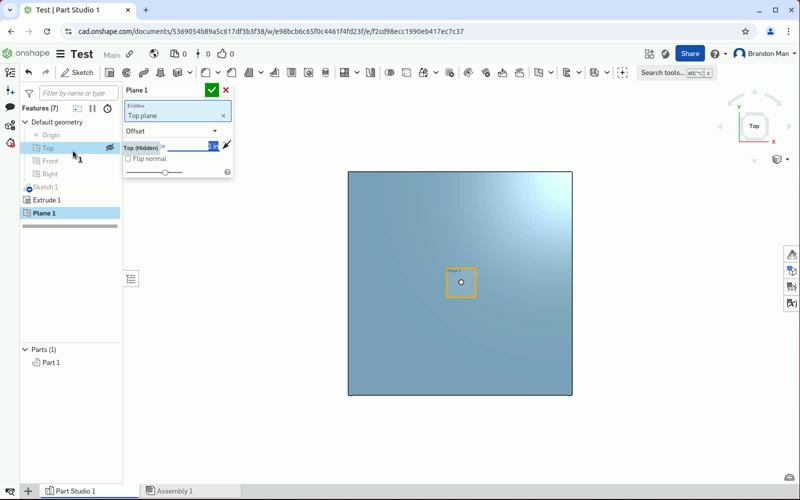
text(0.246)
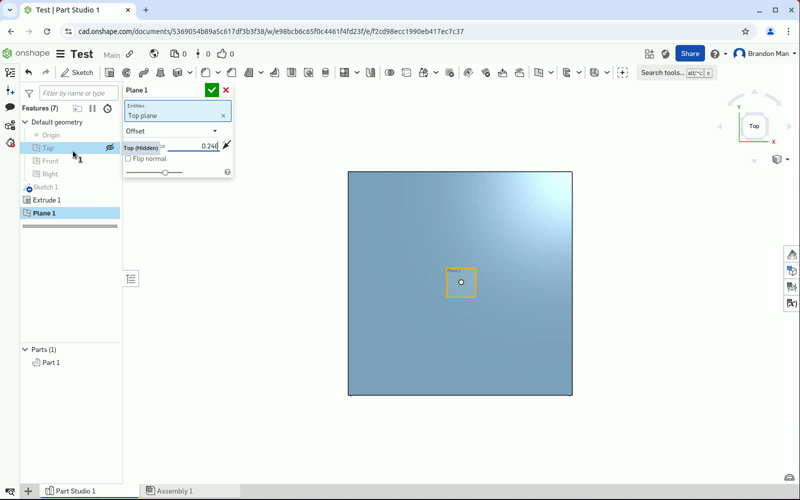
key(enter, 2)
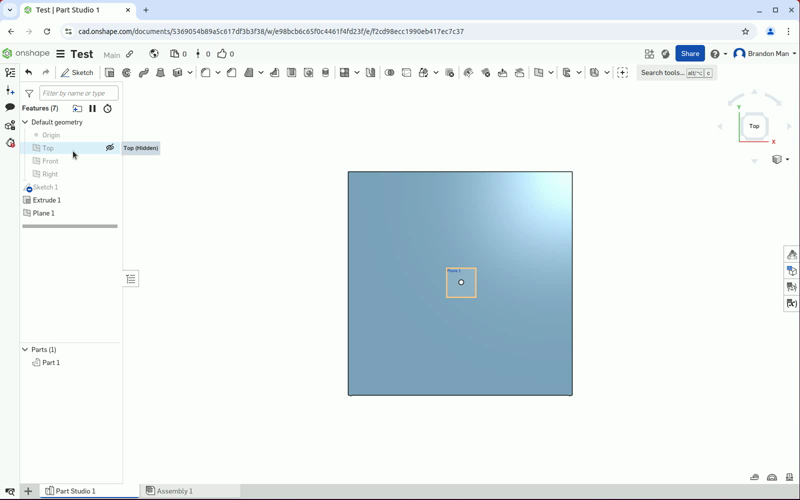
key(shift+s)
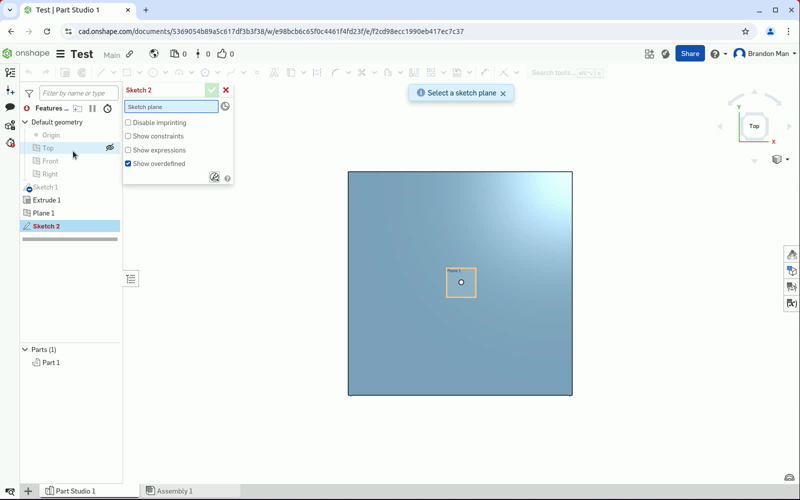
mouse_move(73, 215)
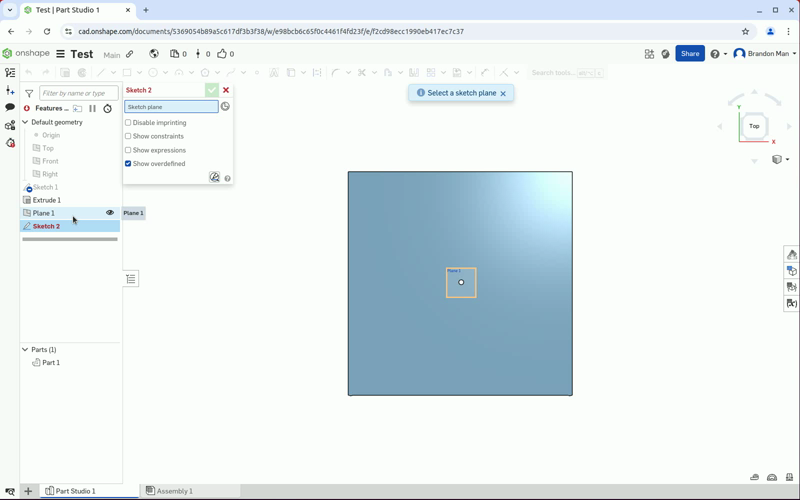
click(73, 215)
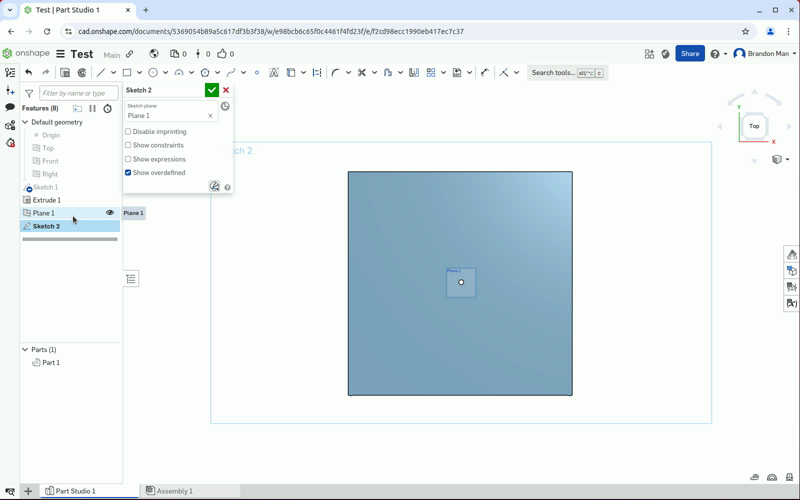
mouse_move(73, 352)
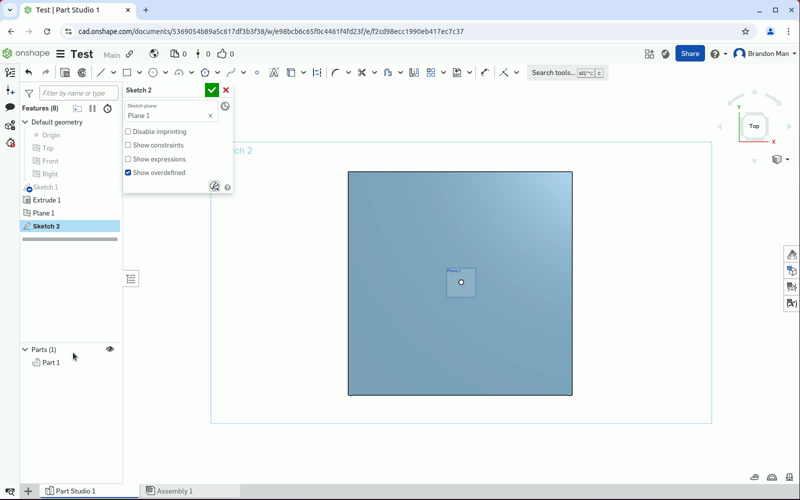
key(y)
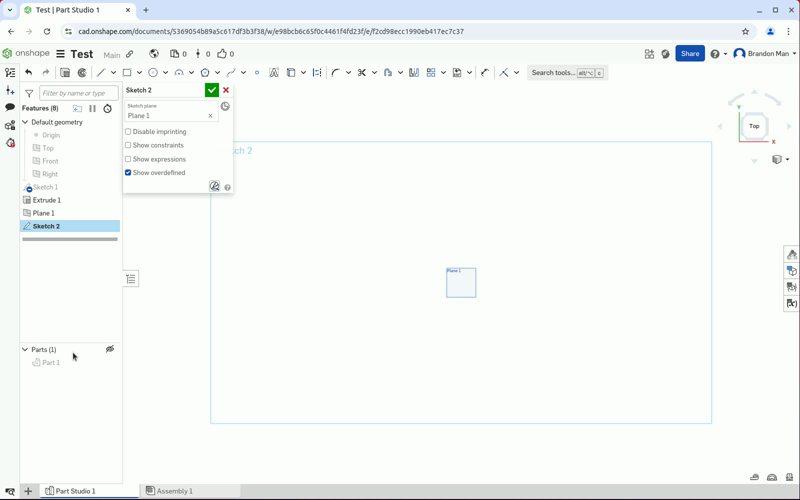
key(l)
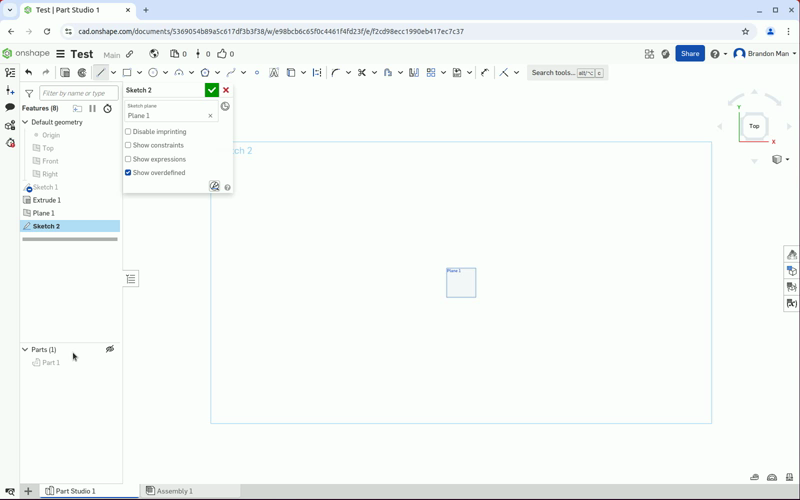
key_down(shift)
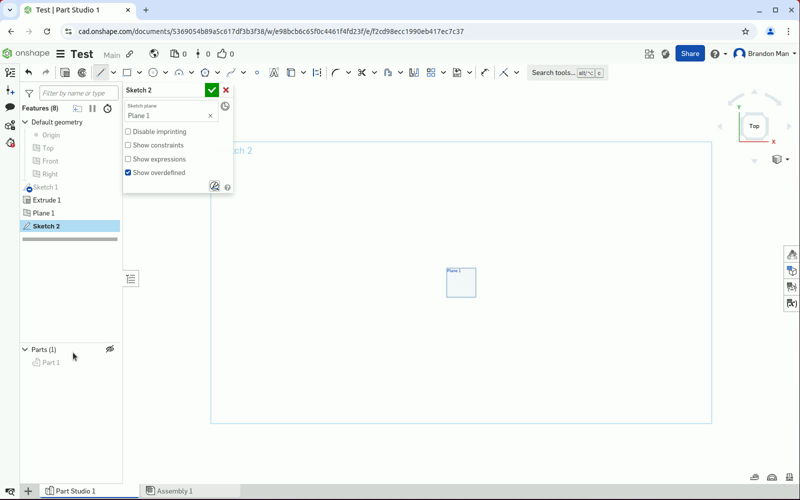
mouse_move(355, 380)
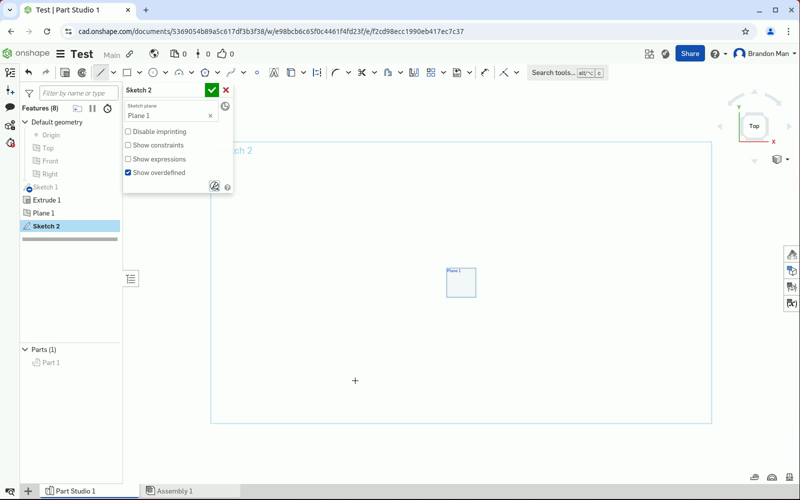
click(355, 380)
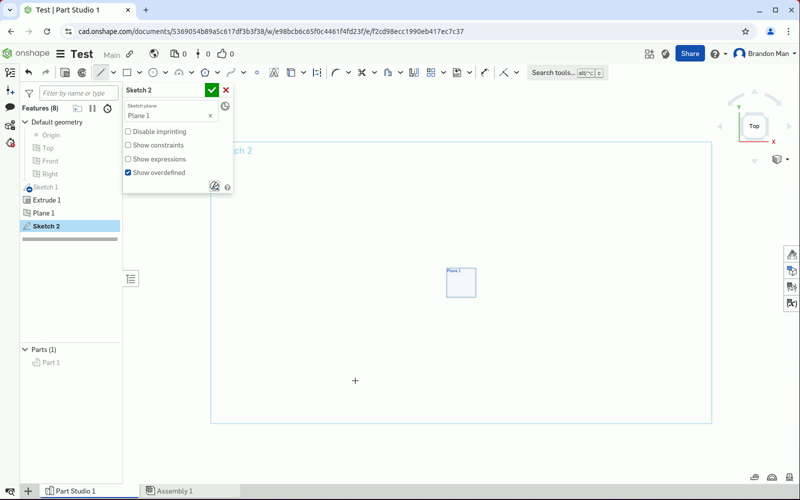
key_up(shift)
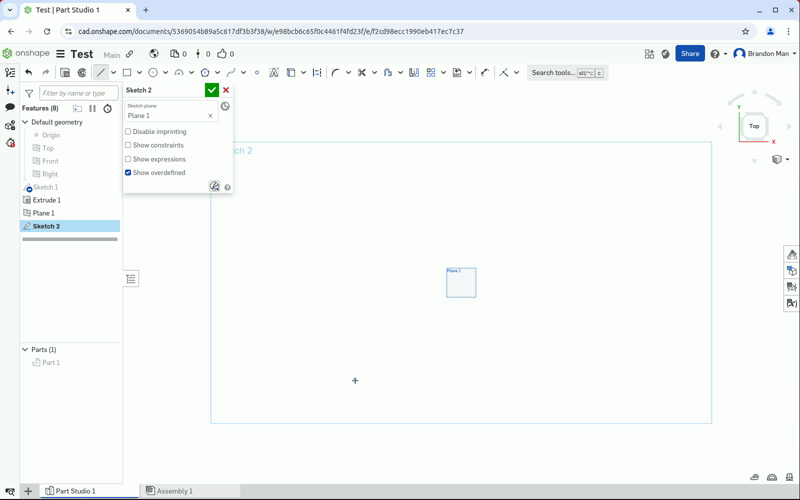
key_down(shift)
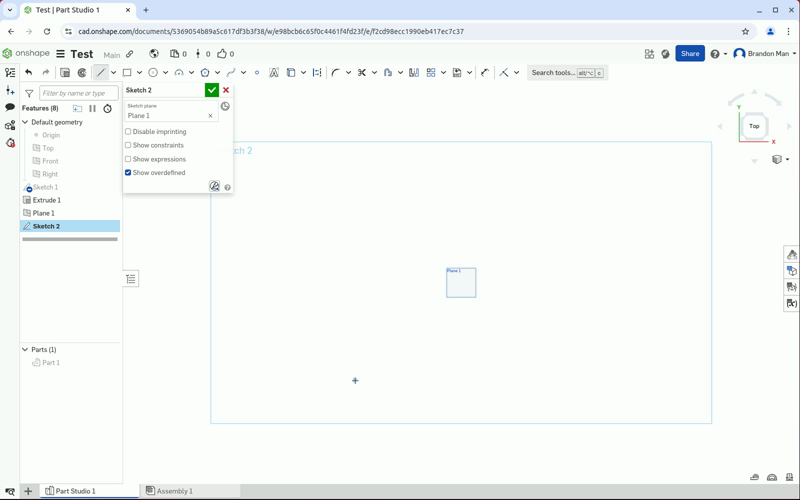
mouse_move(385, 380)
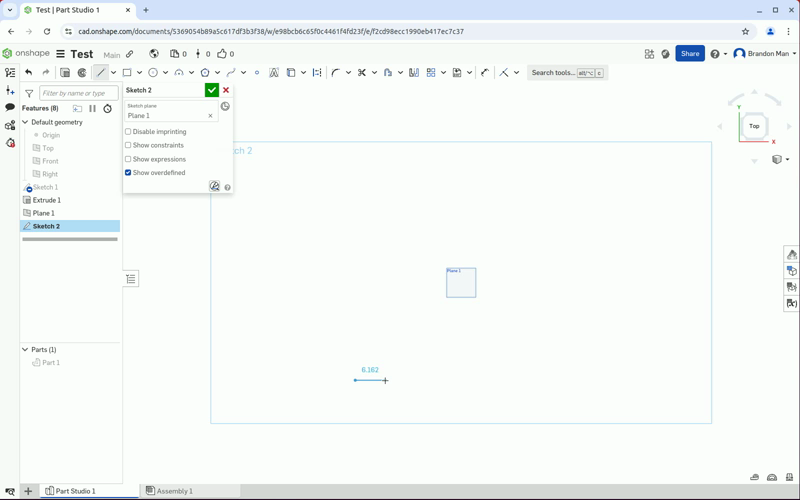
mouse_move(361, 386)
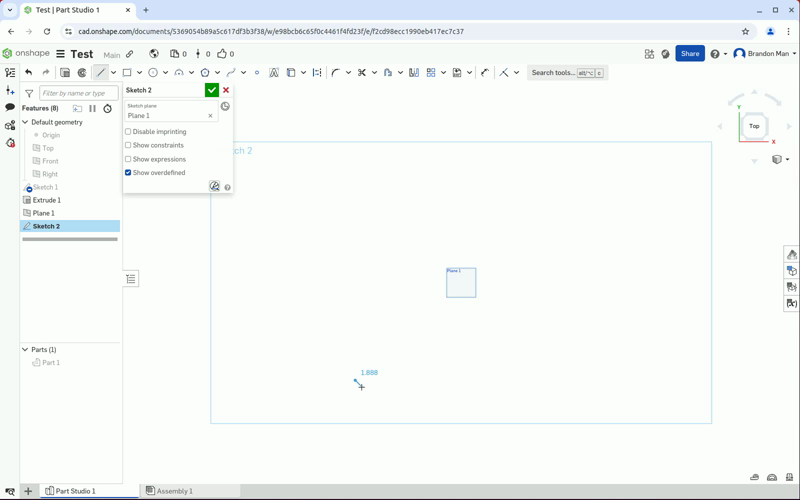
click(361, 386)
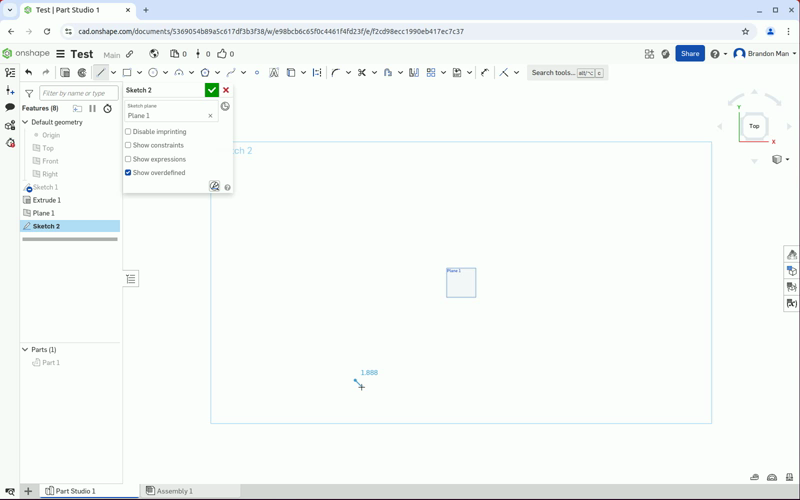
key_up(shift)
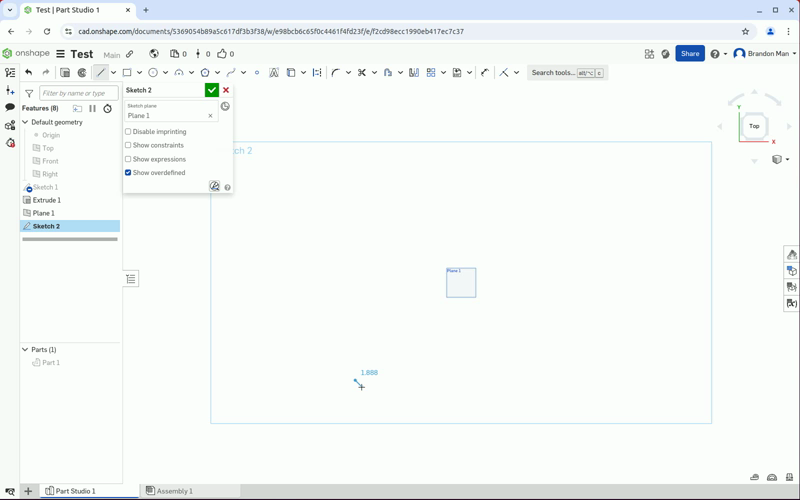
key_down(shift)
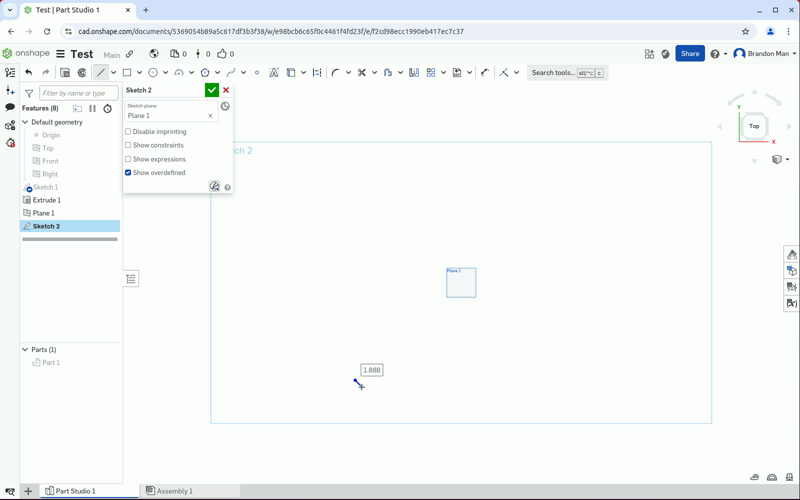
mouse_move(557, 386)
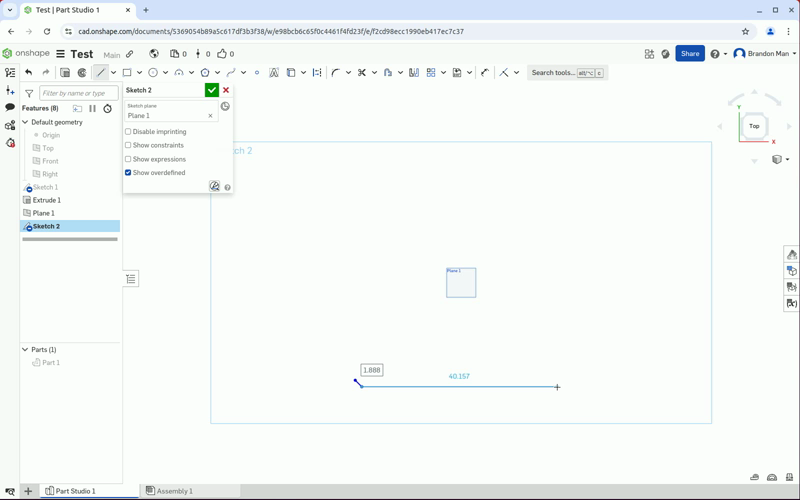
click(557, 386)
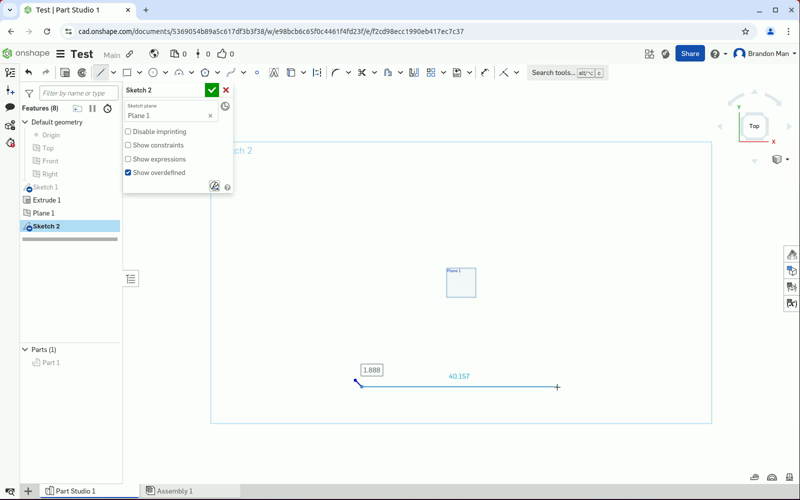
key_up(shift)
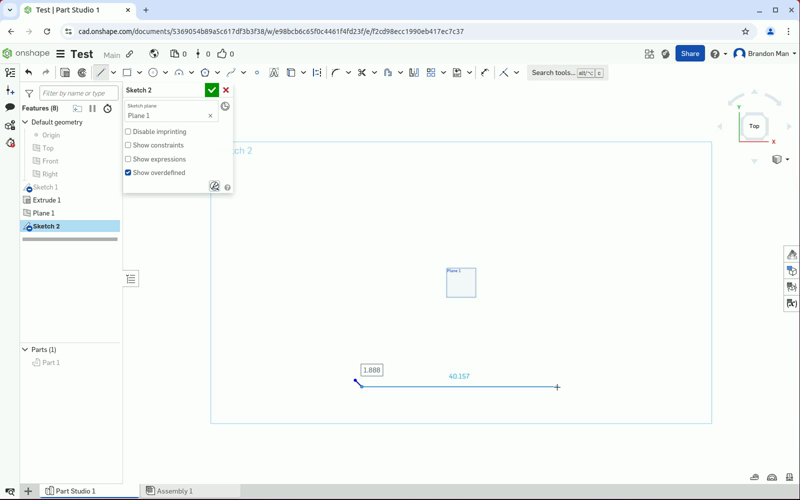
key_down(shift)
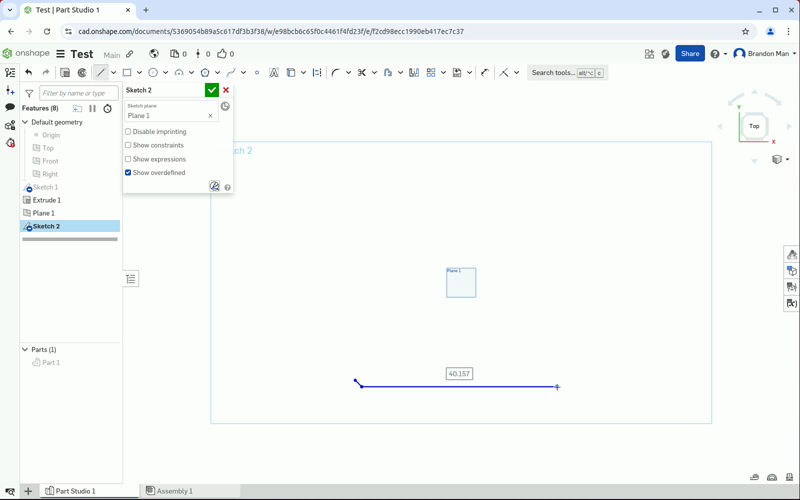
mouse_move(587, 386)
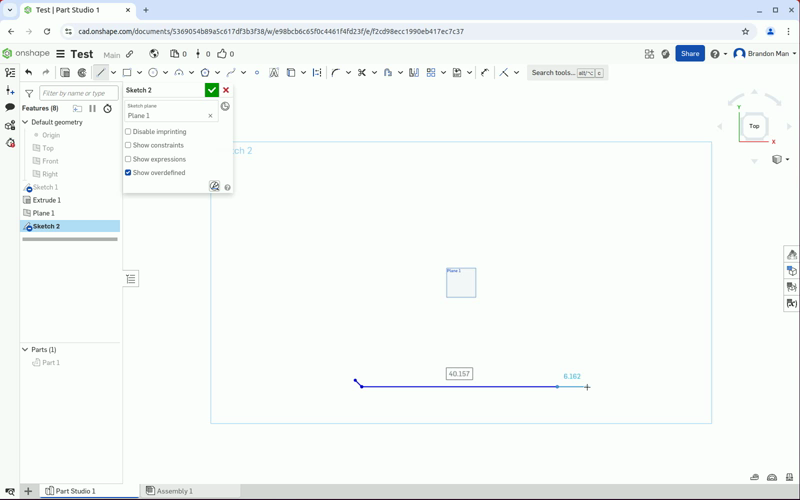
mouse_move(564, 380)
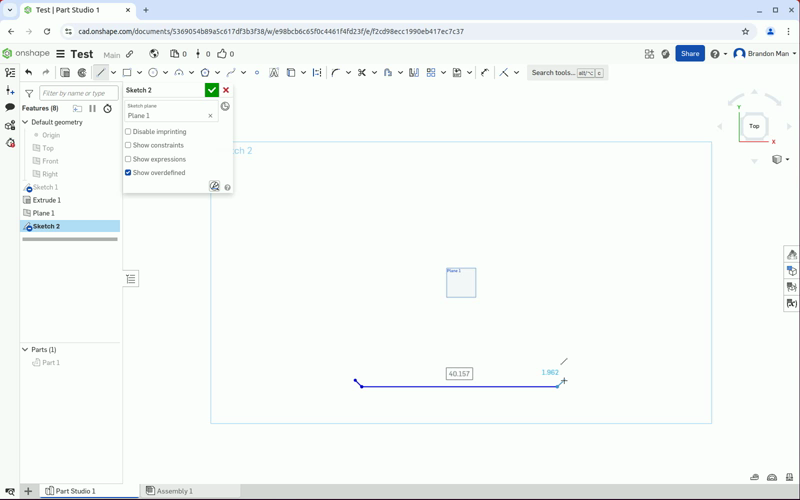
click(564, 380)
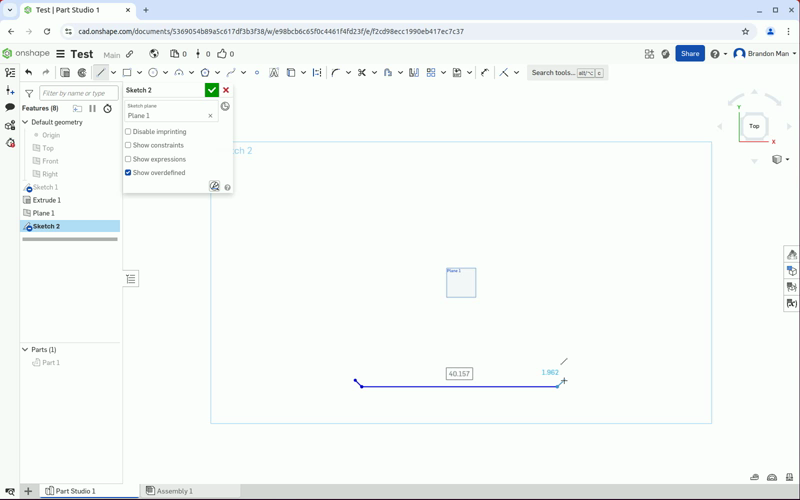
key_up(shift)
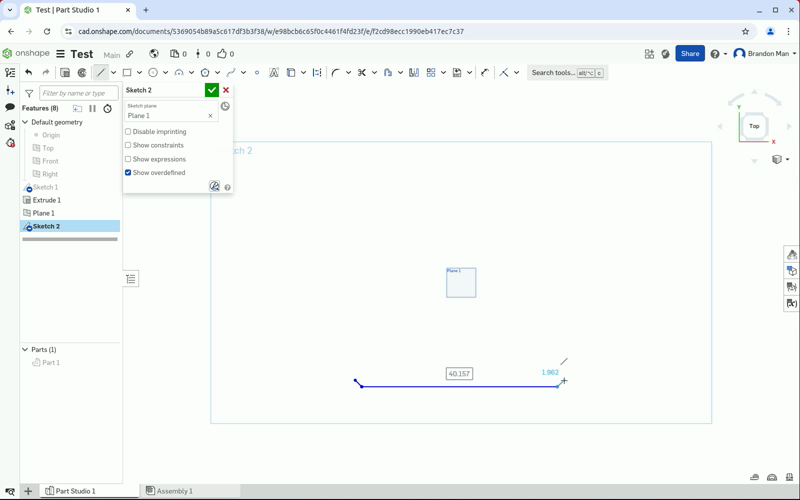
key_down(shift)
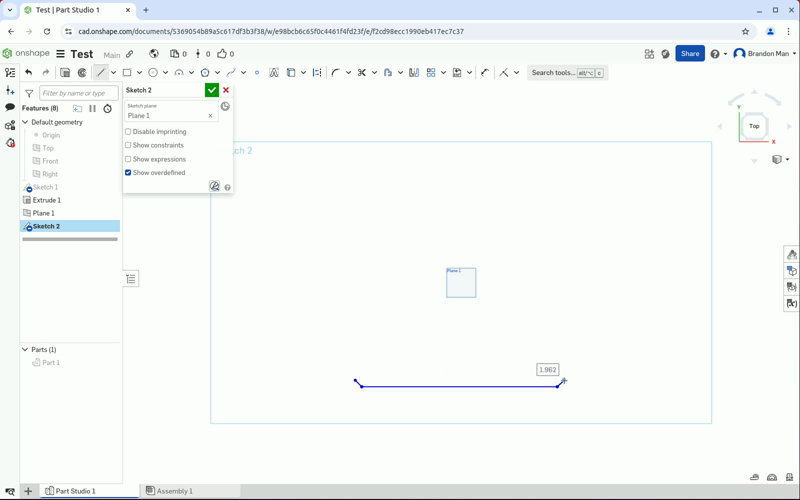
mouse_move(564, 186)
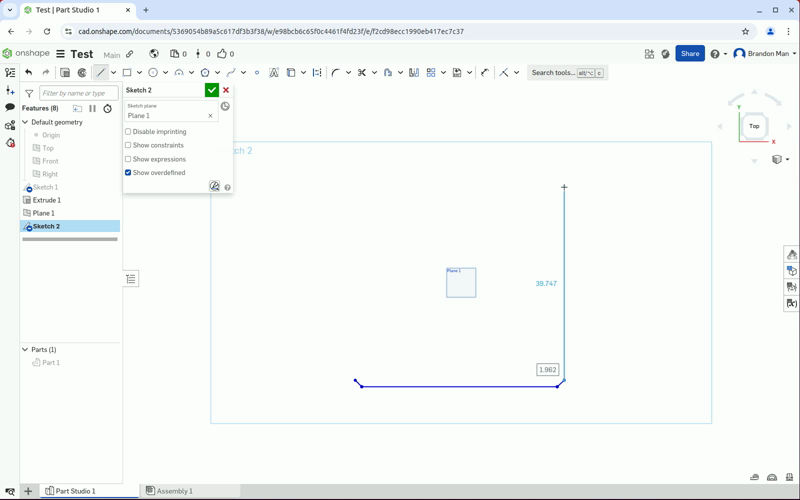
click(564, 186)
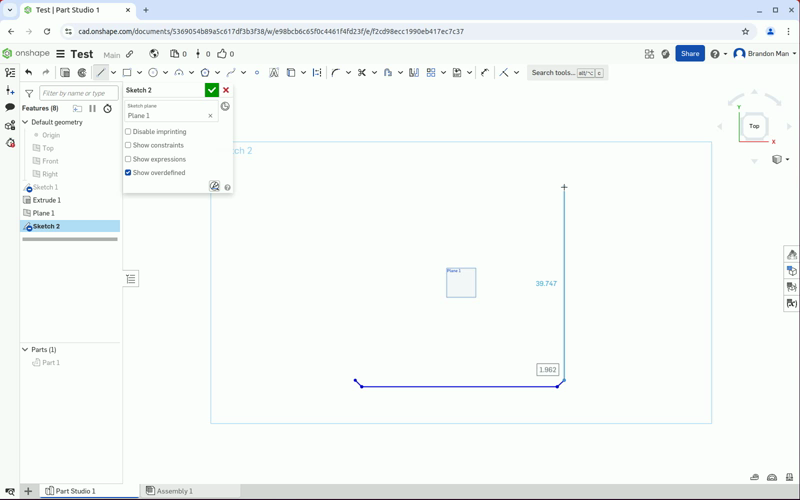
key_up(shift)
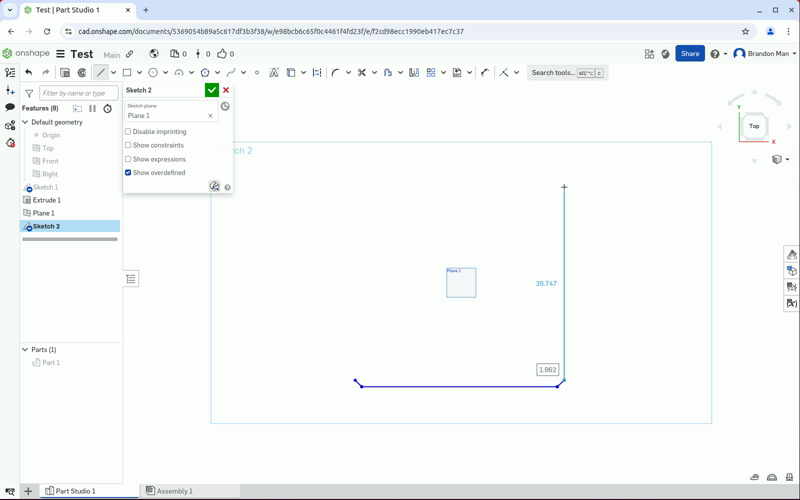
key_down(shift)
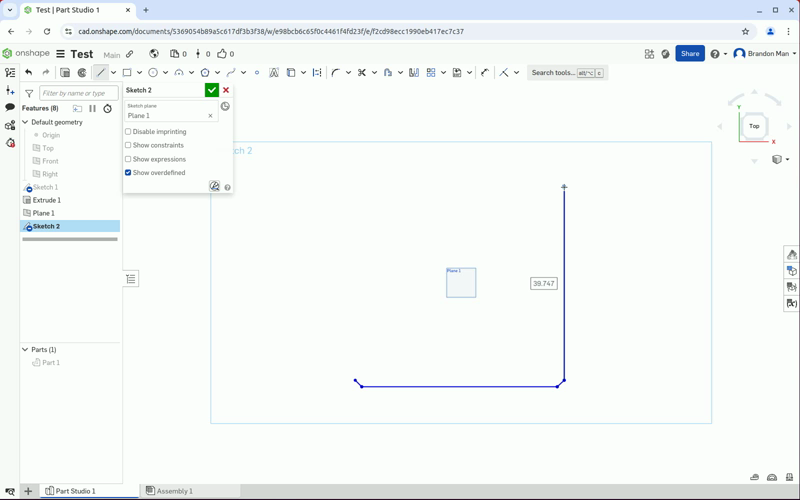
mouse_move(589, 186)
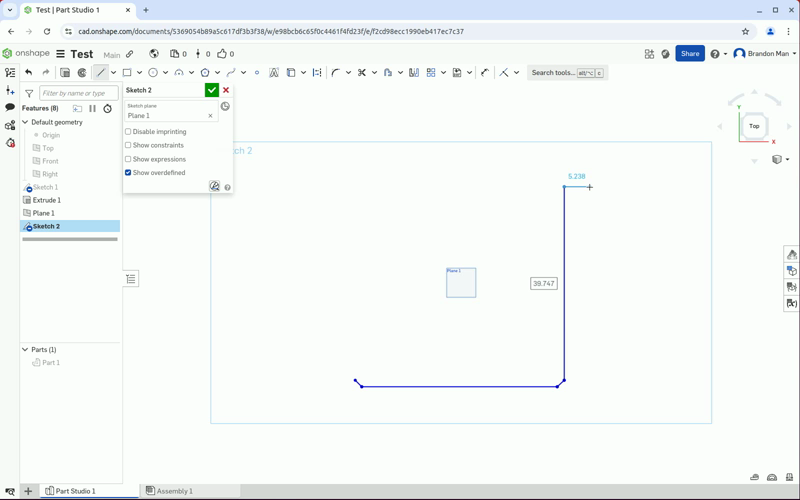
mouse_move(557, 177)
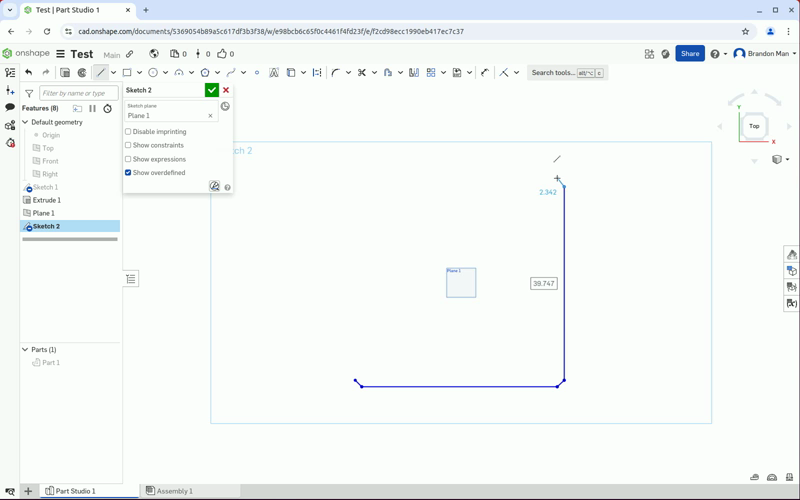
click(557, 177)
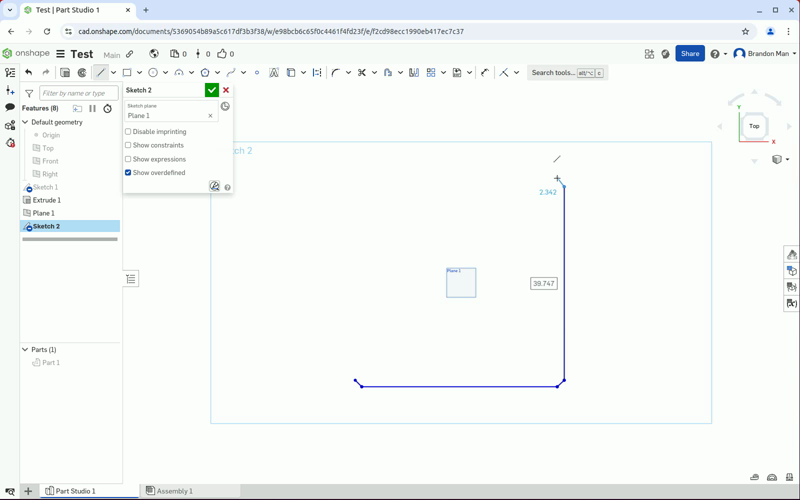
key_up(shift)
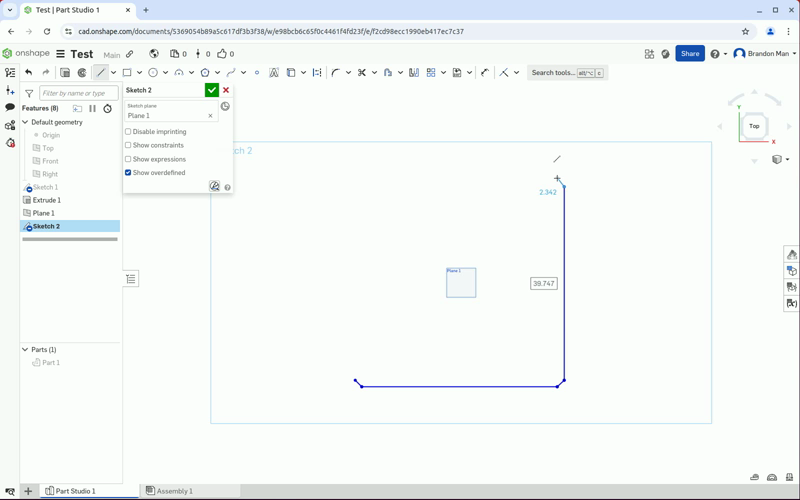
key_down(shift)
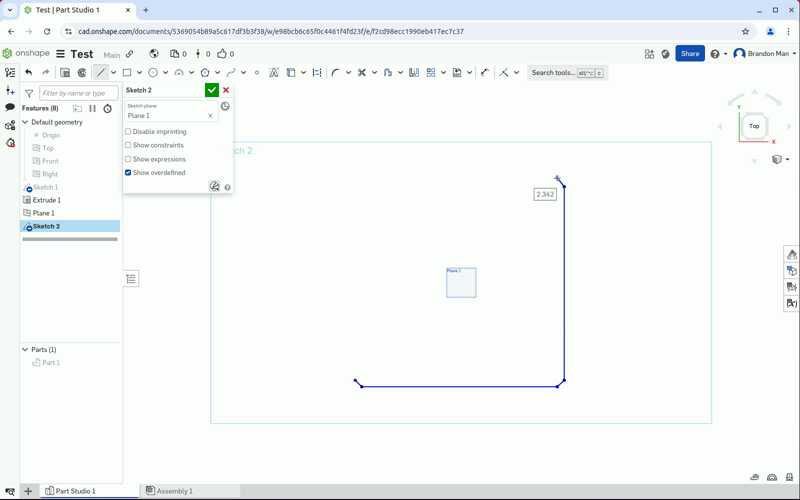
mouse_move(361, 177)
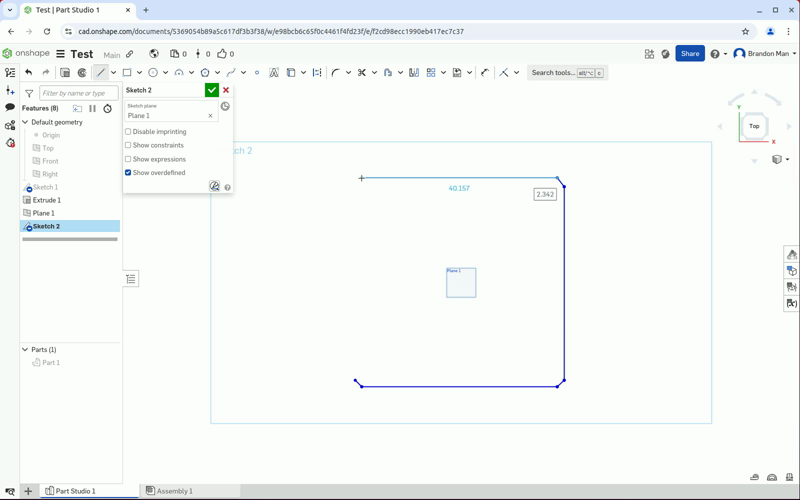
click(361, 177)
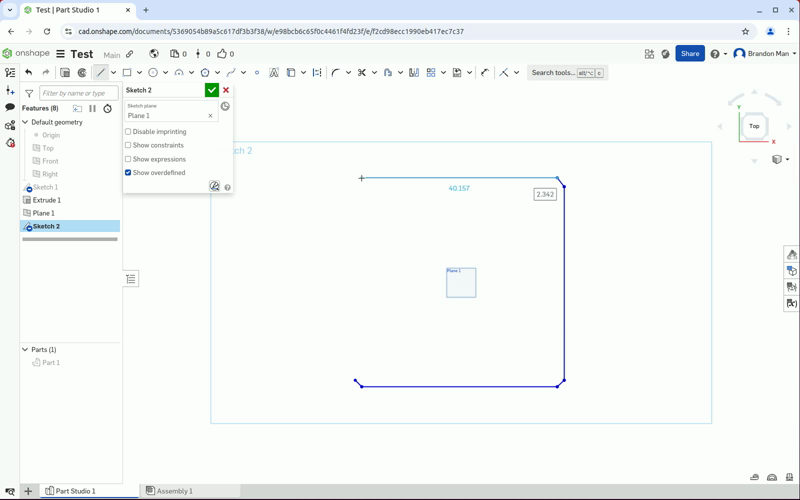
key_up(shift)
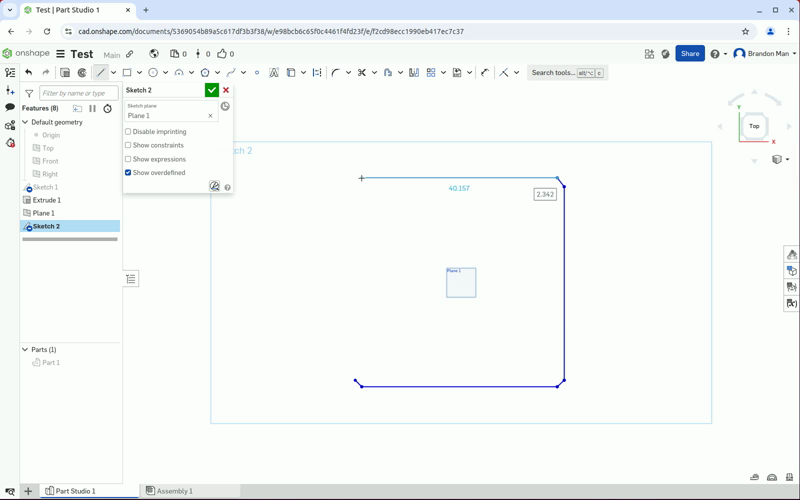
key_down(shift)
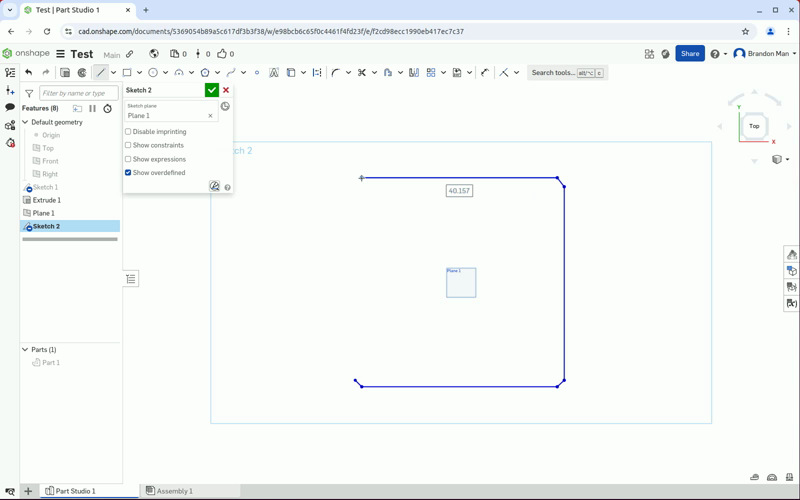
mouse_move(391, 177)
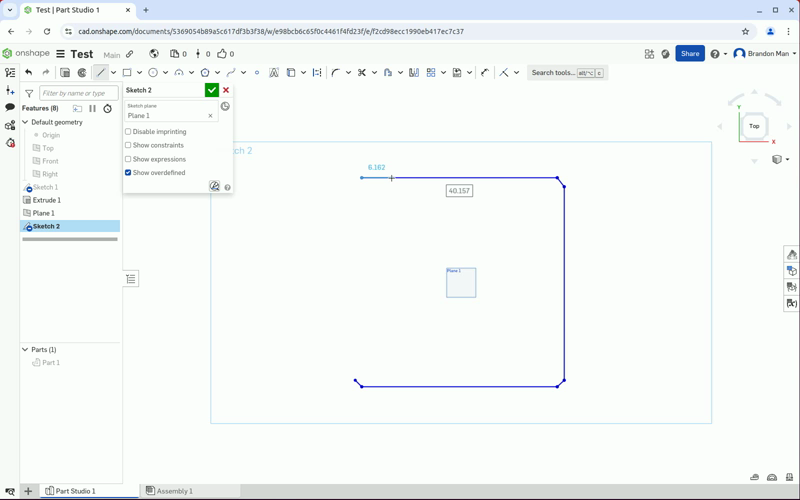
mouse_move(355, 186)
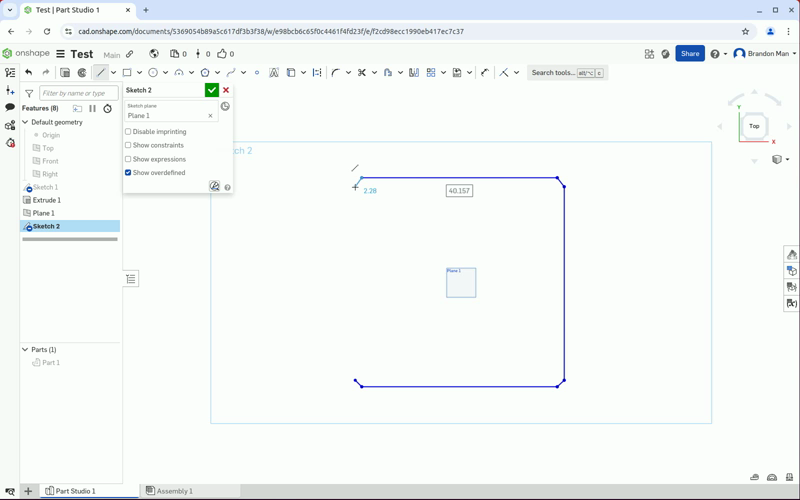
click(355, 186)
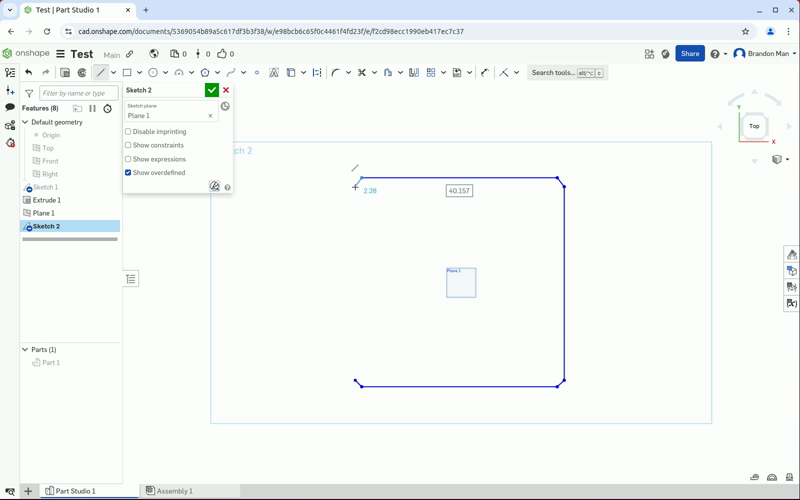
key_up(shift)
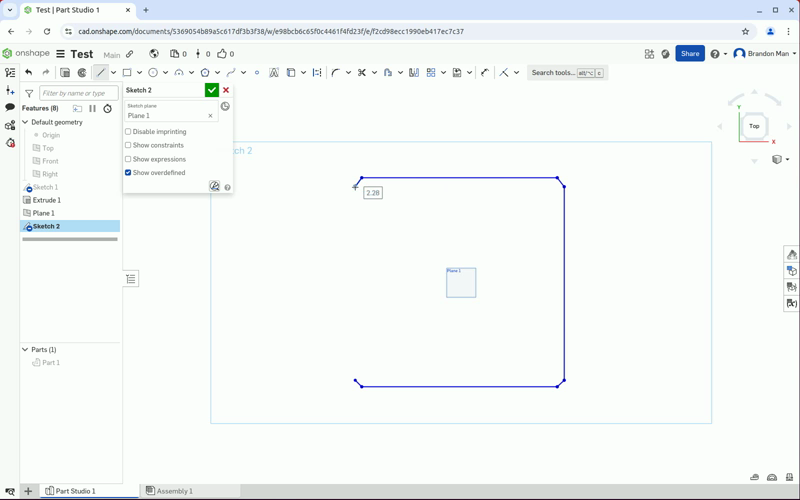
key_down(shift)
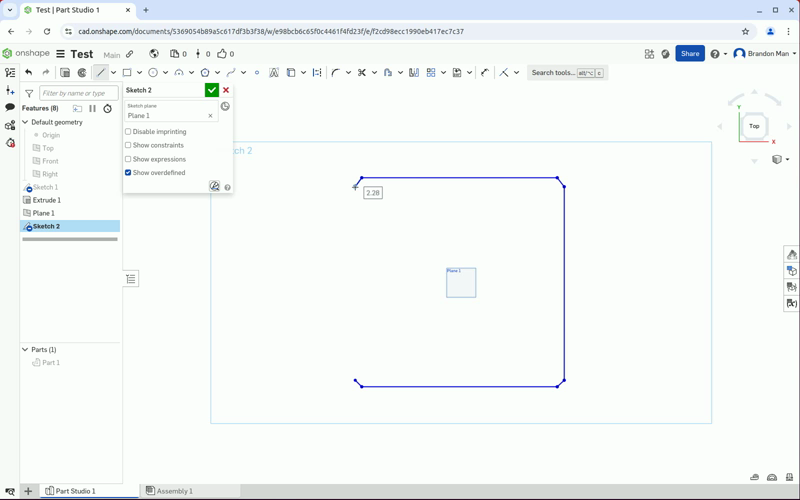
mouse_move(355, 380)
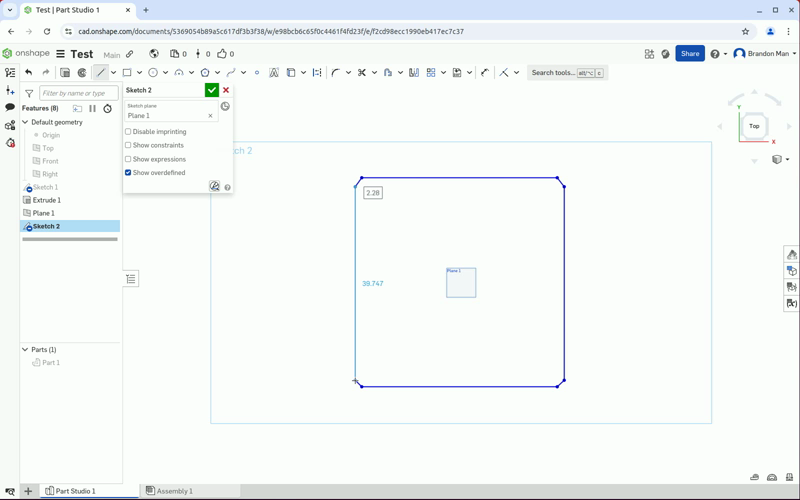
key_up(shift)
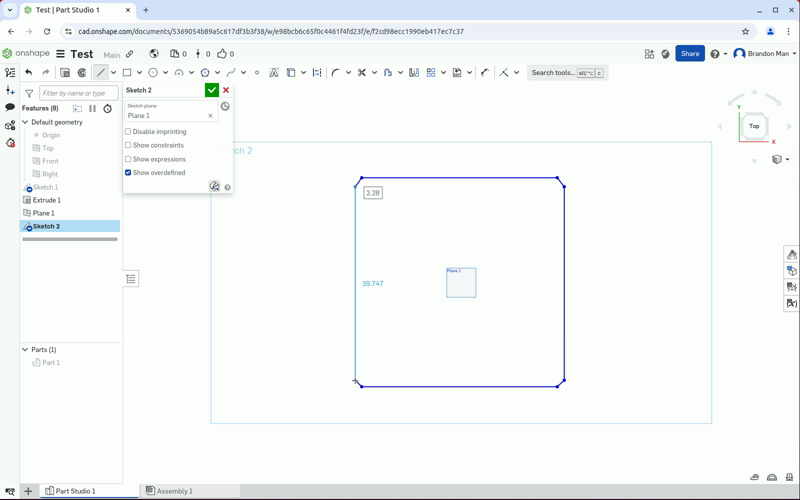
click(355, 380)
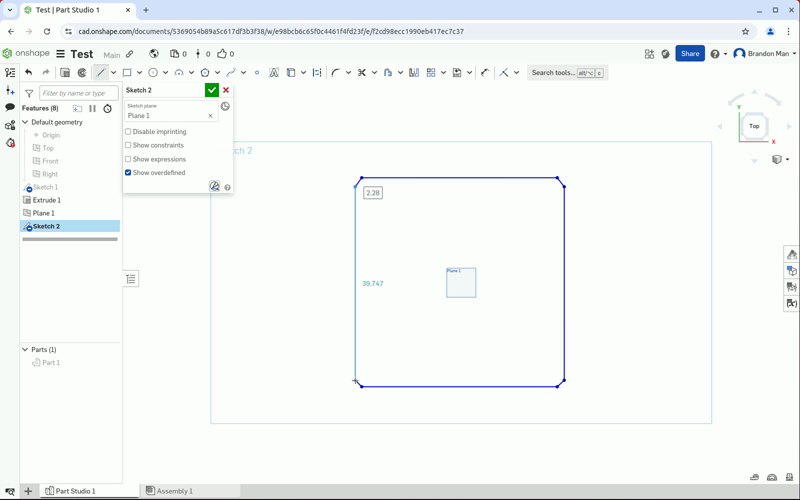
key(esc)
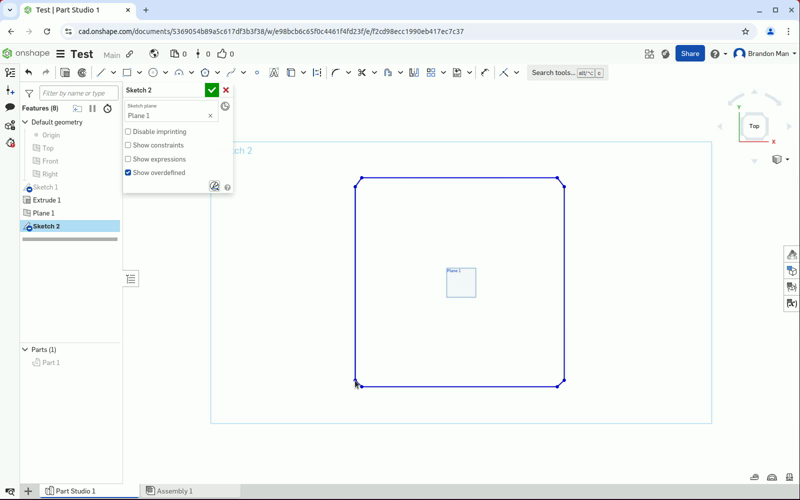
key(c)
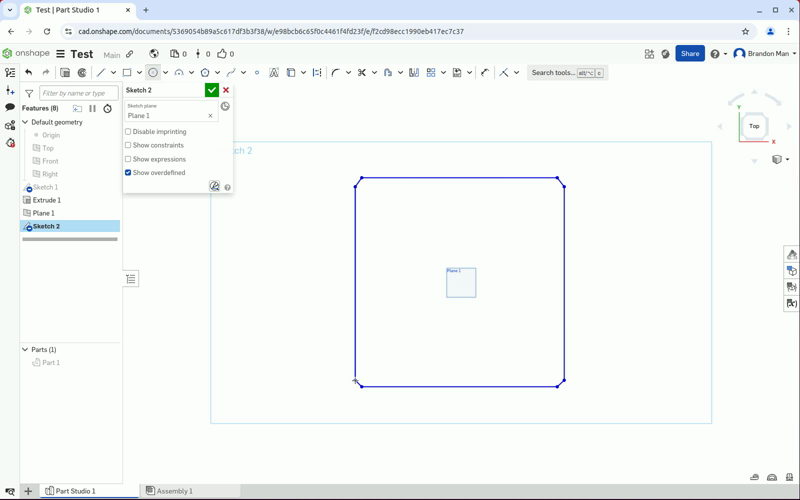
key_down(shift)
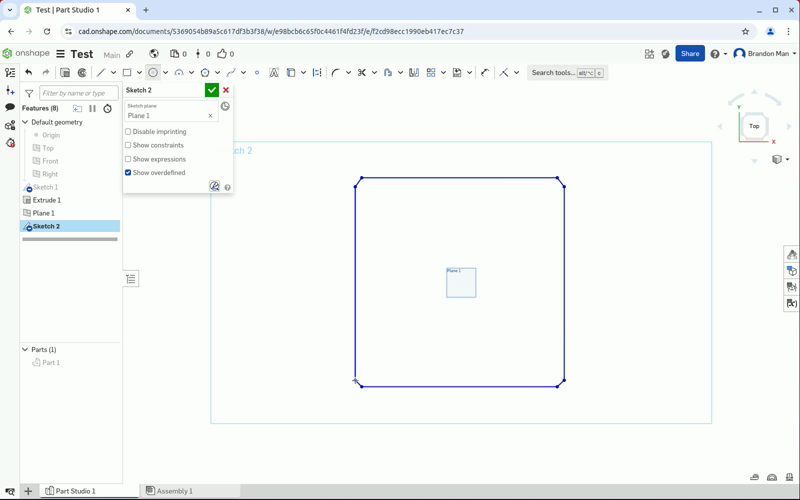
mouse_move(460, 283)
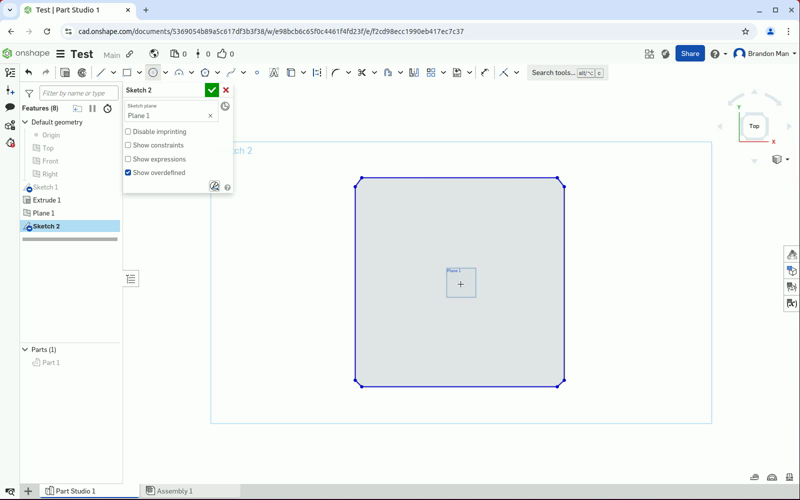
click(460, 283)
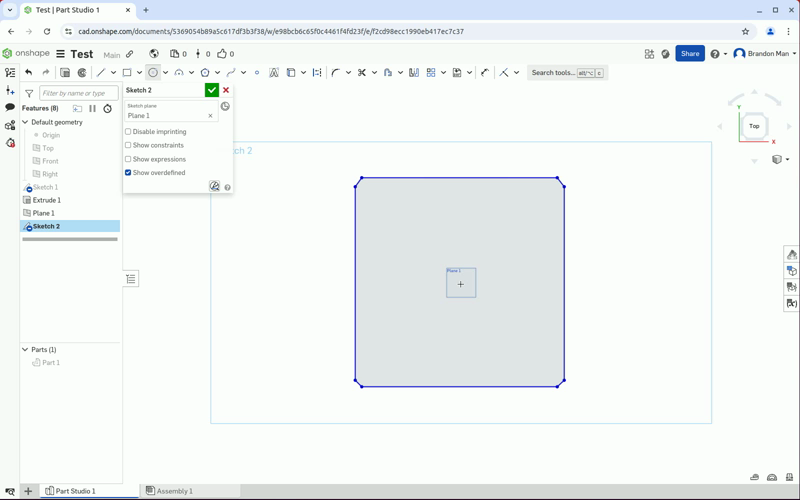
key_up(shift)
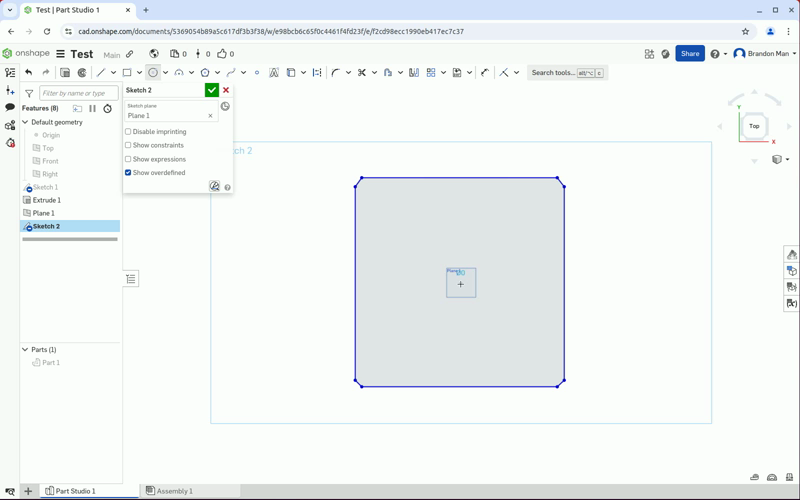
mouse_move(462, 283)
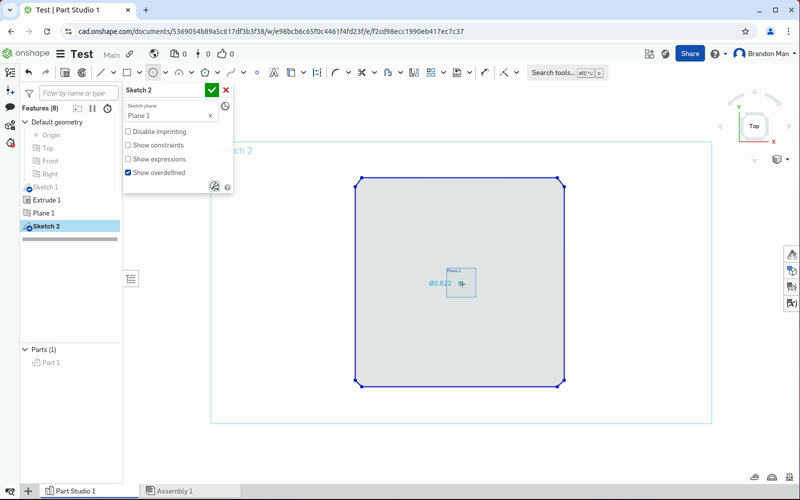
scroll(6)
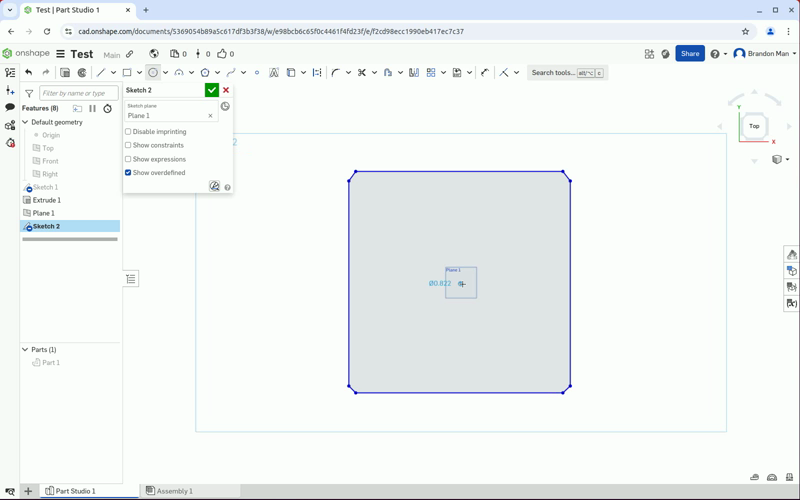
scroll(6)
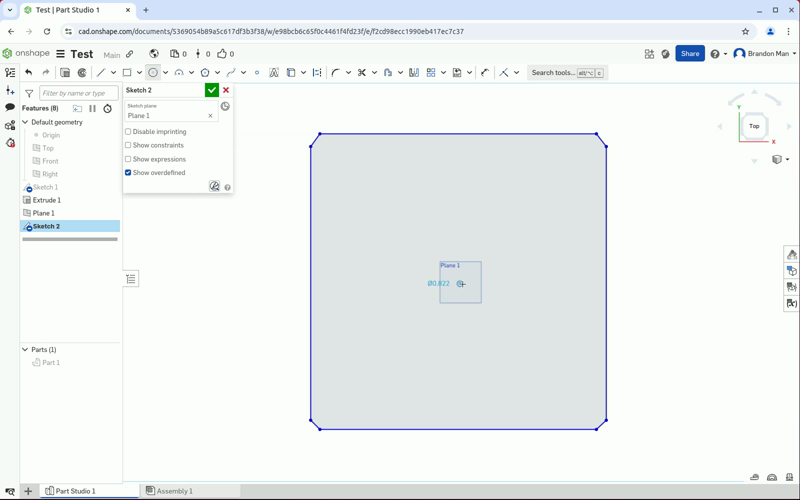
scroll(6)
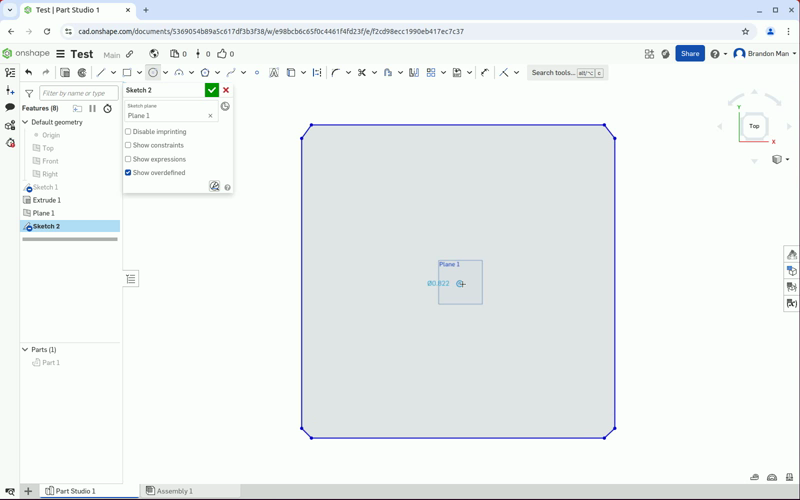
scroll(6)
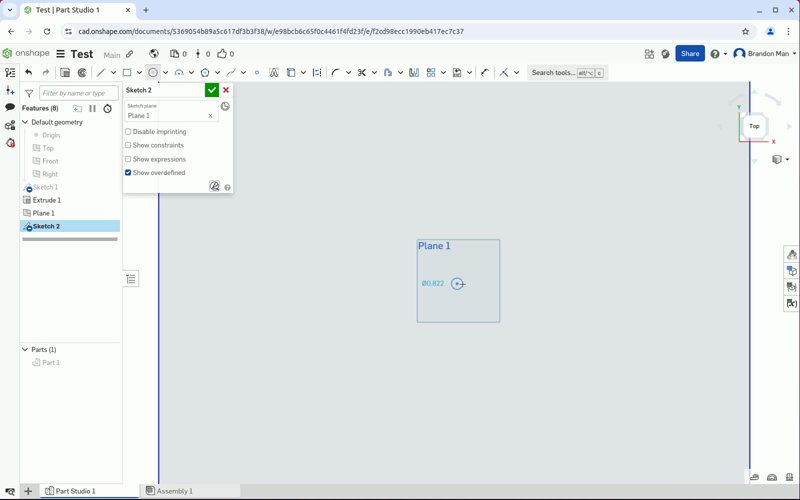
scroll(6)
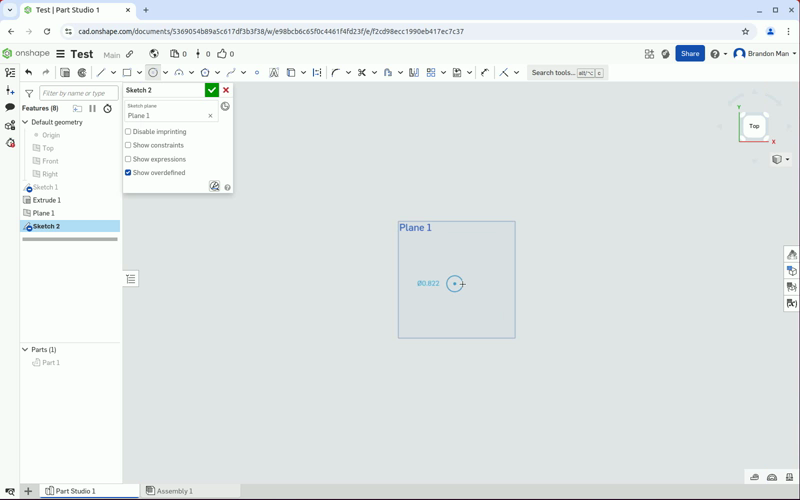
scroll(6)
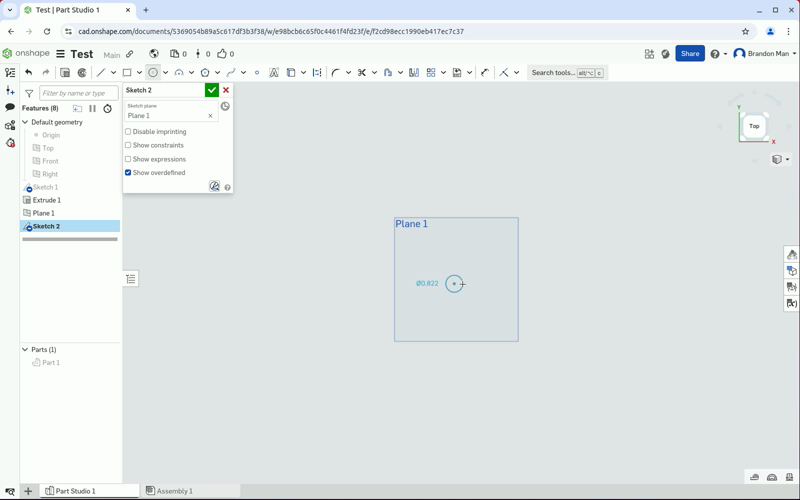
scroll(6)
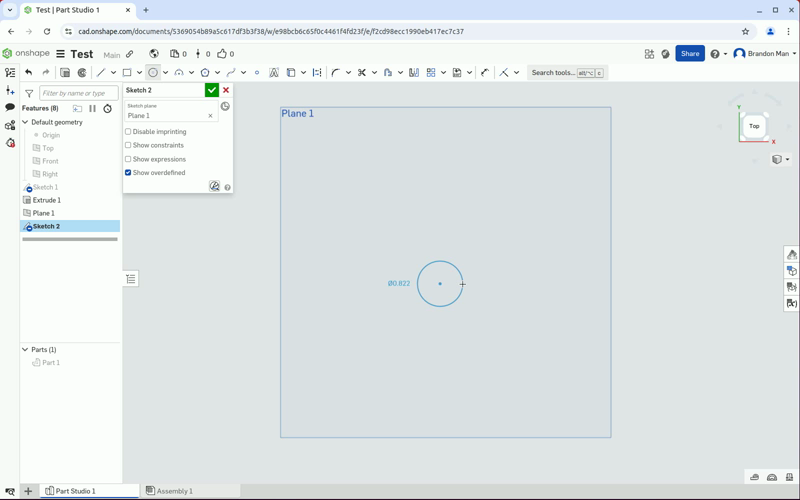
click(462, 283)
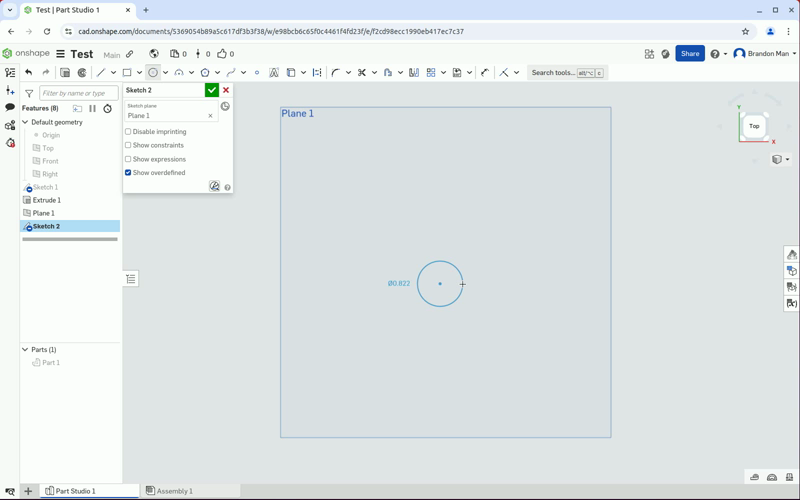
scroll(-6)
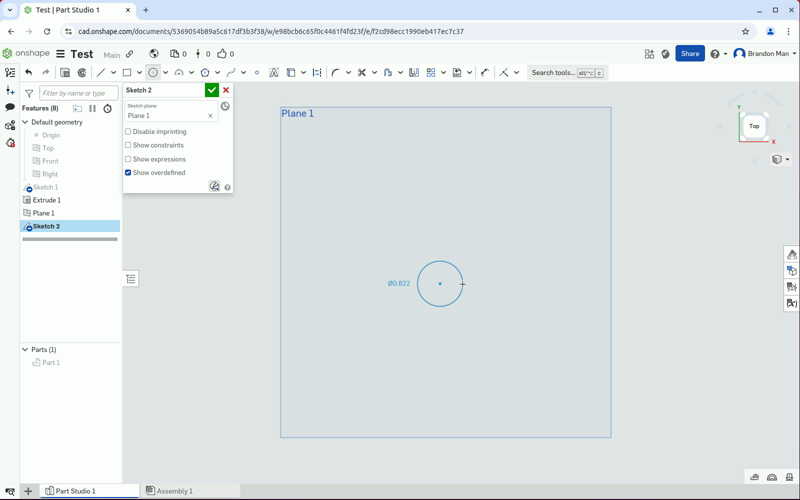
scroll(-6)
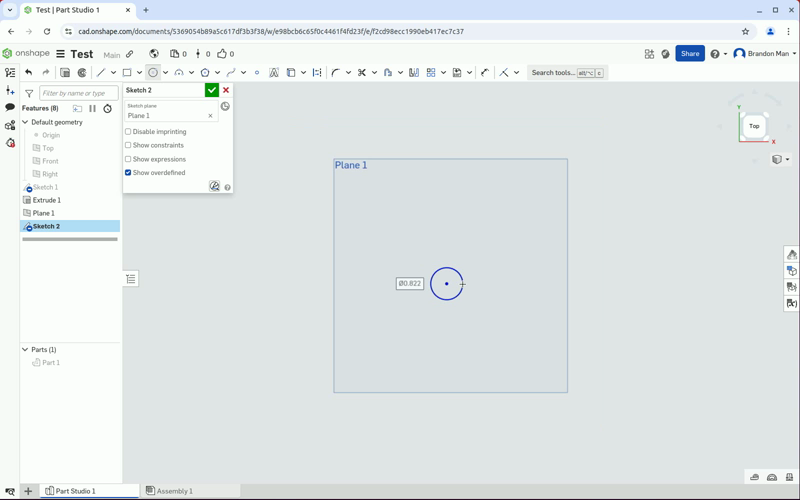
scroll(-6)
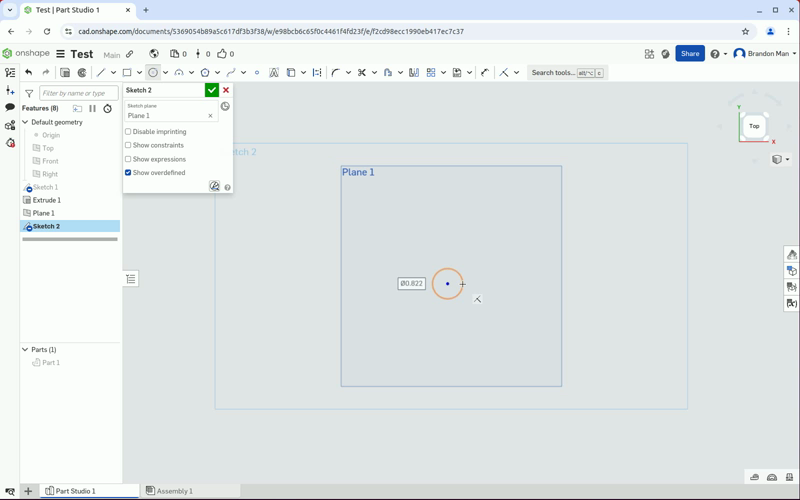
scroll(-6)
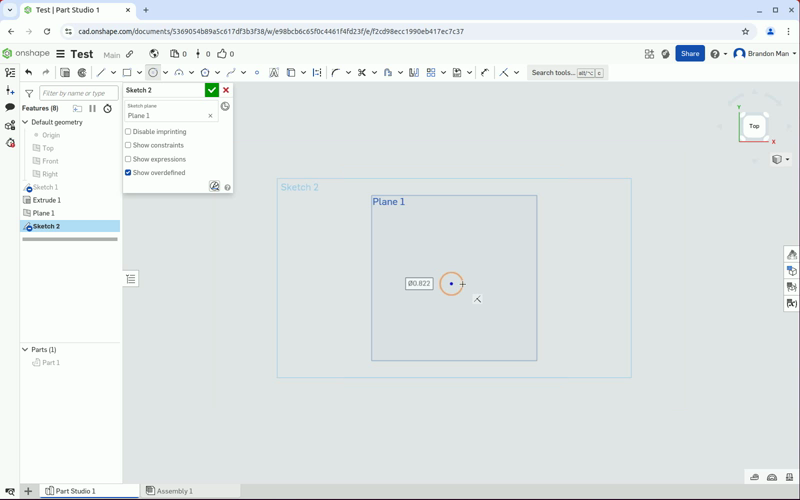
scroll(-6)
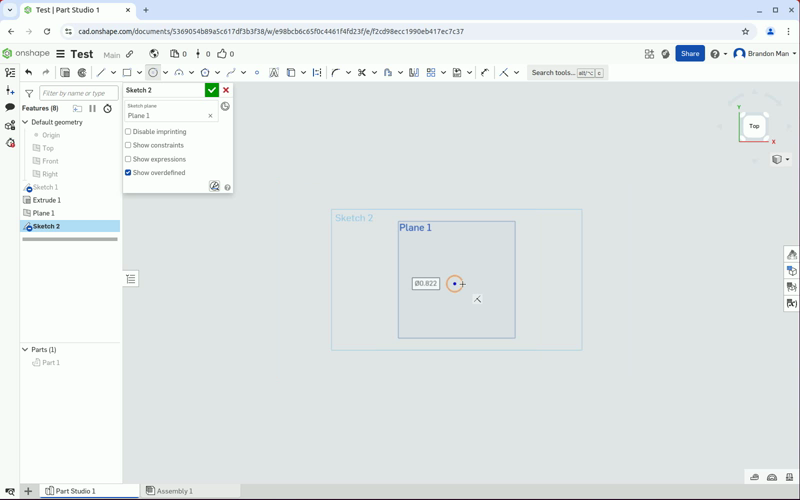
scroll(-6)
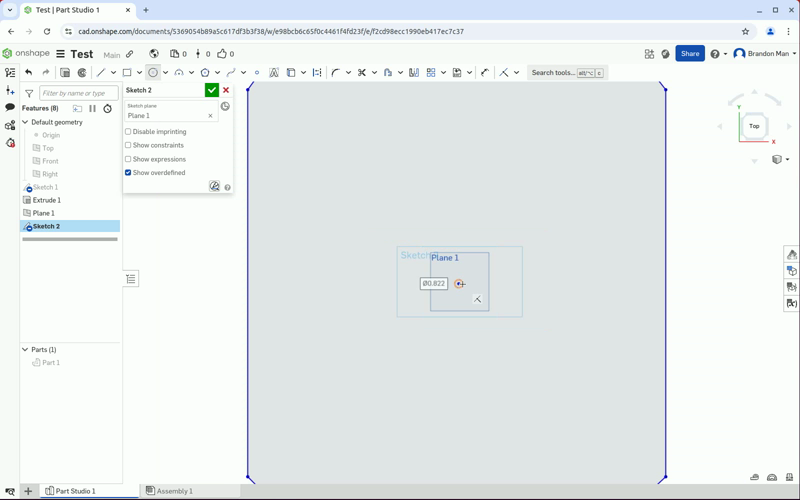
scroll(-6)
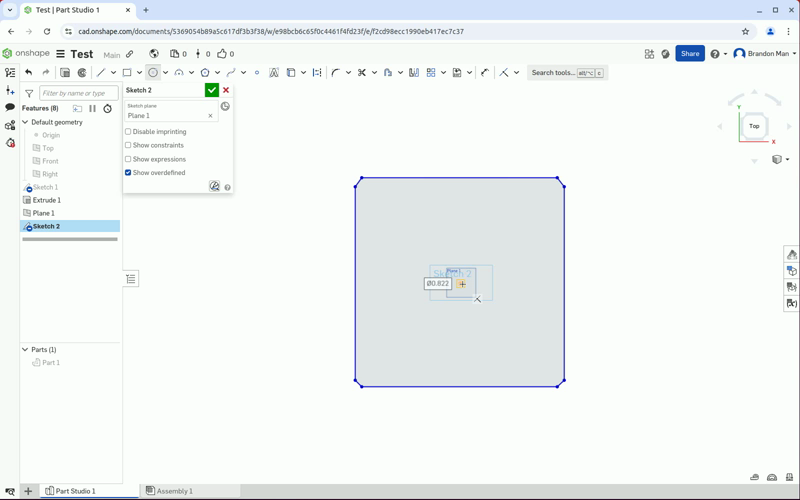
key(esc)
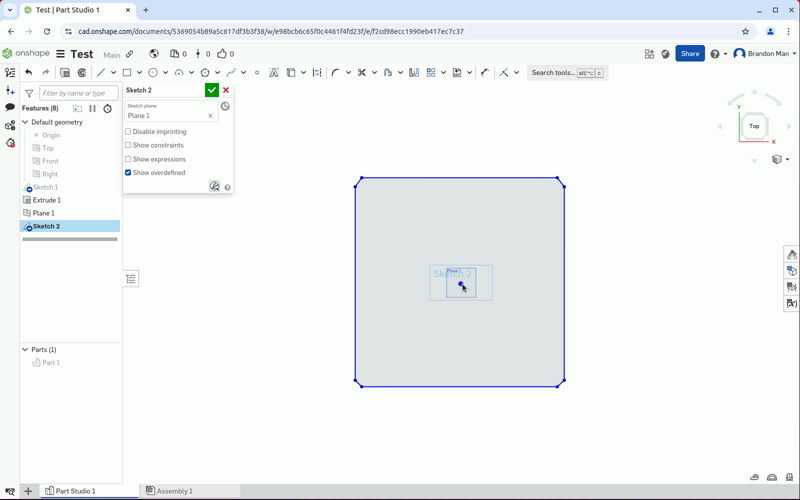
mouse_move(441, 226)
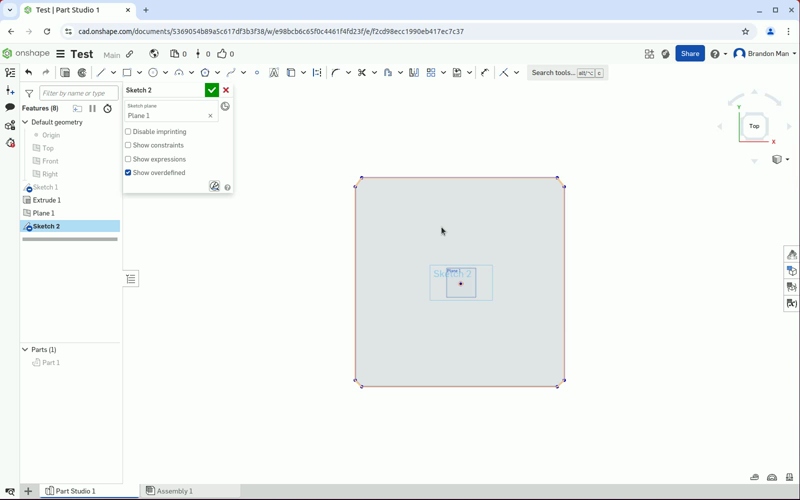
click(441, 226)
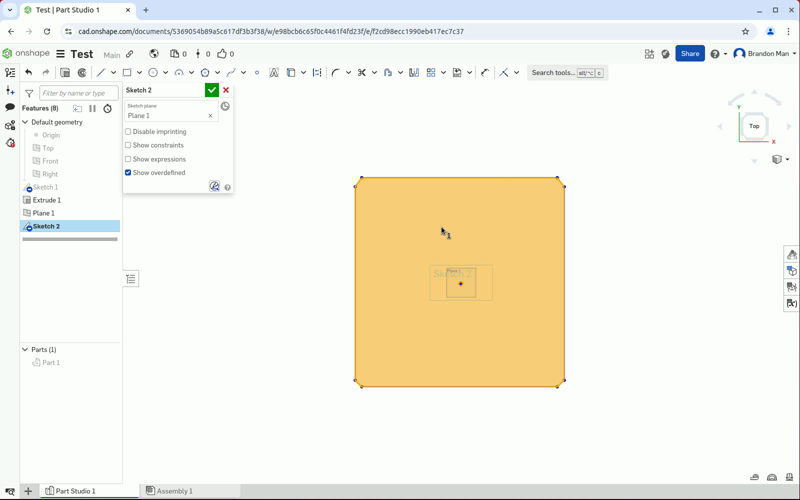
mouse_move(73, 352)
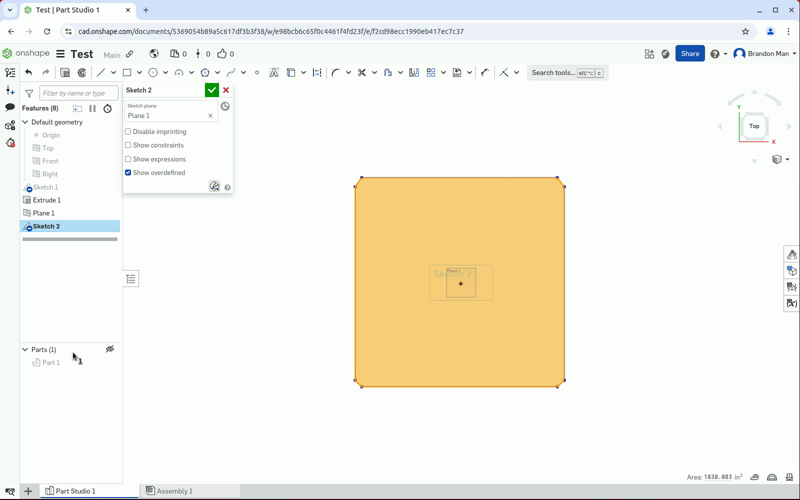
key(shift+y)
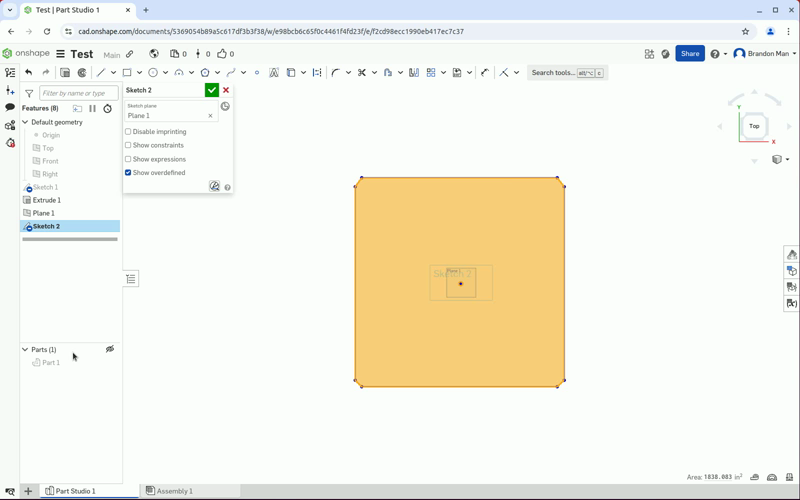
key(shift+e)
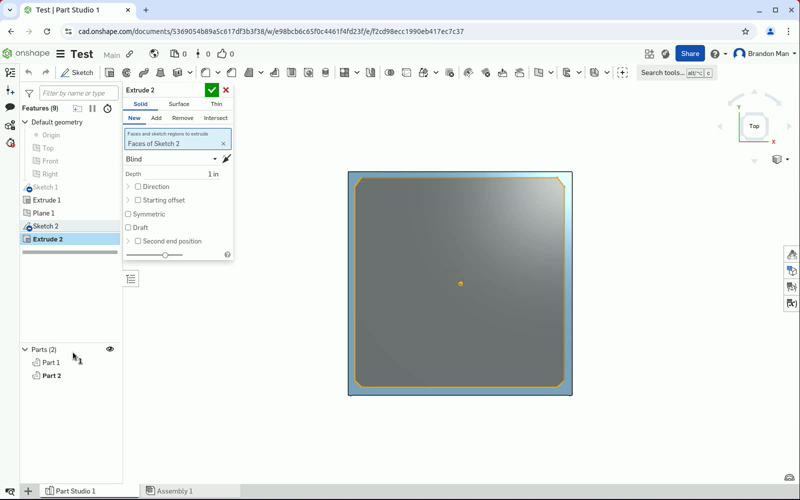
mouse_move(143, 106)
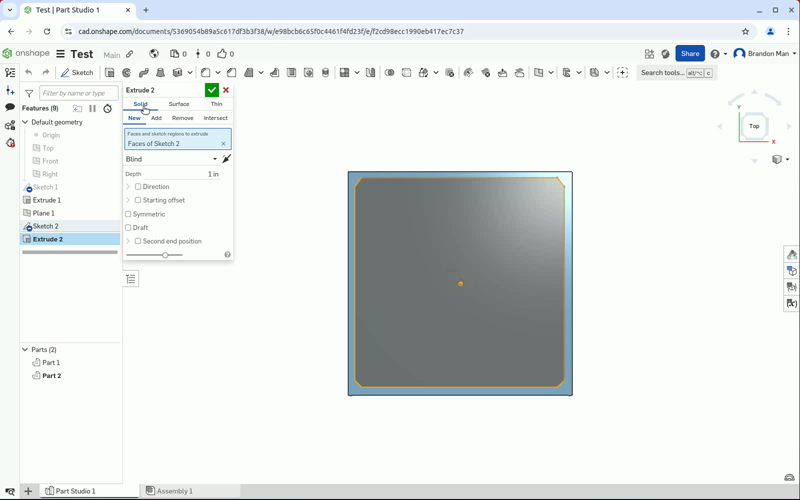
click(143, 106)
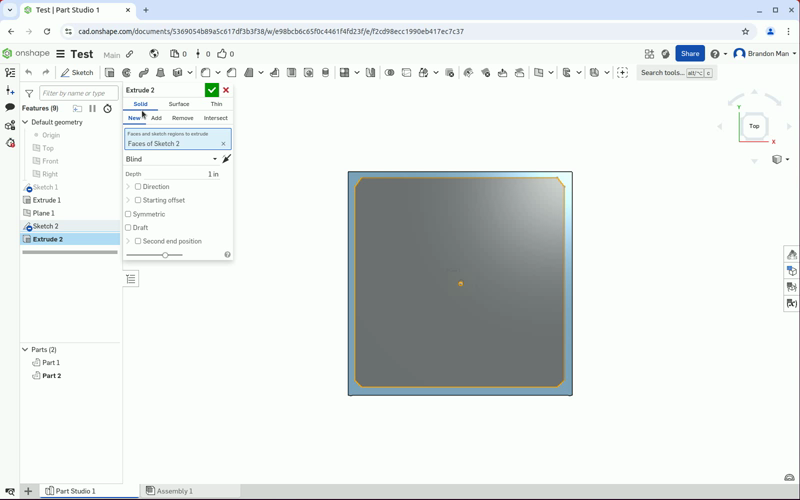
mouse_move(137, 120)
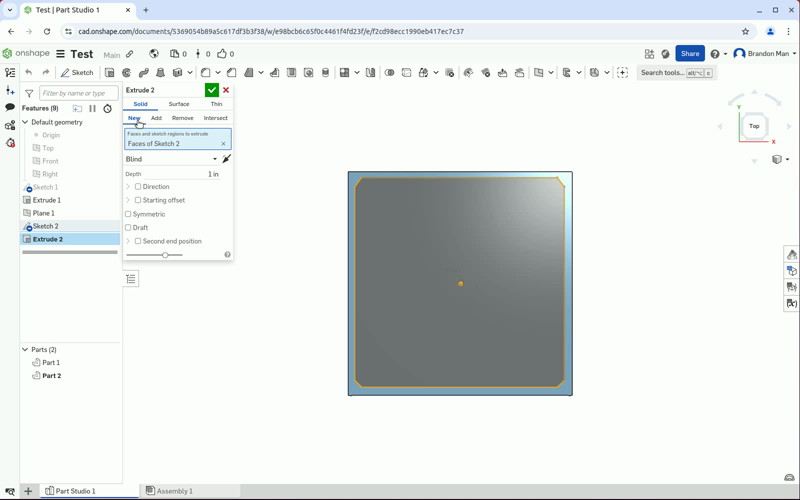
click(137, 120)
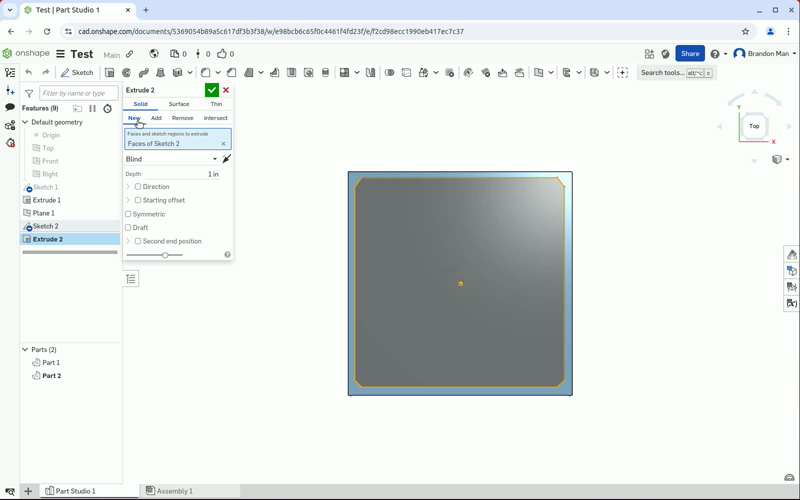
key(tab, 4)
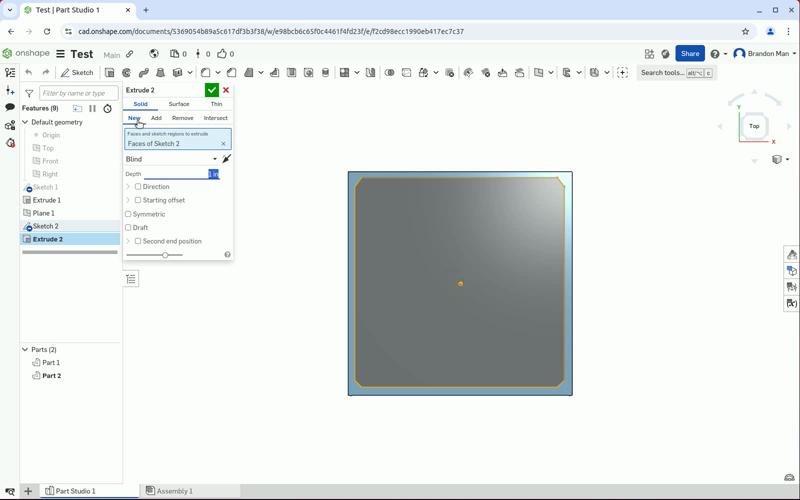
text(0.722)
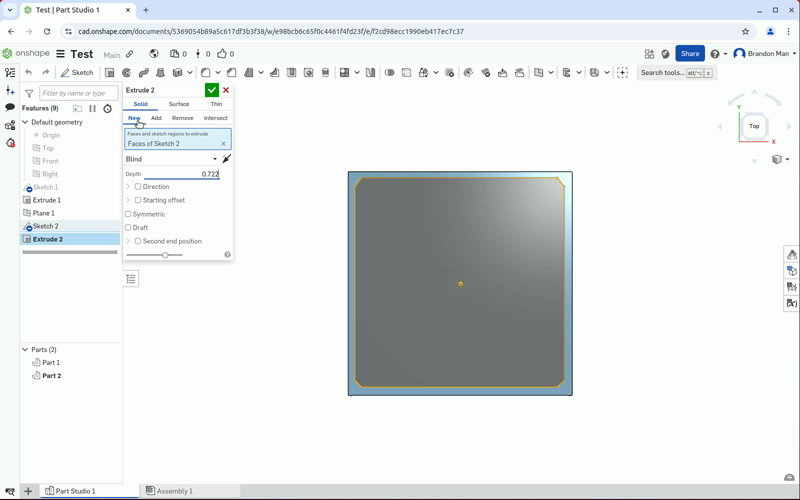
key(enter)
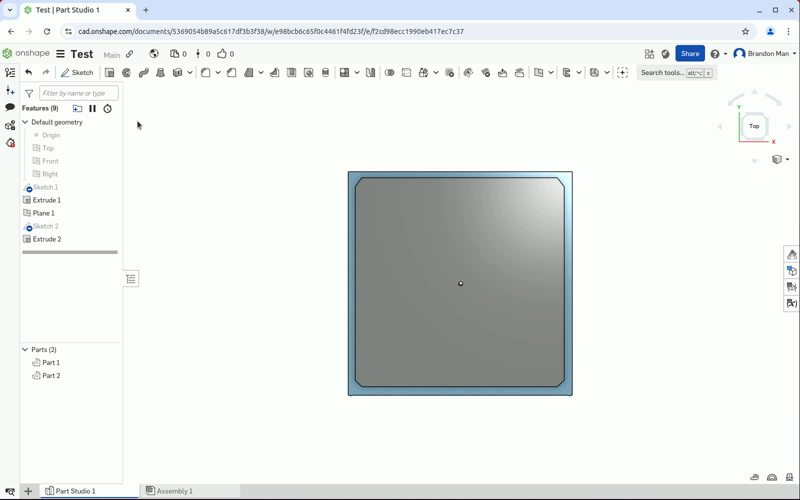
key(shift+h)
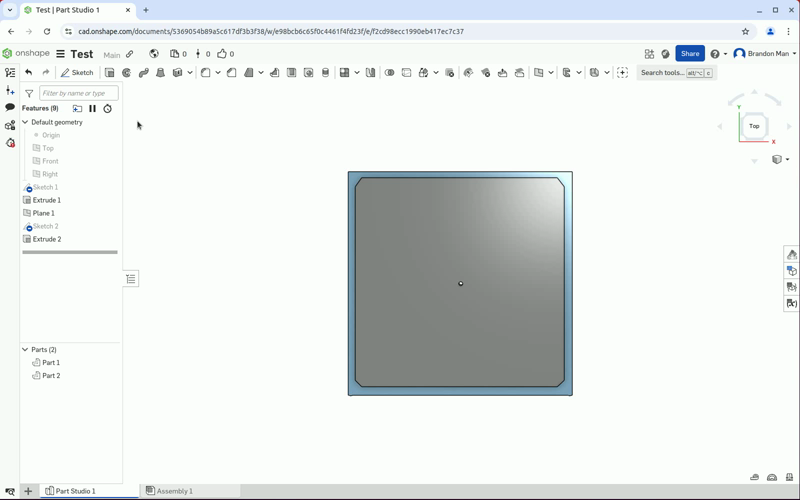
key(shift+h)
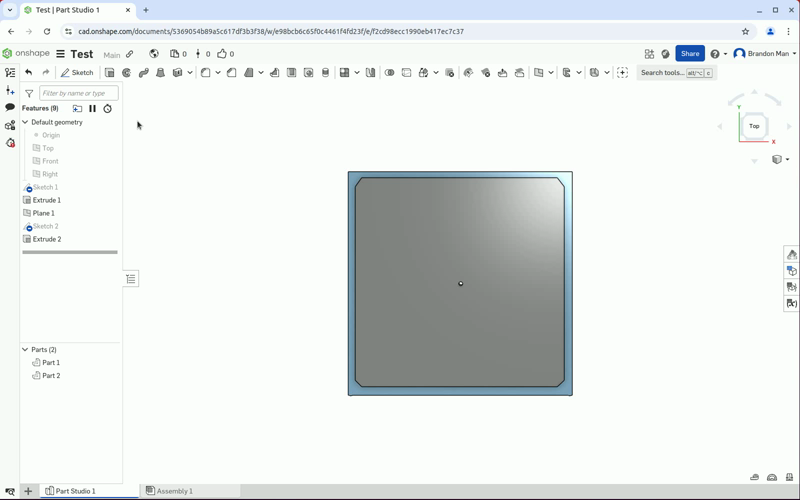
mouse_move(73, 189)
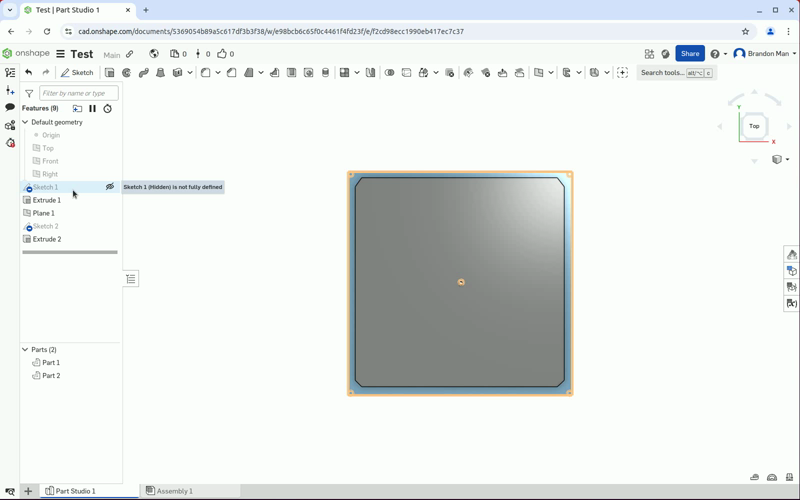
click(73, 189)
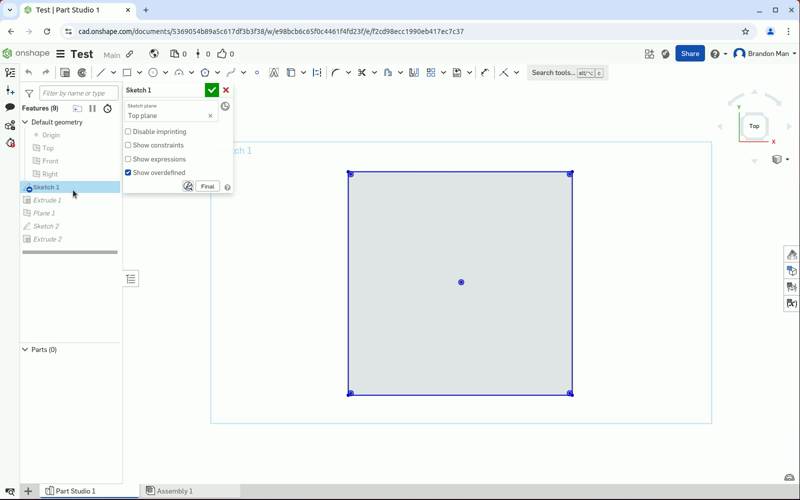
mouse_move(229, 92)
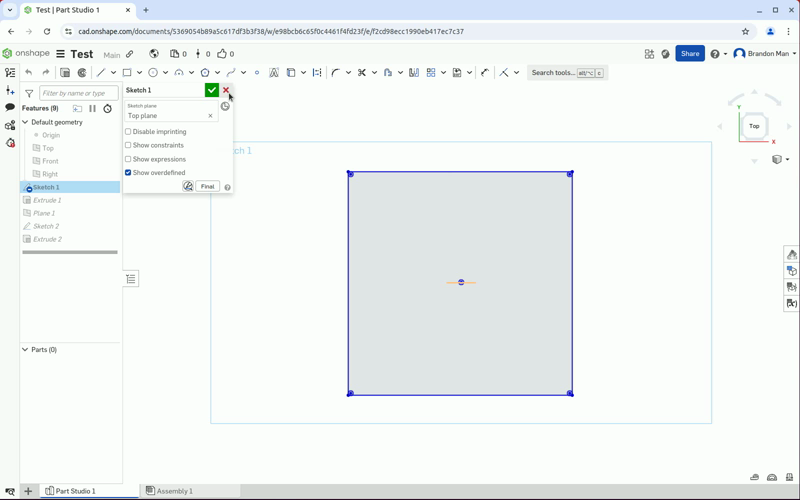
click(229, 92)
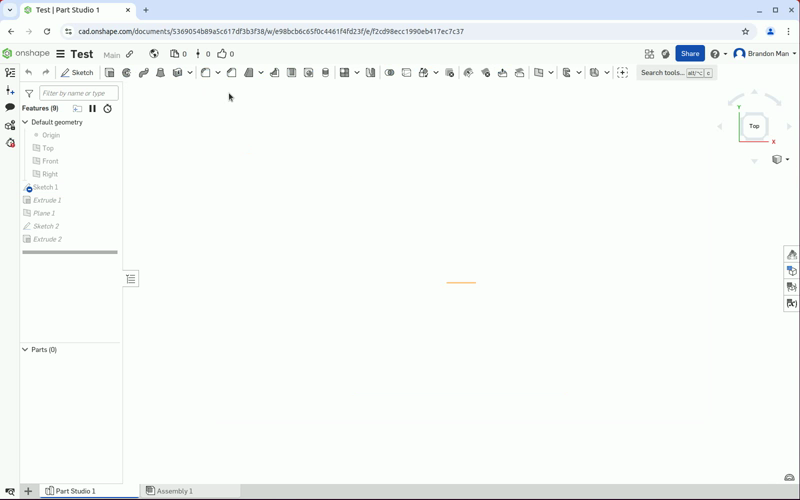
key(shift+s)
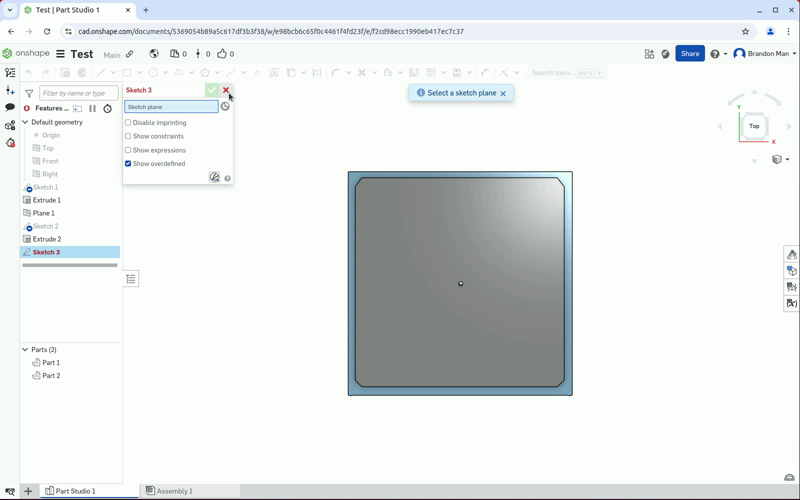
mouse_move(73, 215)
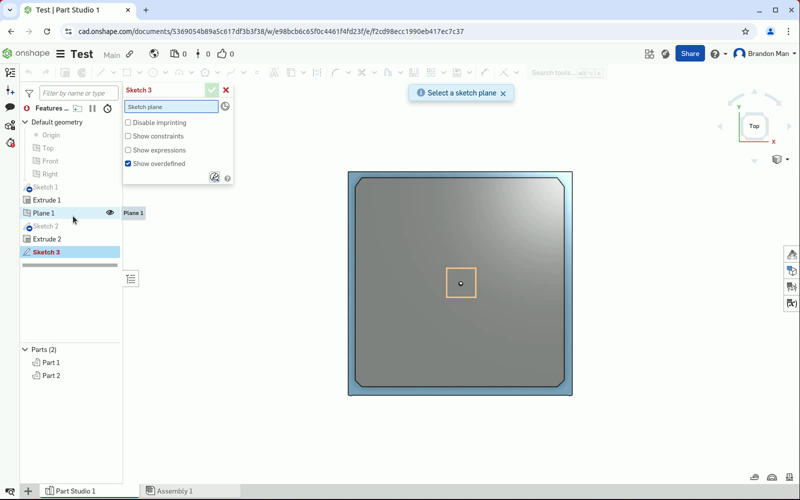
click(73, 215)
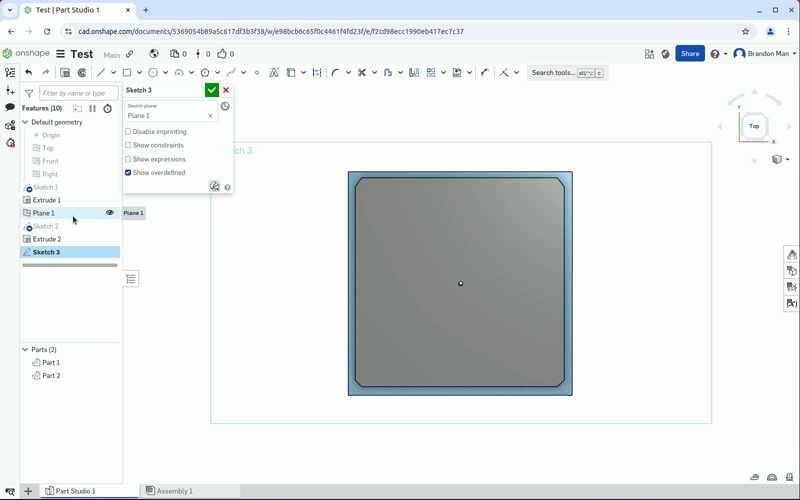
mouse_move(73, 352)
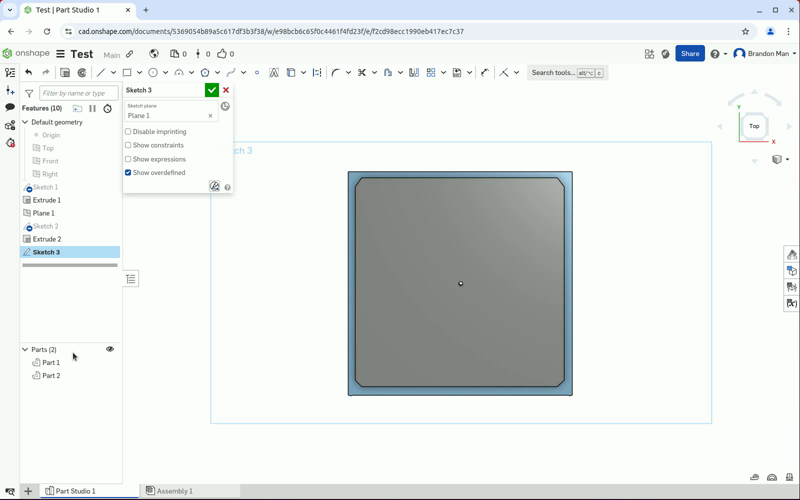
key(y)
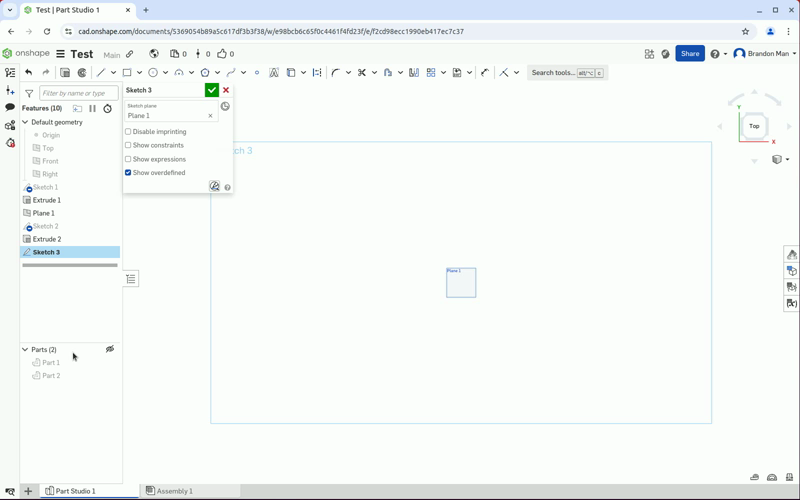
key(c)
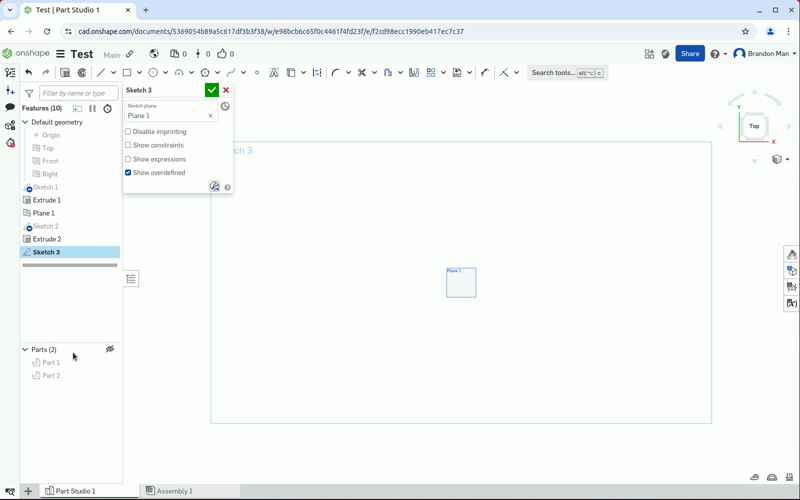
key_down(shift)
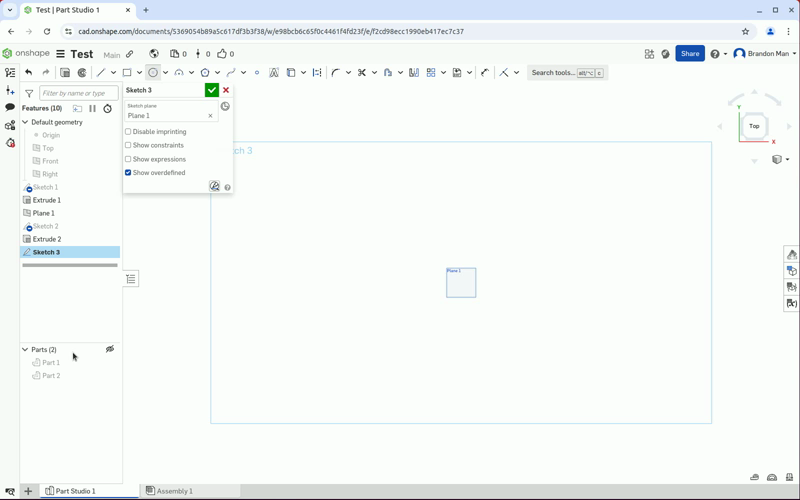
mouse_move(461, 282)
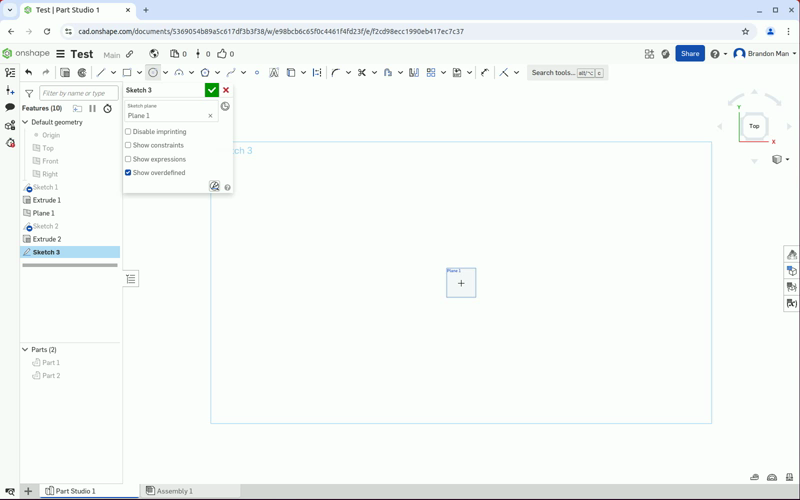
click(461, 282)
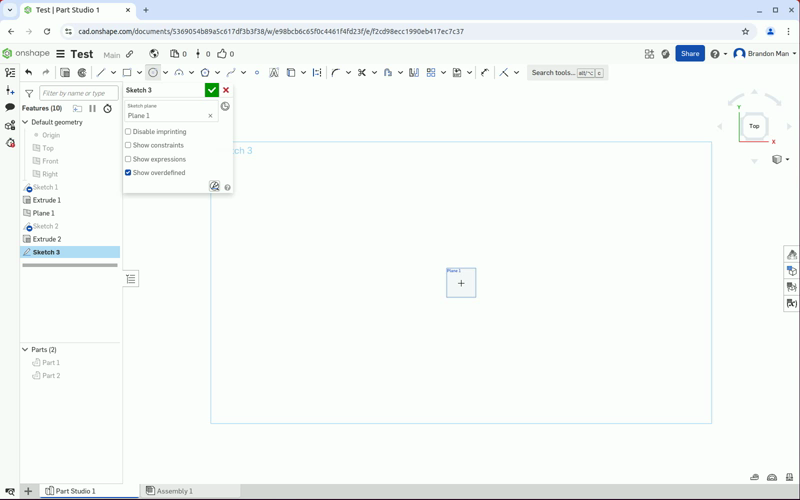
key_up(shift)
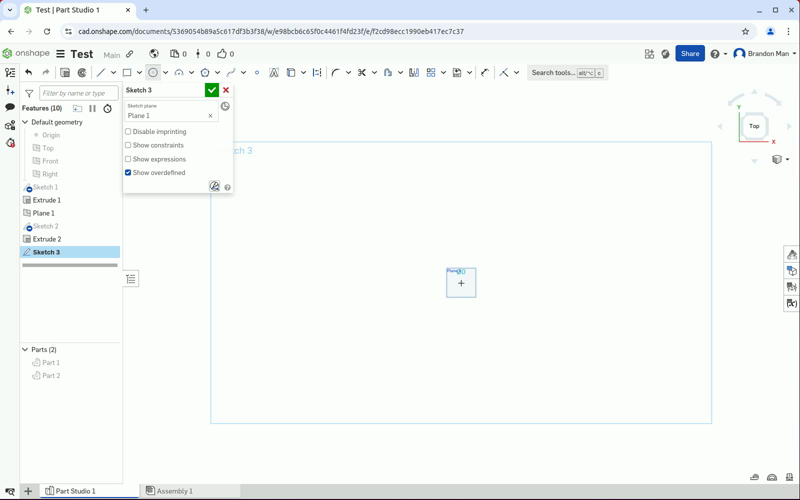
mouse_move(463, 282)
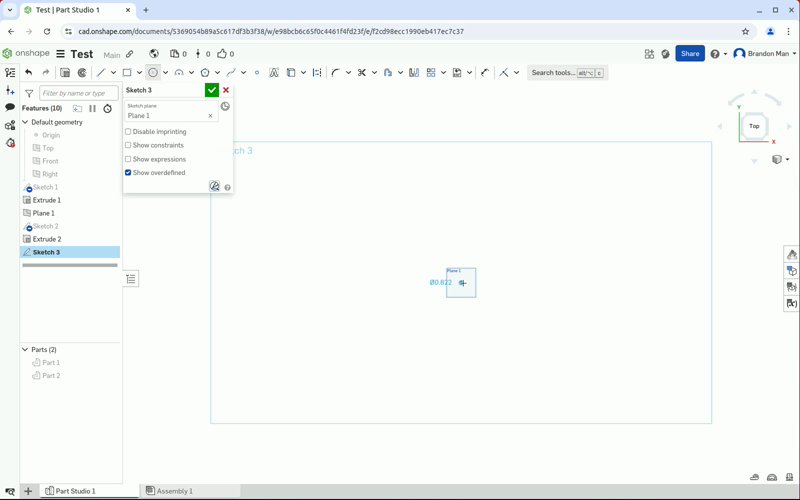
scroll(6)
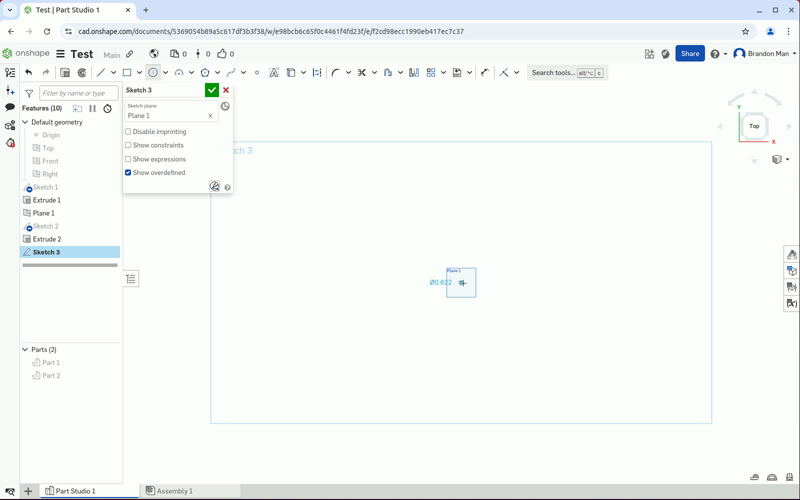
scroll(6)
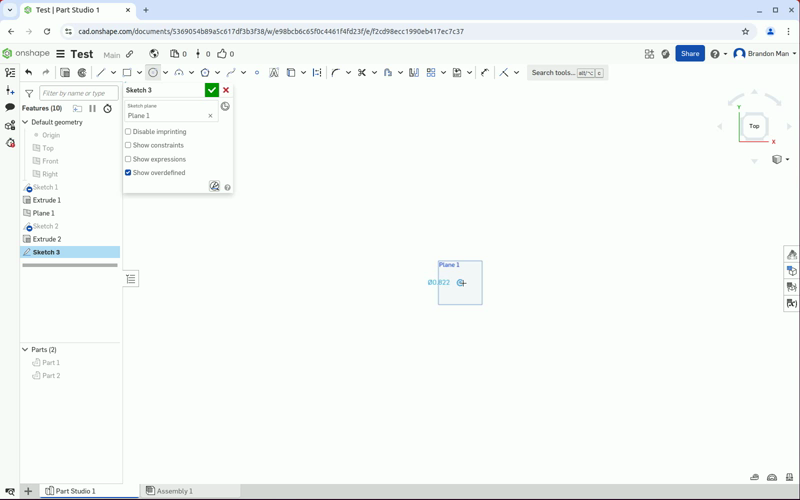
scroll(6)
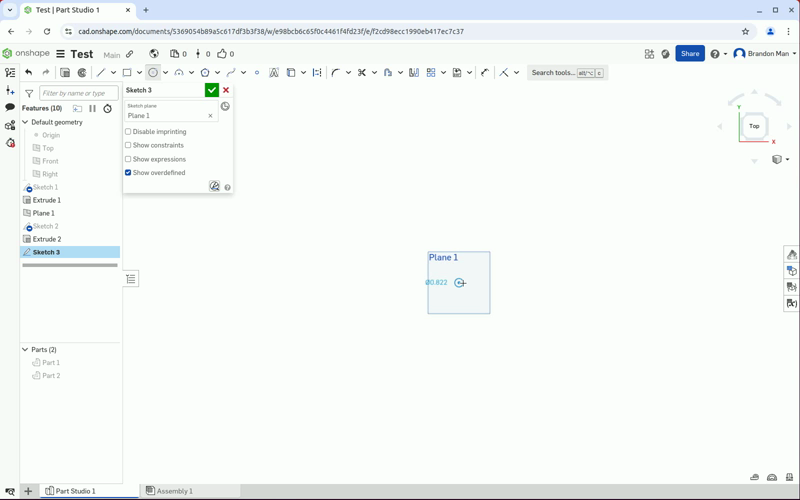
scroll(6)
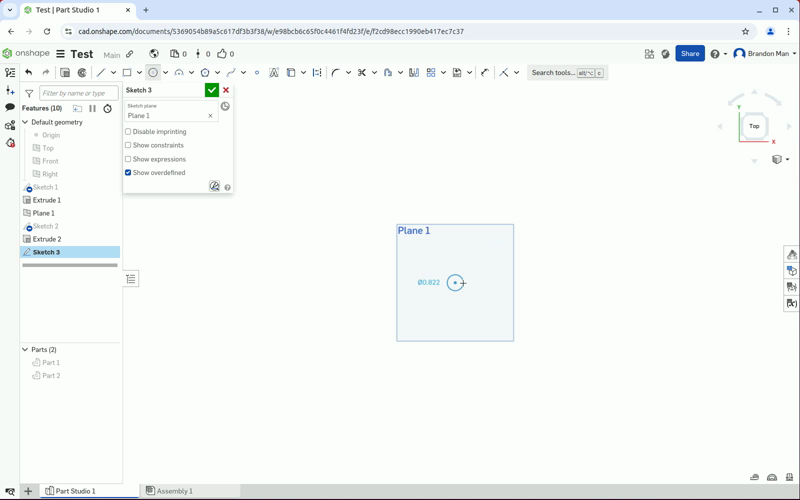
scroll(6)
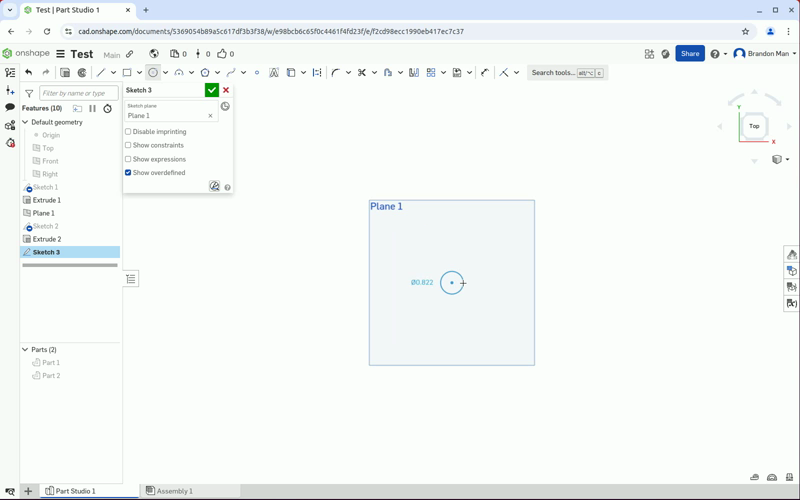
scroll(6)
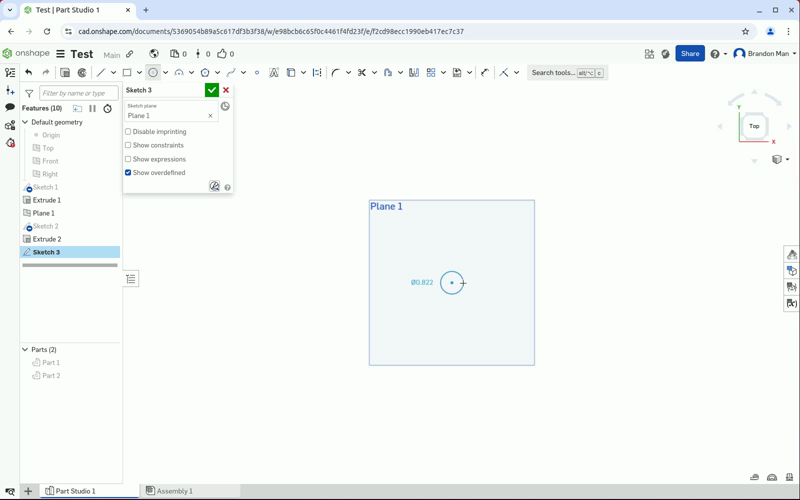
scroll(6)
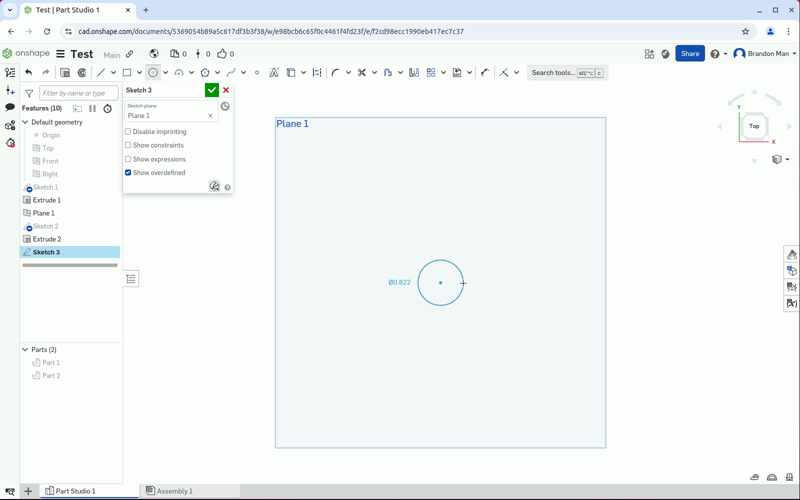
click(463, 282)
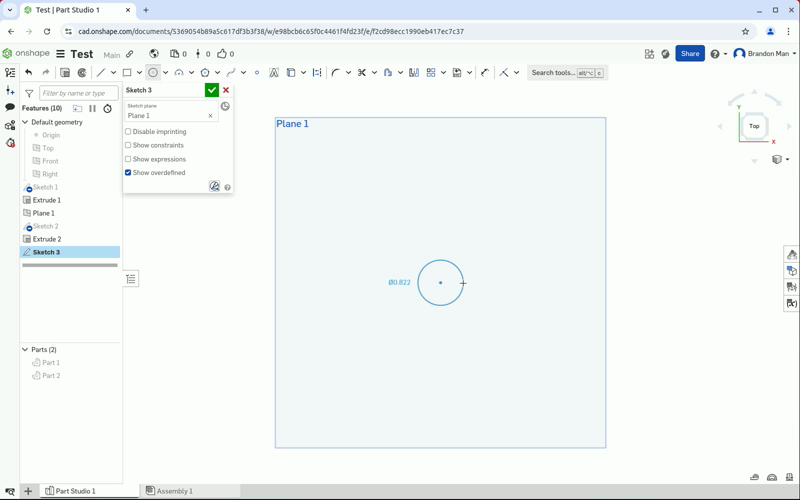
scroll(-6)
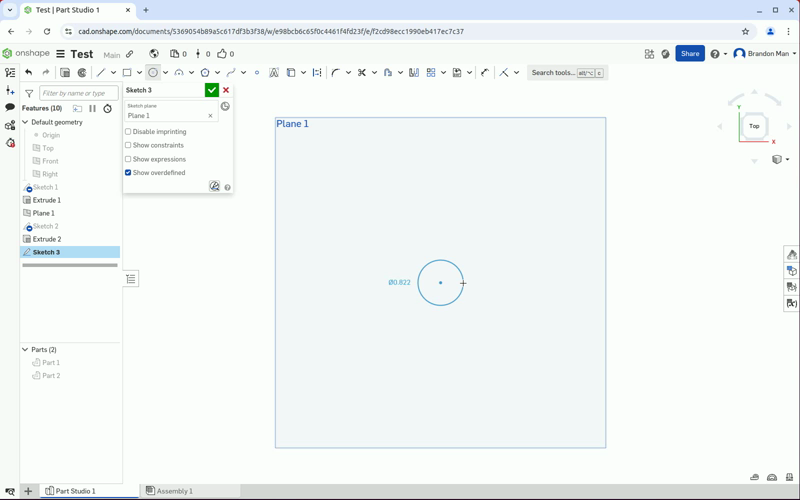
scroll(-6)
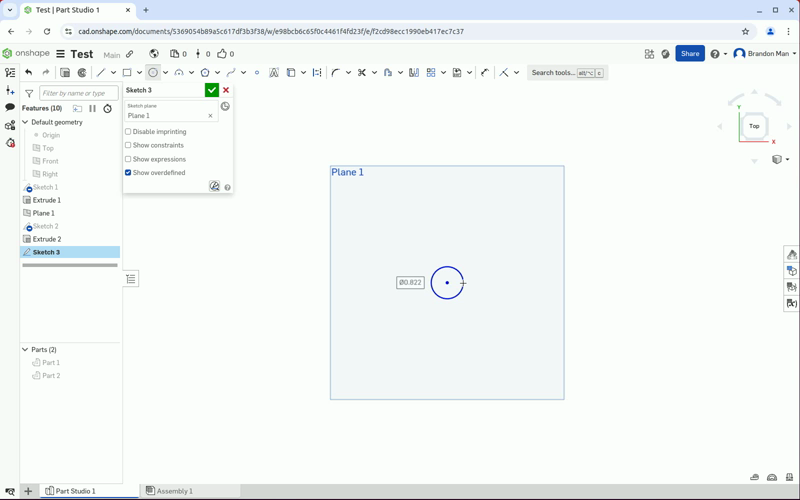
scroll(-6)
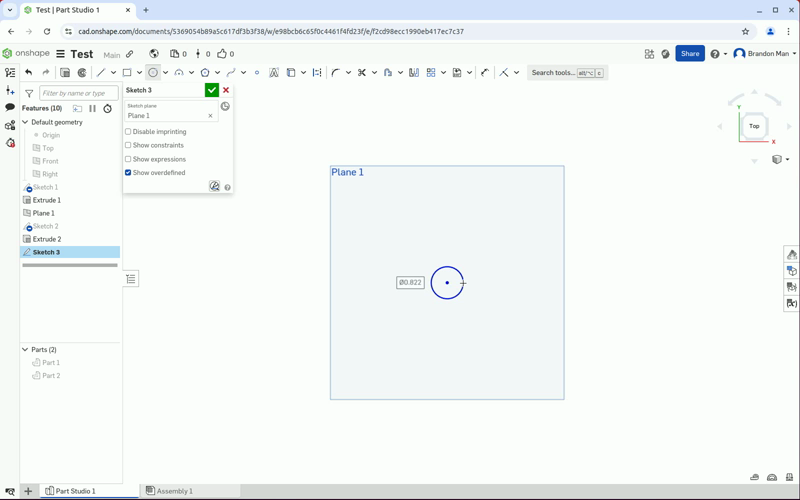
scroll(-6)
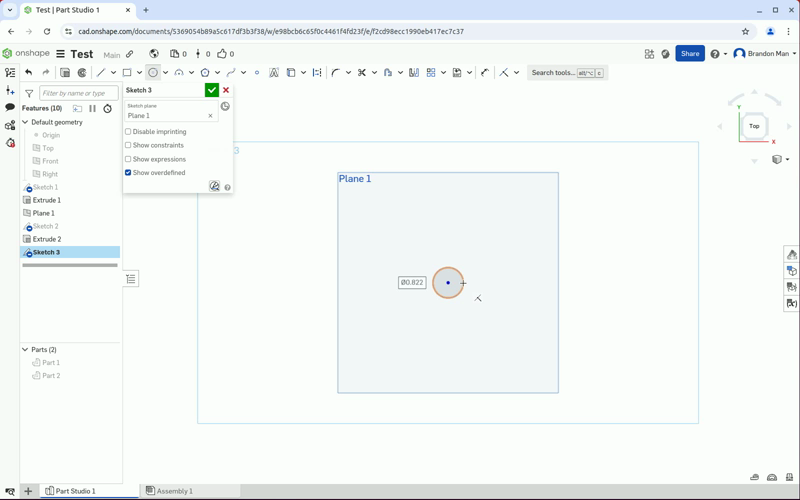
scroll(-6)
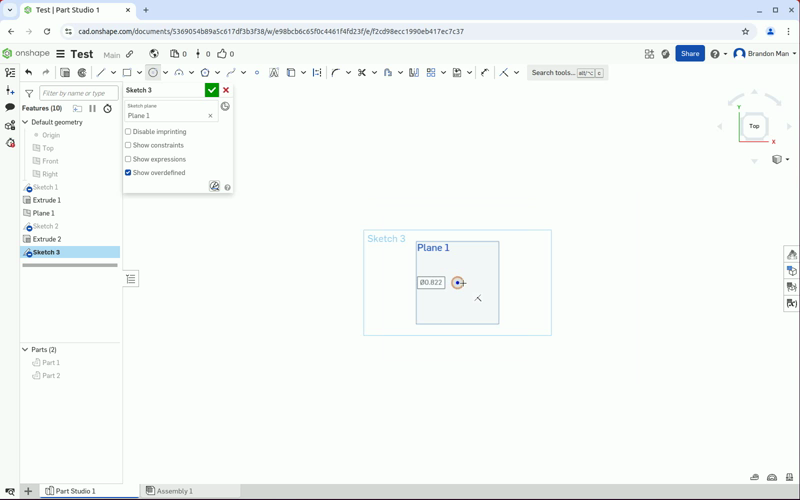
scroll(-6)
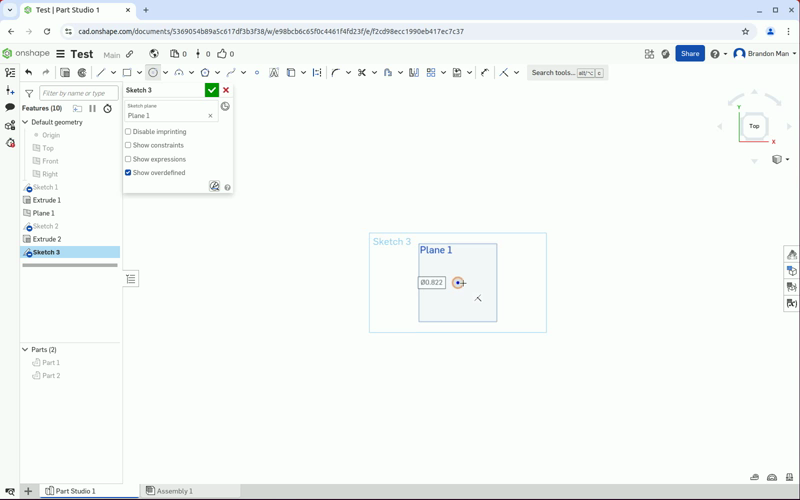
scroll(-6)
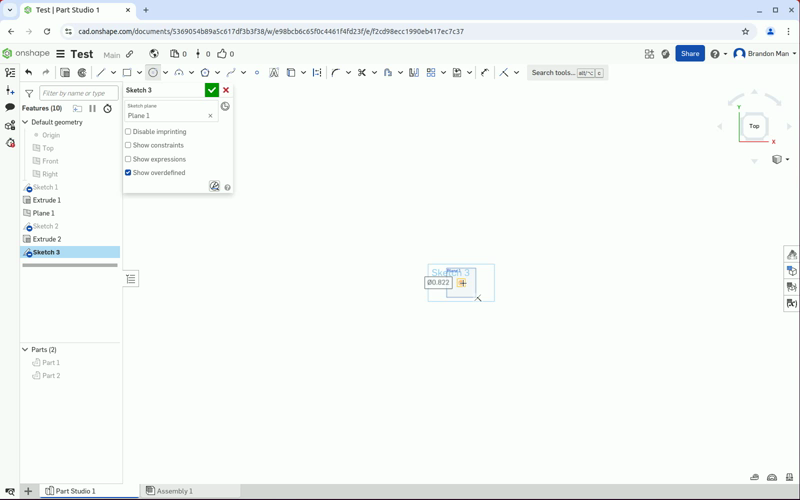
key(esc)
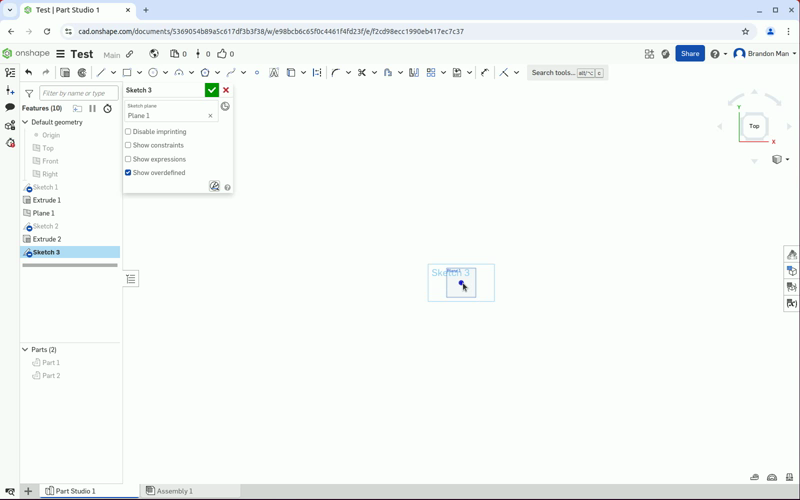
mouse_move(460, 283)
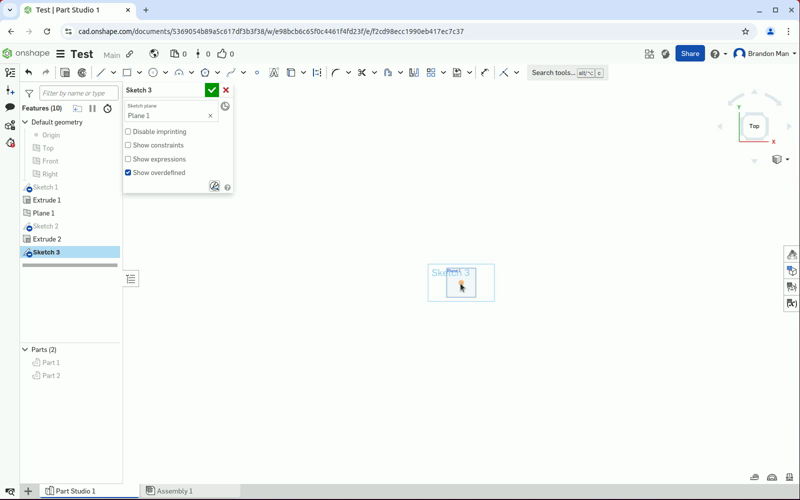
scroll(6)
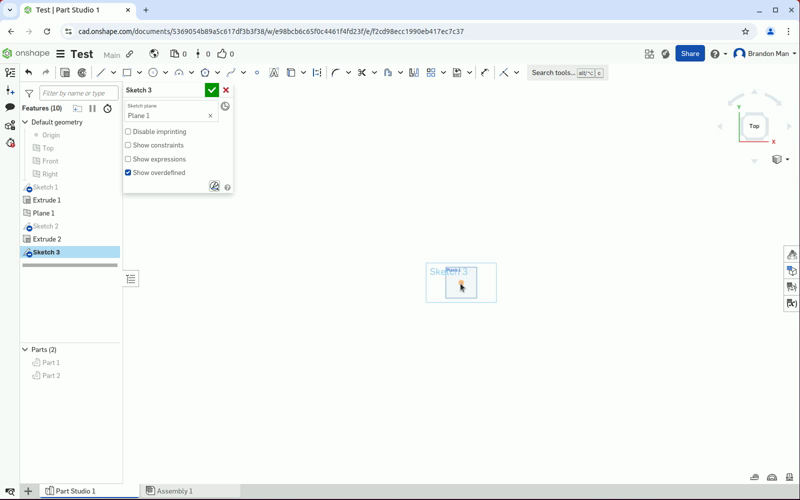
scroll(6)
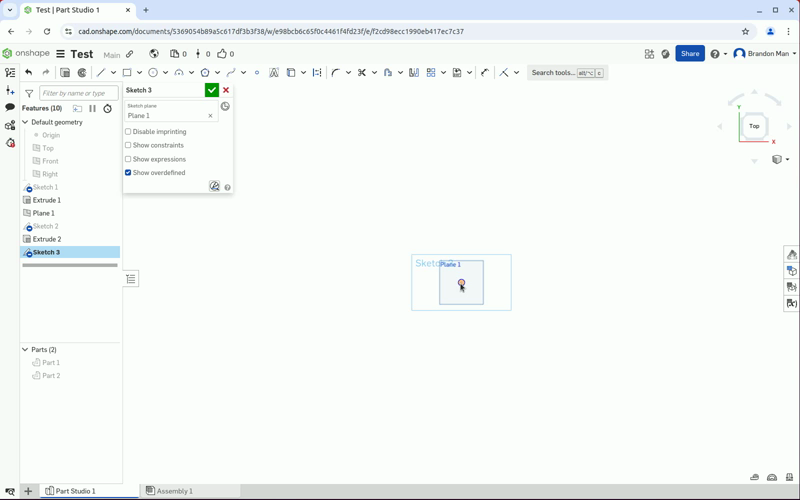
scroll(6)
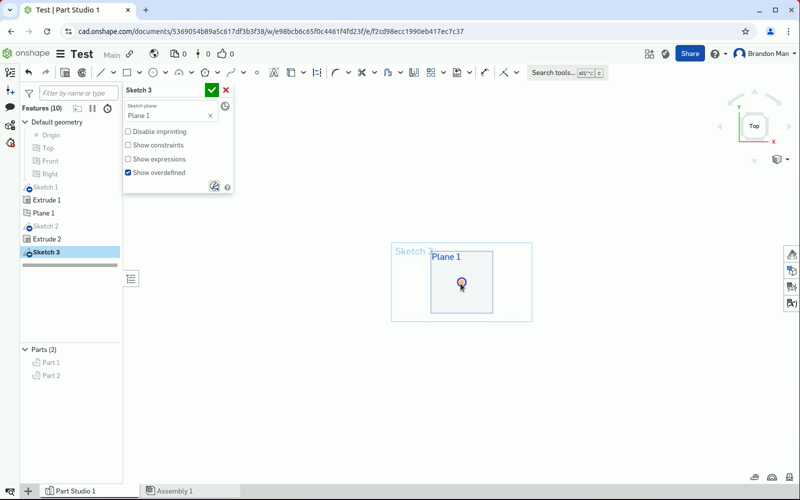
scroll(6)
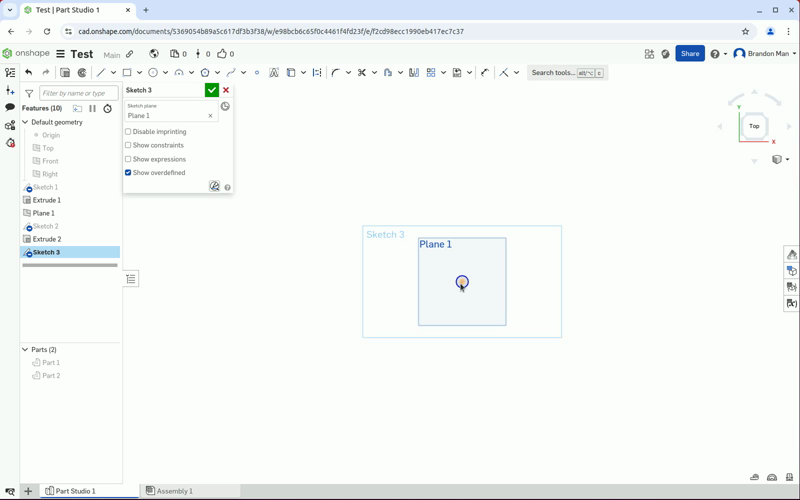
scroll(6)
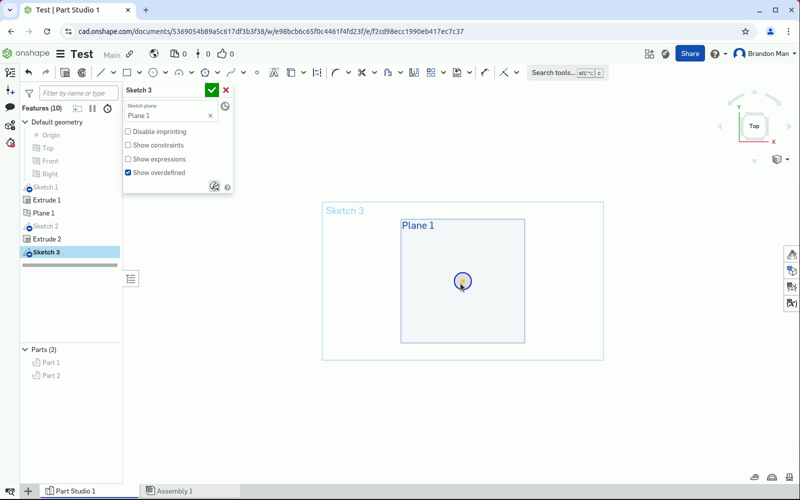
scroll(6)
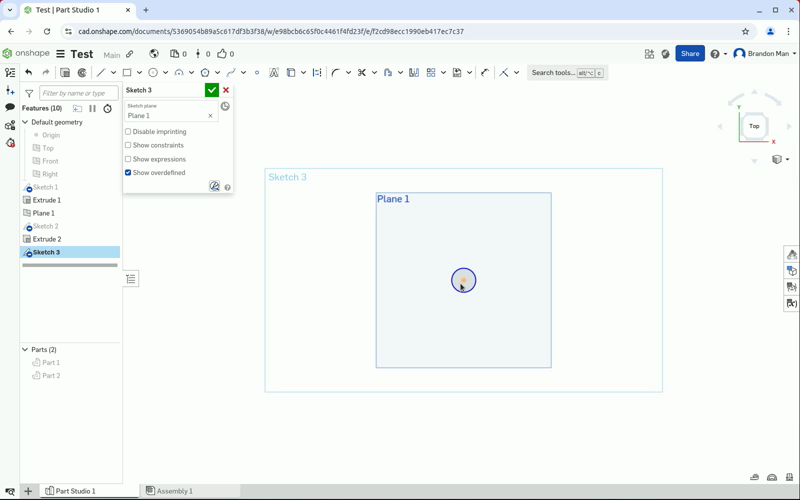
scroll(6)
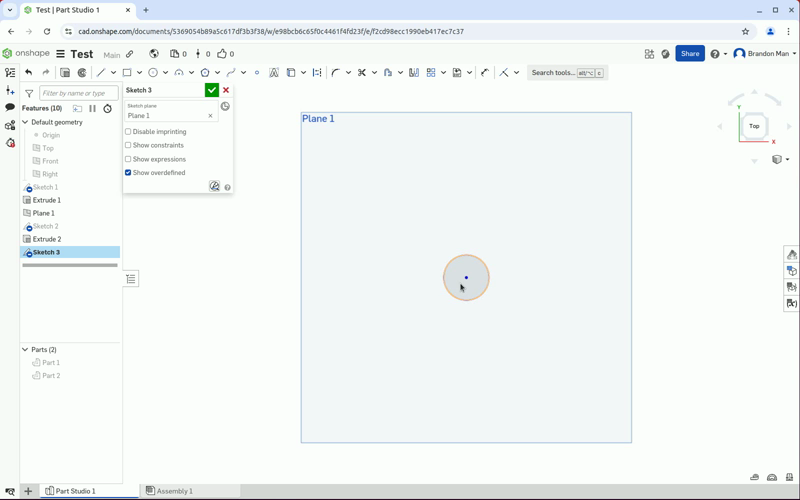
click(460, 283)
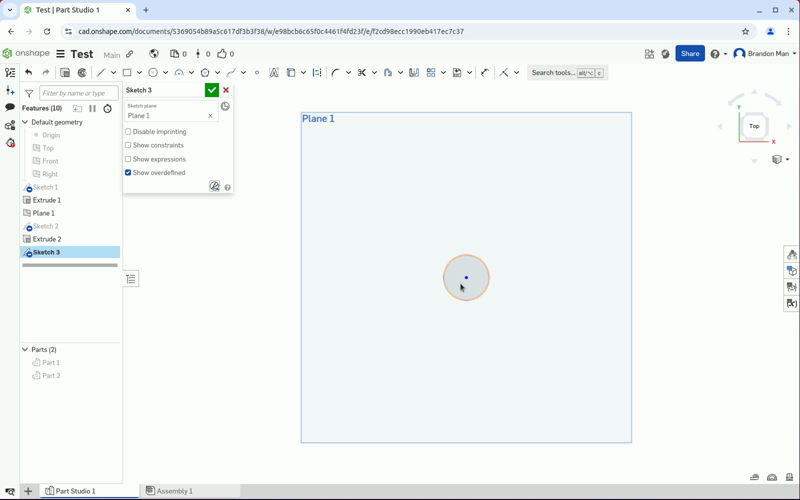
scroll(-6)
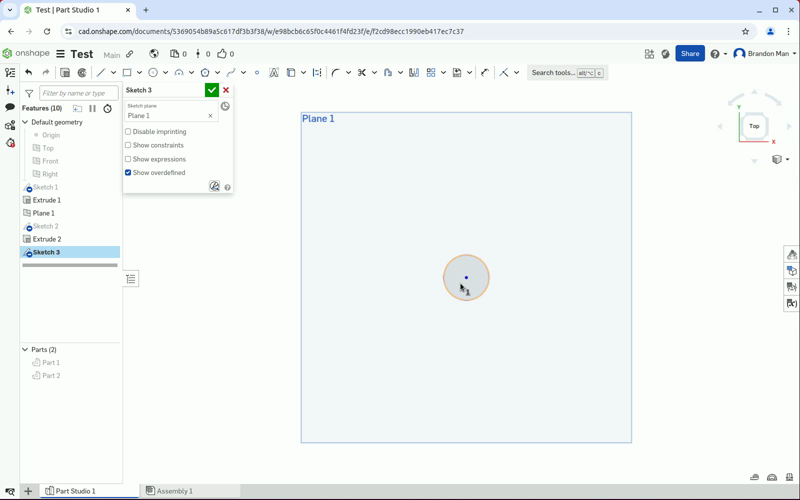
scroll(-6)
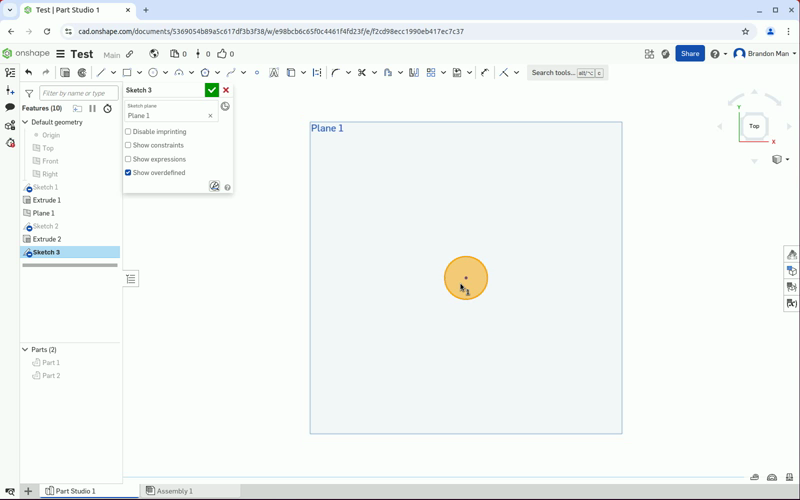
scroll(-6)
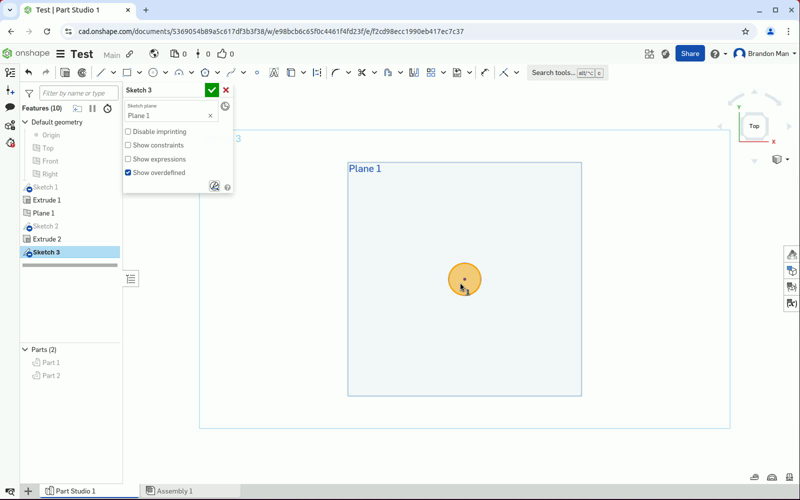
scroll(-6)
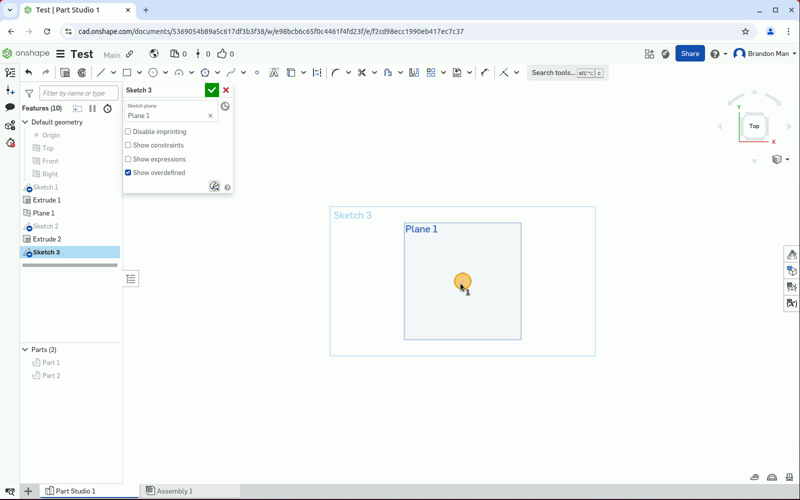
scroll(-6)
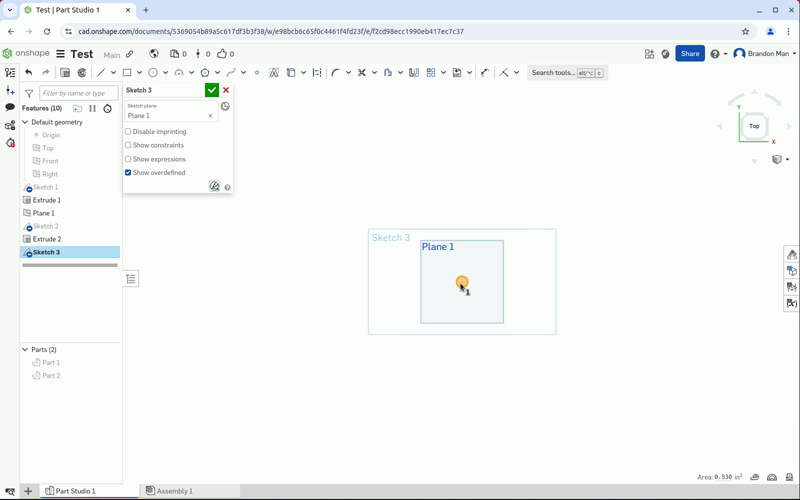
scroll(-6)
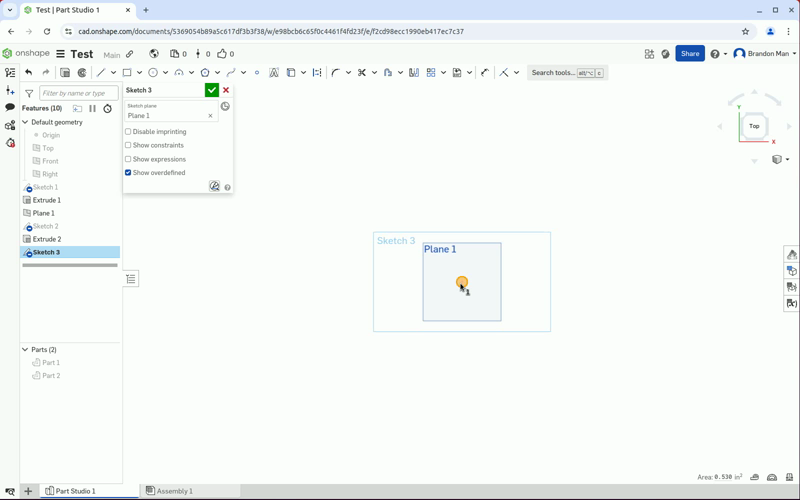
scroll(-6)
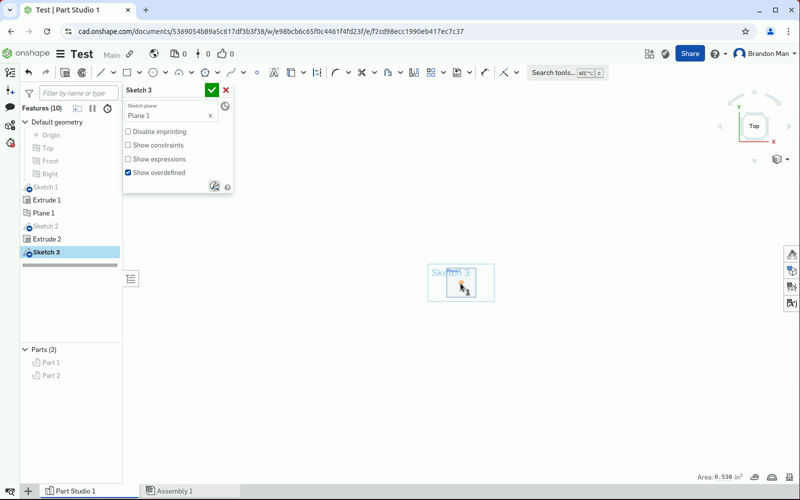
mouse_move(73, 352)
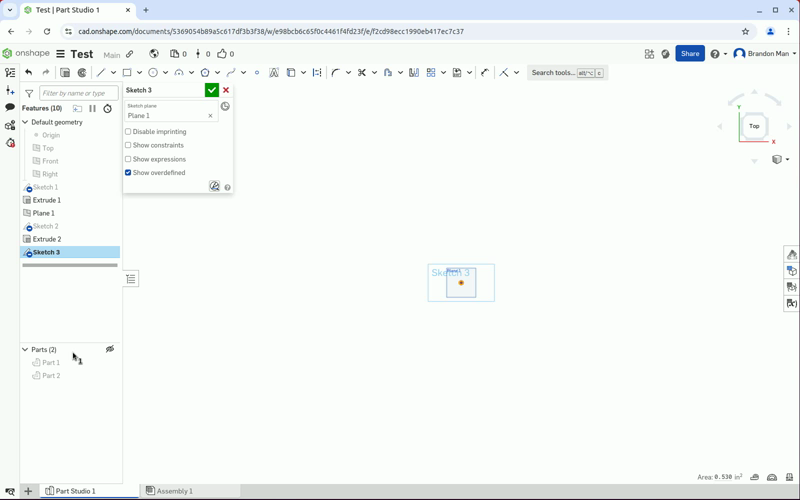
key(shift+y)
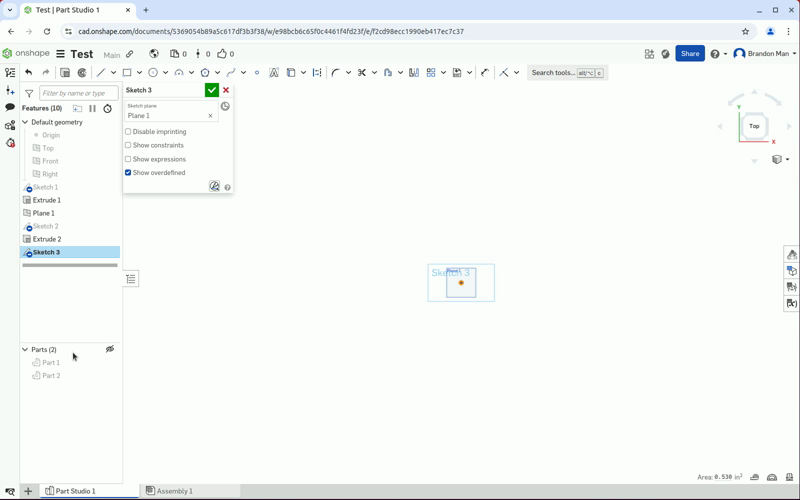
key(shift+e)
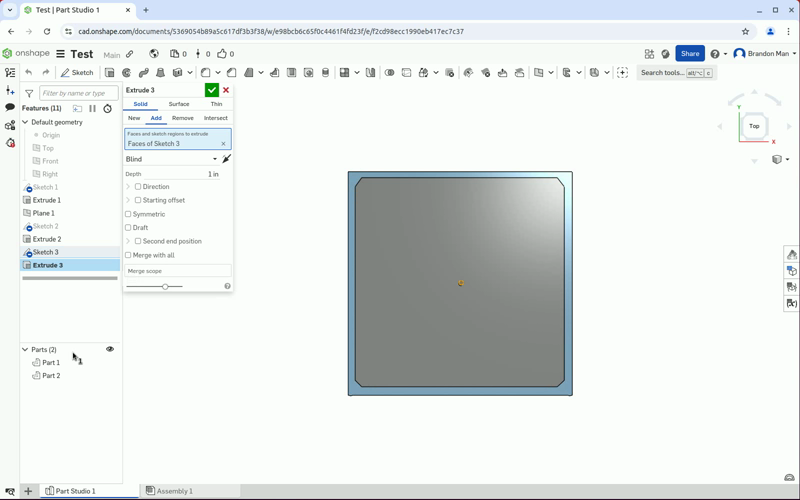
mouse_move(143, 106)
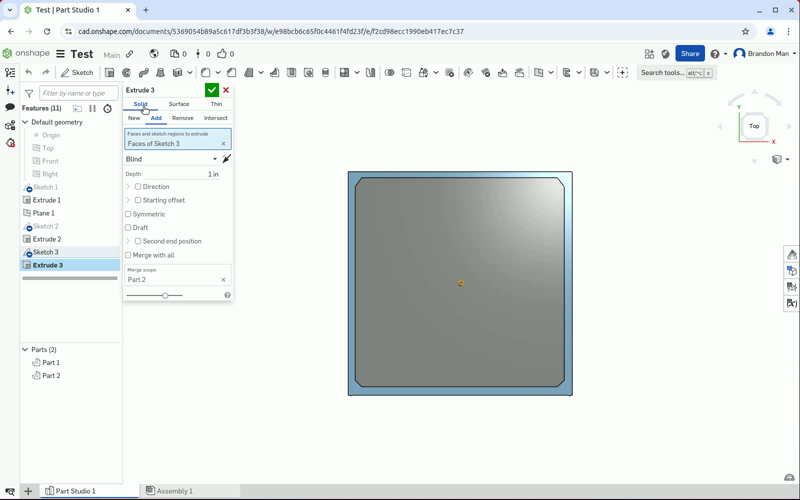
click(143, 106)
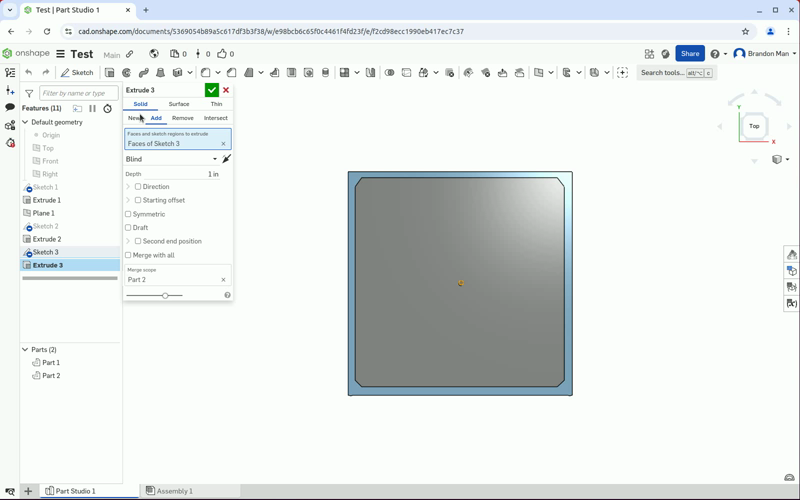
mouse_move(137, 120)
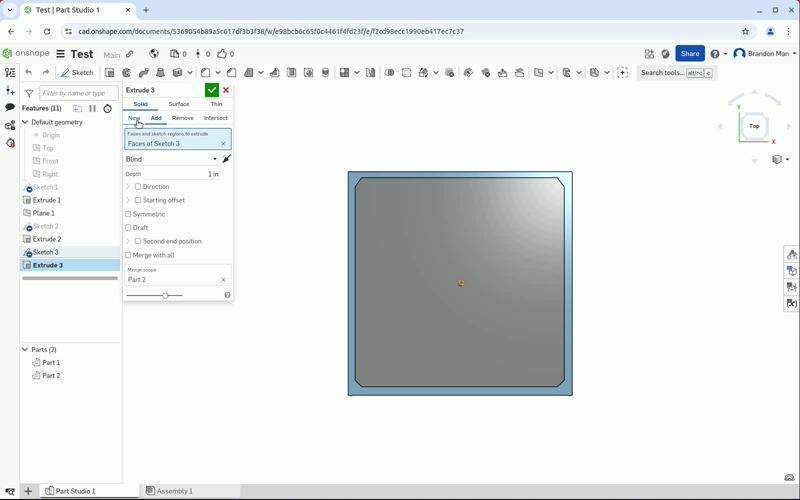
click(137, 120)
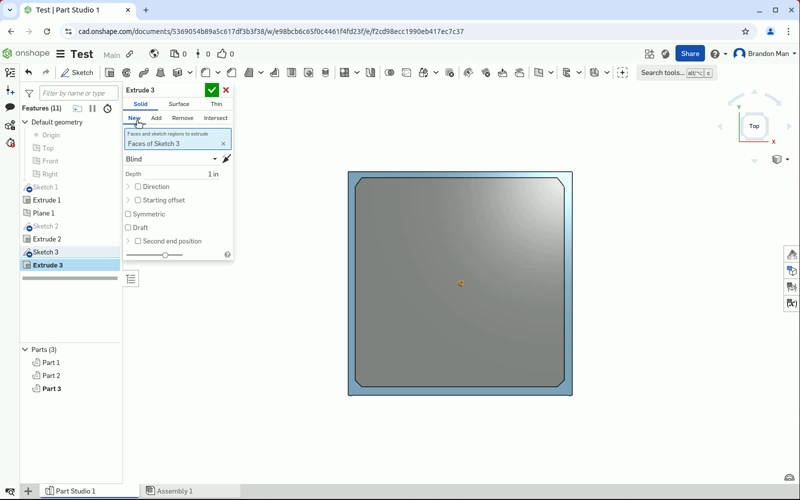
key(tab, 4)
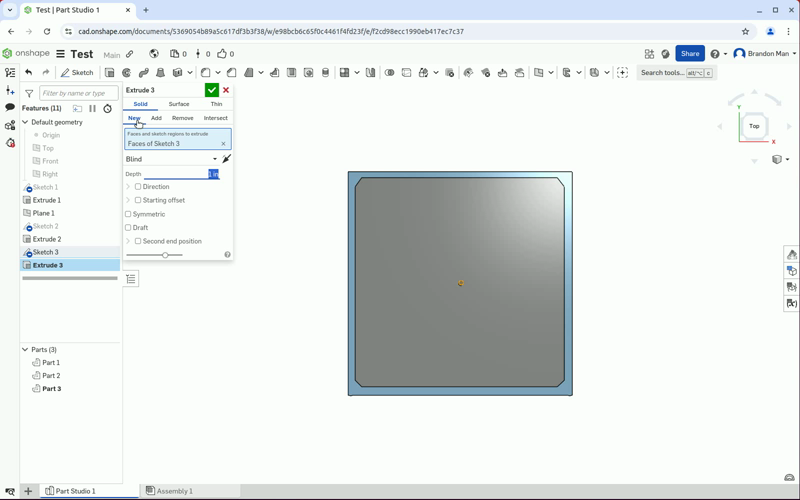
text(0.722)
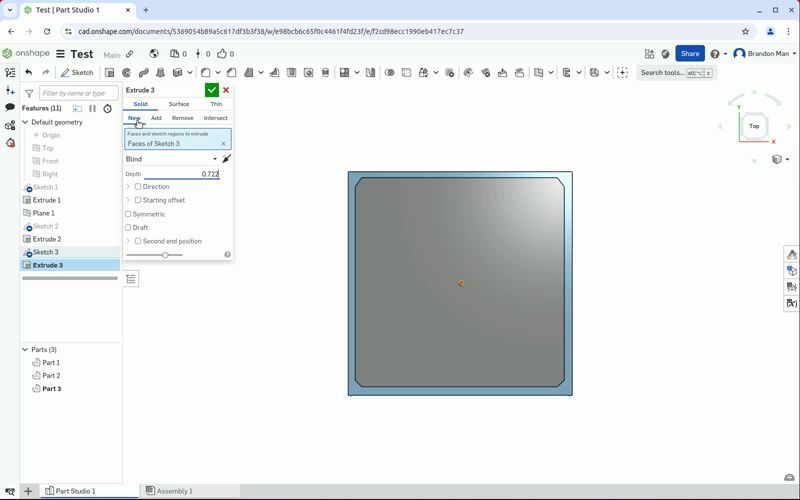
key(enter)
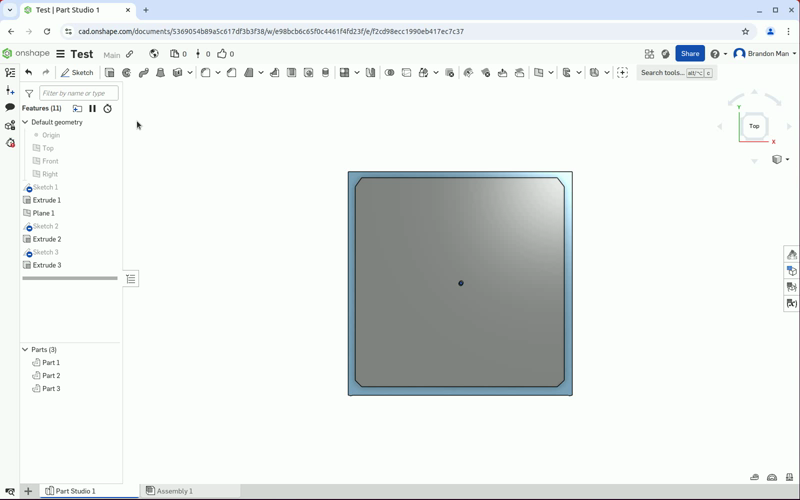
key(shift+h)
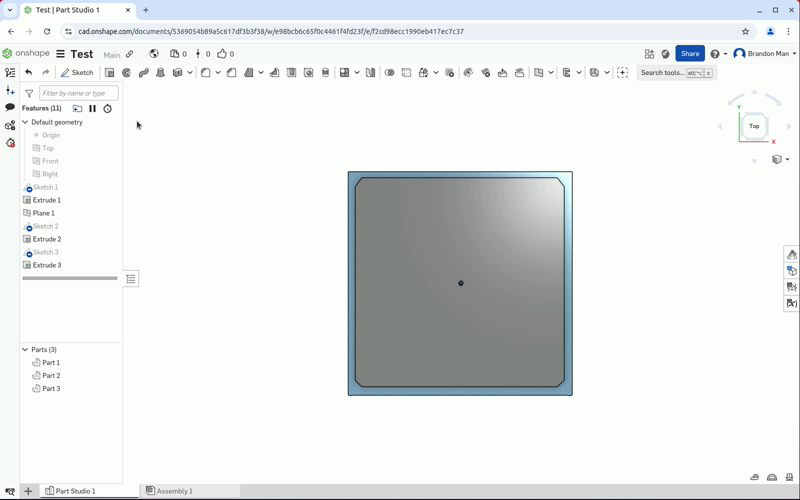
key(shift+h)
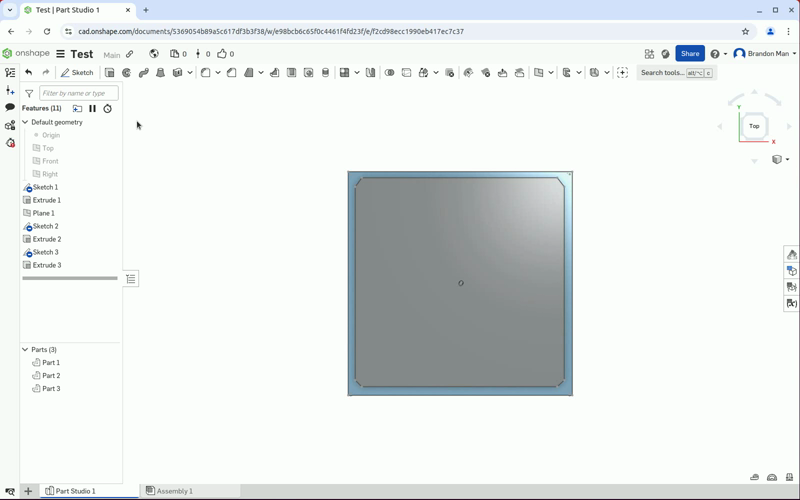
key(shift+7)
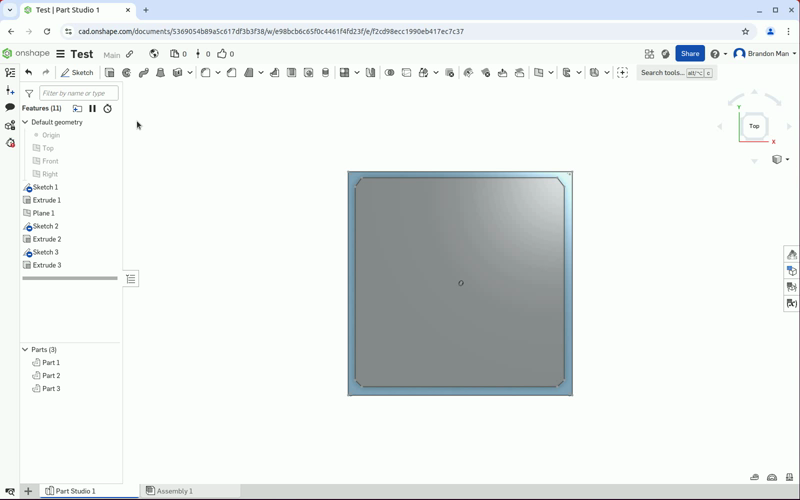
key(up, 3)
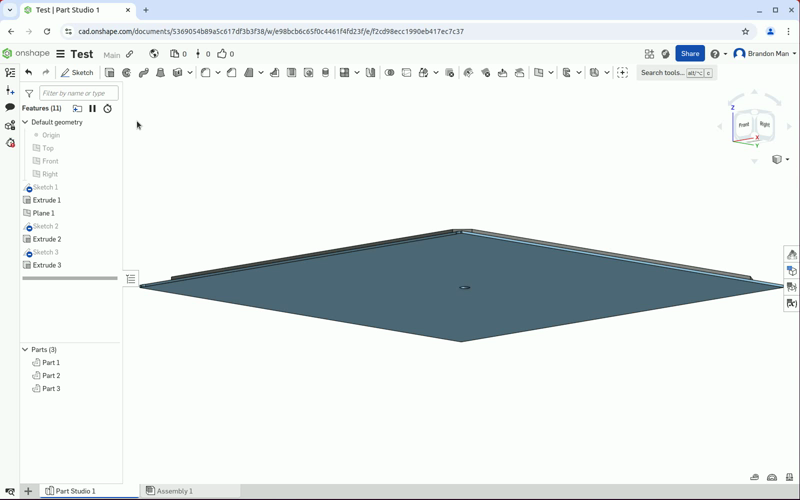
key(left, 3)
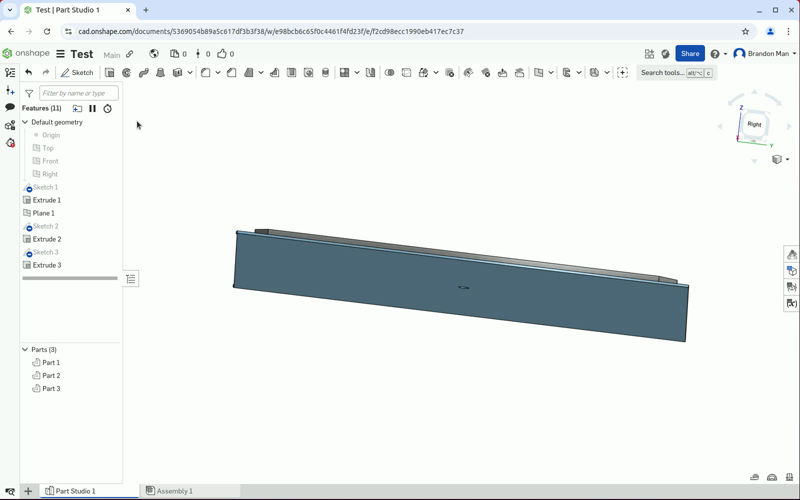
key(right, 3)
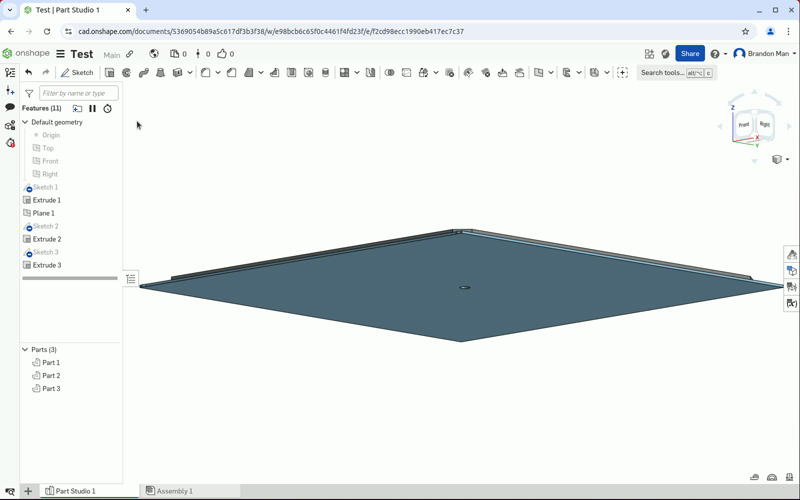
key(down, 3)
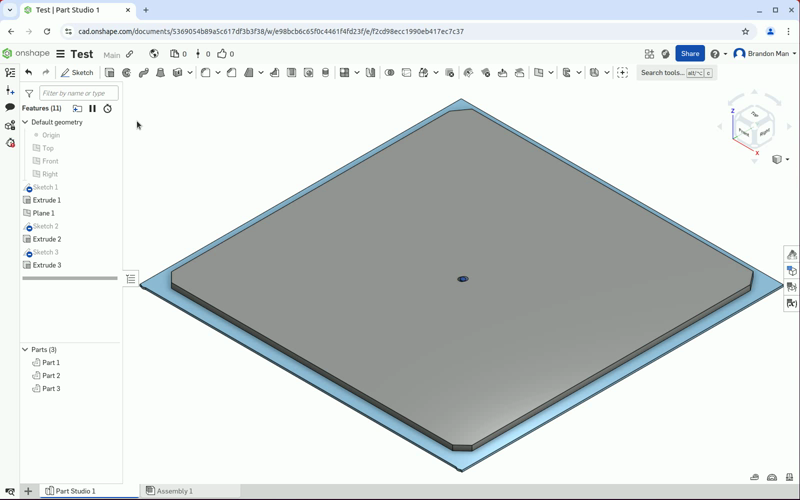
mouse_move(73, 189)
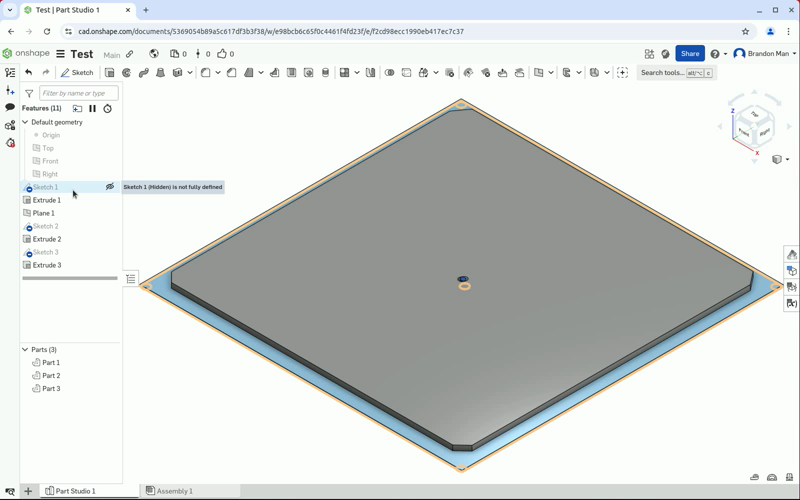
click(73, 189)